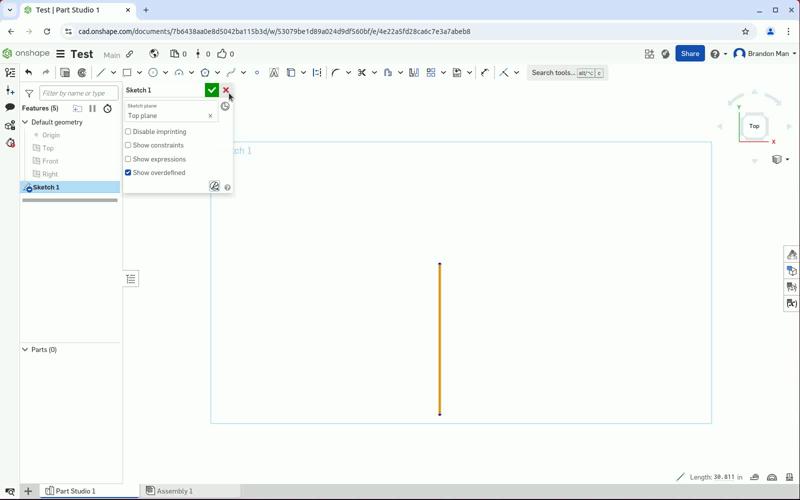
key(shift+h)
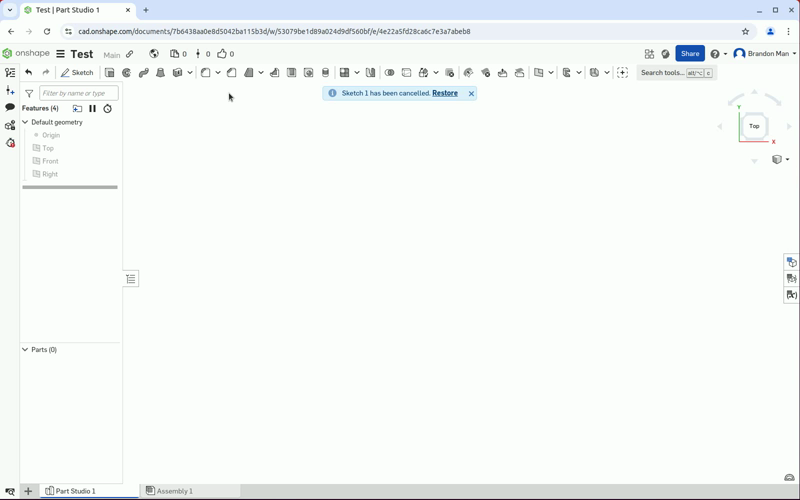
mouse_move(73, 352)
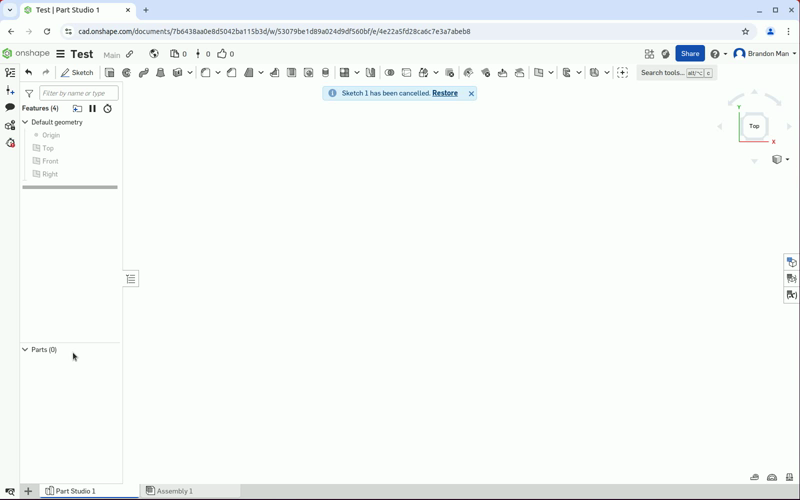
key(y)
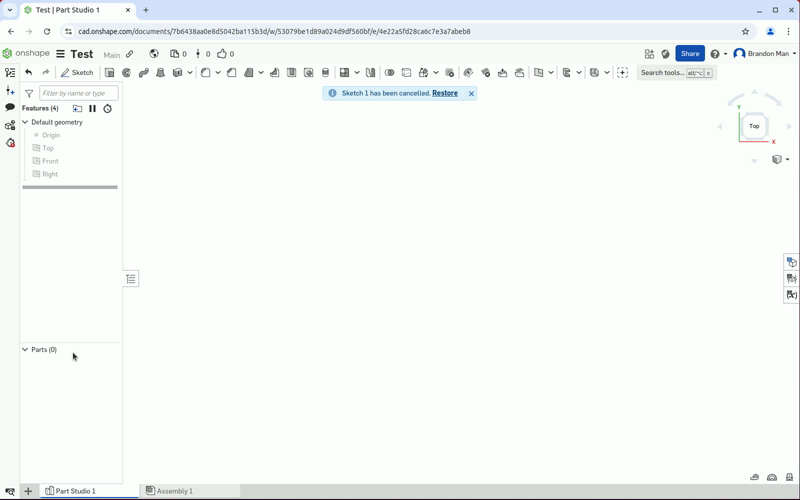
key(shift+p)
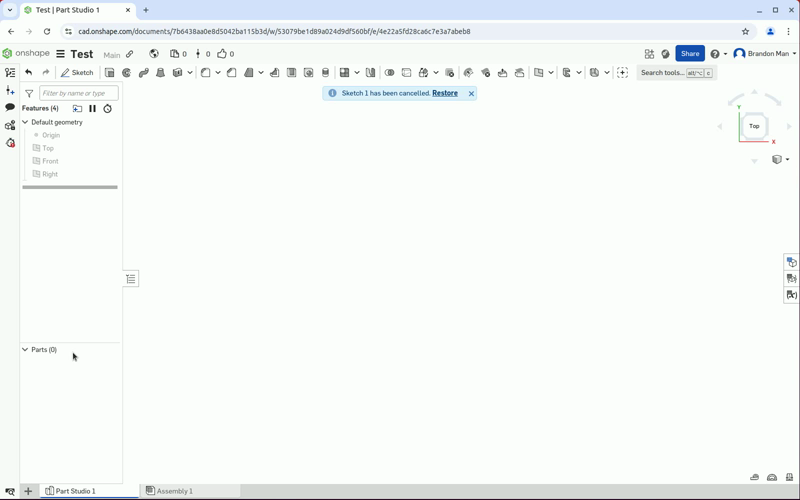
key(space)
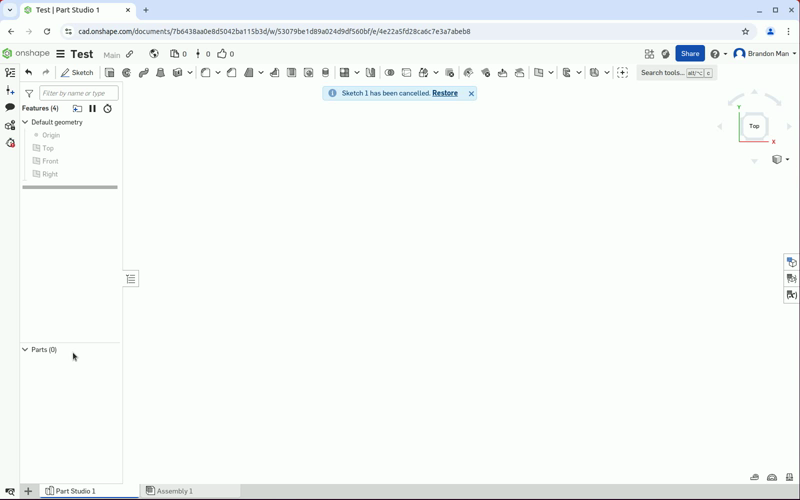
key_down(shift)
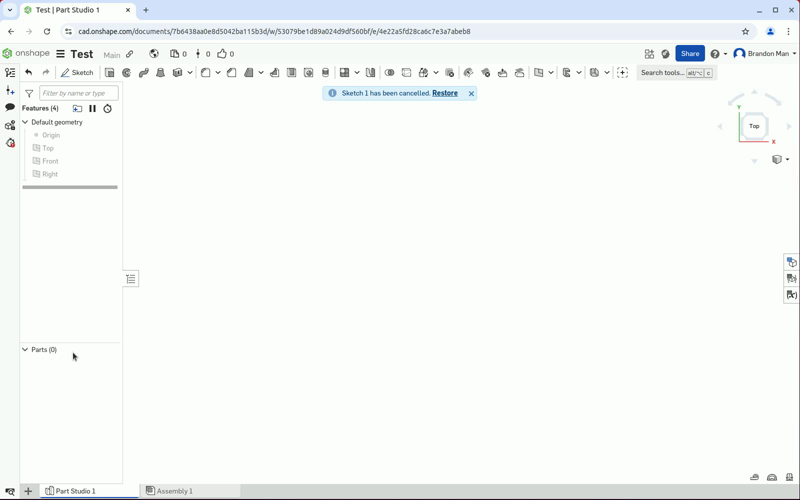
key(up)
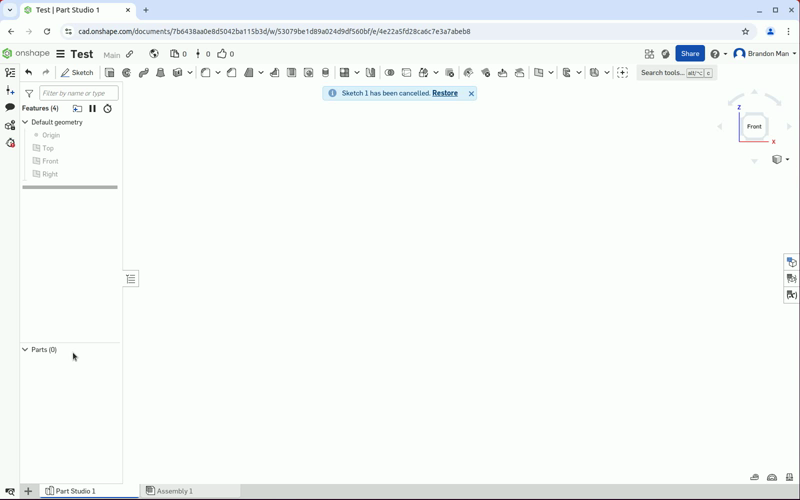
key_up(shift)
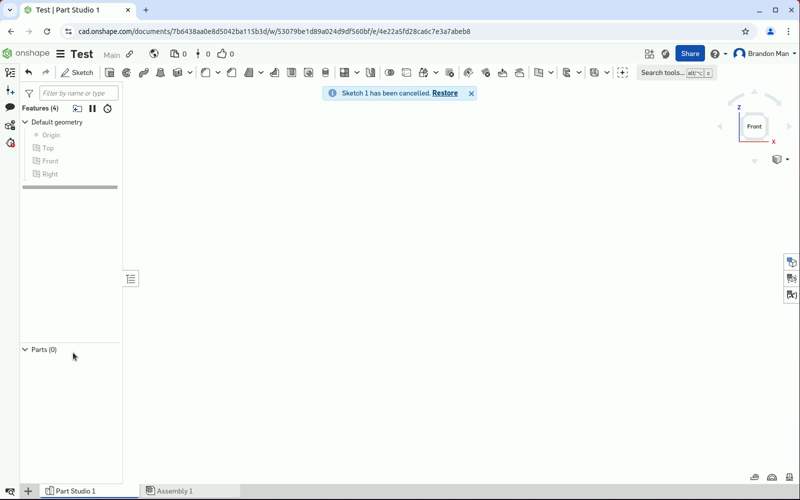
key(space)
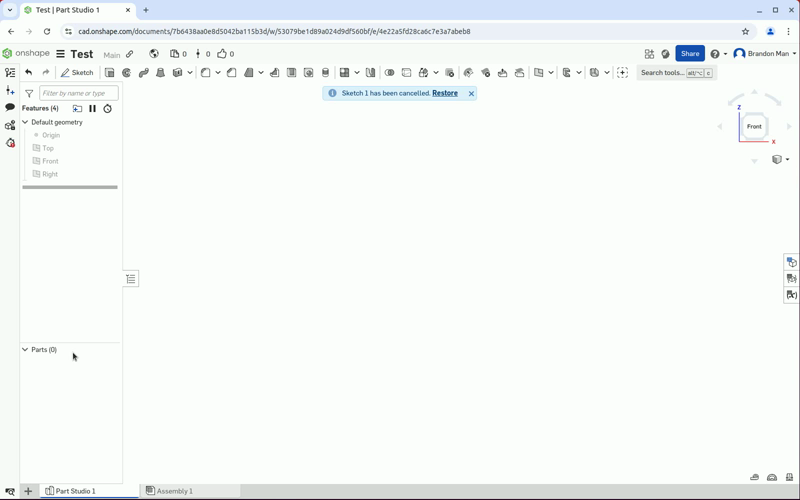
key_down(shift)
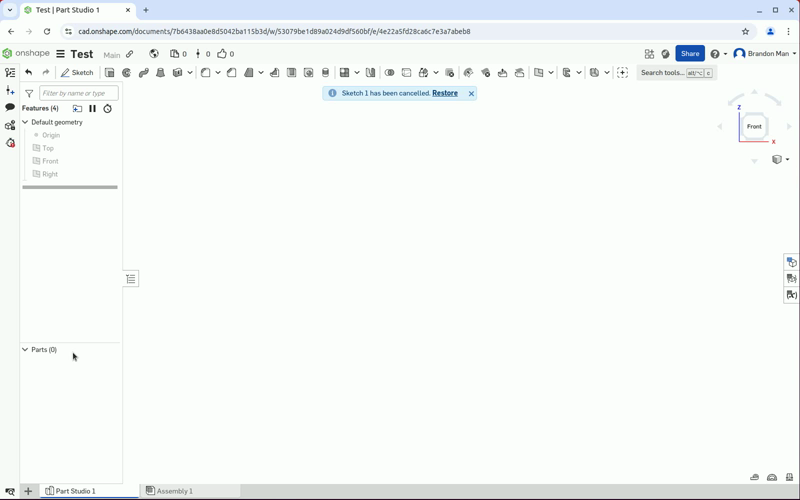
key(left)
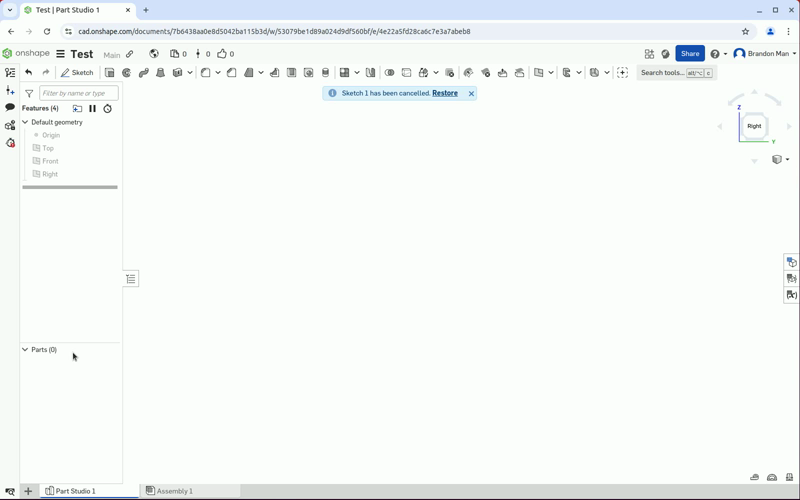
key_up(shift)
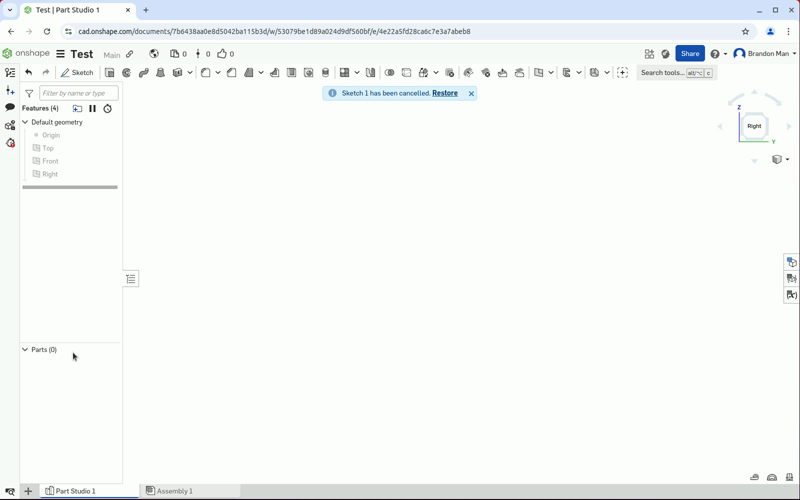
mouse_move(73, 352)
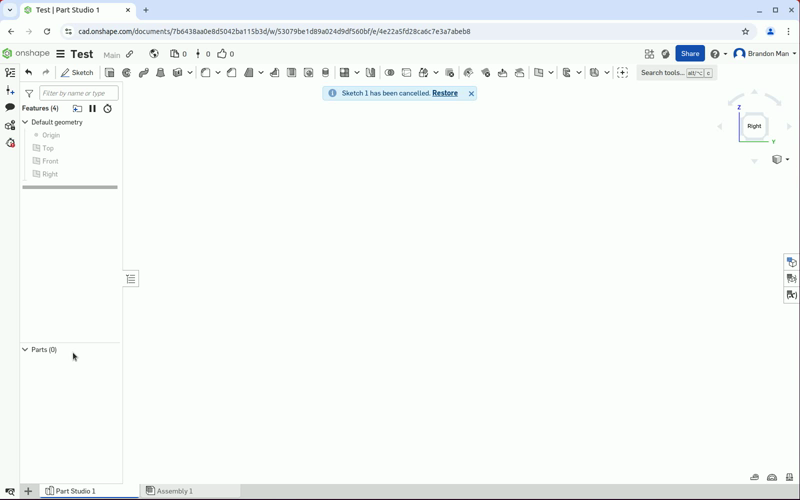
key(shift+y)
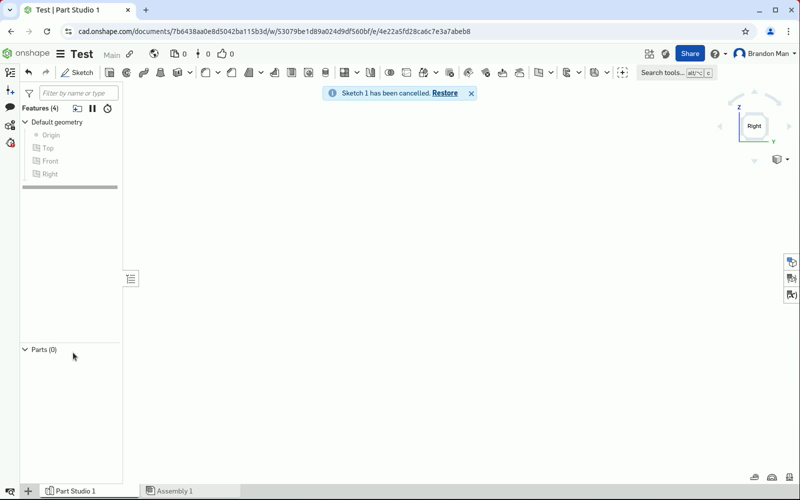
key(shift+s)
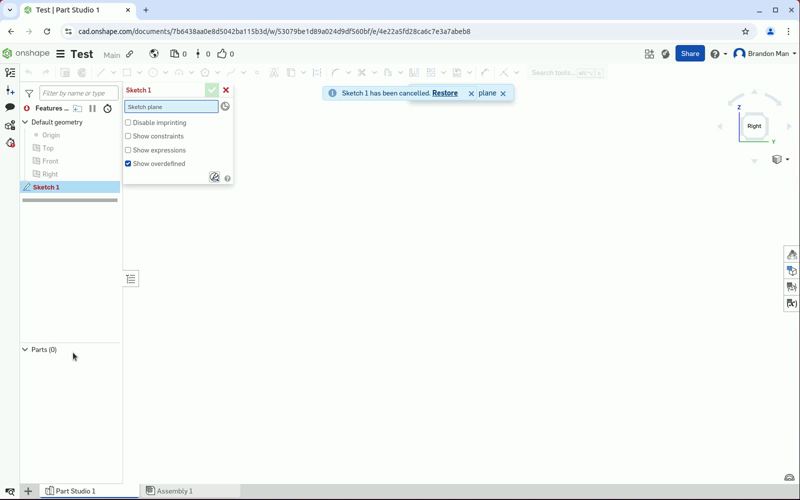
mouse_move(73, 176)
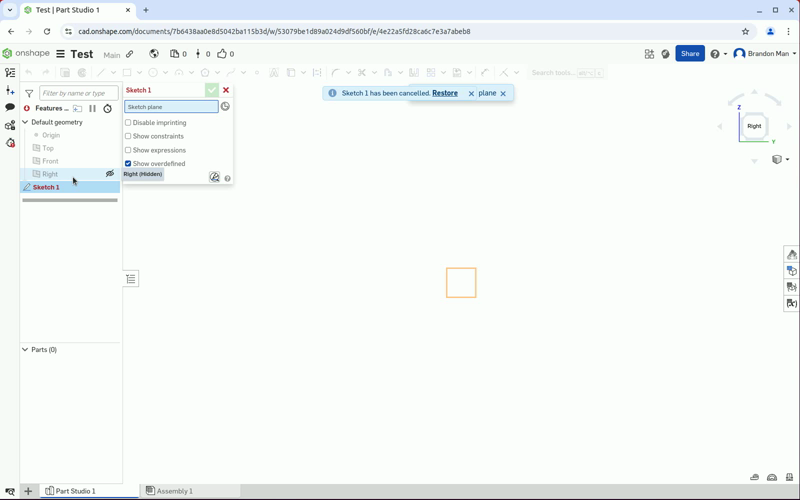
click(73, 176)
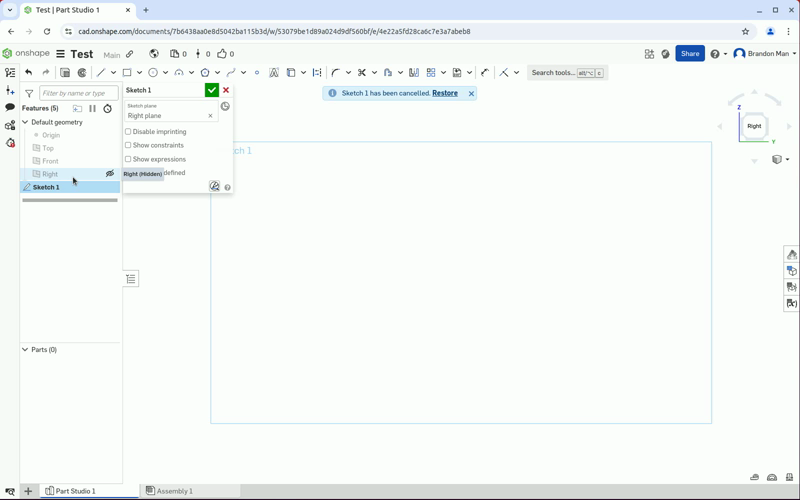
mouse_move(73, 352)
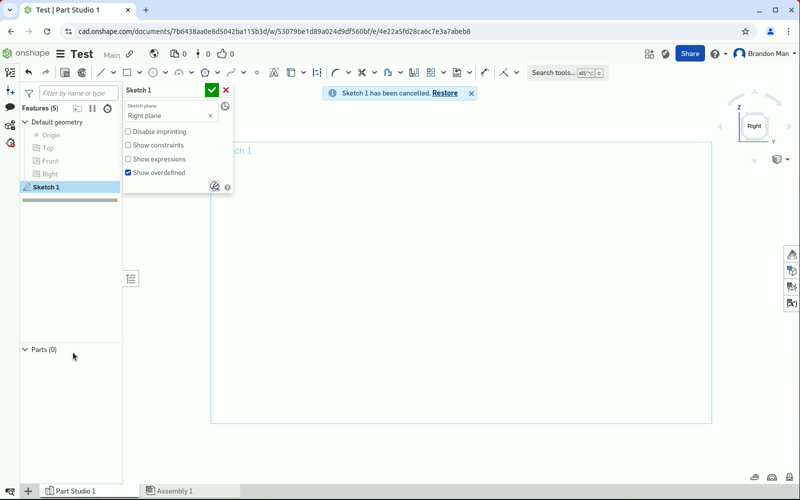
key(y)
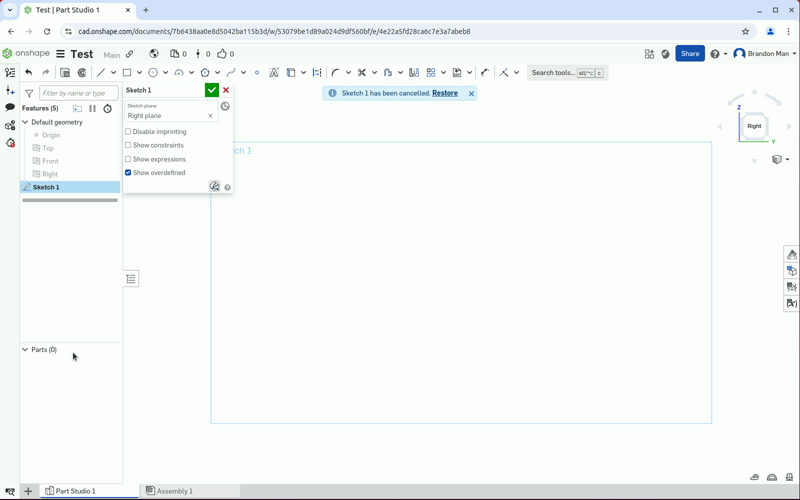
key(l)
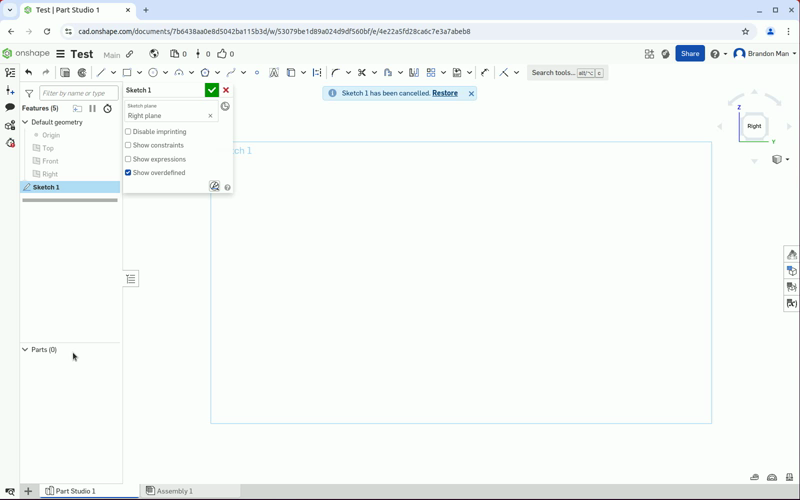
key_down(shift)
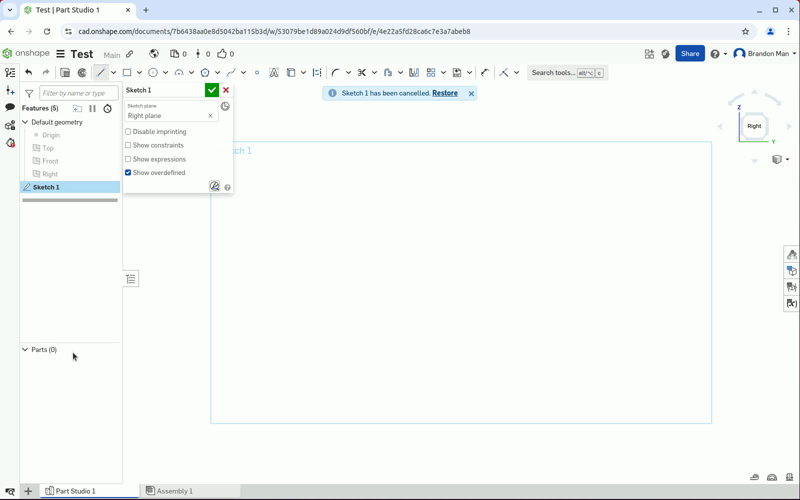
mouse_move(437, 318)
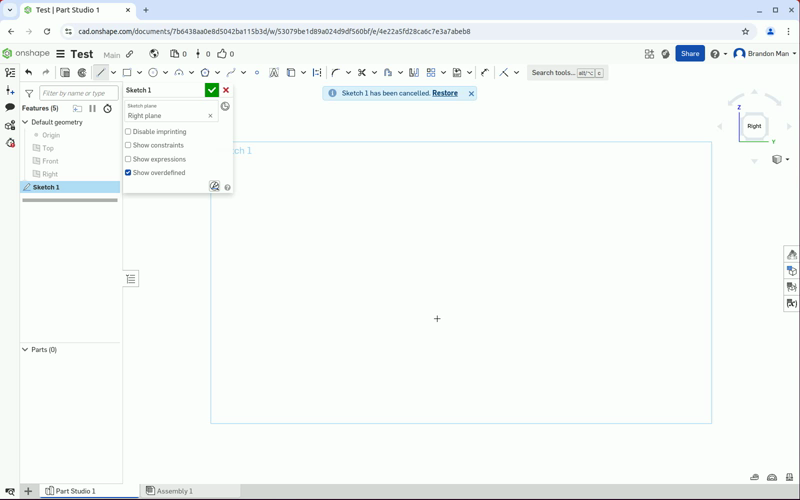
click(437, 318)
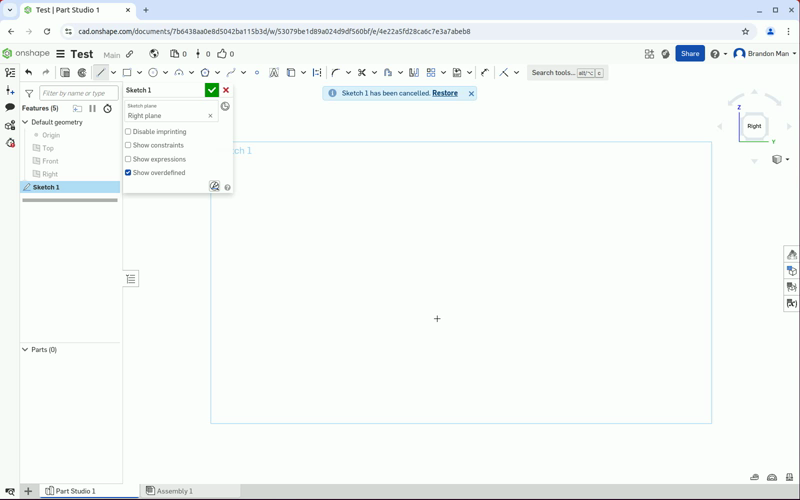
key_up(shift)
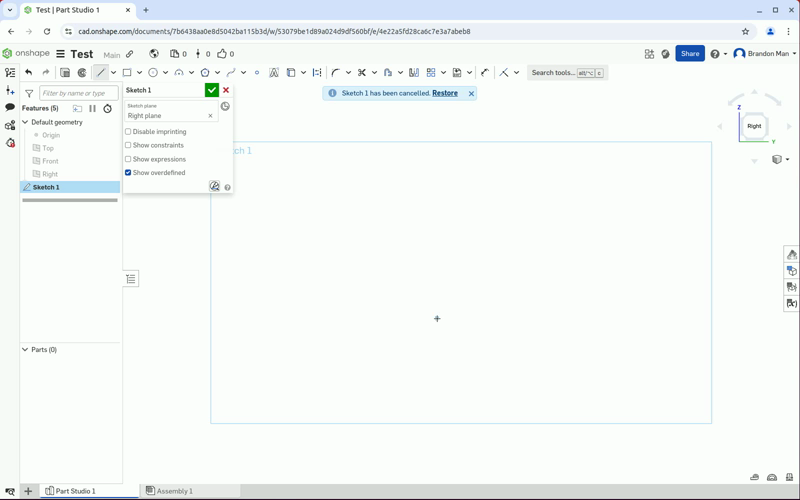
key_down(shift)
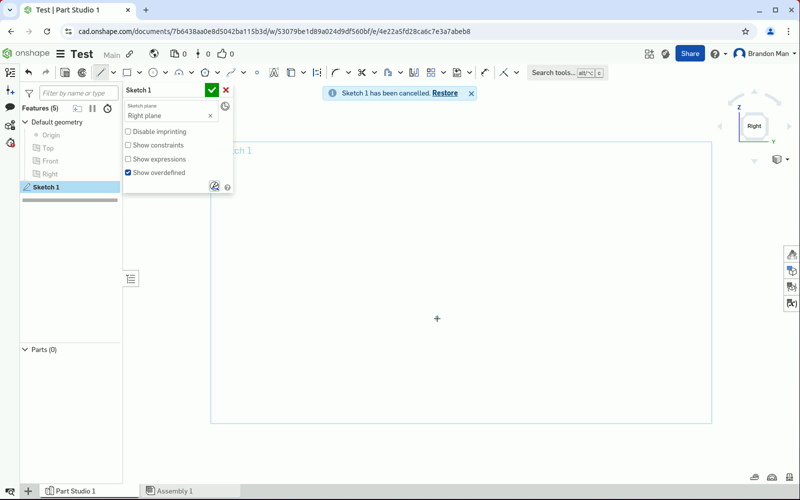
mouse_move(467, 318)
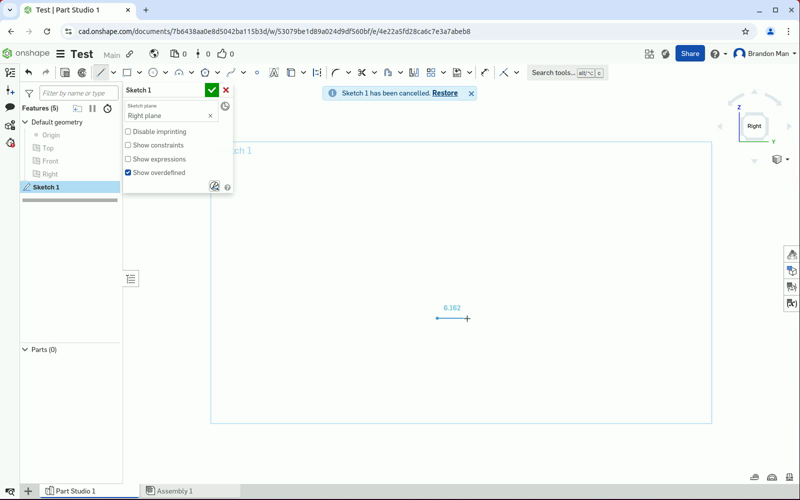
mouse_move(483, 318)
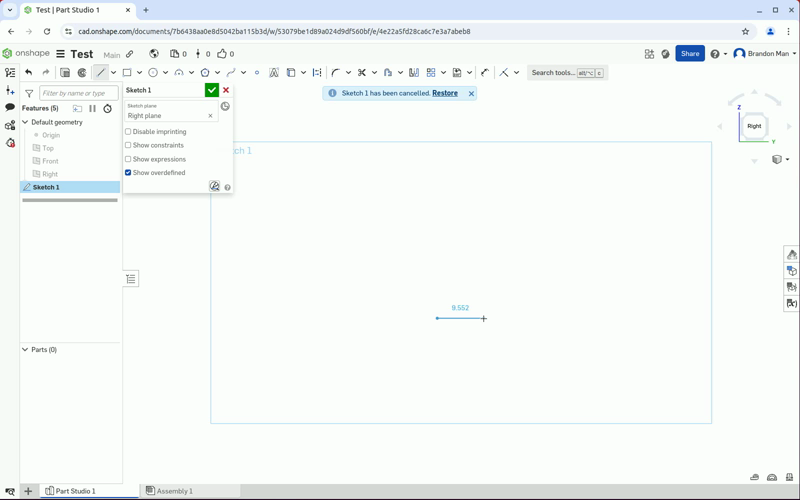
click(483, 318)
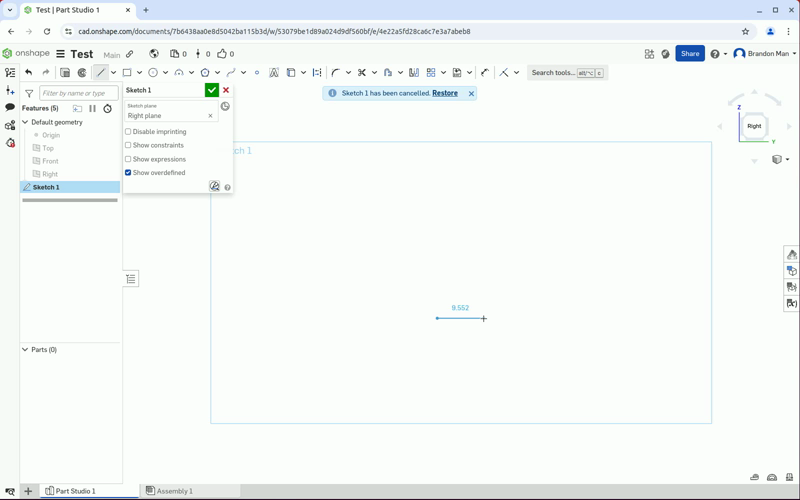
key_up(shift)
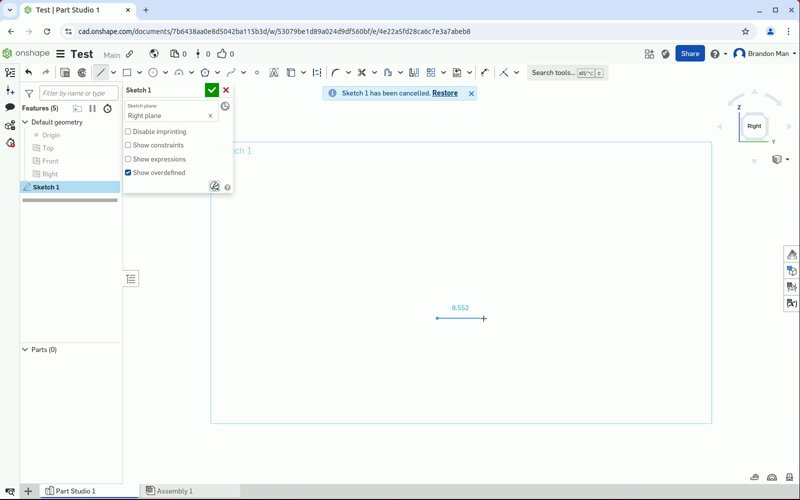
key_down(shift)
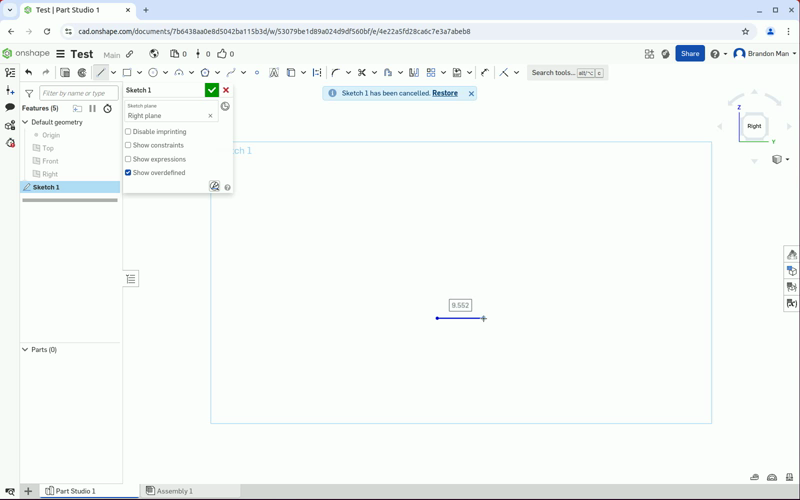
mouse_move(513, 318)
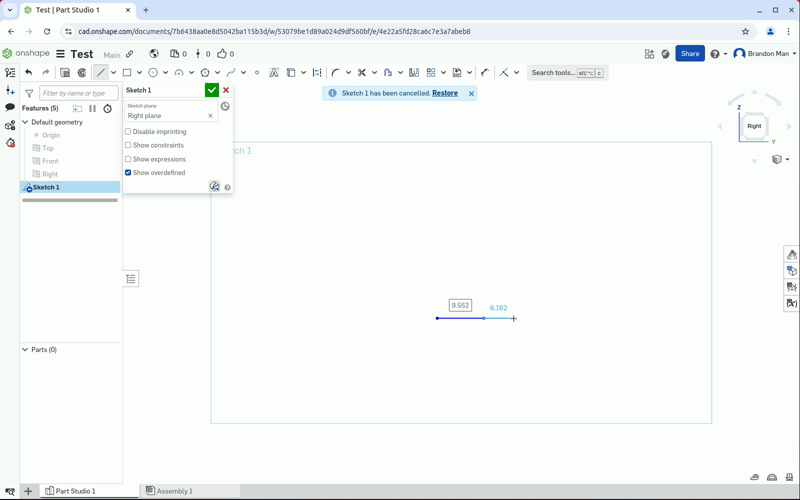
mouse_move(474, 293)
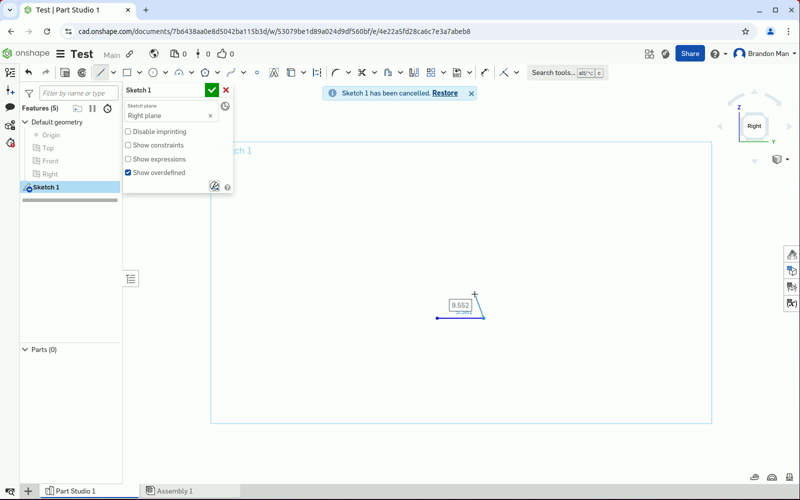
click(474, 293)
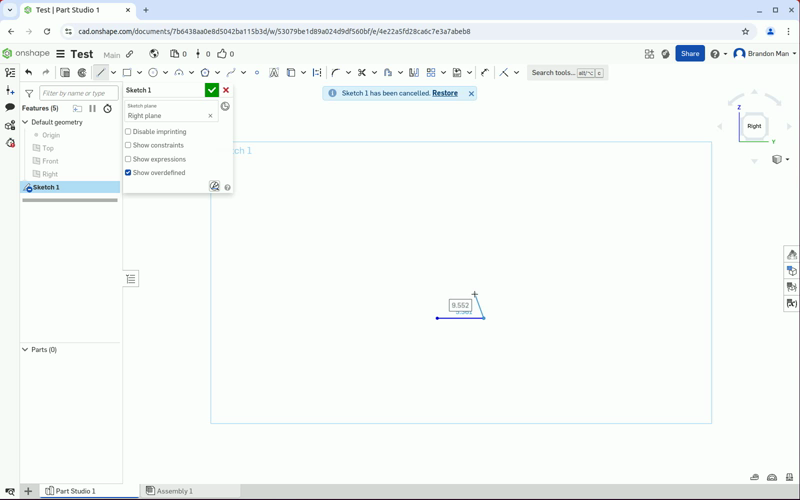
key_up(shift)
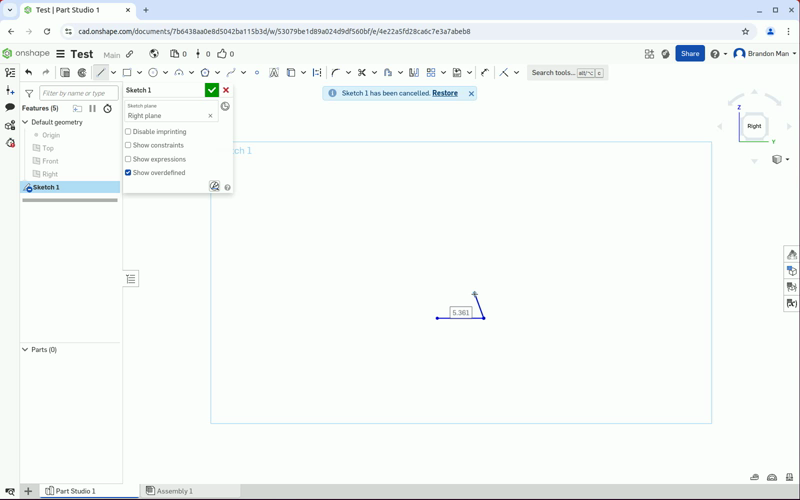
key_down(shift)
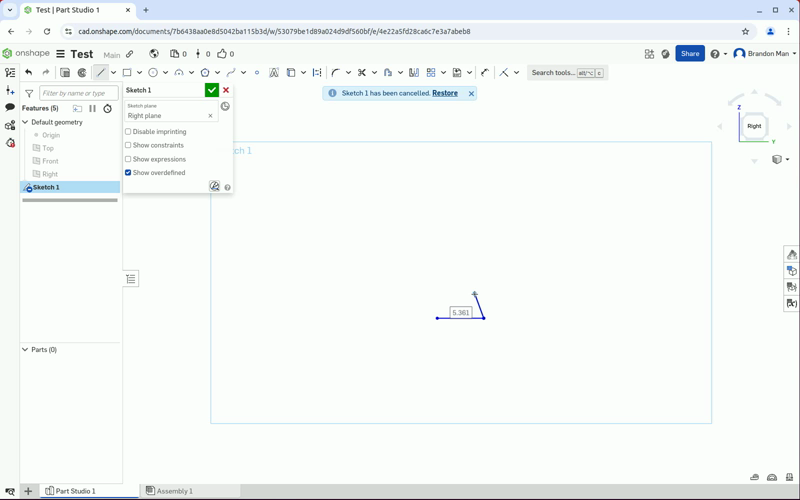
mouse_move(504, 293)
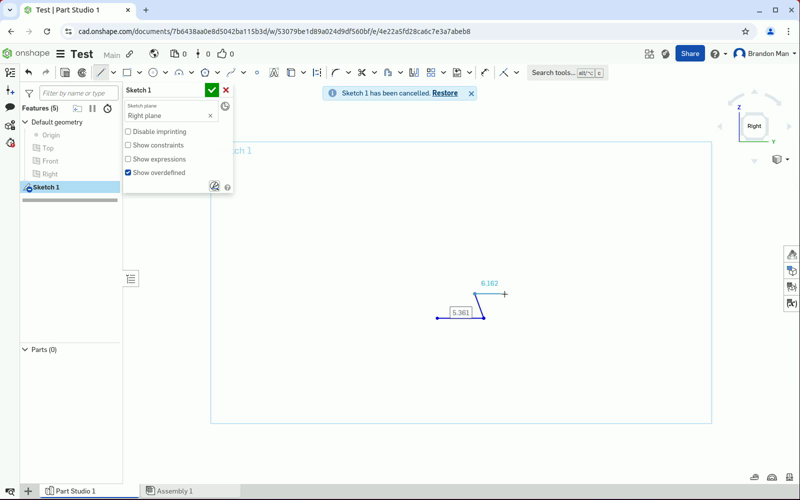
mouse_move(446, 293)
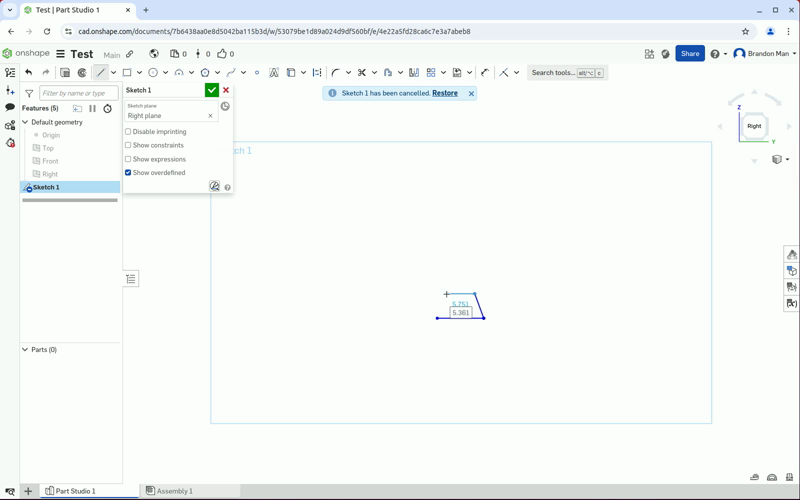
click(446, 293)
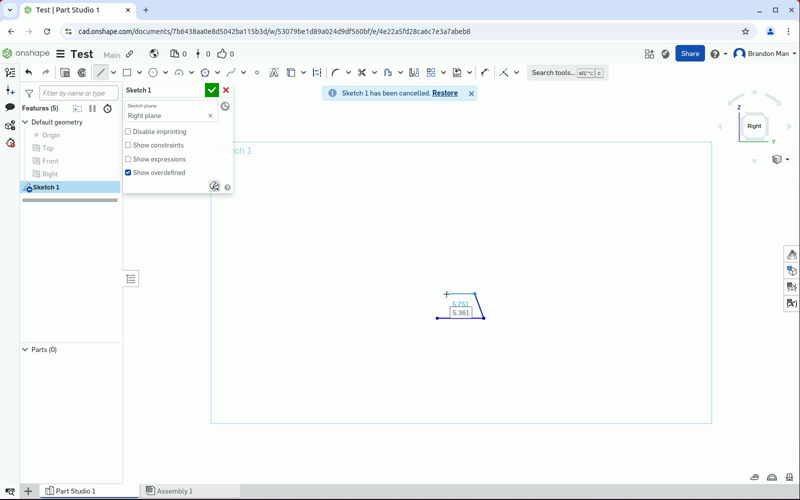
key_up(shift)
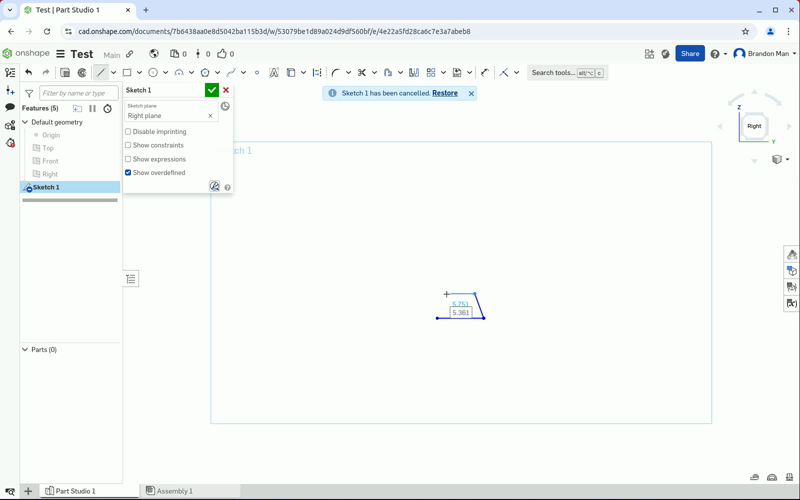
mouse_move(476, 293)
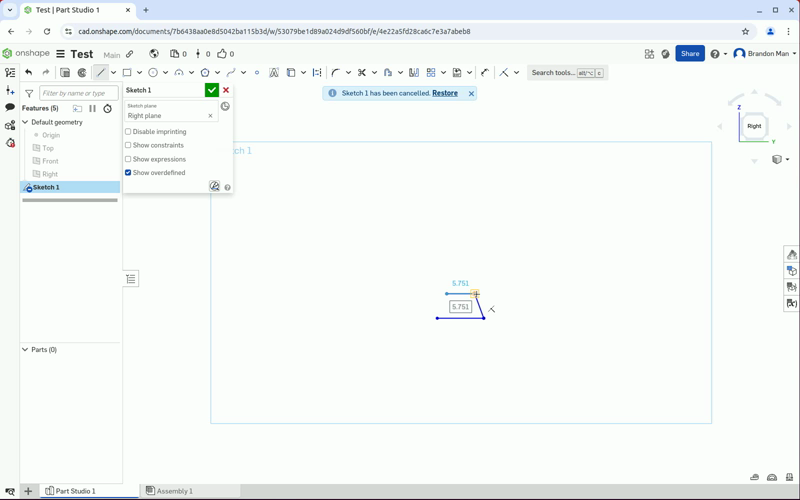
key_down(shift)
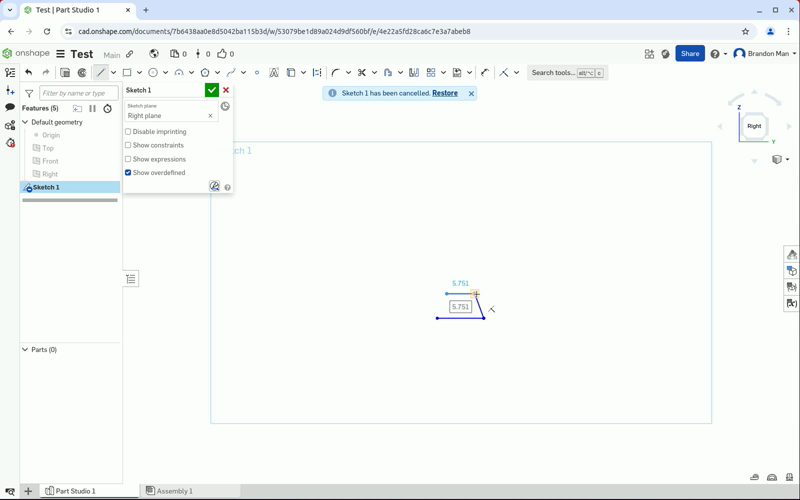
mouse_move(437, 318)
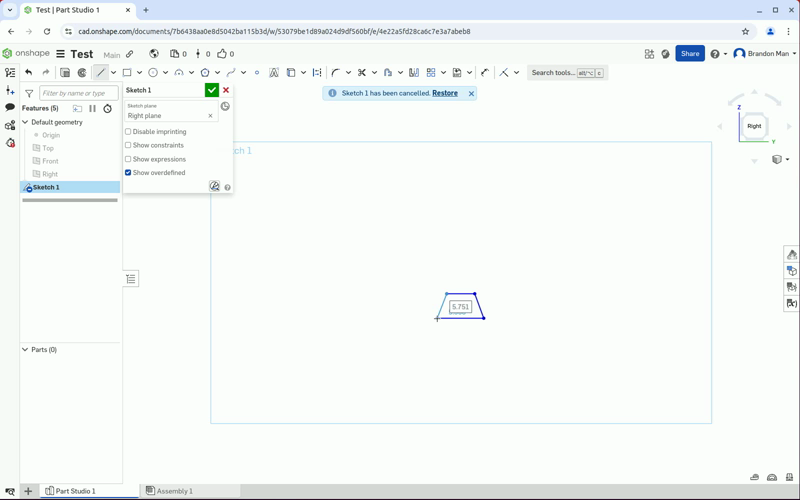
key_up(shift)
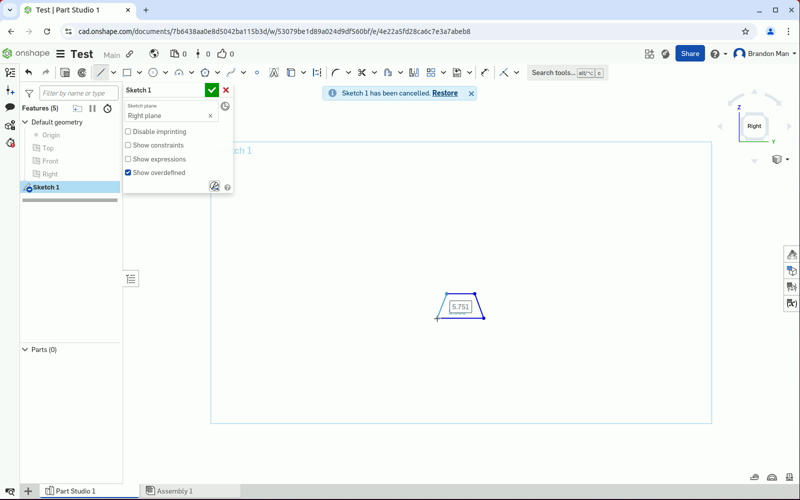
click(437, 318)
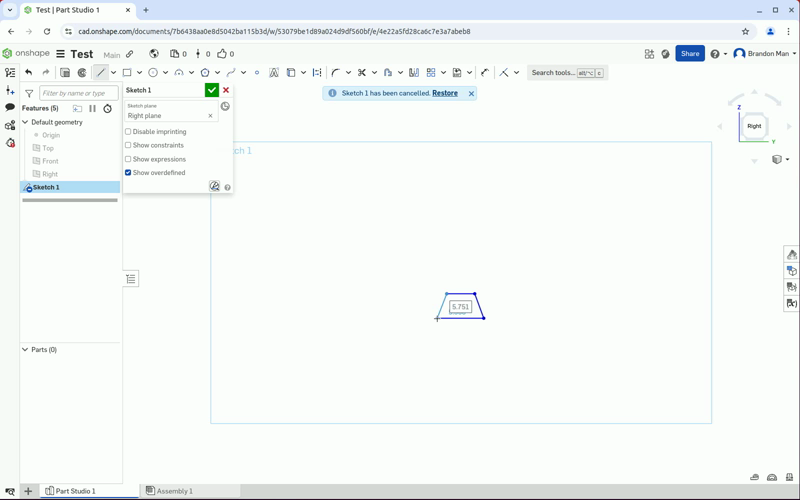
key(esc)
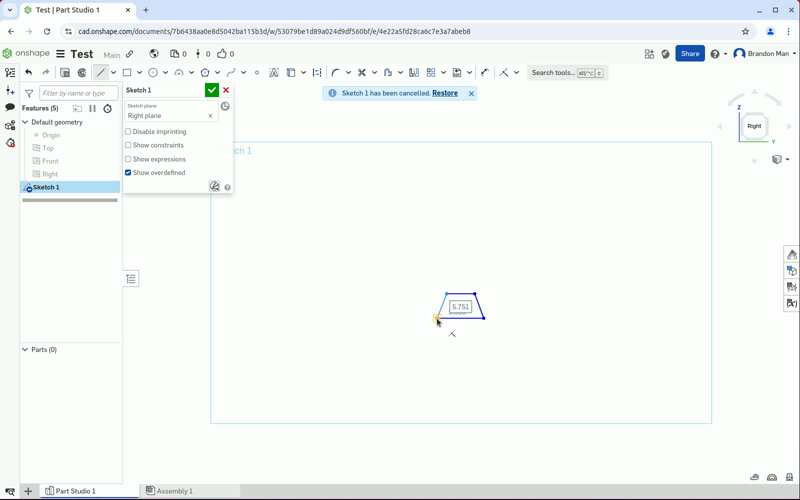
mouse_move(465, 313)
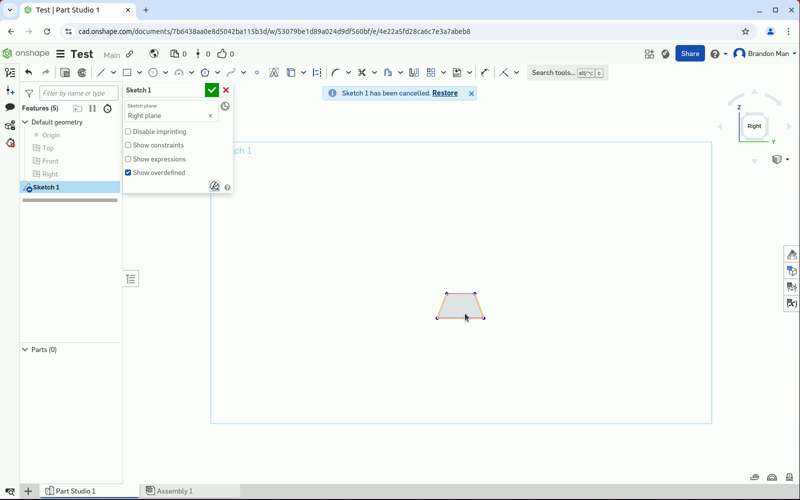
scroll(6)
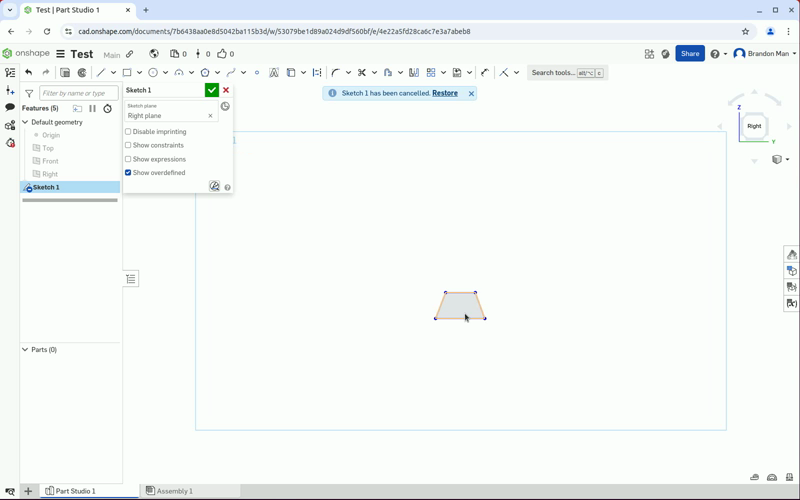
scroll(6)
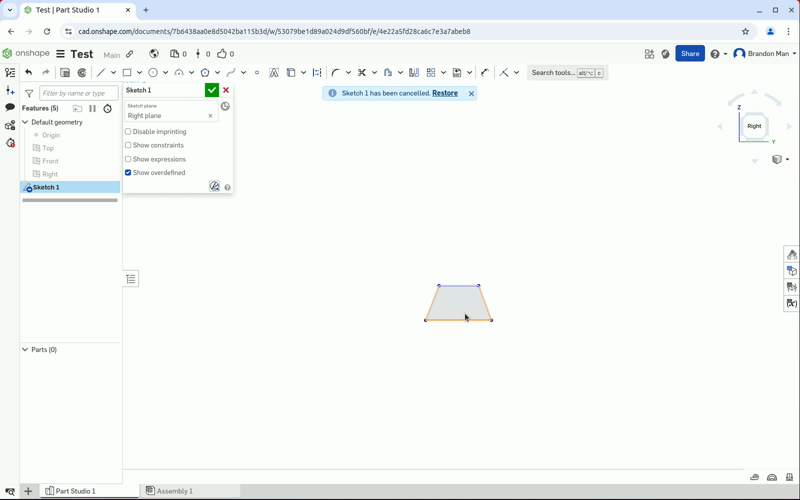
scroll(6)
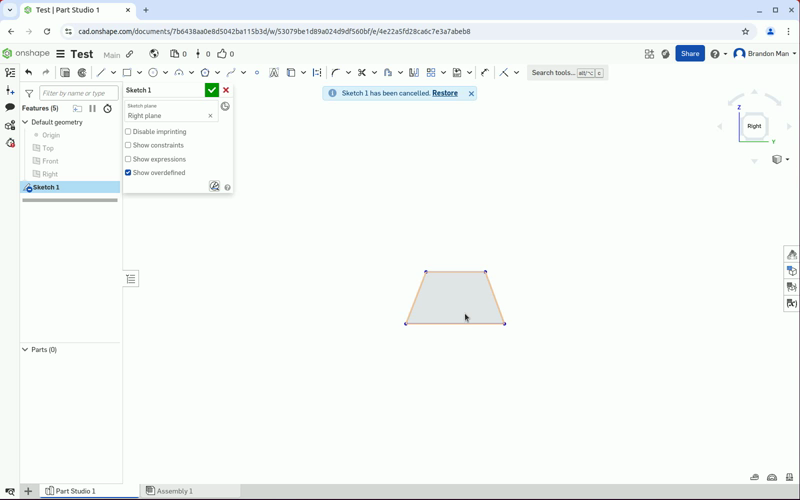
scroll(6)
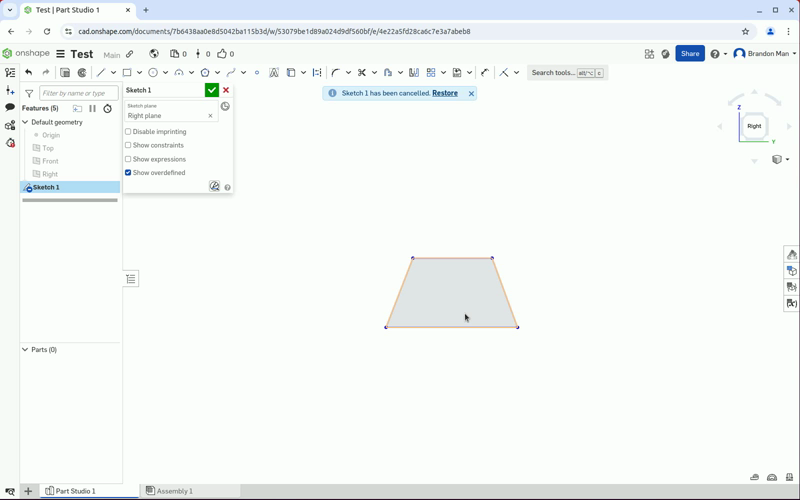
scroll(6)
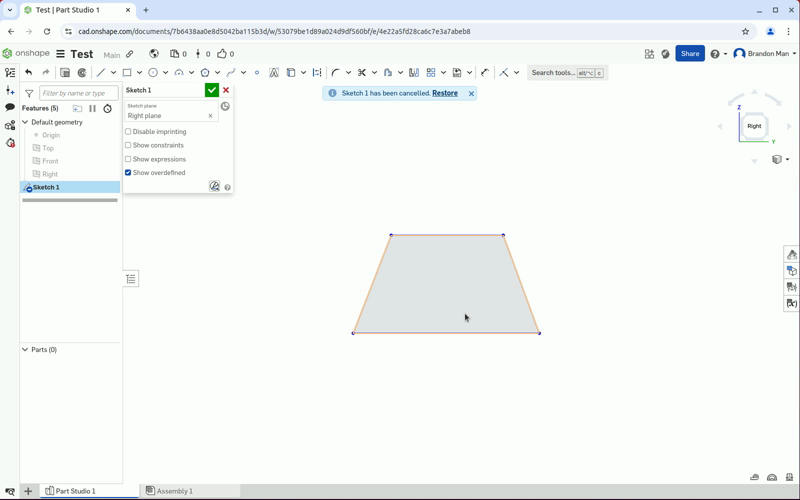
scroll(6)
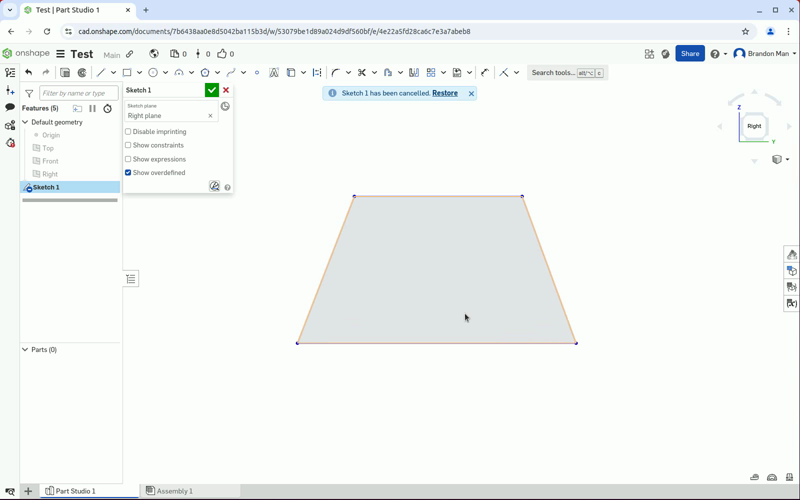
scroll(6)
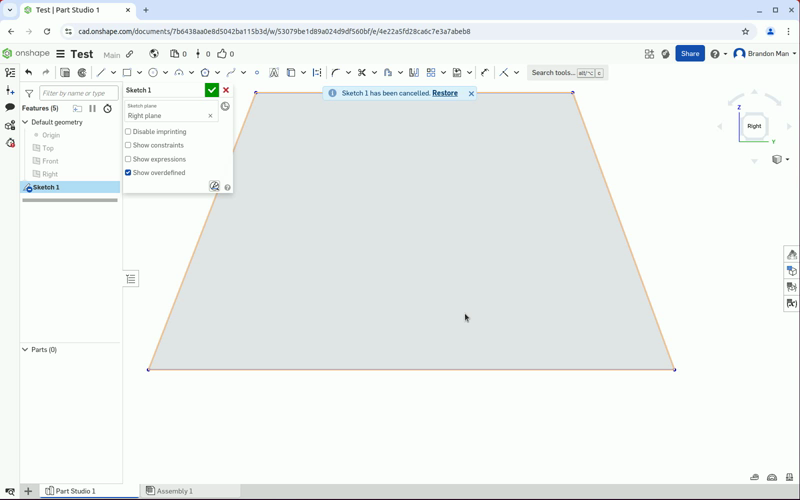
click(465, 313)
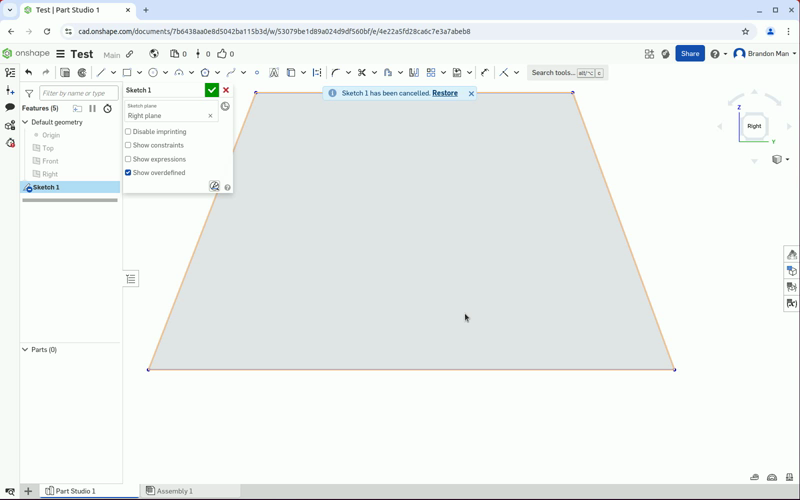
scroll(-6)
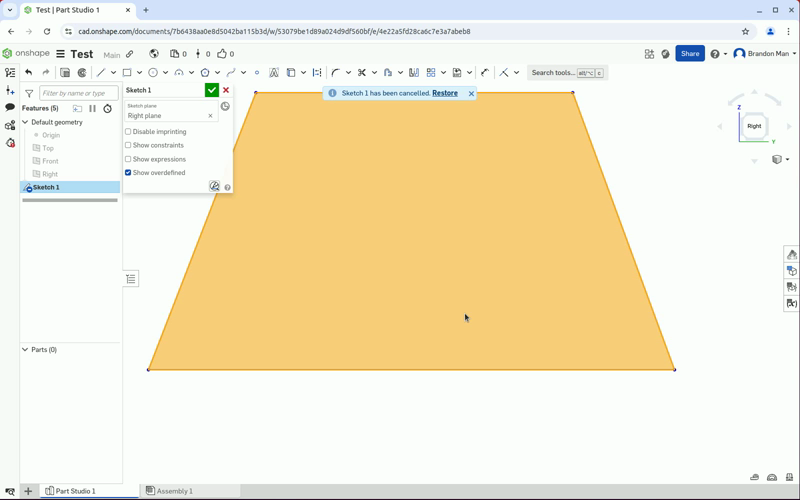
scroll(-6)
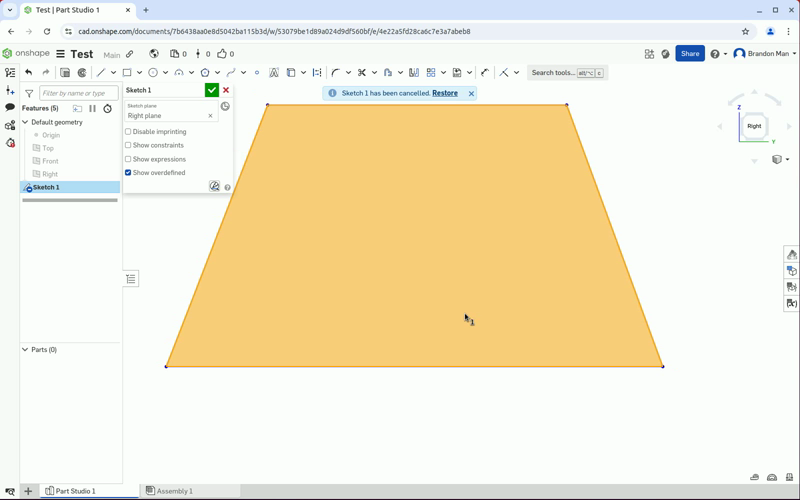
scroll(-6)
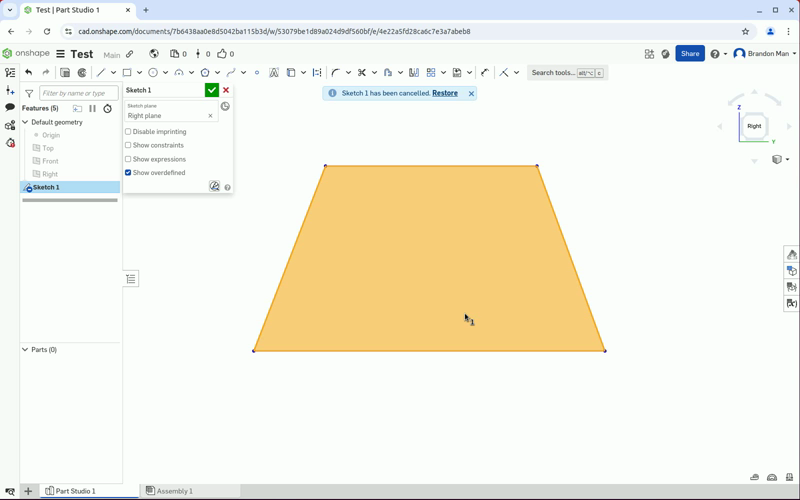
scroll(-6)
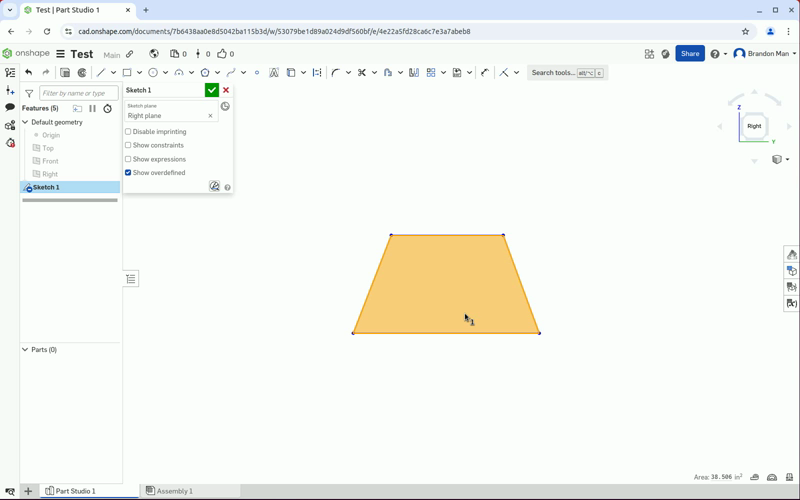
scroll(-6)
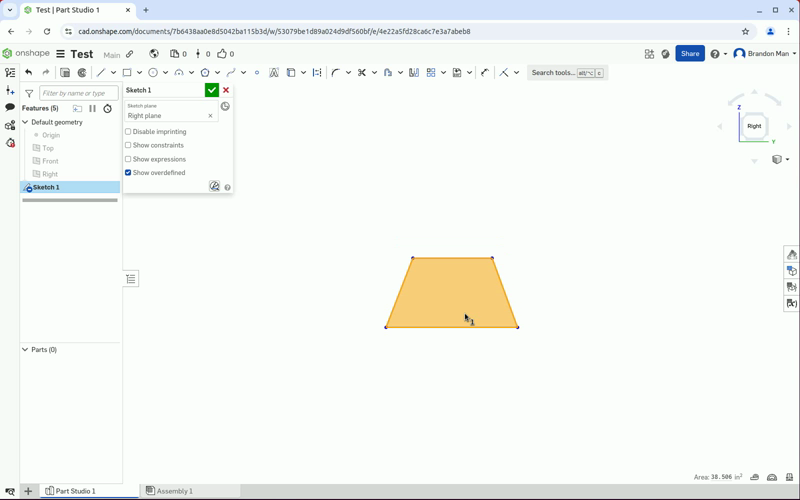
scroll(-6)
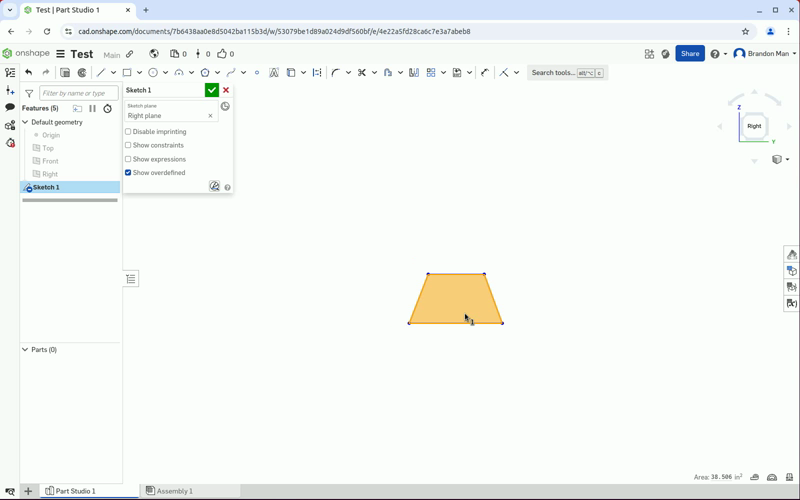
scroll(-6)
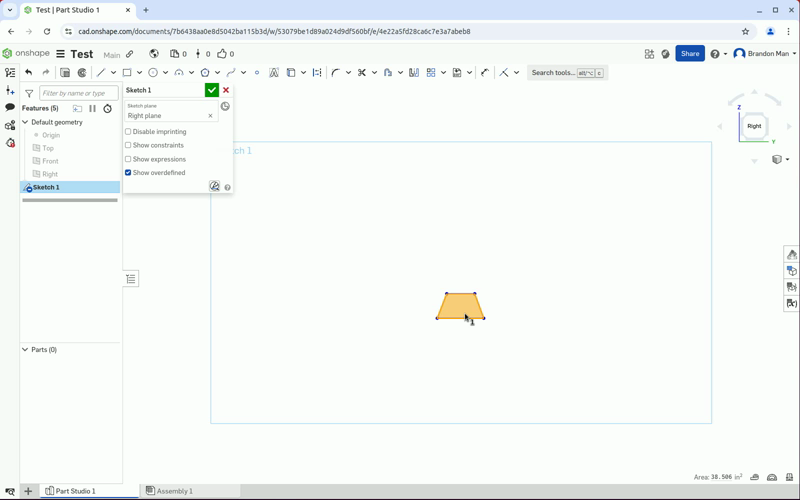
mouse_move(73, 352)
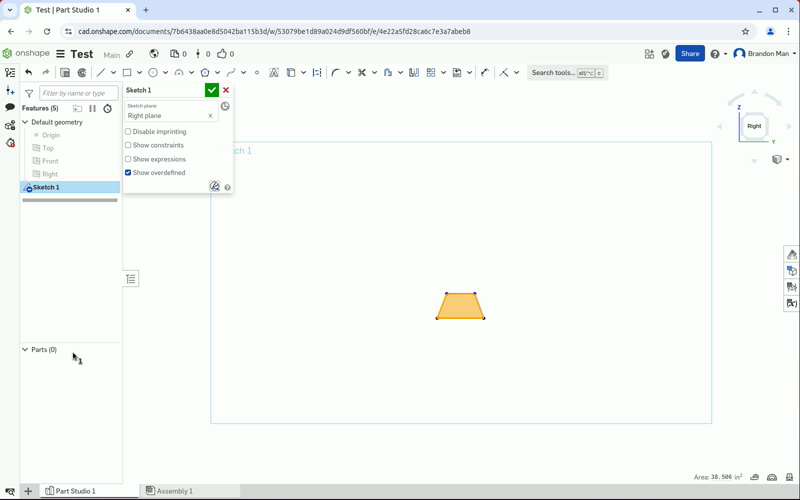
key(shift+y)
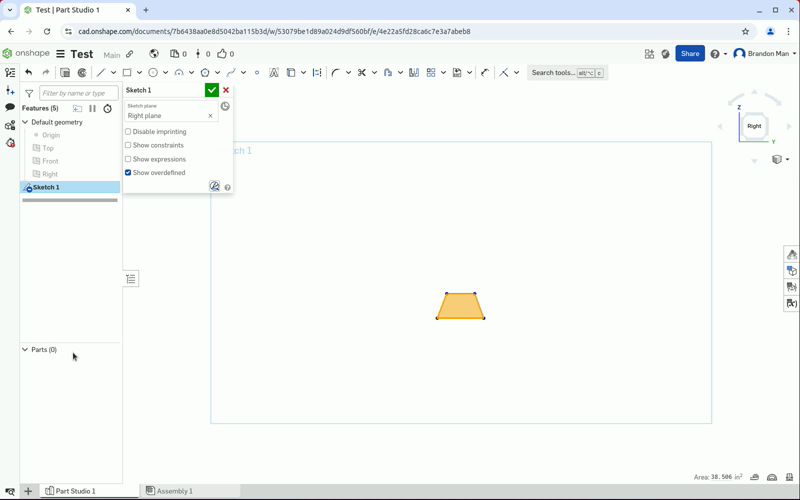
key(shift+e)
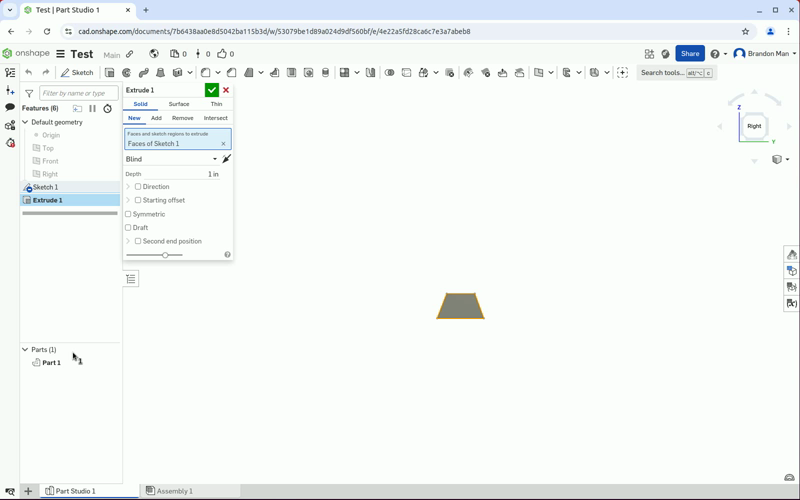
mouse_move(143, 106)
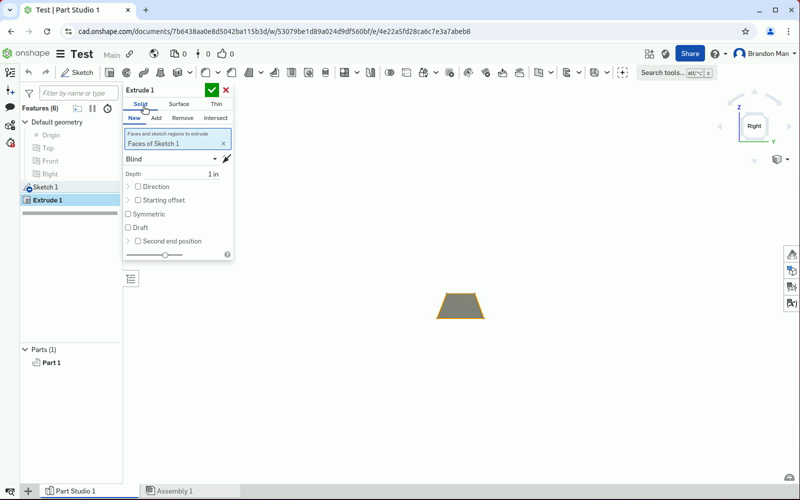
click(143, 106)
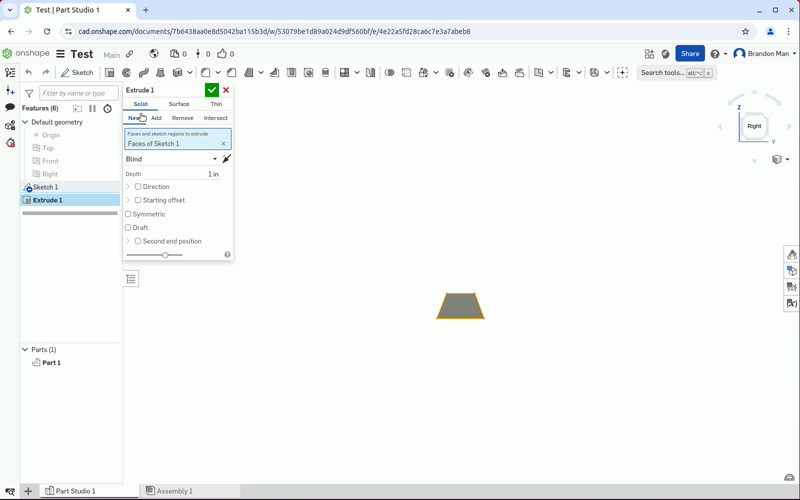
mouse_move(137, 120)
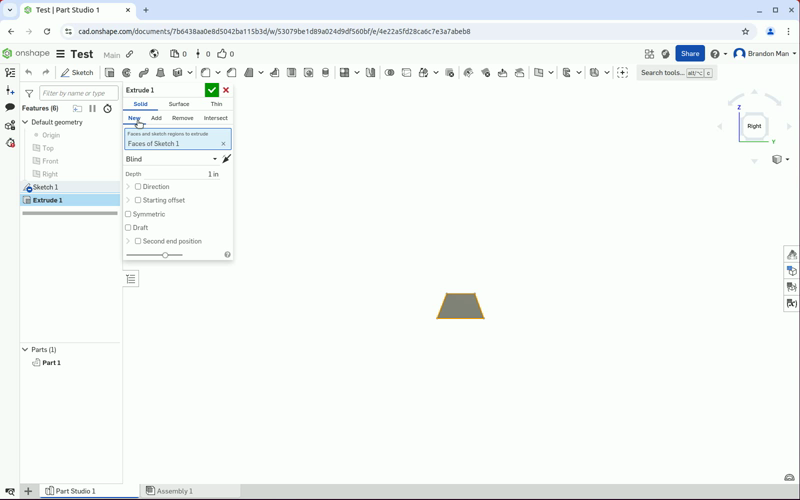
click(137, 120)
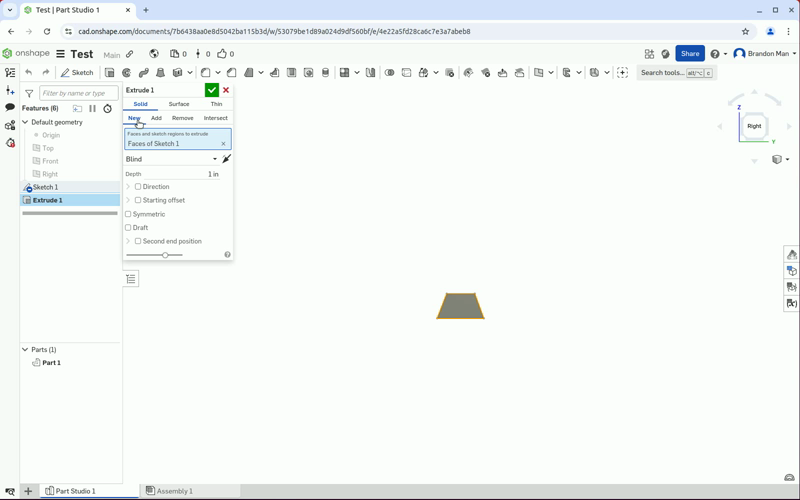
key(tab, 4)
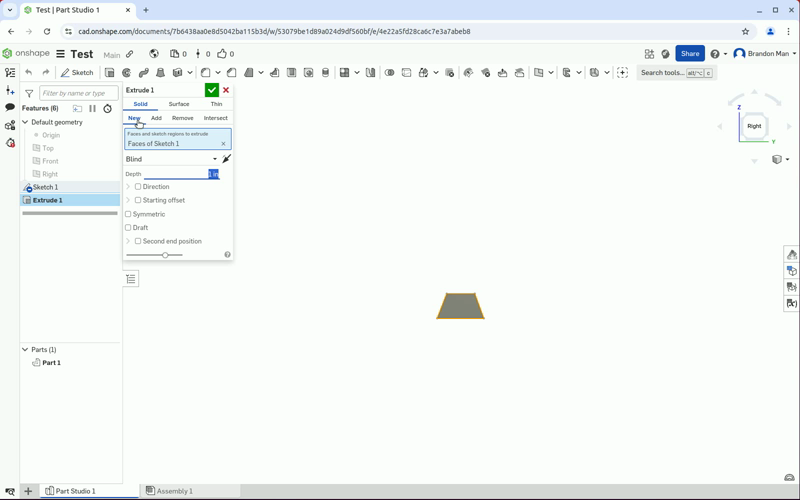
text(34.662)
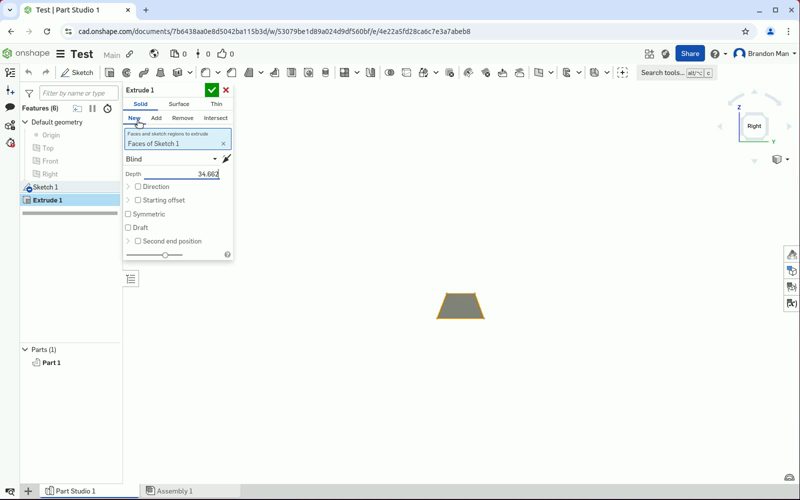
key(tab, 3)
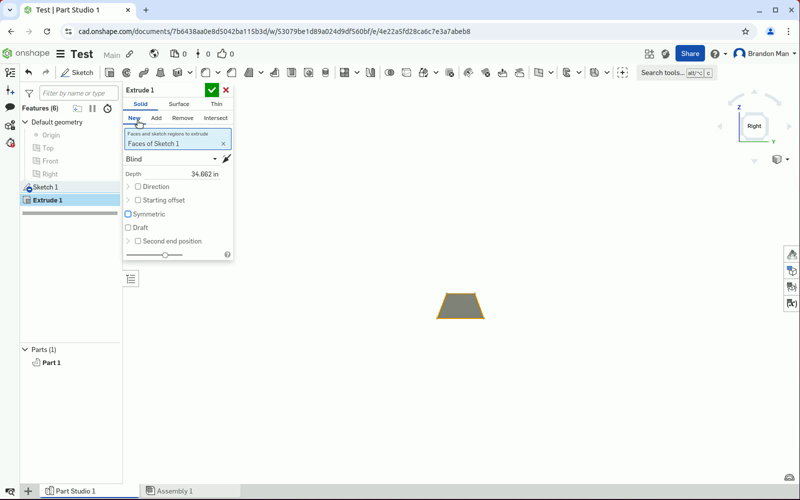
key(space)
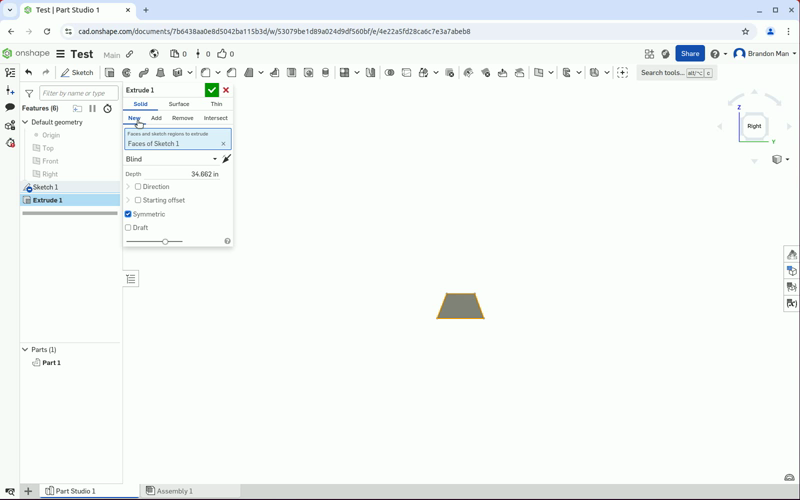
key(enter)
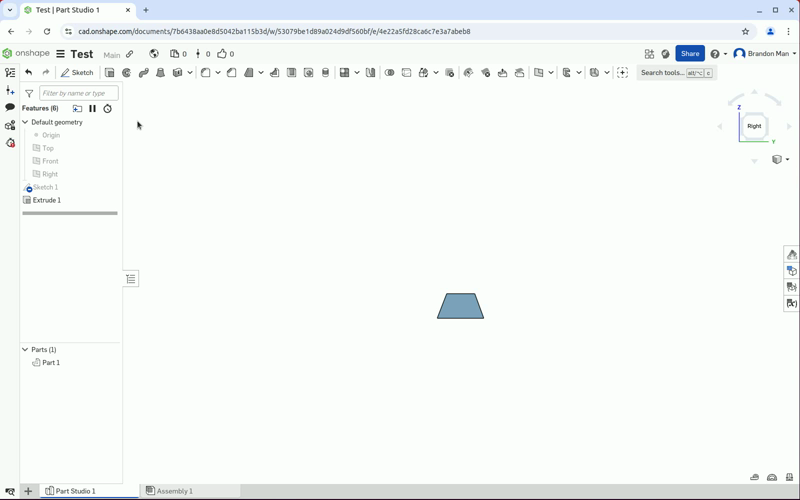
key(shift+h)
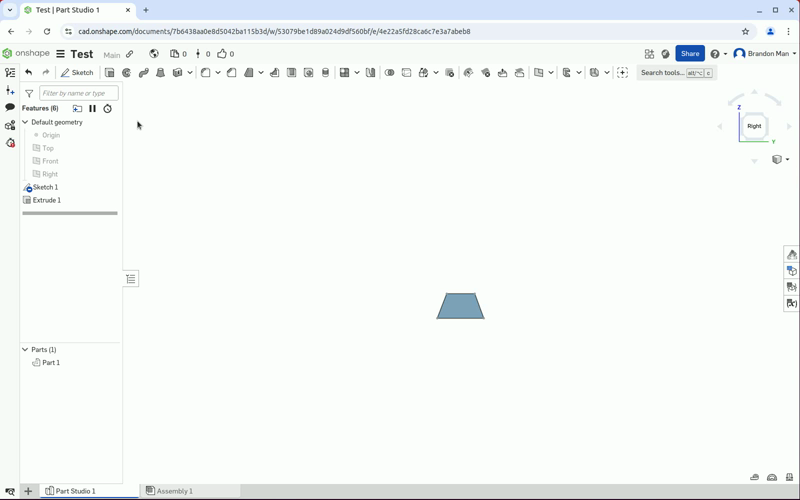
key(shift+h)
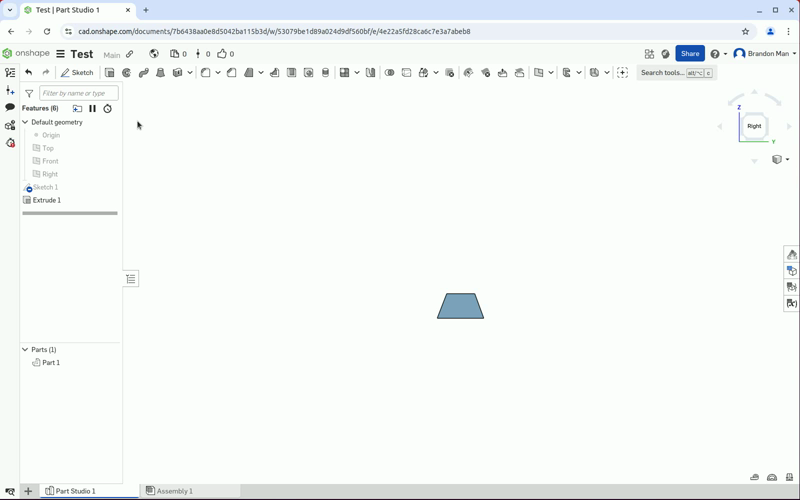
mouse_move(73, 189)
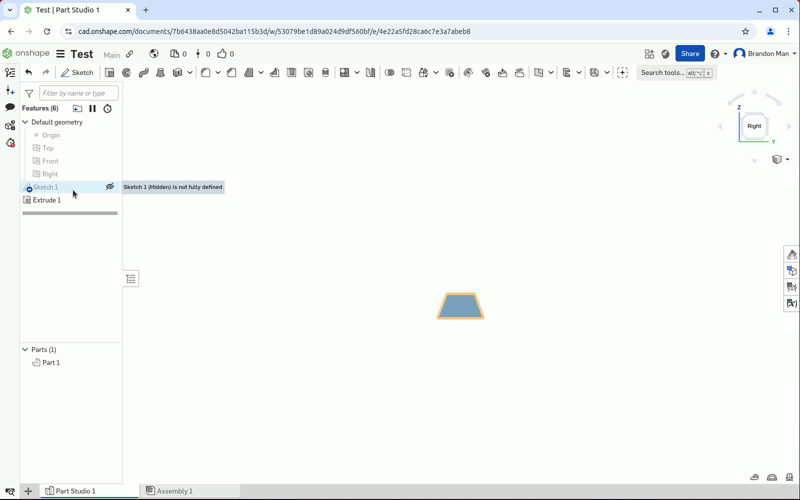
click(73, 189)
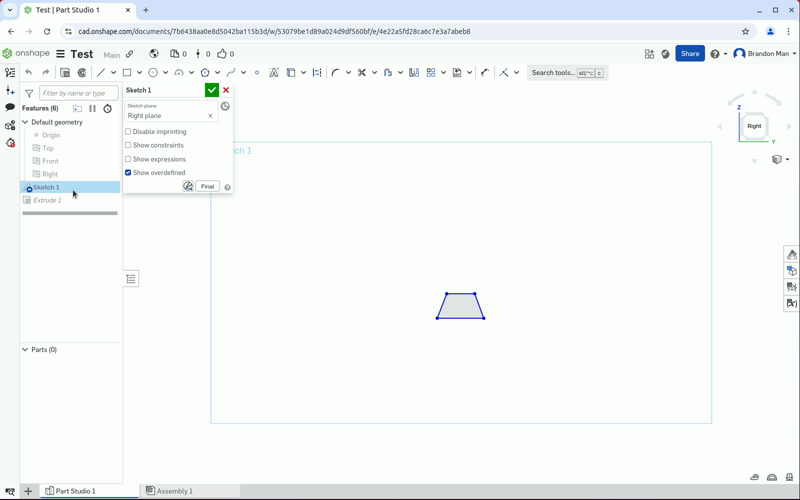
mouse_move(229, 92)
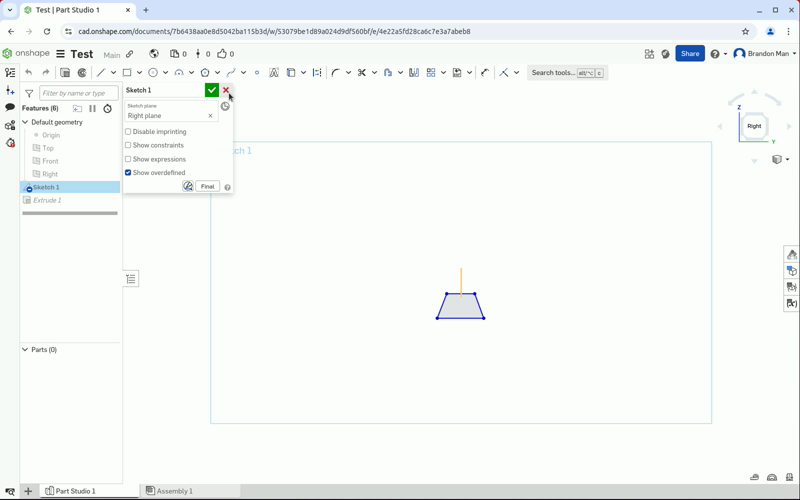
click(229, 92)
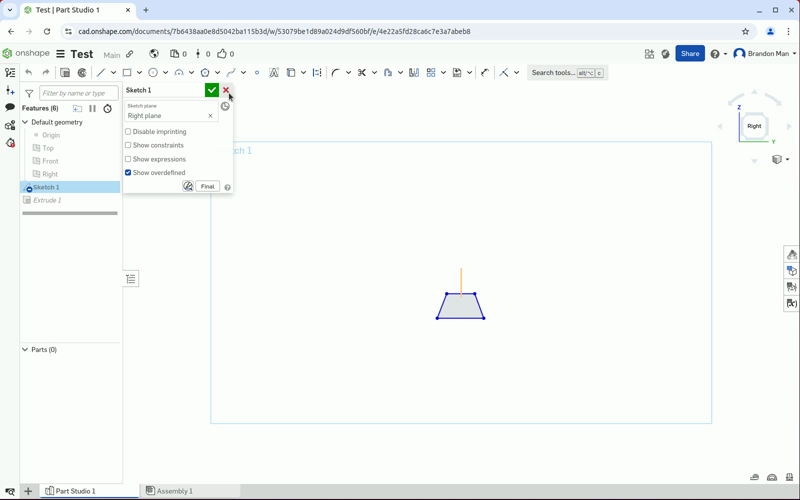
key(shift+s)
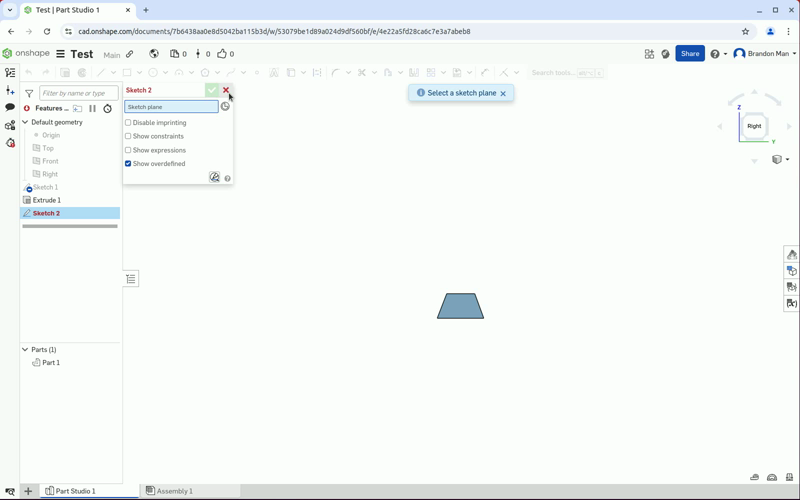
mouse_move(73, 176)
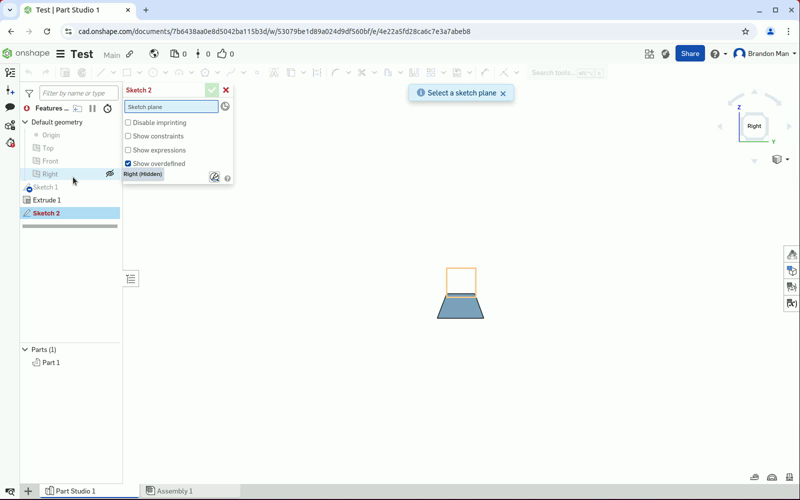
click(73, 176)
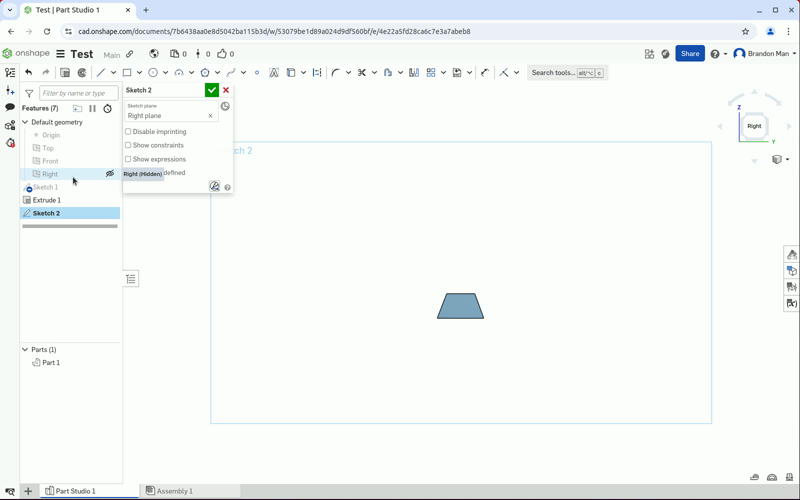
mouse_move(73, 352)
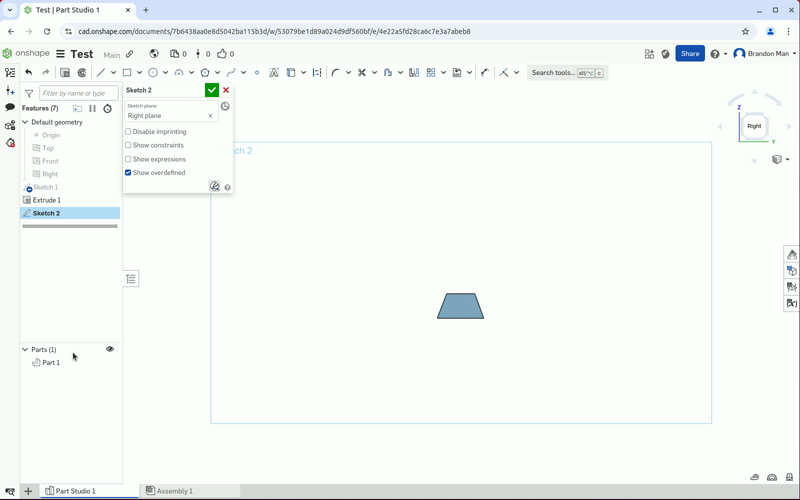
key(y)
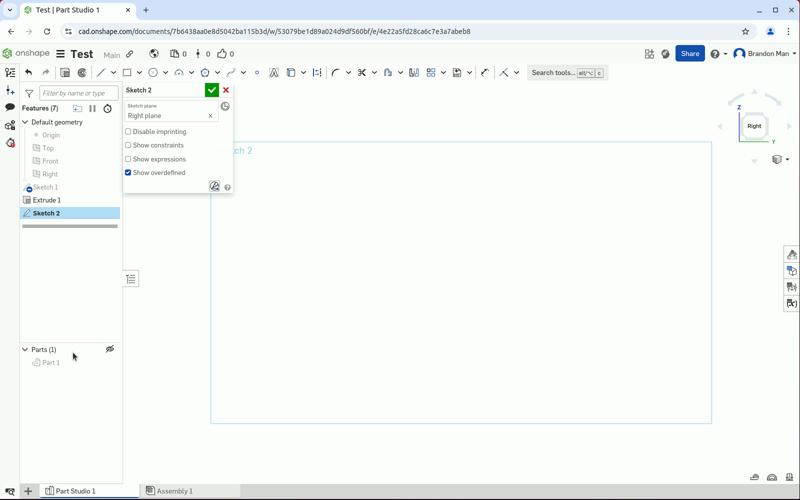
key(l)
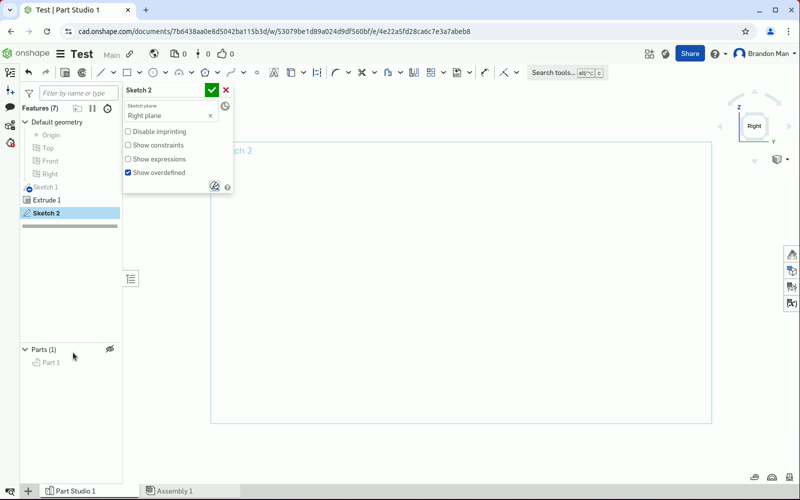
key_down(shift)
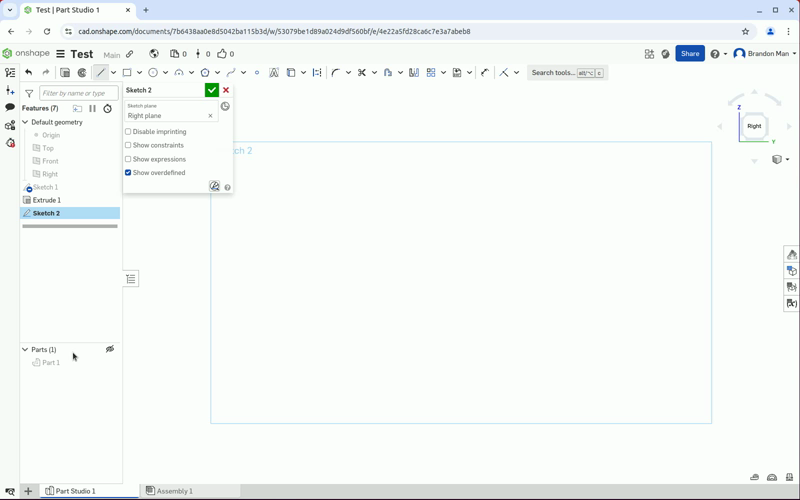
mouse_move(393, 318)
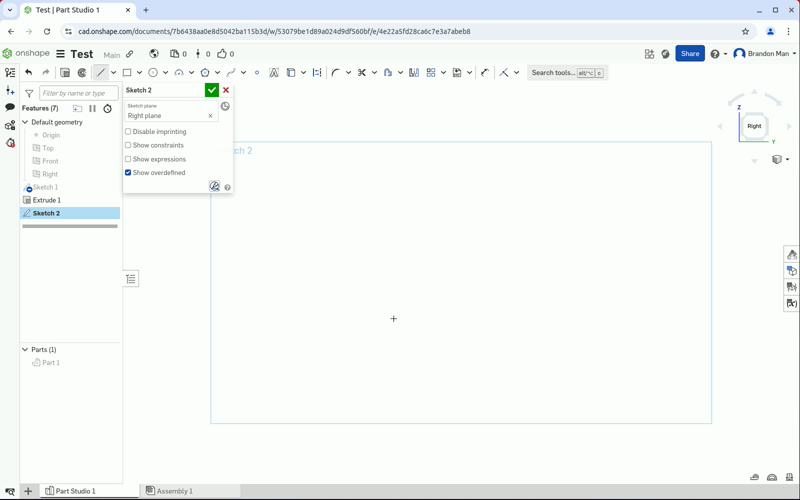
click(393, 318)
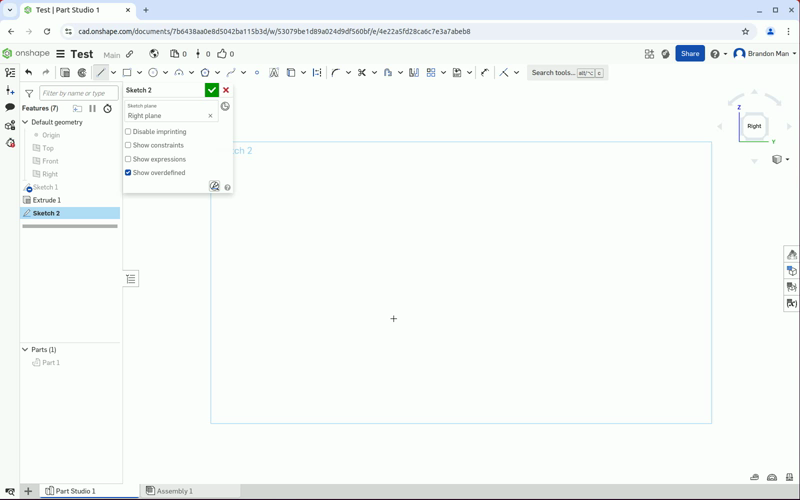
key_up(shift)
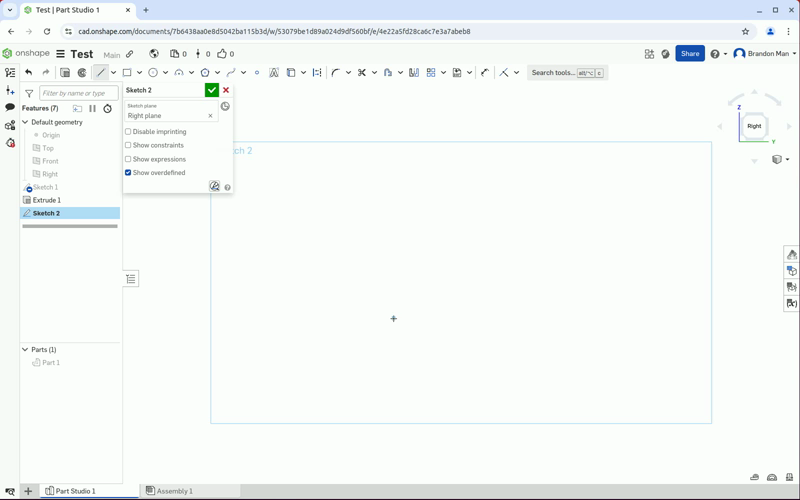
key_down(shift)
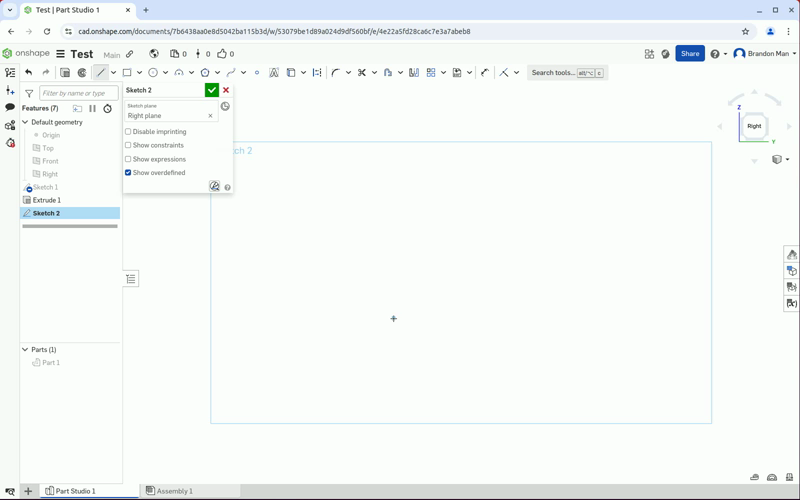
mouse_move(423, 318)
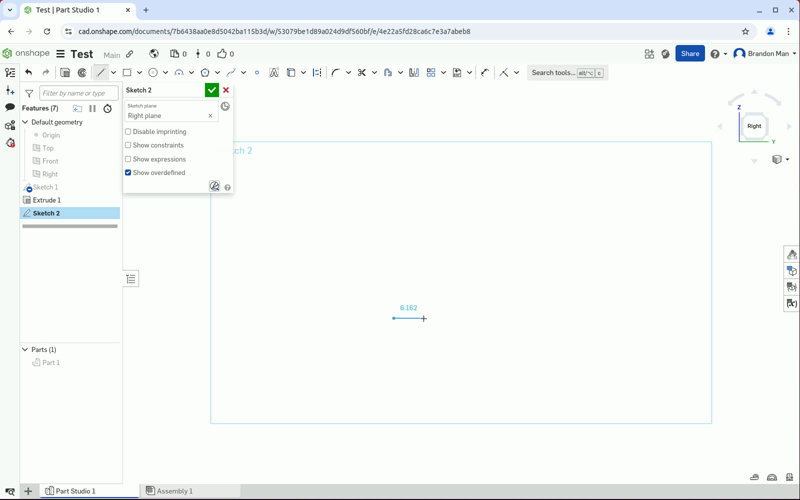
mouse_move(437, 318)
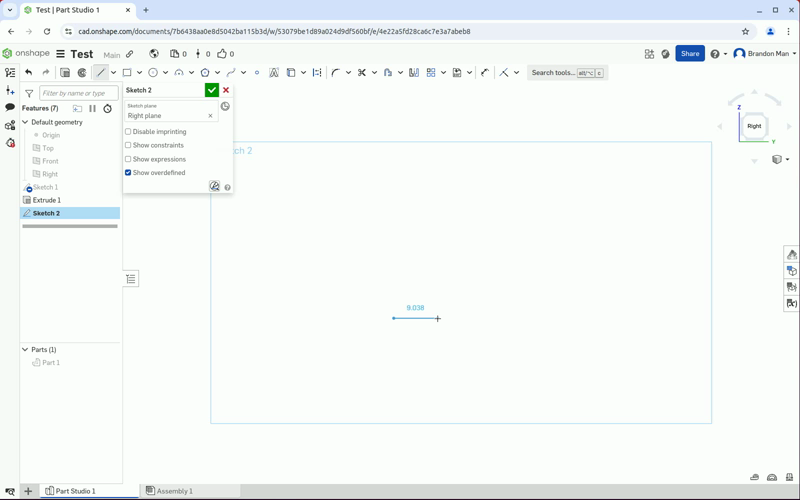
click(437, 318)
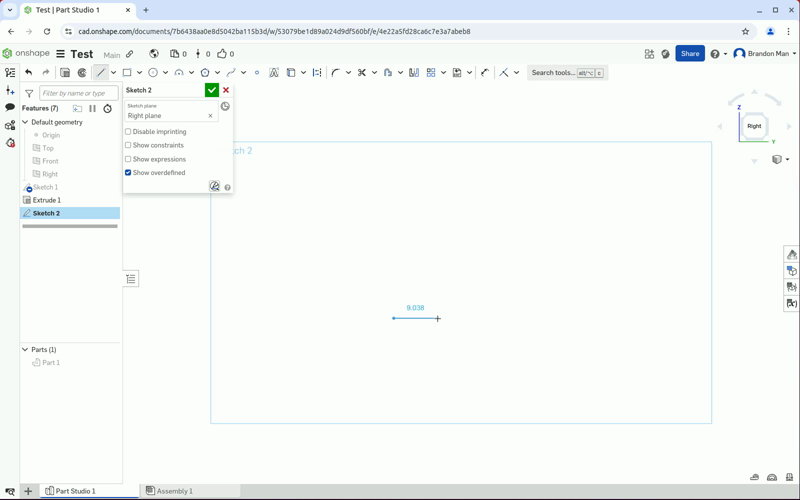
key_up(shift)
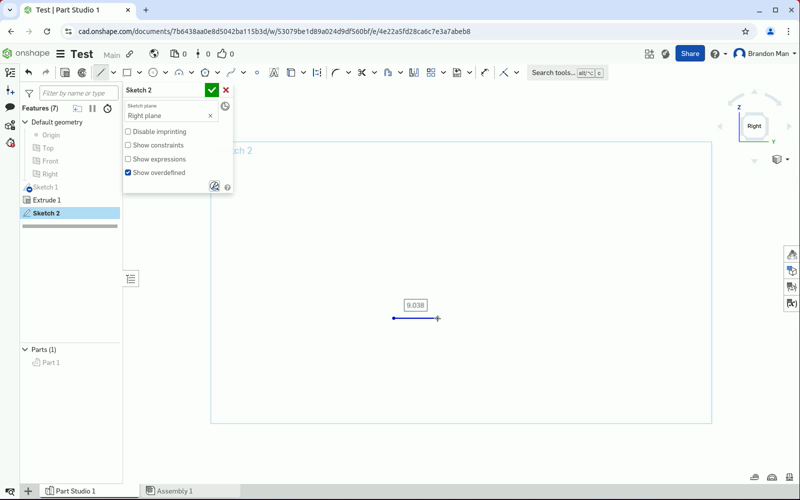
key_down(shift)
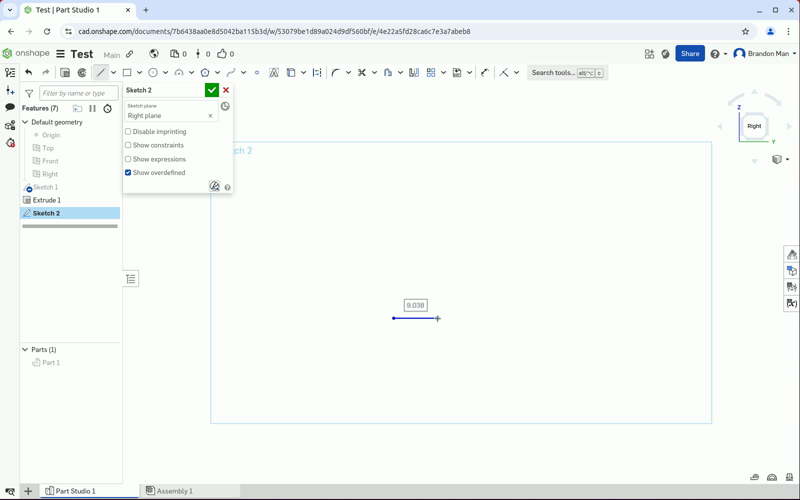
mouse_move(467, 318)
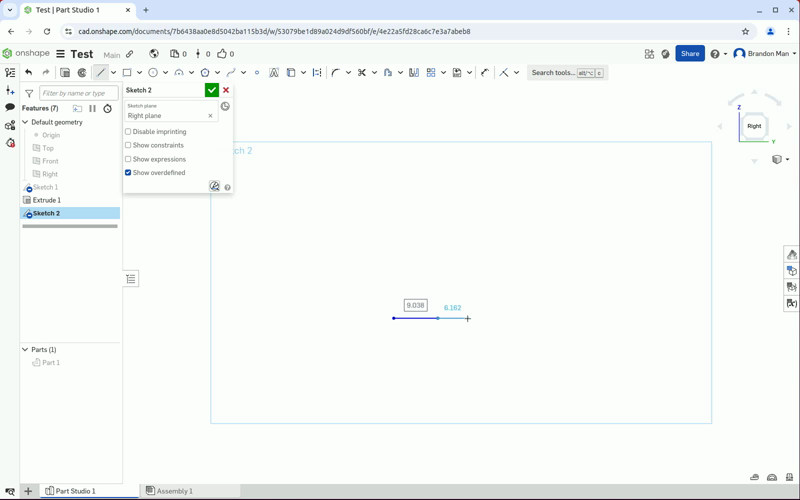
mouse_move(447, 293)
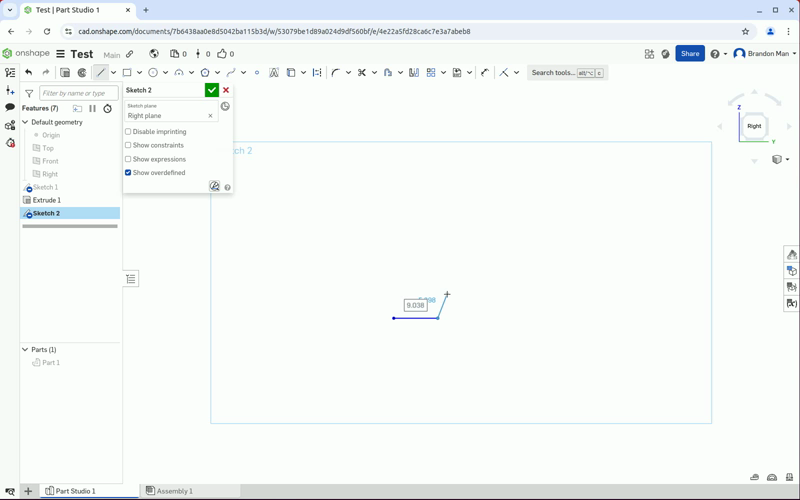
click(447, 293)
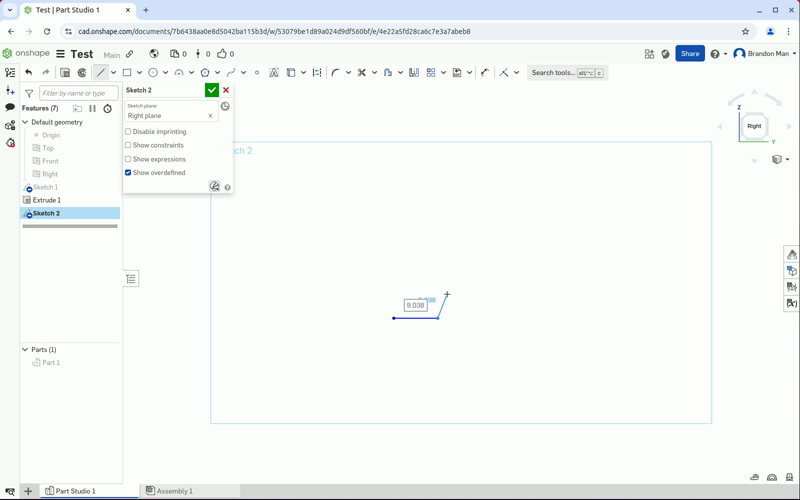
key_up(shift)
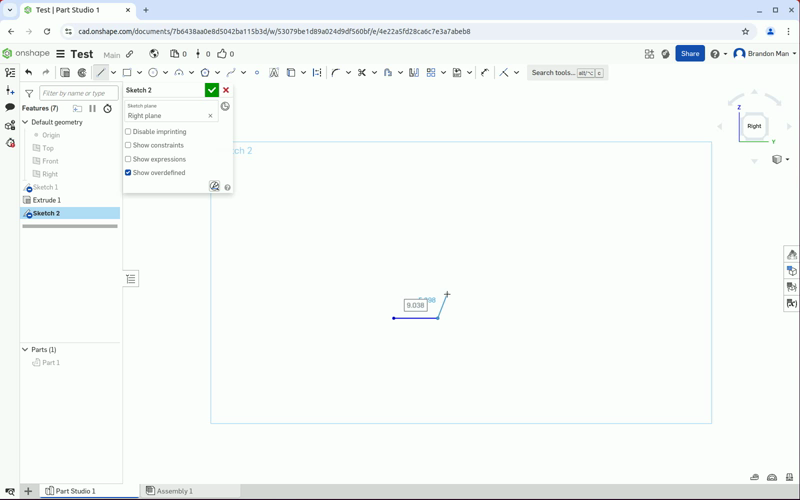
key_down(shift)
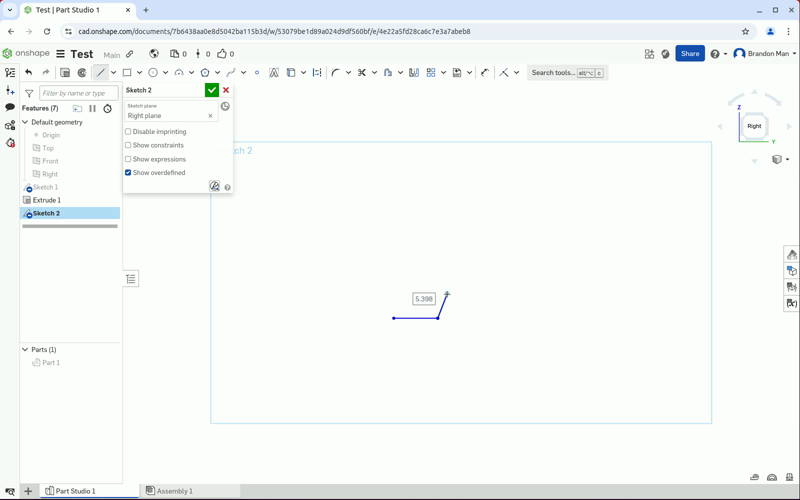
mouse_move(477, 293)
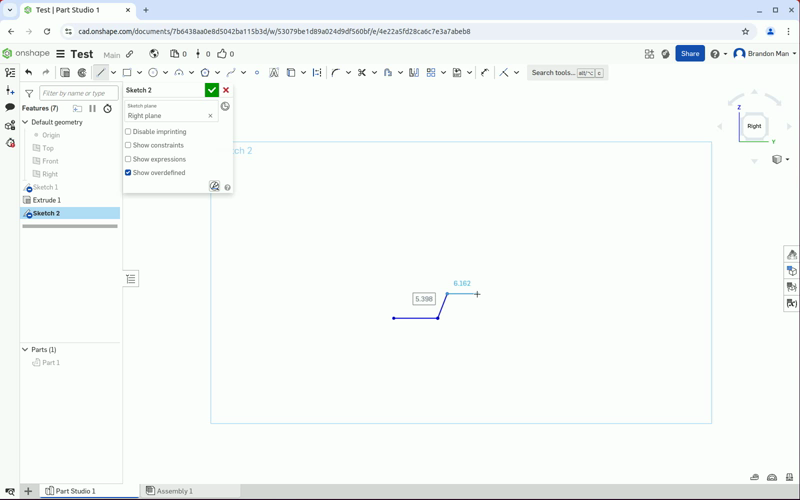
mouse_move(450, 271)
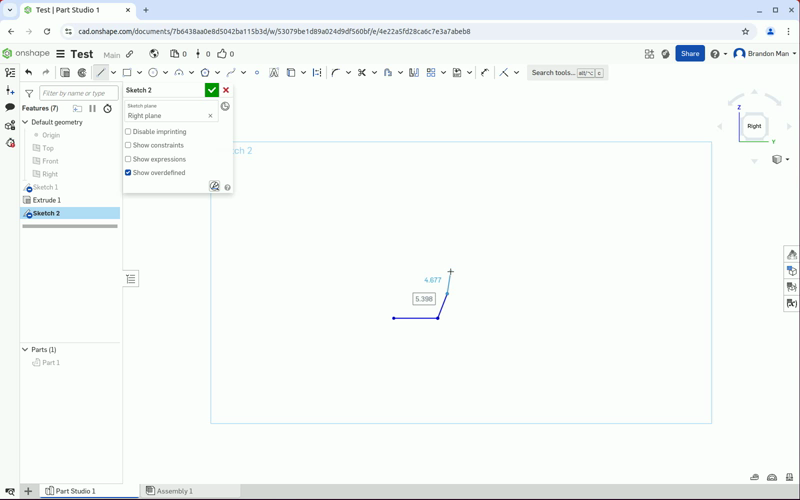
click(450, 271)
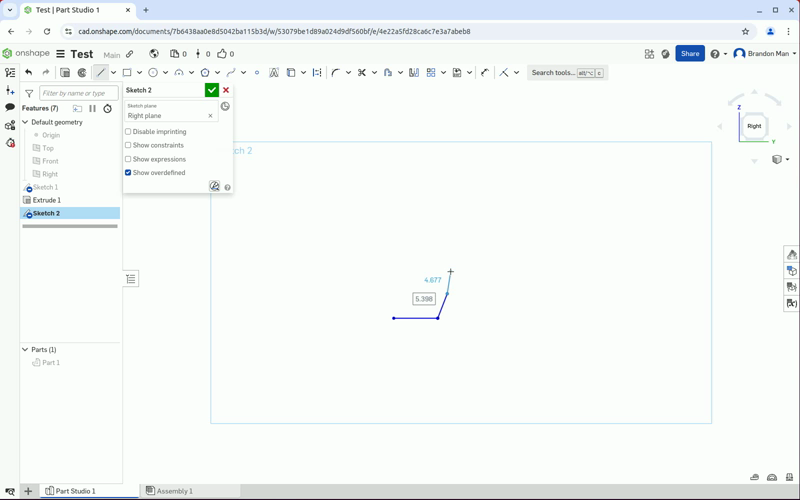
key_up(shift)
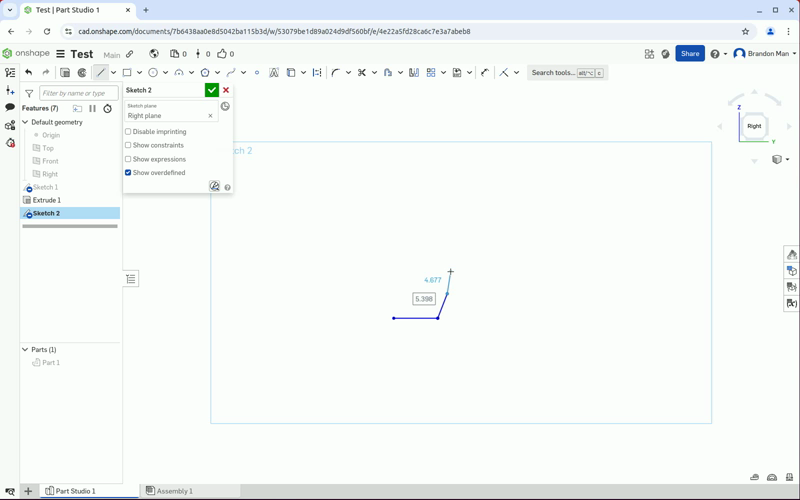
key_down(shift)
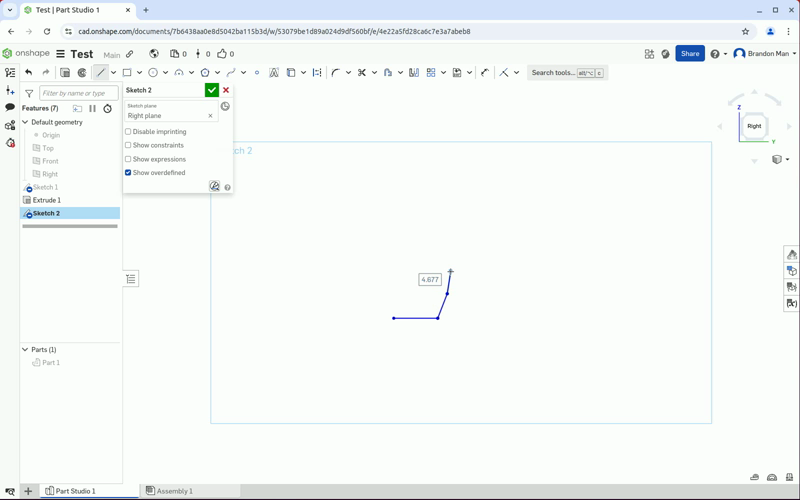
mouse_move(480, 271)
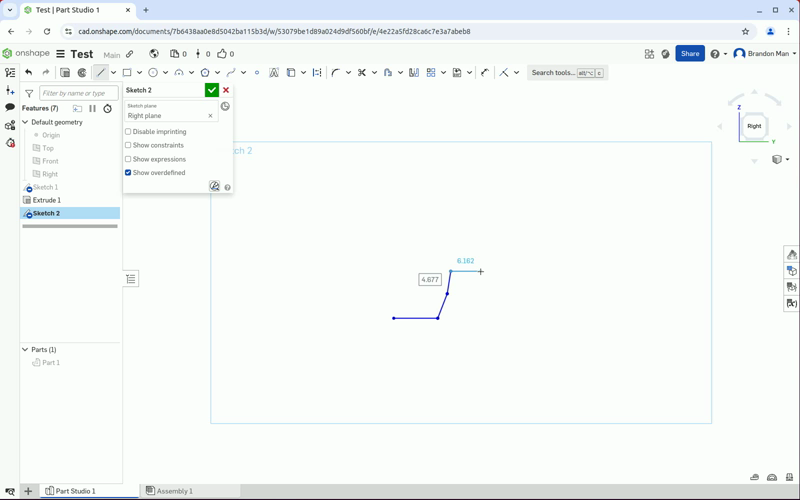
mouse_move(428, 271)
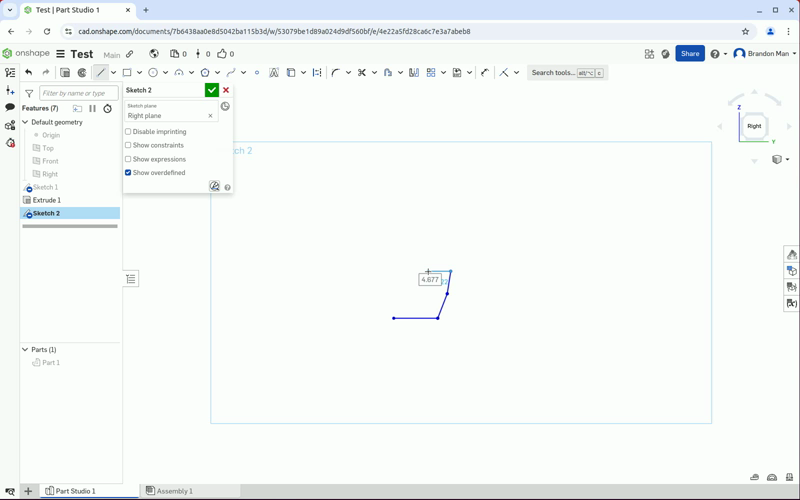
click(428, 271)
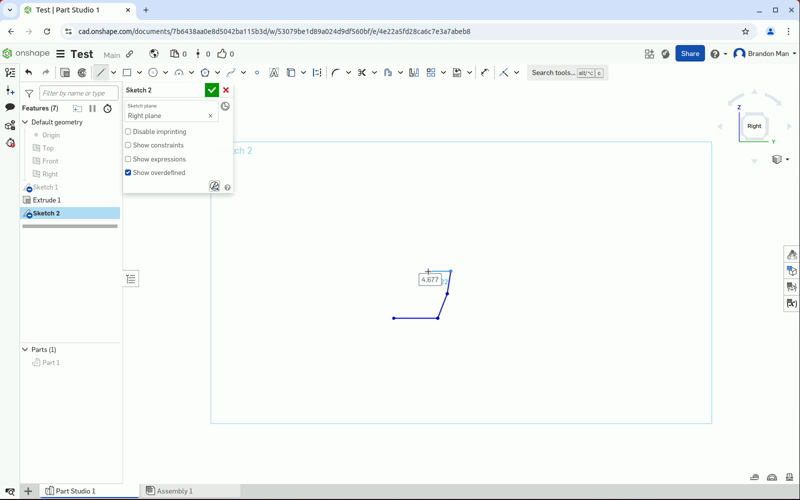
key_up(shift)
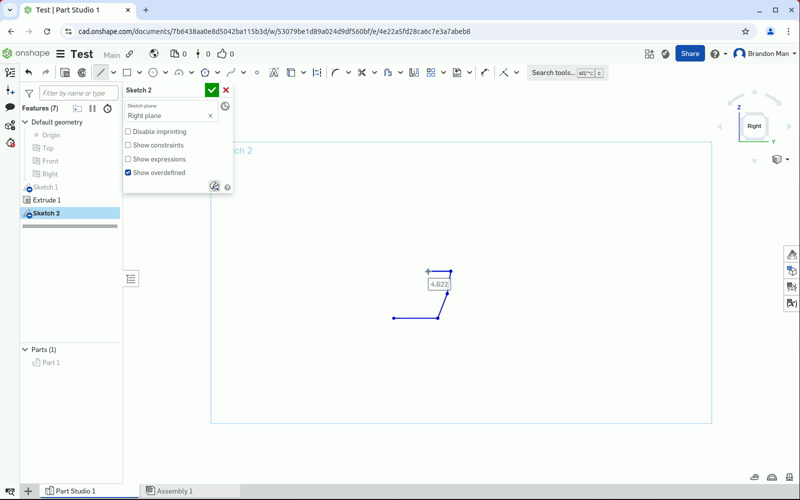
key(esc)
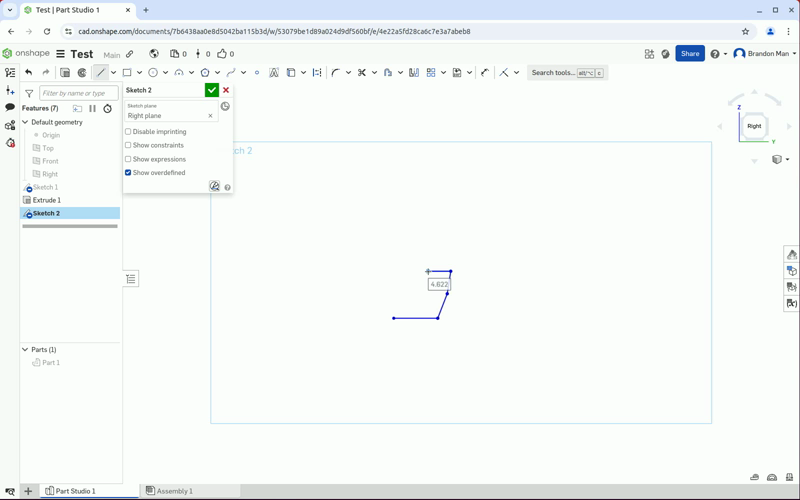
key(a)
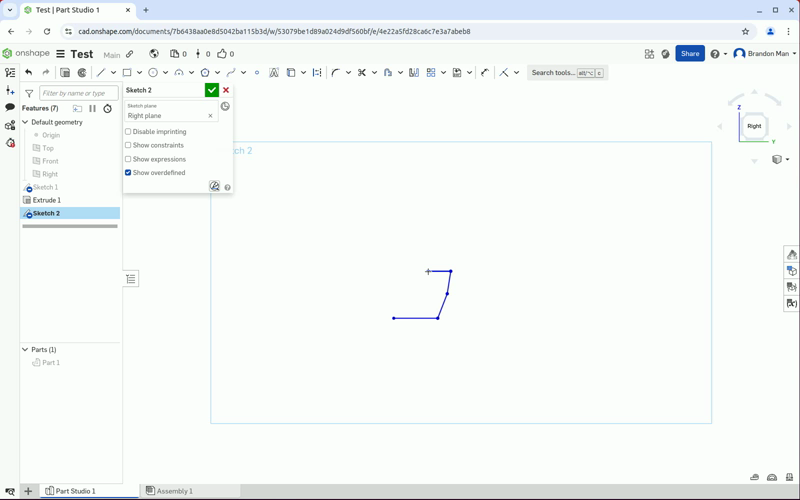
mouse_move(428, 271)
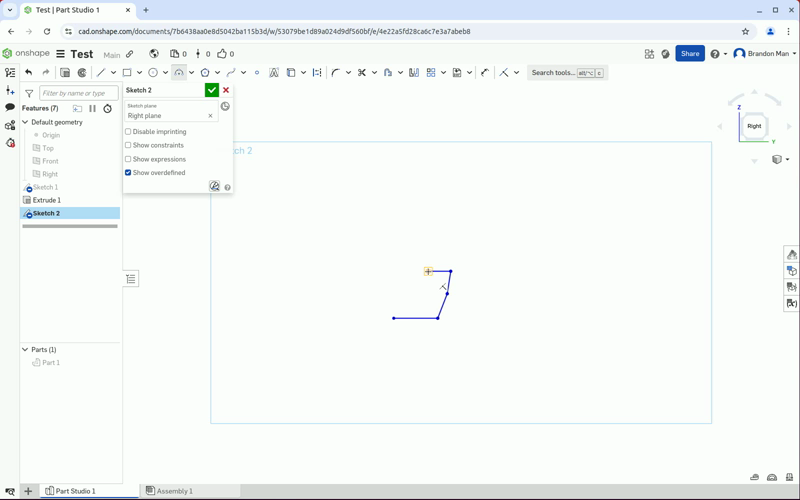
click(428, 271)
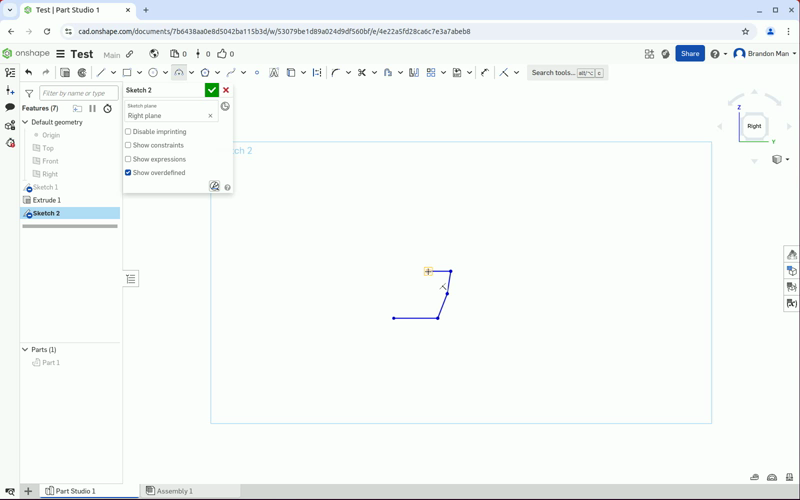
mouse_move(393, 318)
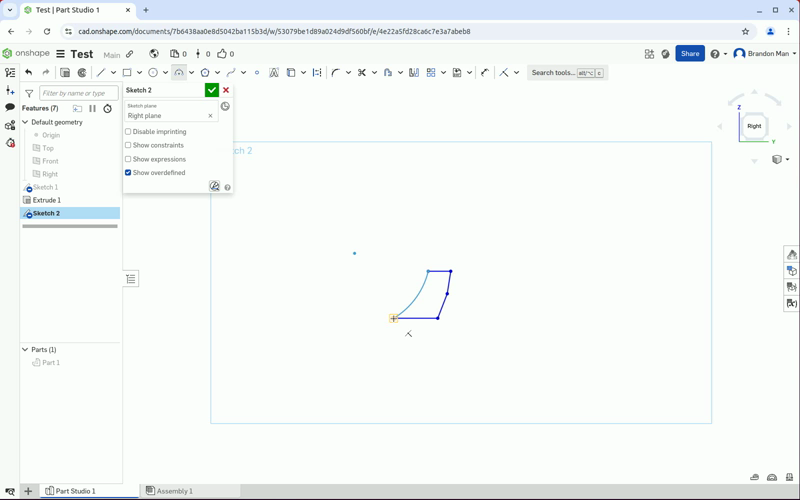
click(393, 318)
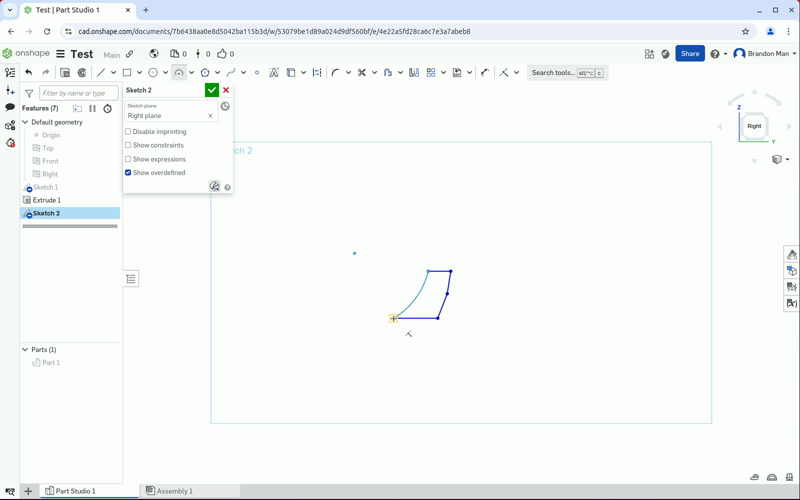
key_down(shift)
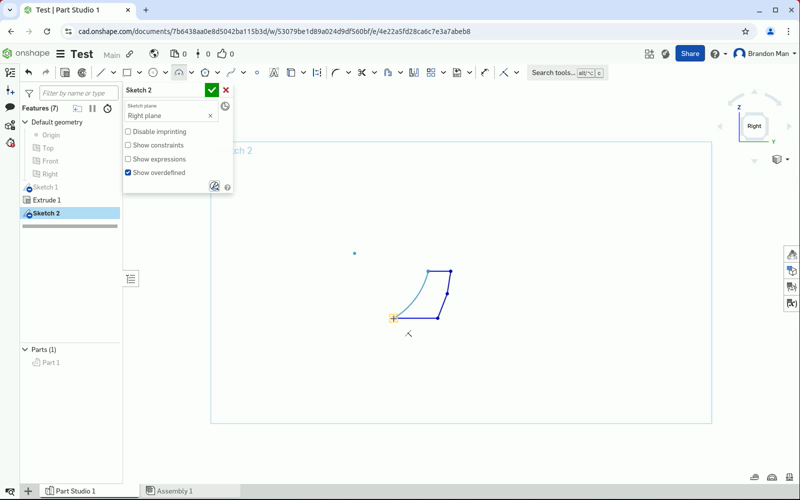
mouse_move(364, 260)
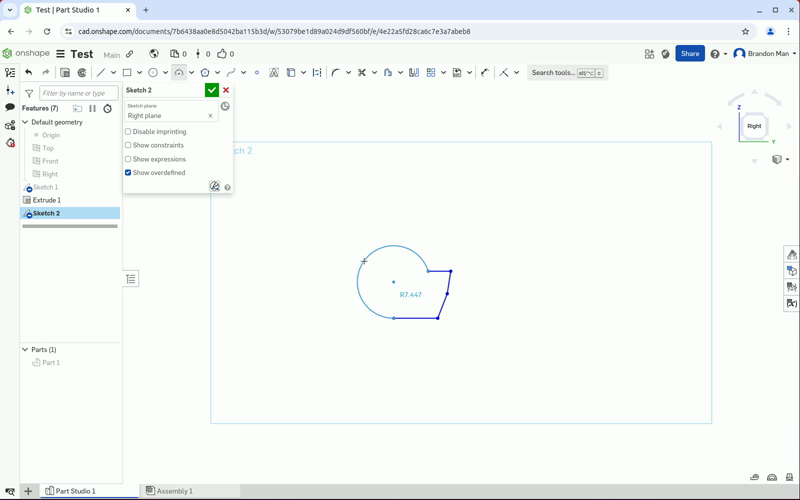
click(364, 260)
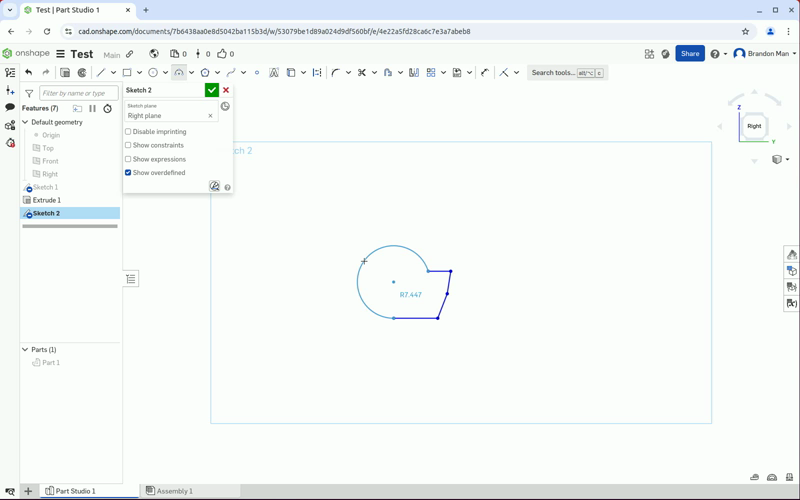
key_up(shift)
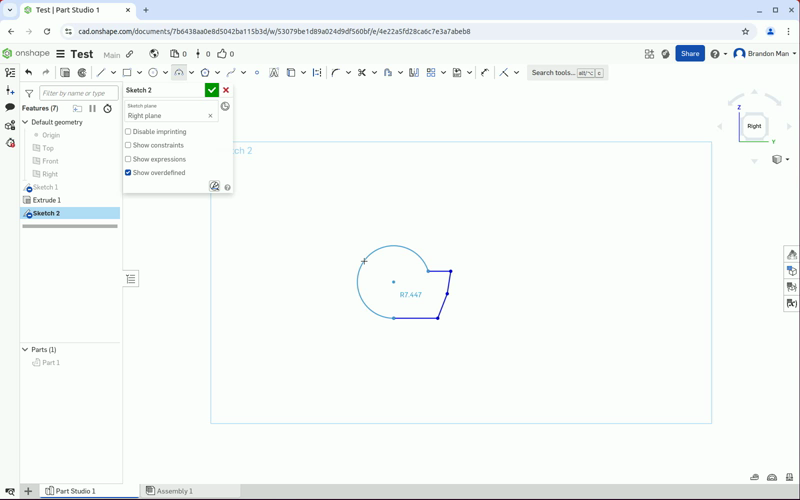
key(esc)
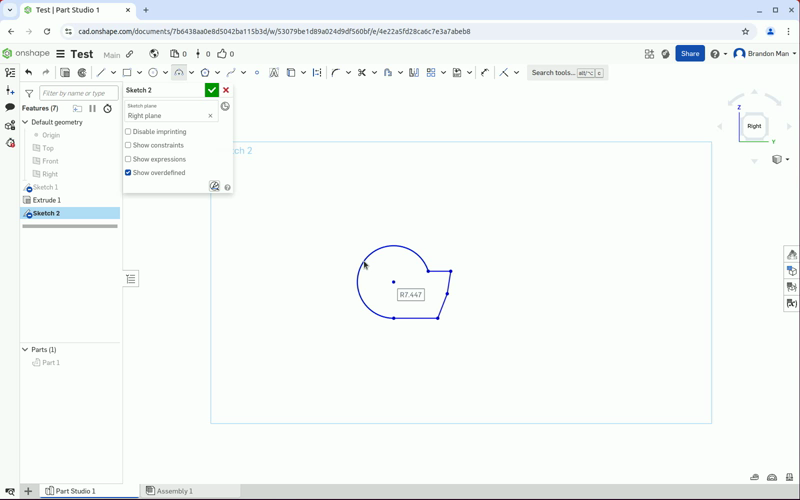
key(c)
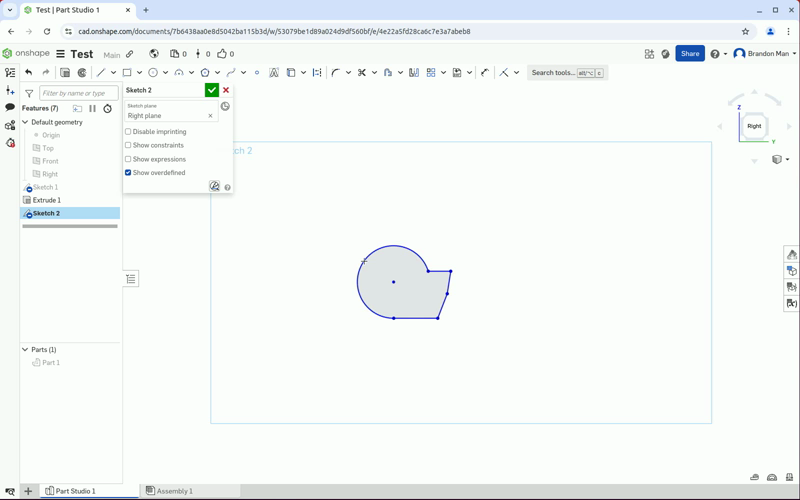
key_down(shift)
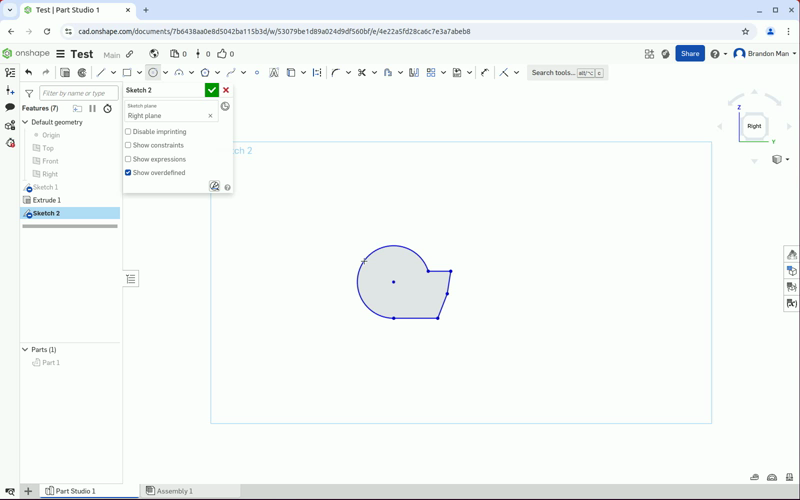
mouse_move(393, 281)
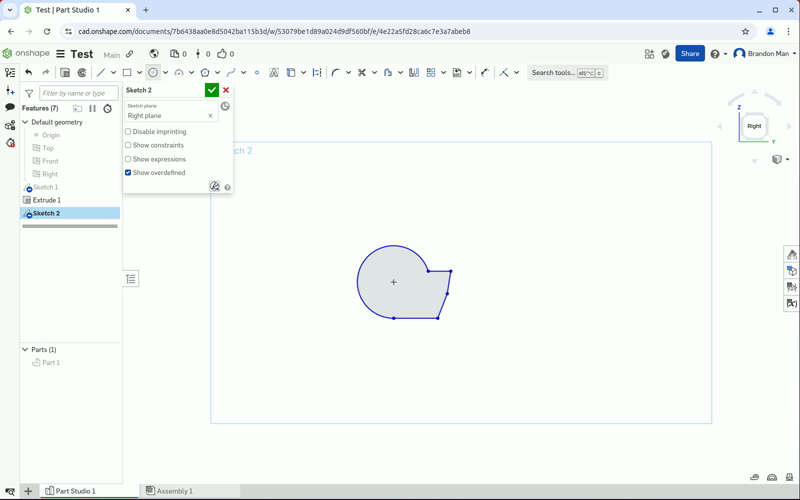
click(393, 281)
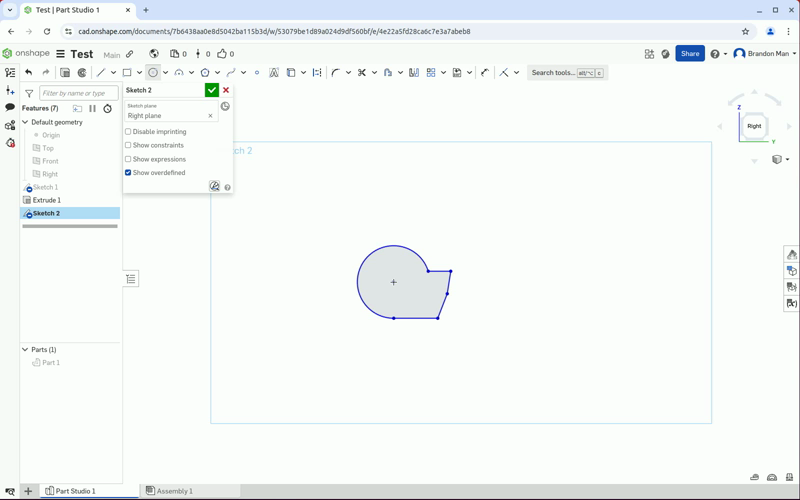
key_up(shift)
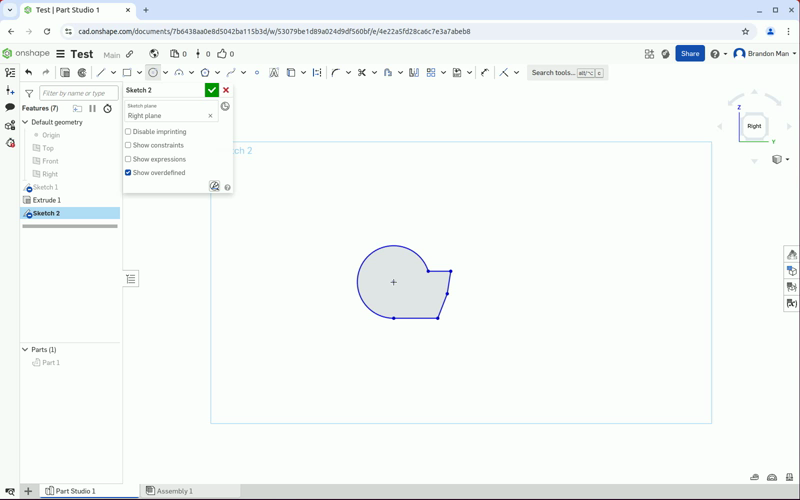
mouse_move(405, 281)
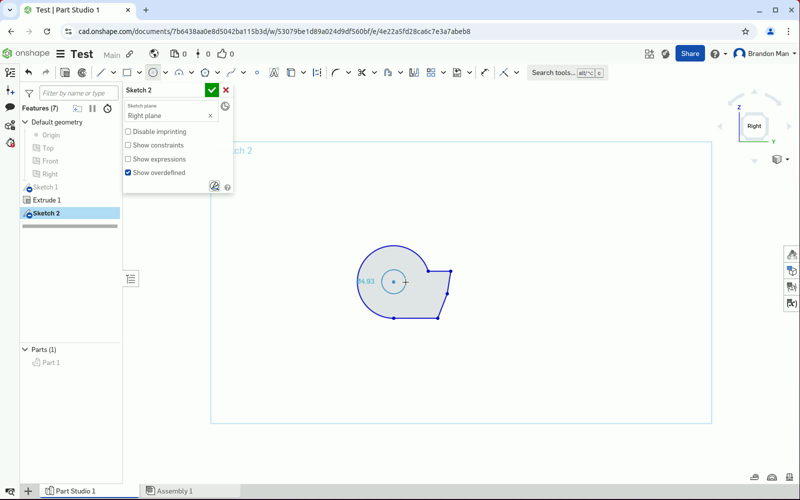
click(405, 281)
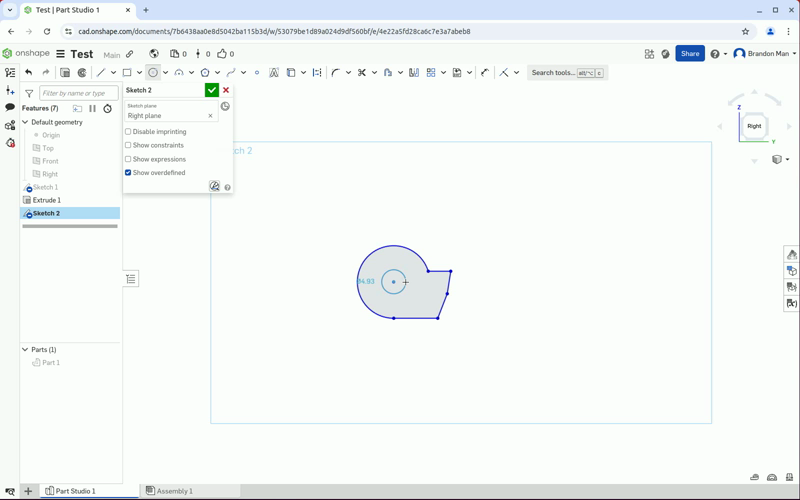
key(esc)
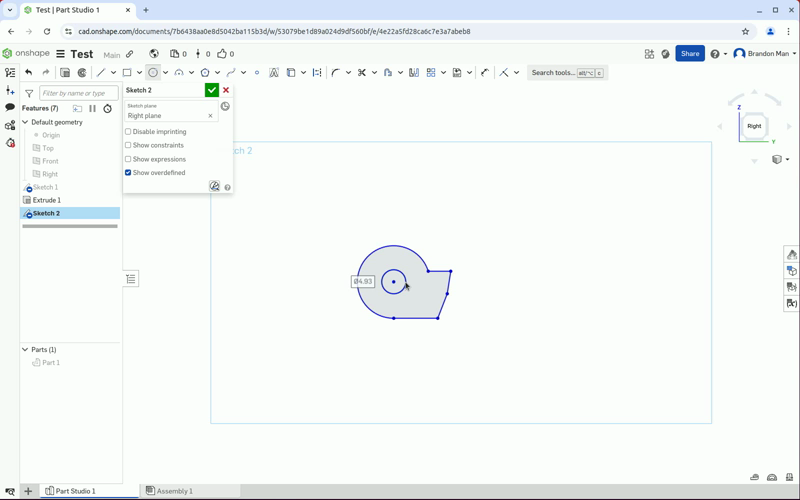
mouse_move(392, 312)
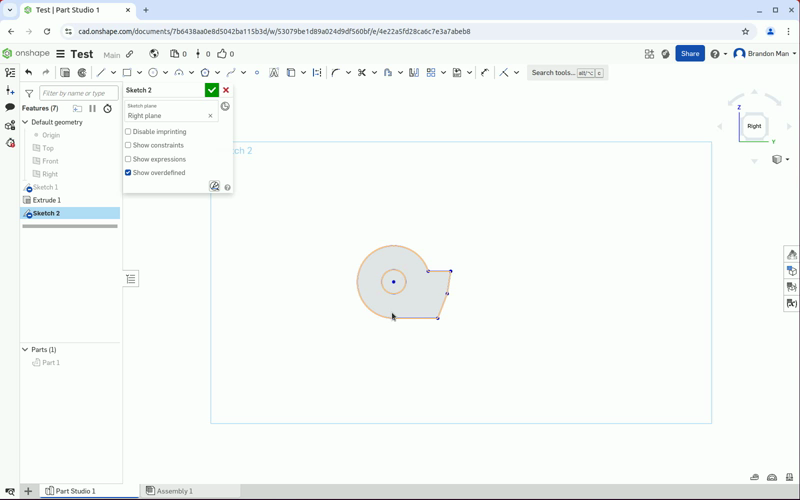
click(392, 312)
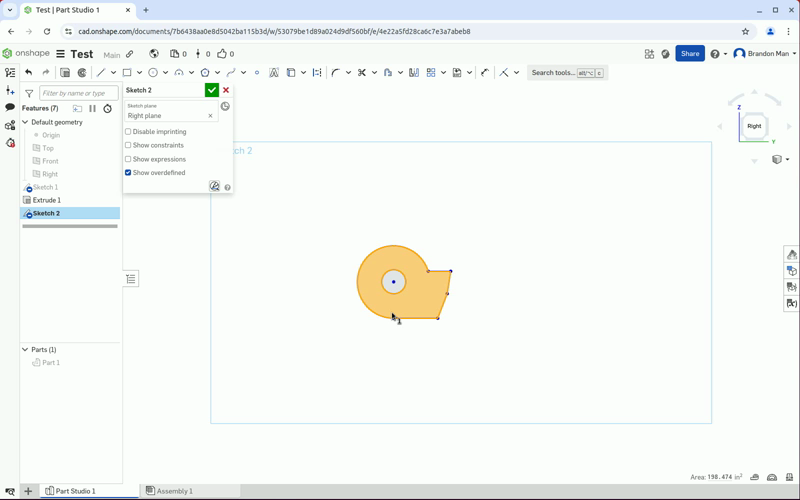
mouse_move(73, 352)
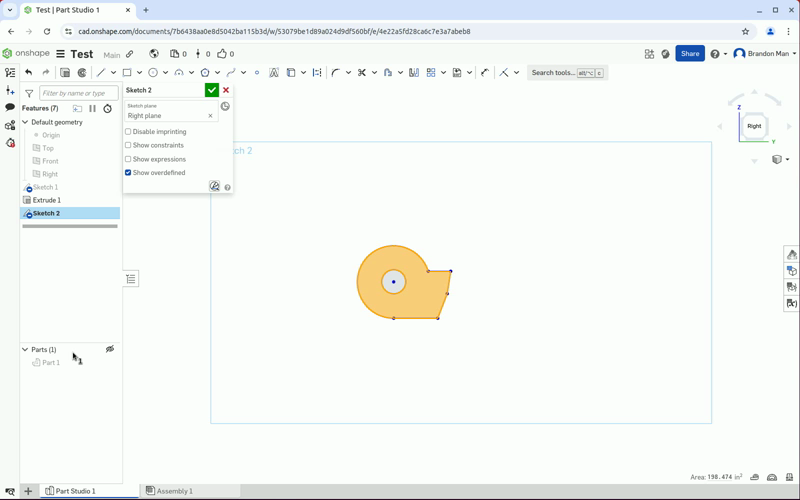
key(shift+y)
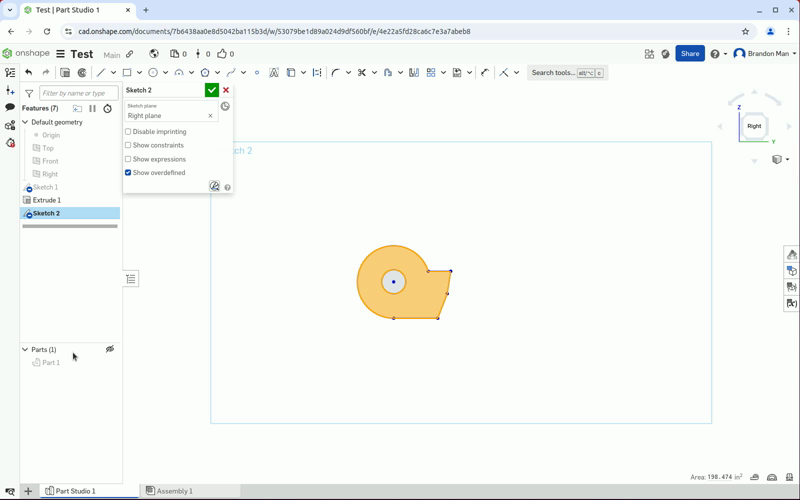
key(shift+e)
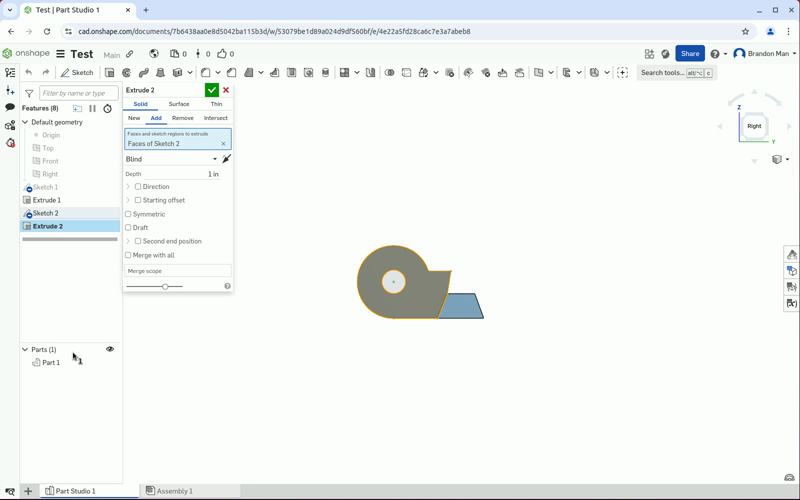
mouse_move(143, 106)
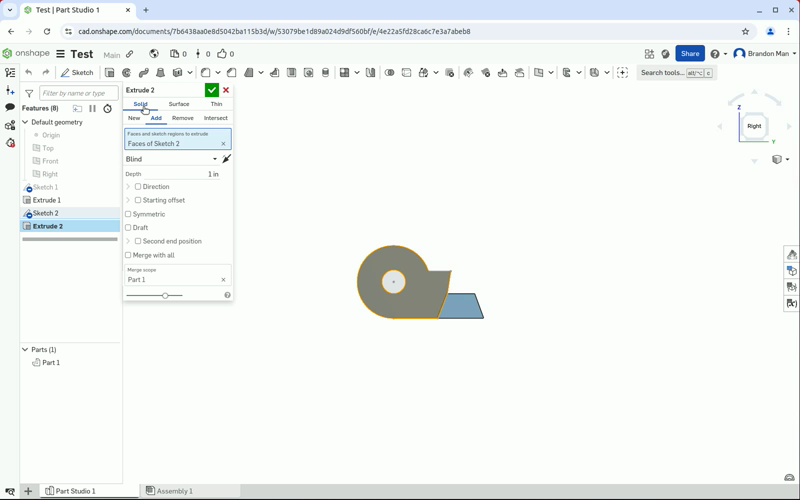
click(143, 106)
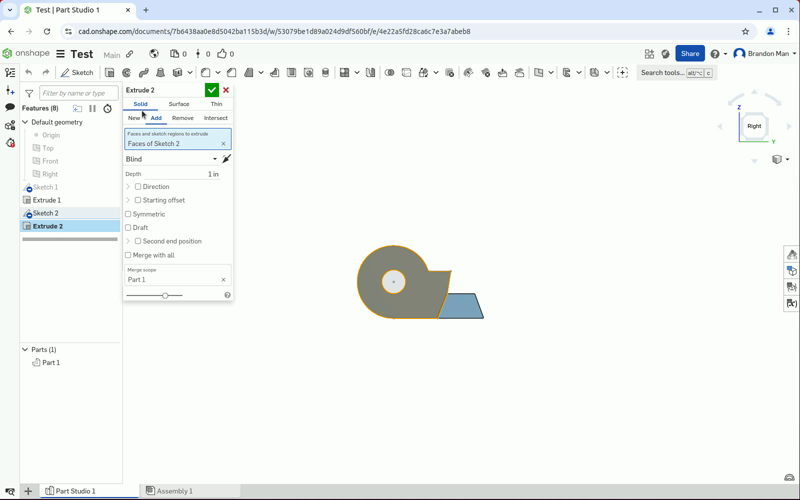
mouse_move(137, 120)
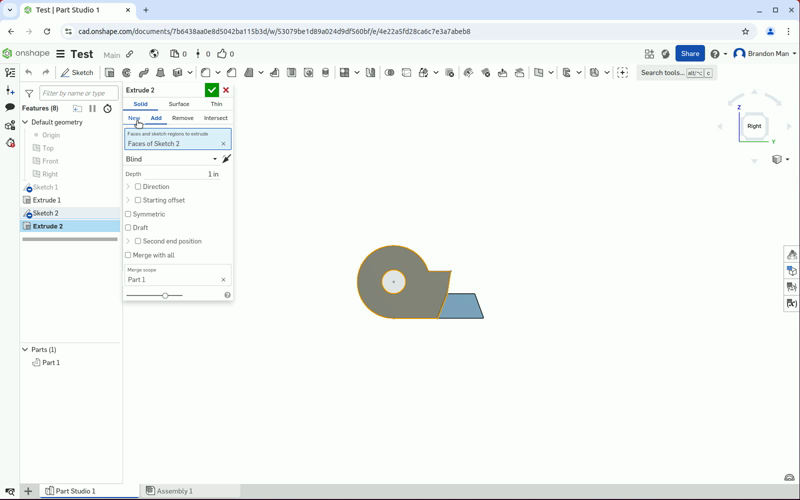
click(137, 120)
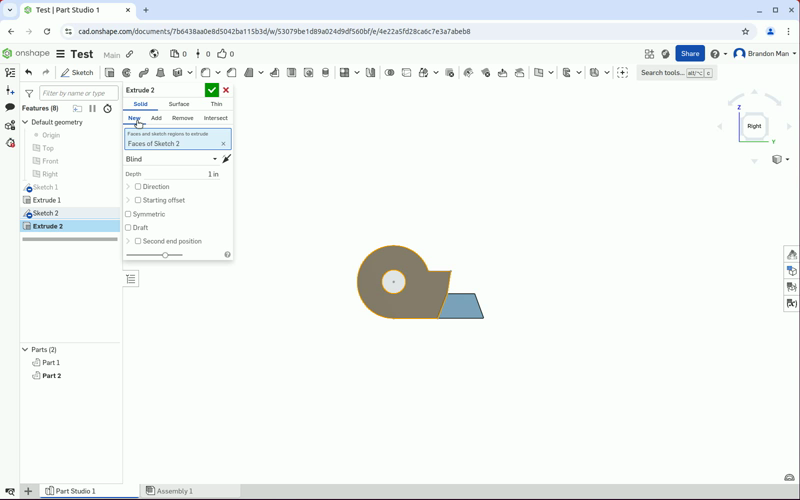
key(tab, 4)
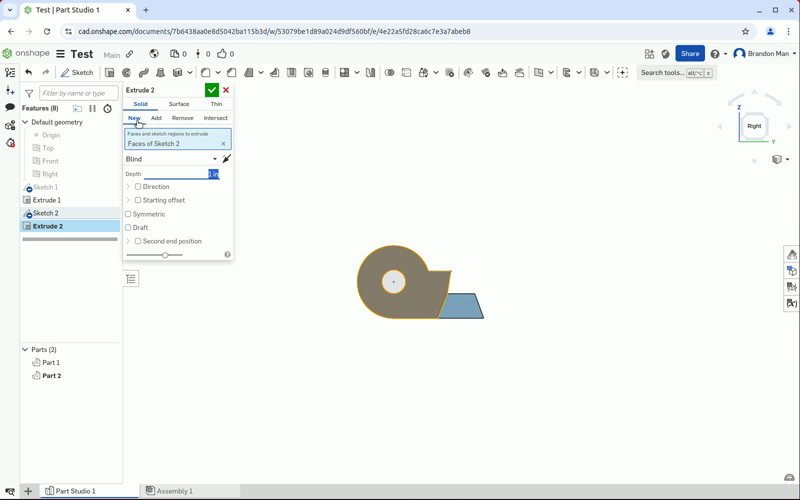
text(34.662)
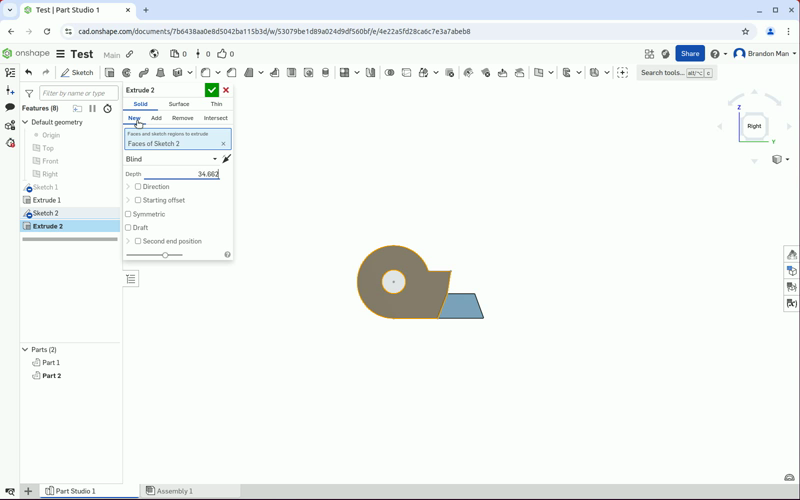
key(tab, 3)
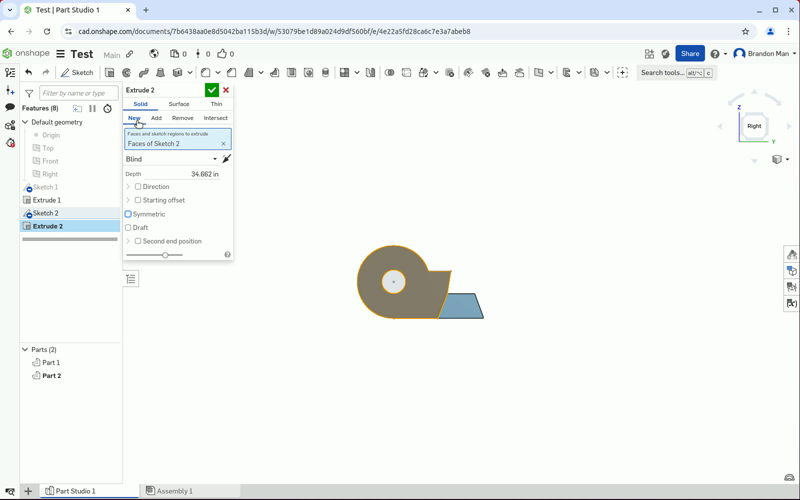
key(space)
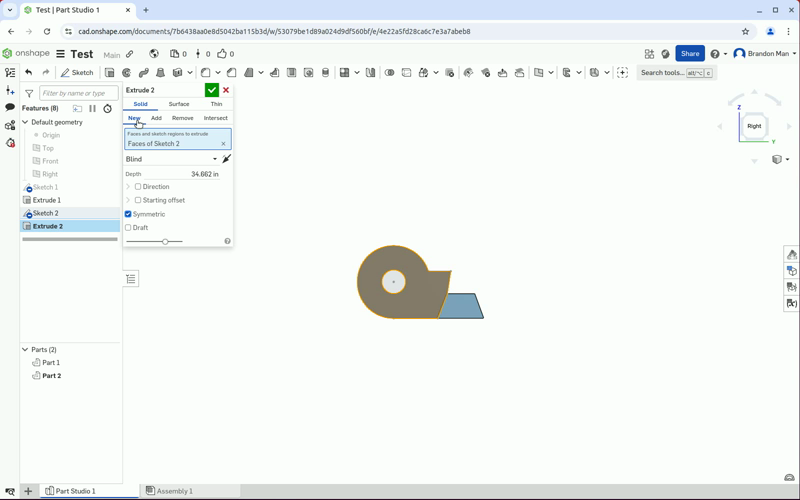
key(enter)
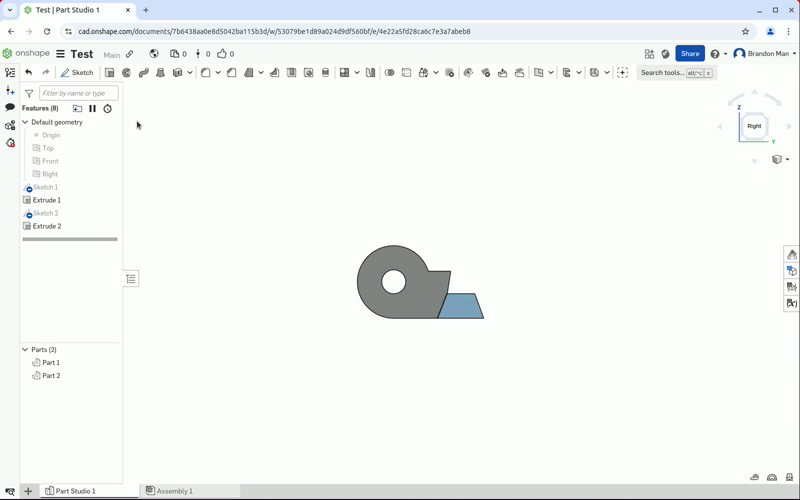
key(shift+h)
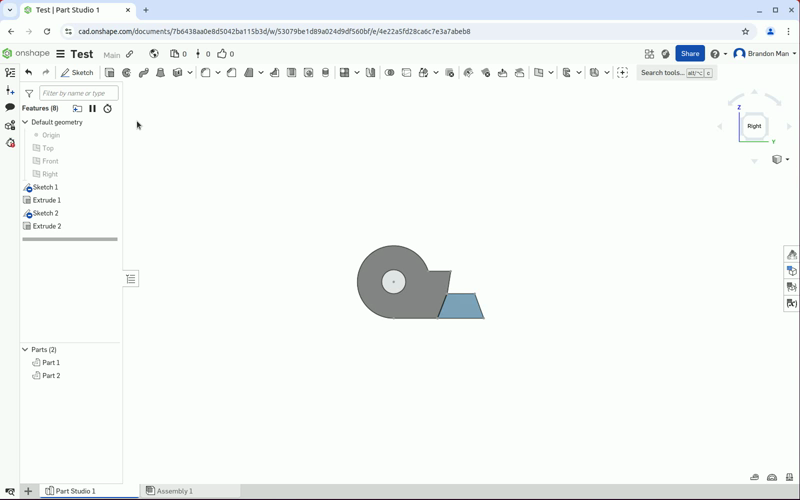
key(shift+h)
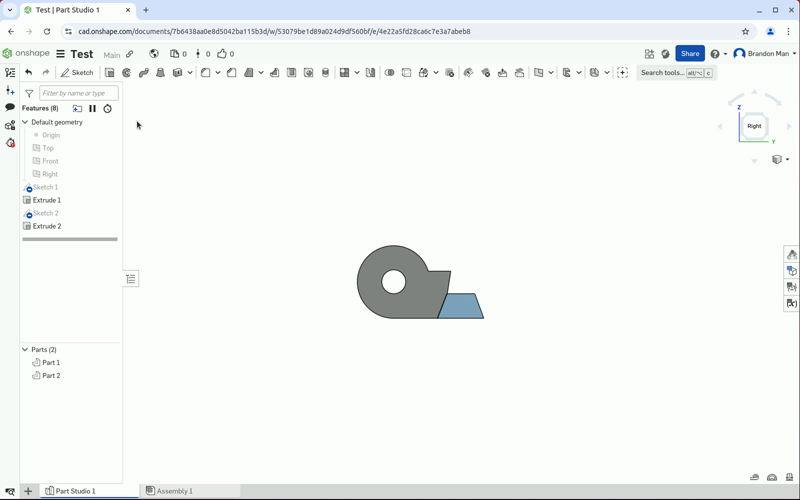
mouse_move(73, 189)
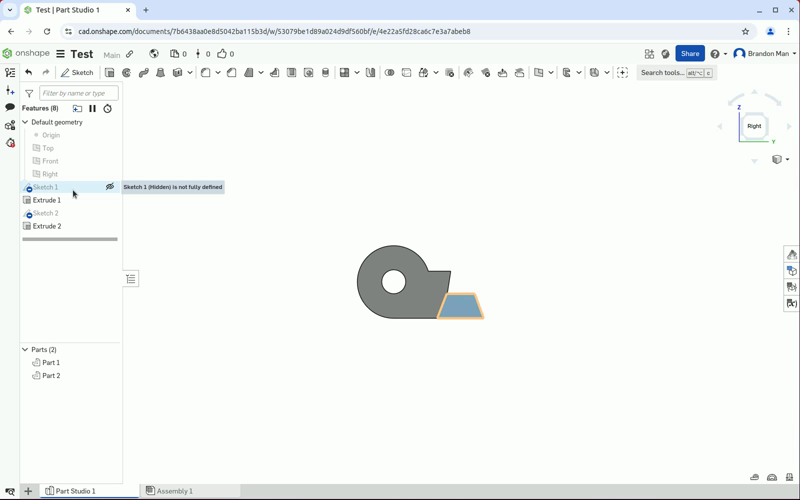
click(73, 189)
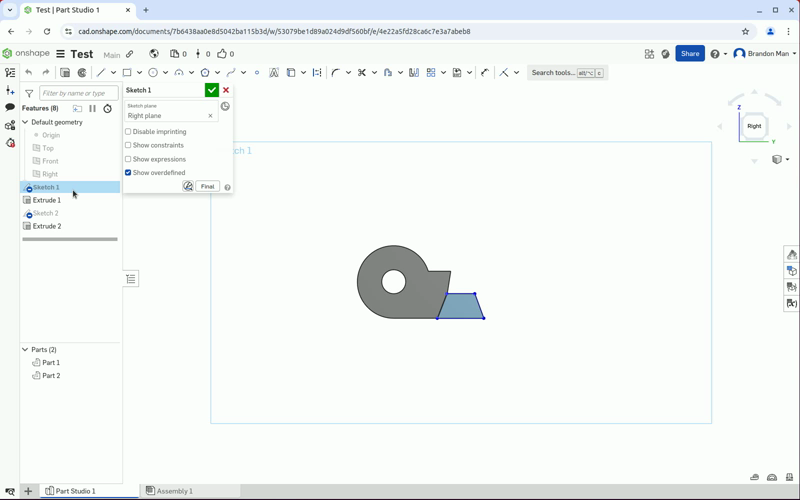
mouse_move(229, 92)
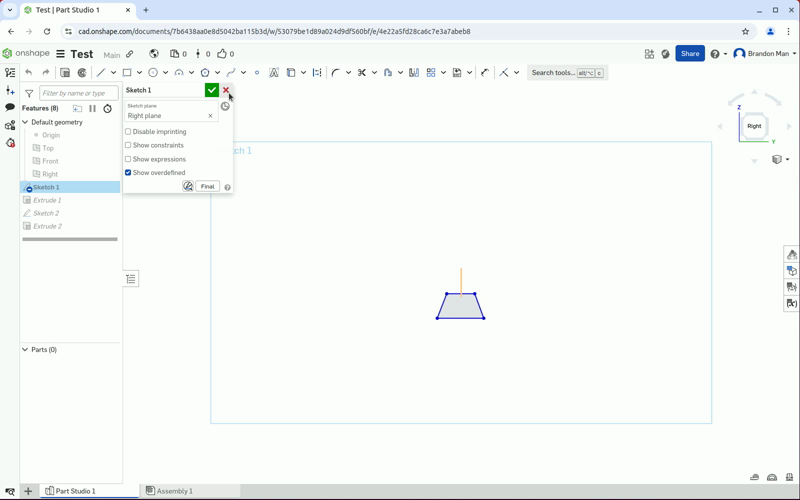
click(229, 92)
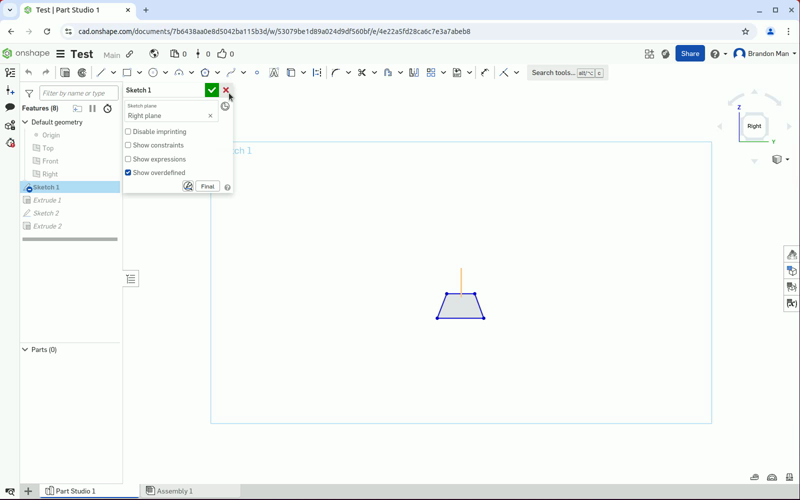
key(shift+s)
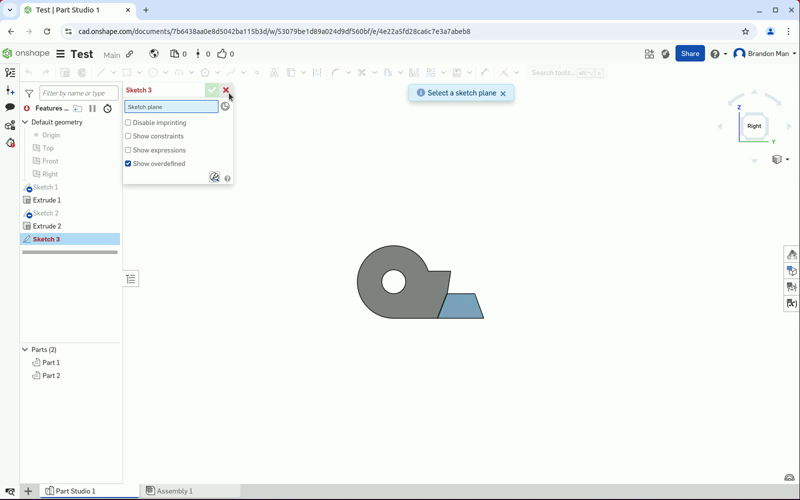
mouse_move(73, 176)
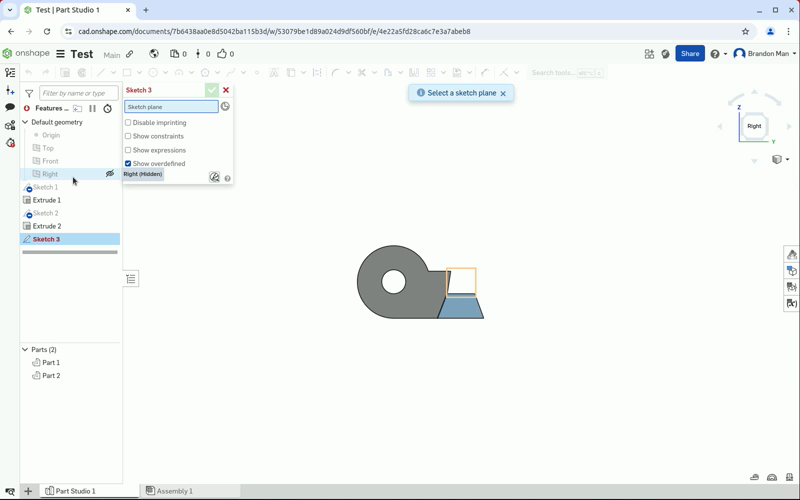
click(73, 176)
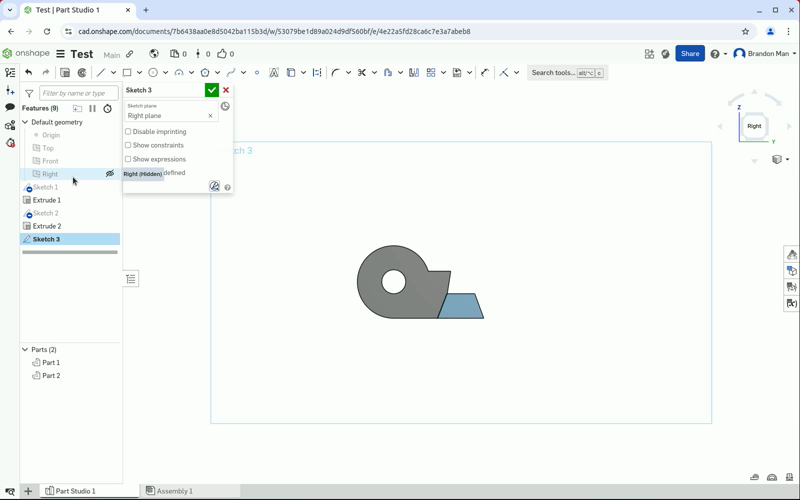
mouse_move(73, 352)
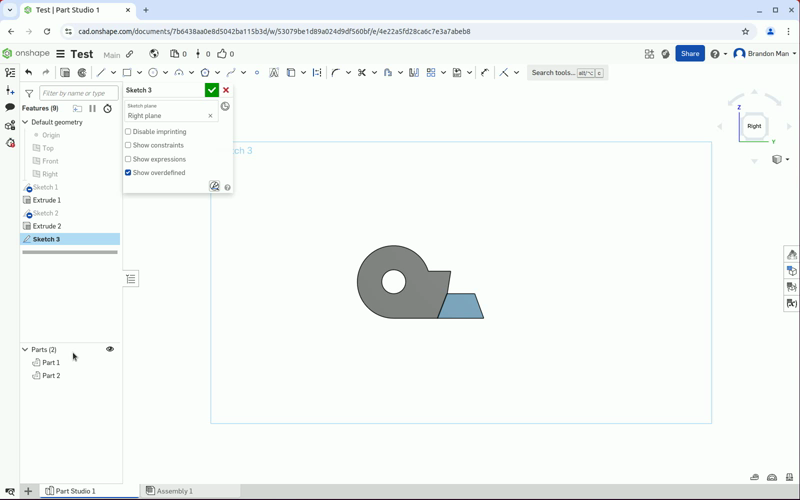
key(y)
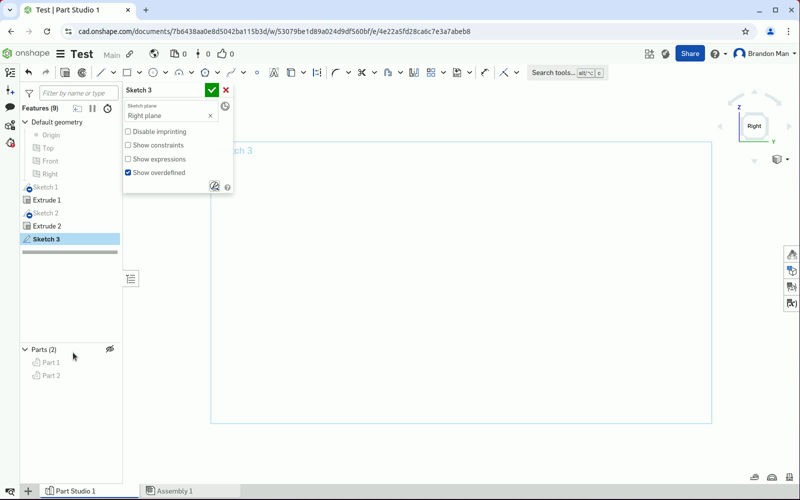
key(l)
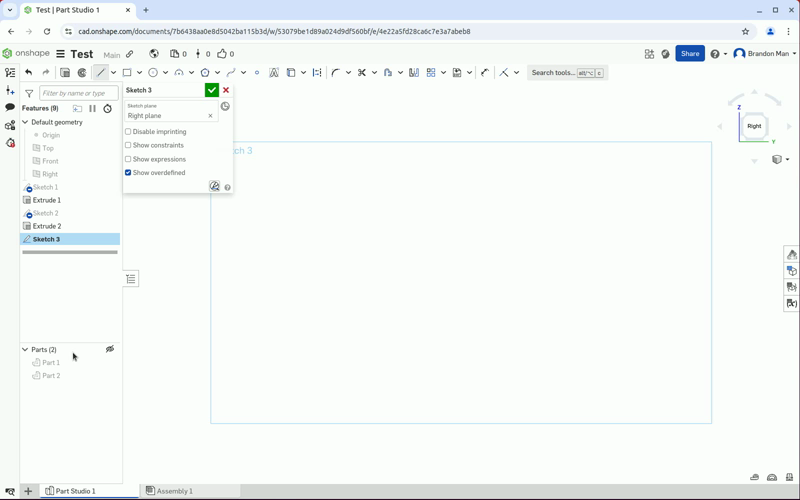
key_down(shift)
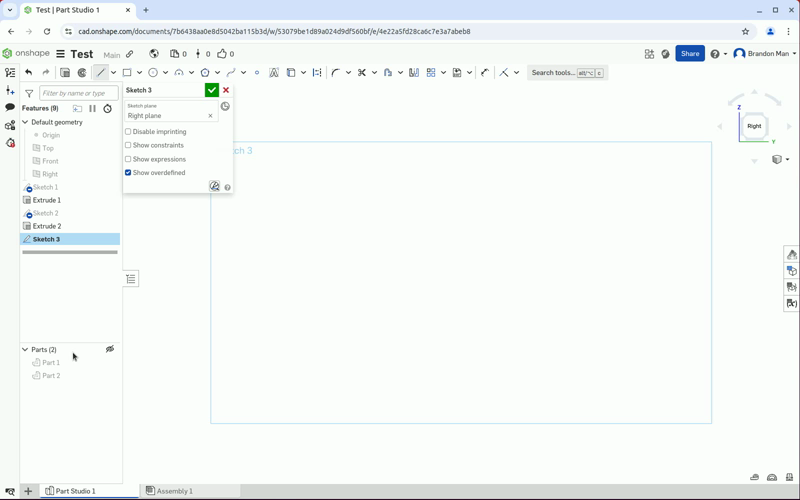
mouse_move(446, 294)
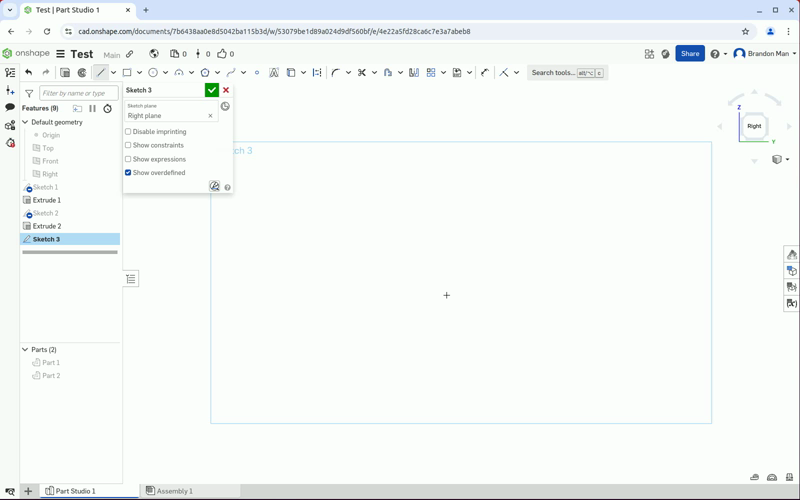
click(446, 294)
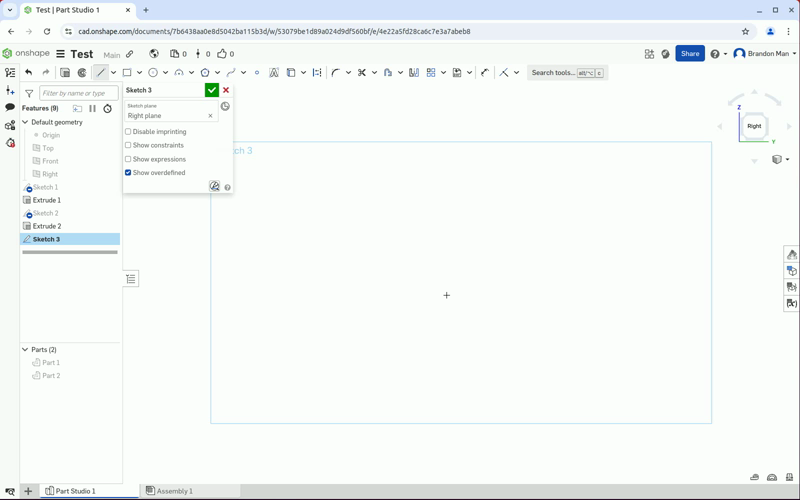
key_up(shift)
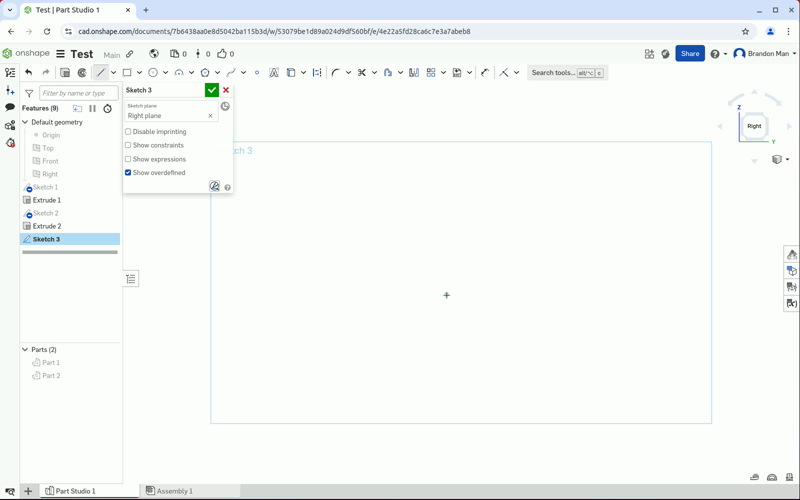
key_down(shift)
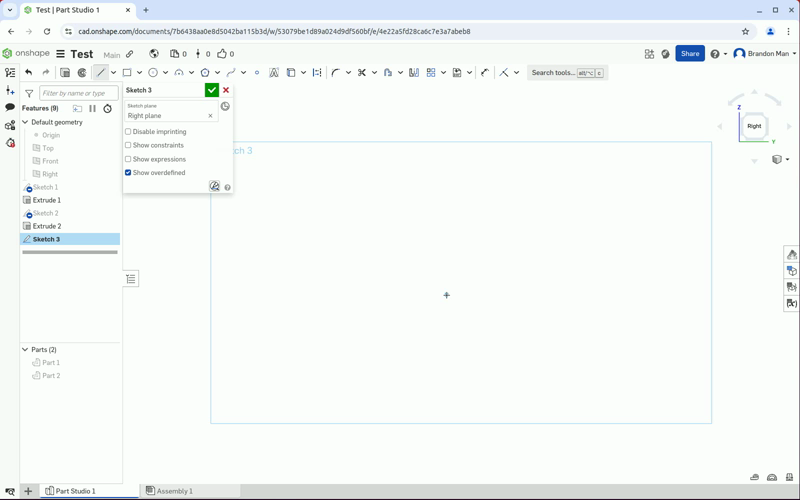
mouse_move(476, 294)
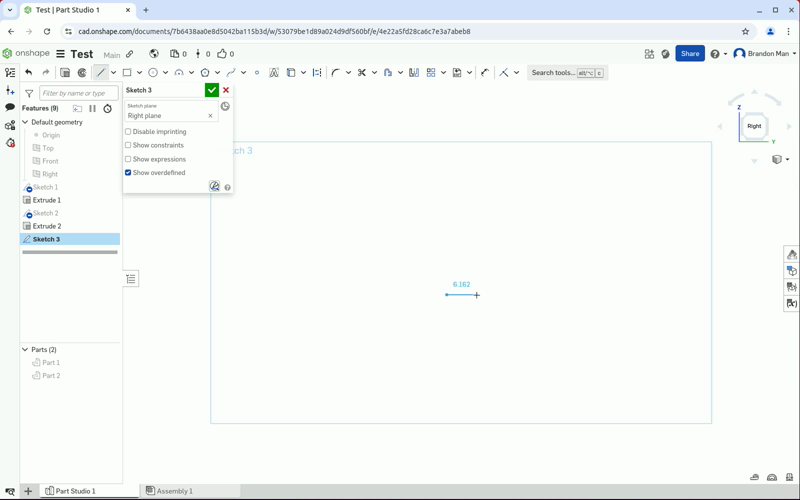
mouse_move(474, 294)
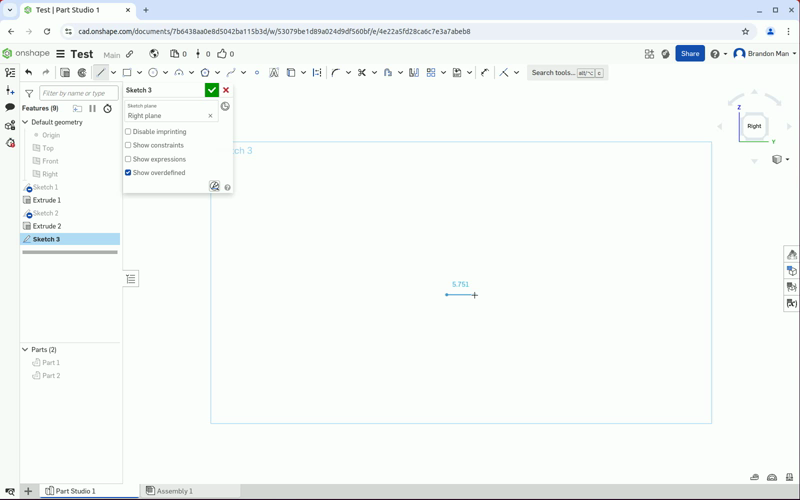
click(474, 294)
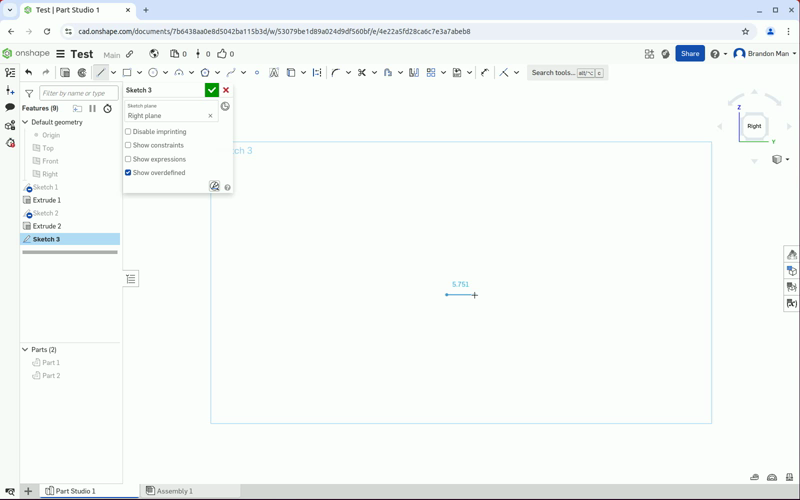
key_up(shift)
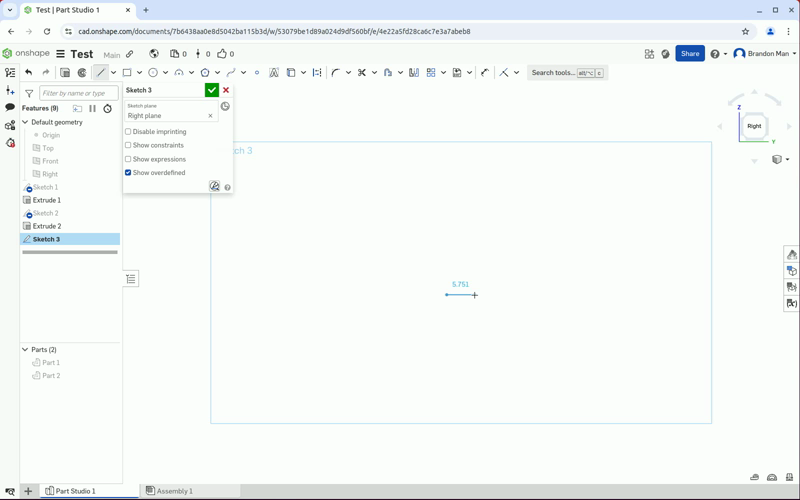
key_down(shift)
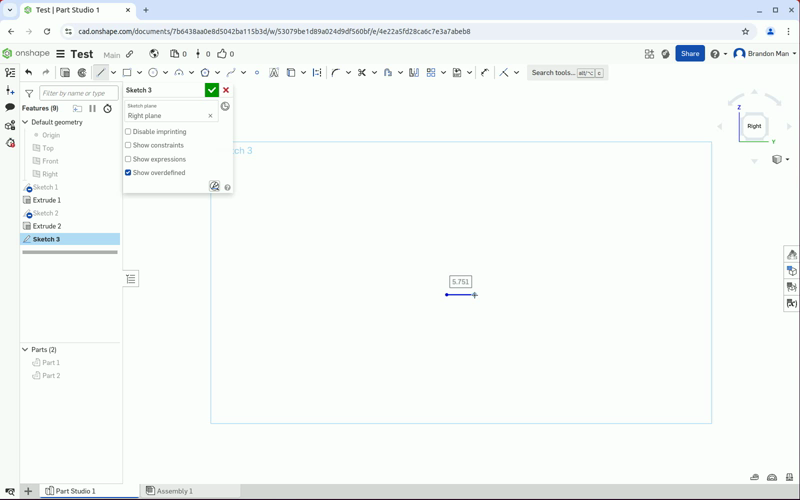
mouse_move(504, 294)
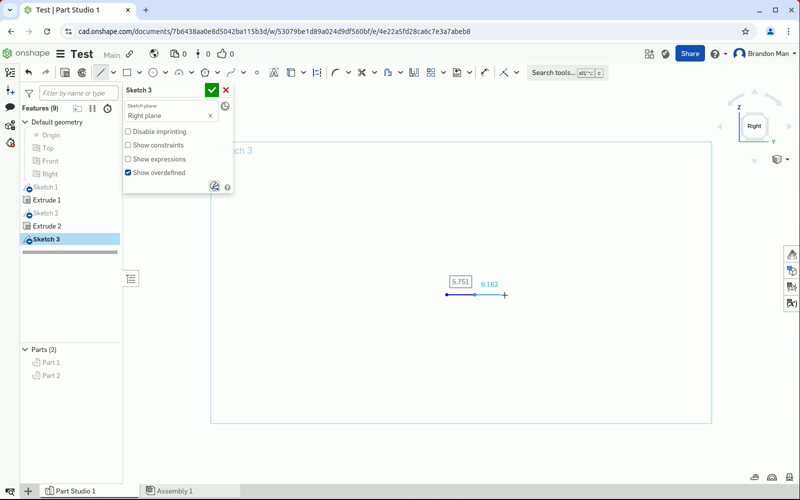
mouse_move(471, 272)
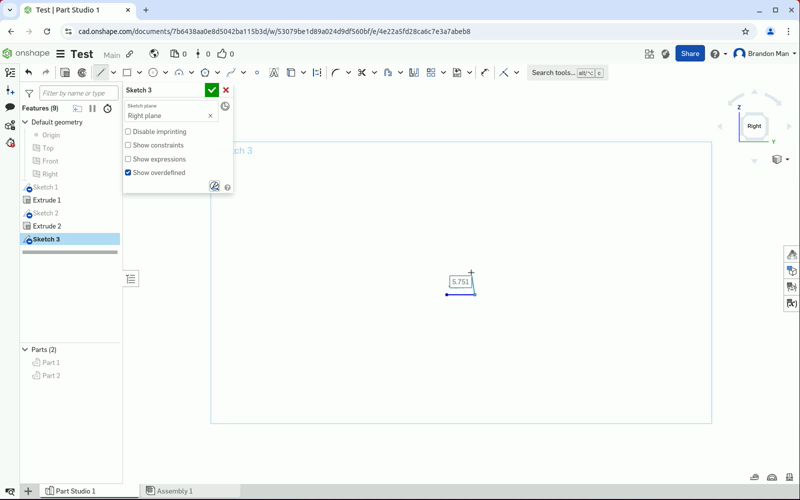
click(471, 272)
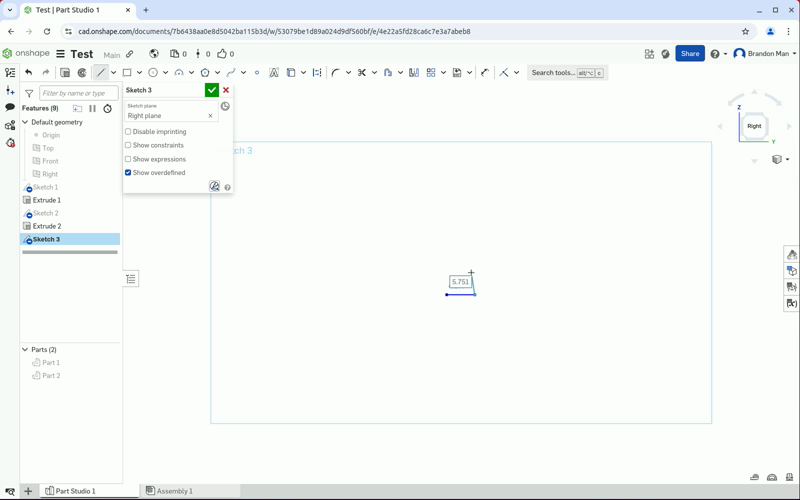
key_up(shift)
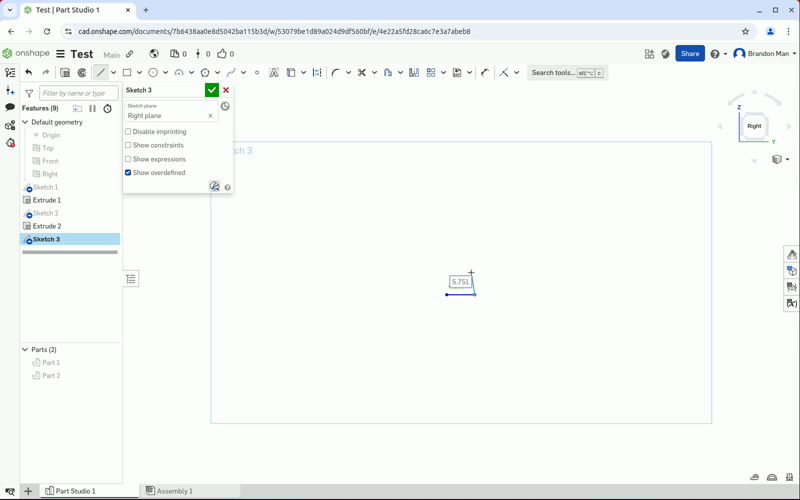
key_down(shift)
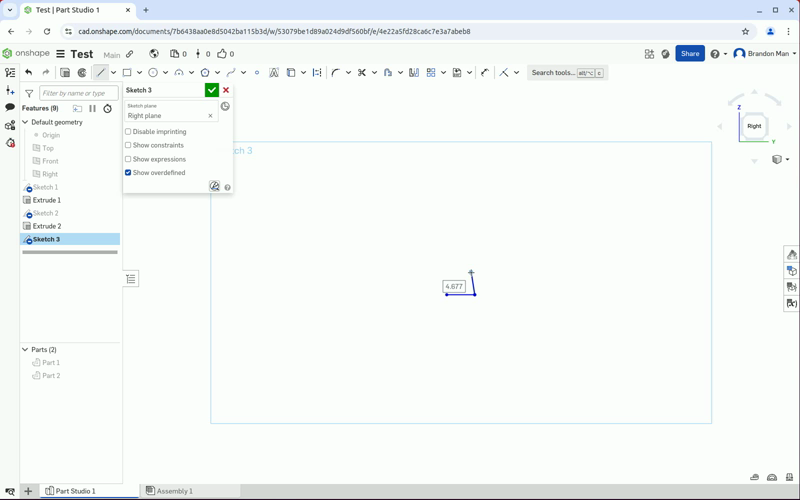
mouse_move(501, 272)
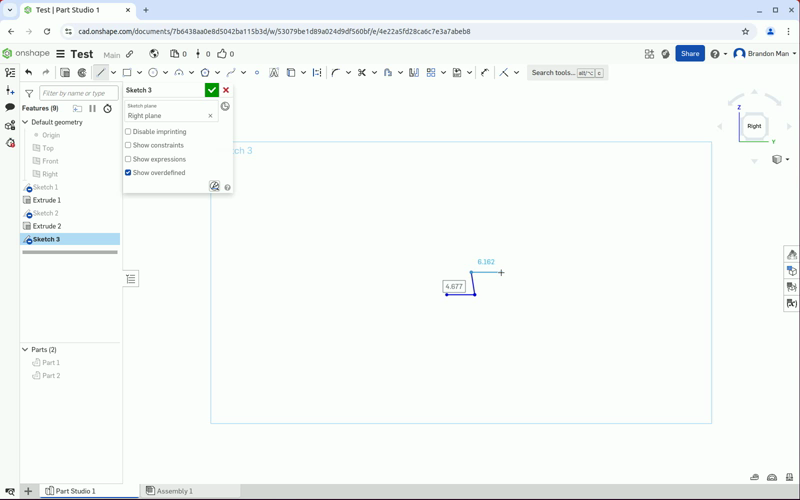
mouse_move(450, 272)
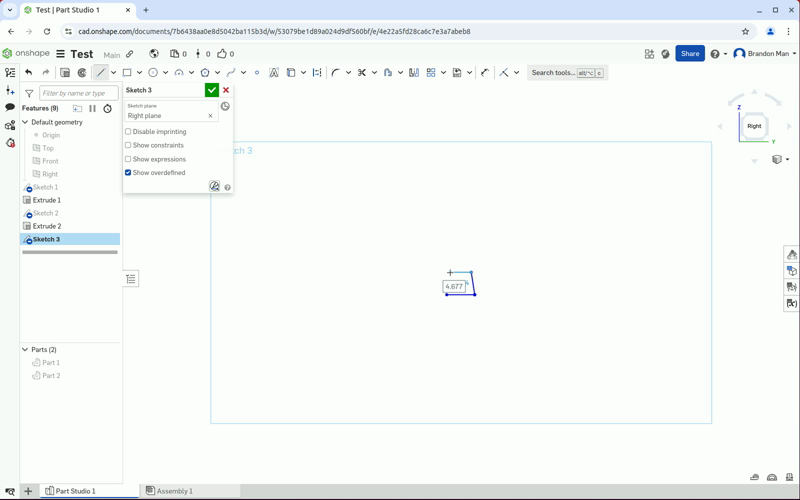
click(450, 272)
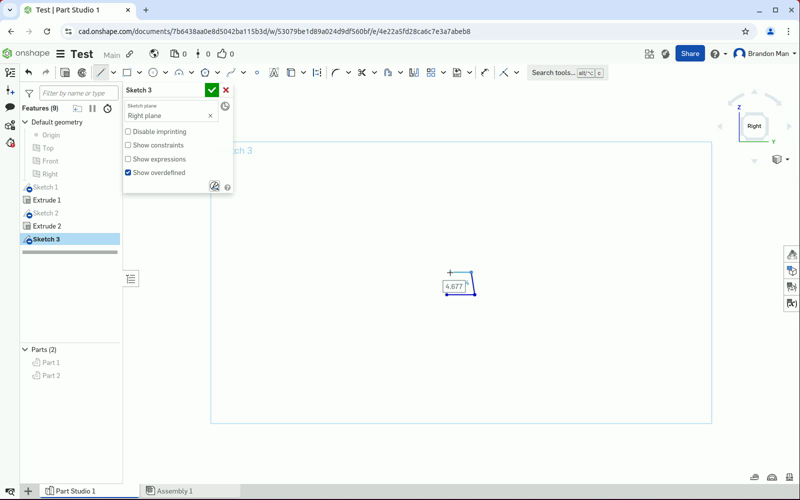
key_up(shift)
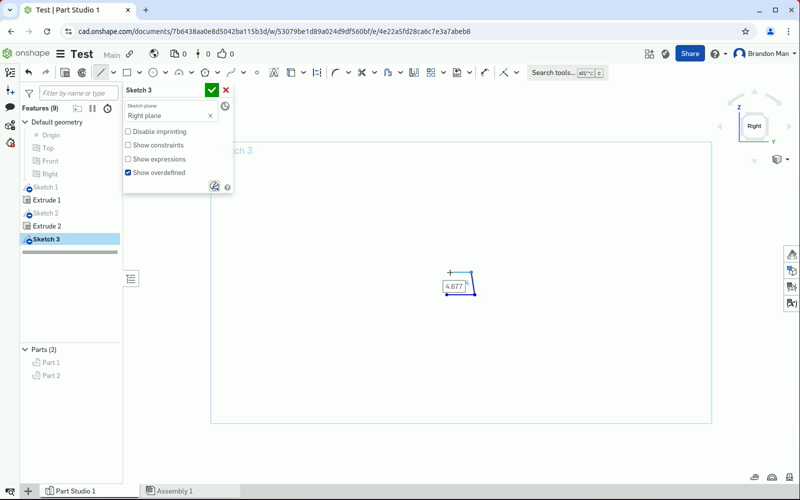
mouse_move(480, 272)
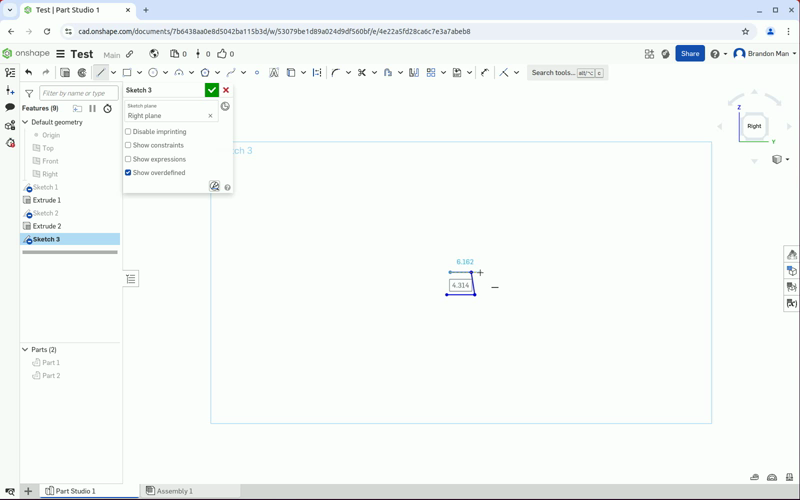
key_down(shift)
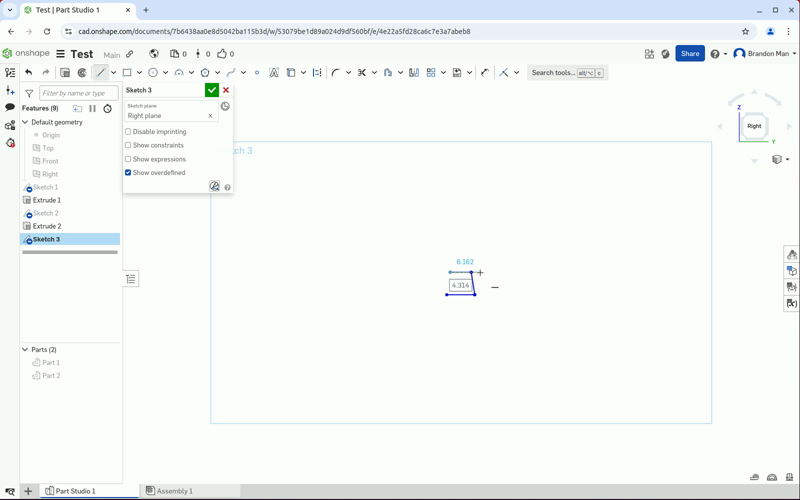
mouse_move(446, 294)
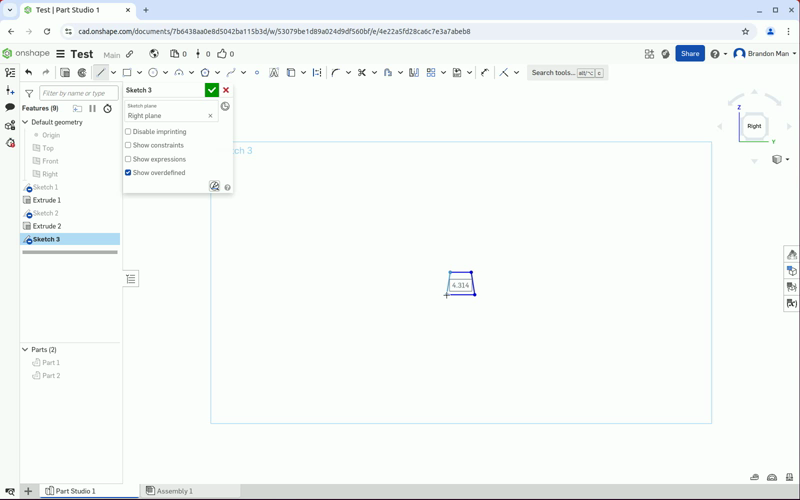
key_up(shift)
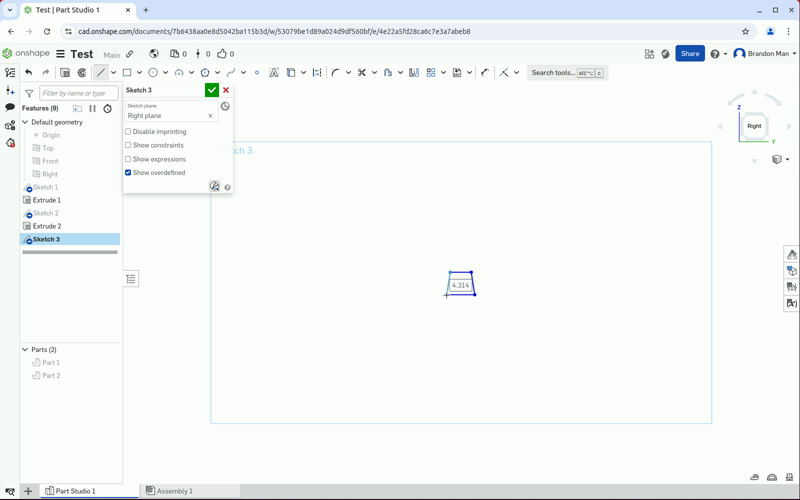
click(446, 294)
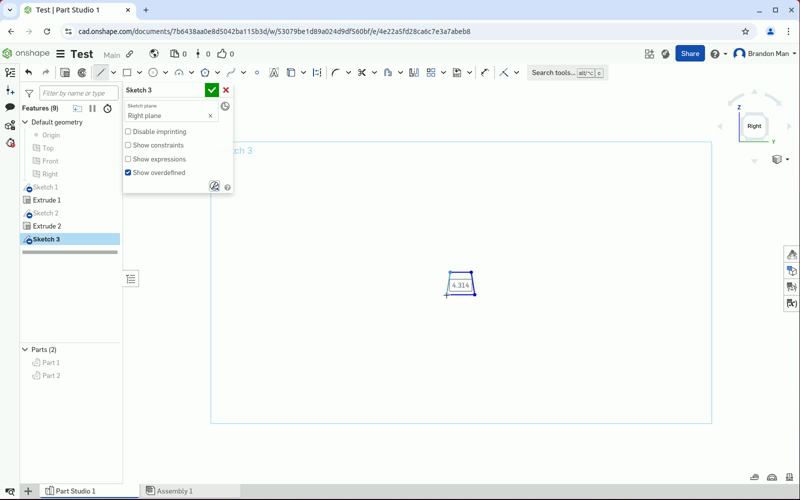
key(esc)
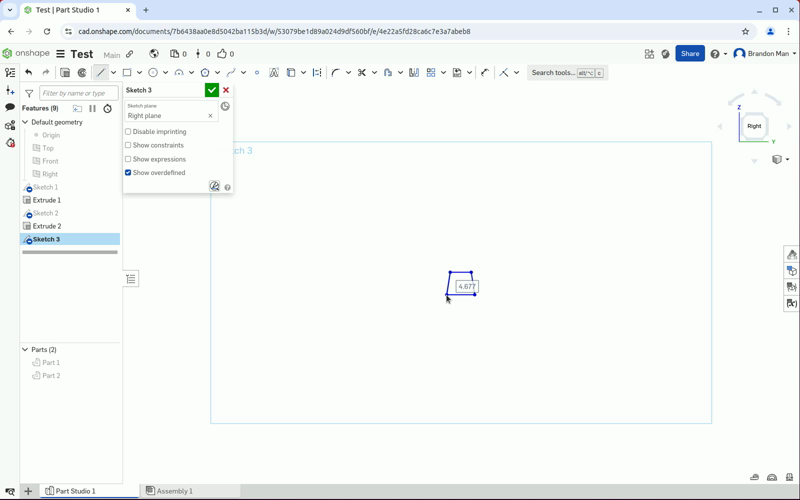
mouse_move(463, 291)
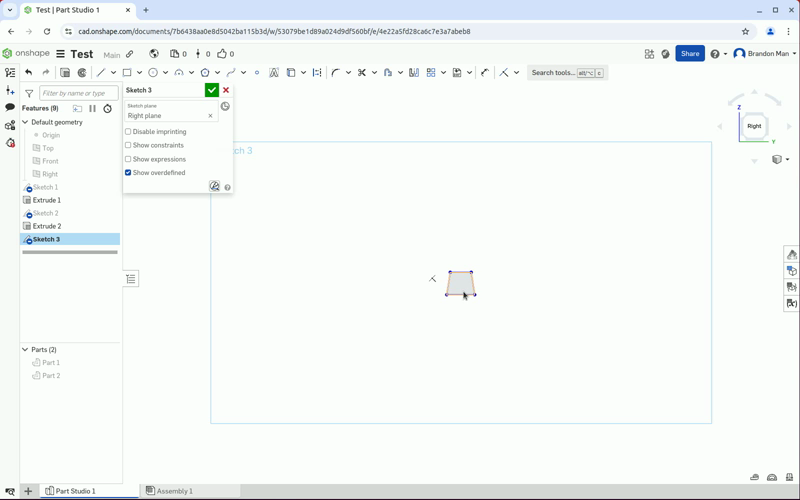
scroll(6)
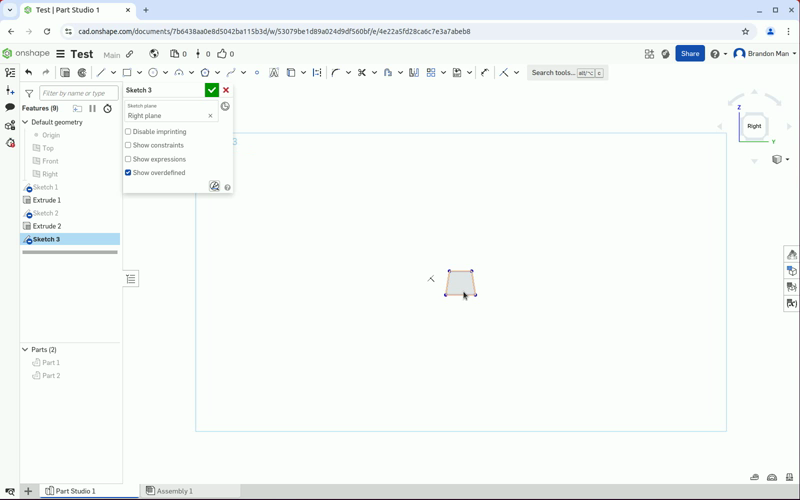
scroll(6)
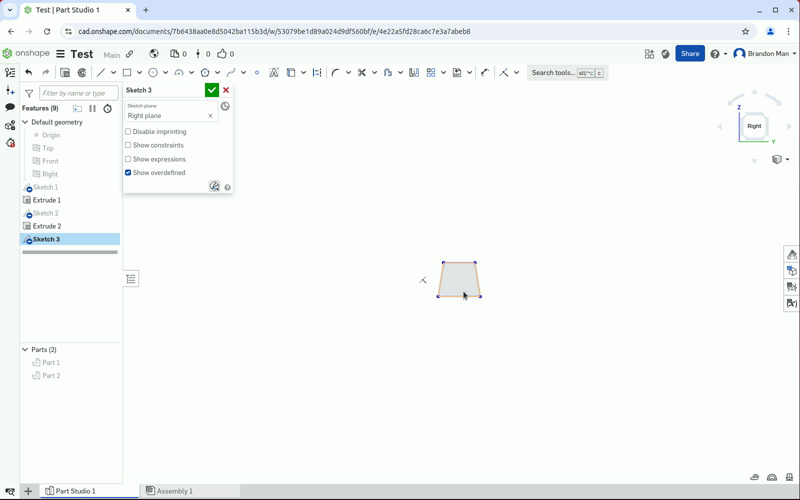
scroll(6)
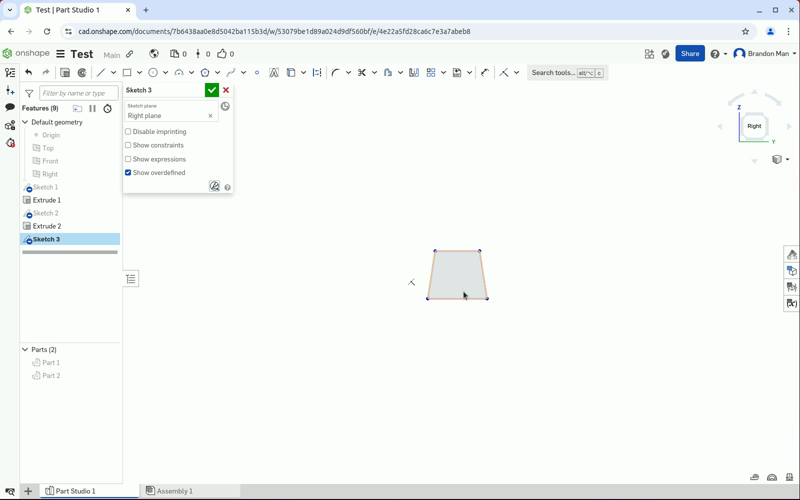
scroll(6)
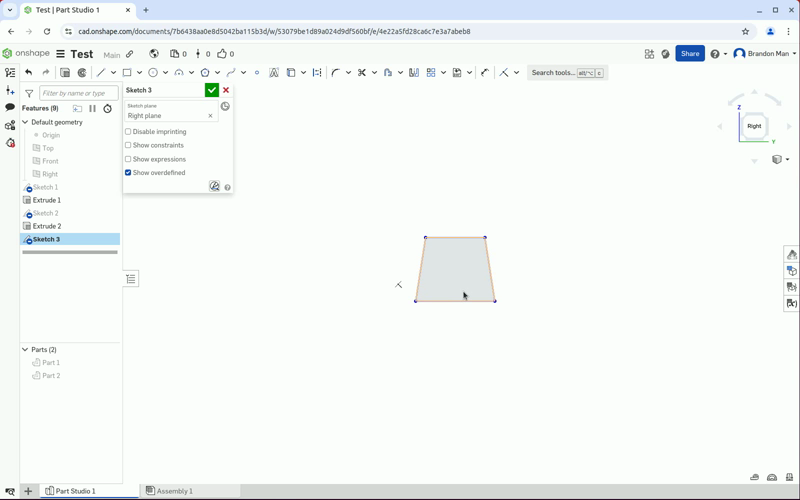
scroll(6)
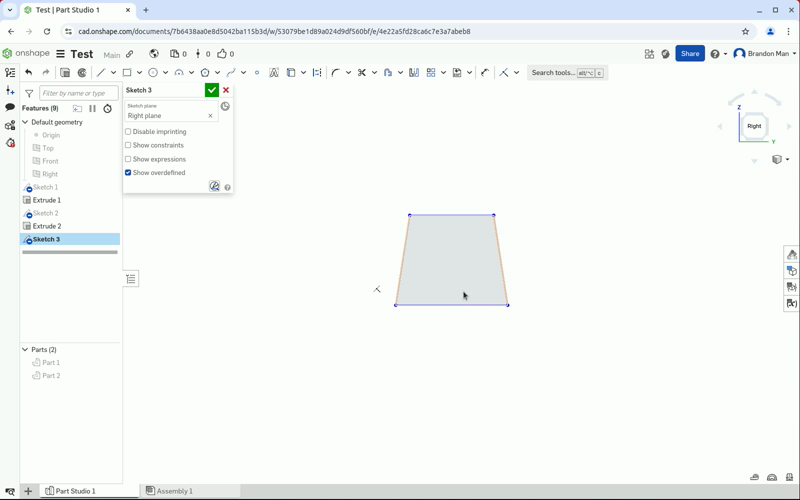
scroll(6)
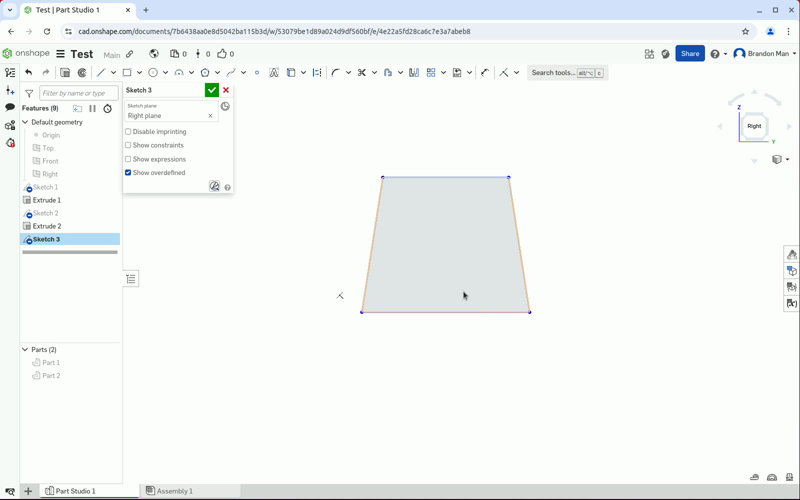
scroll(6)
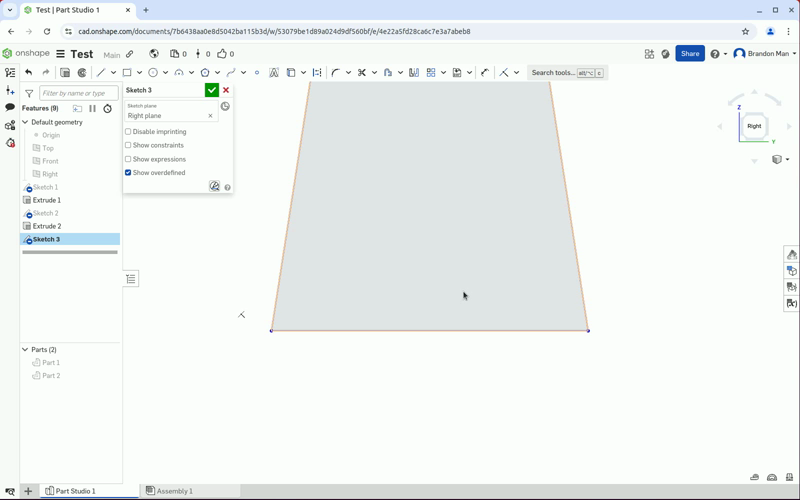
click(463, 291)
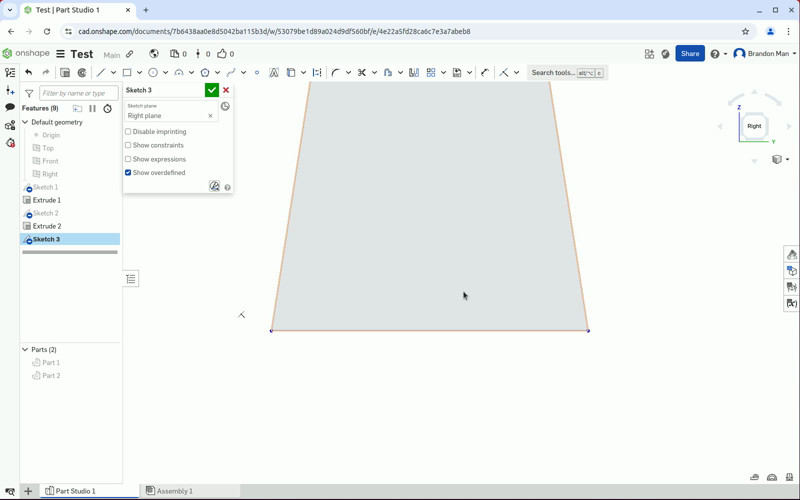
scroll(-6)
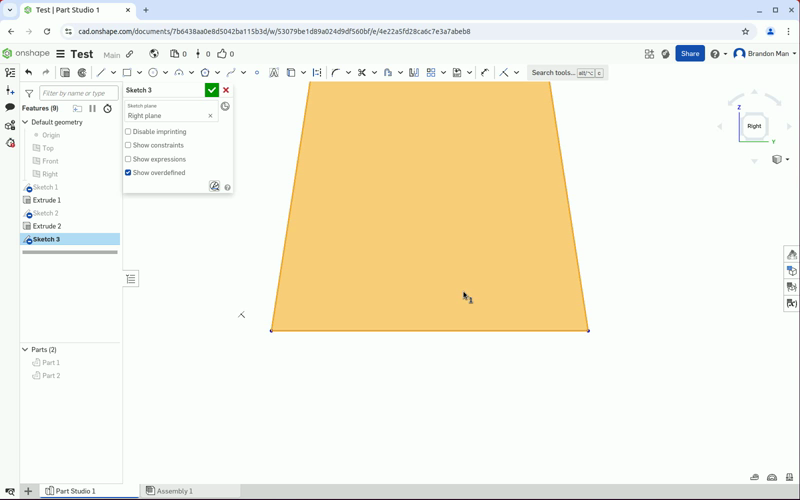
scroll(-6)
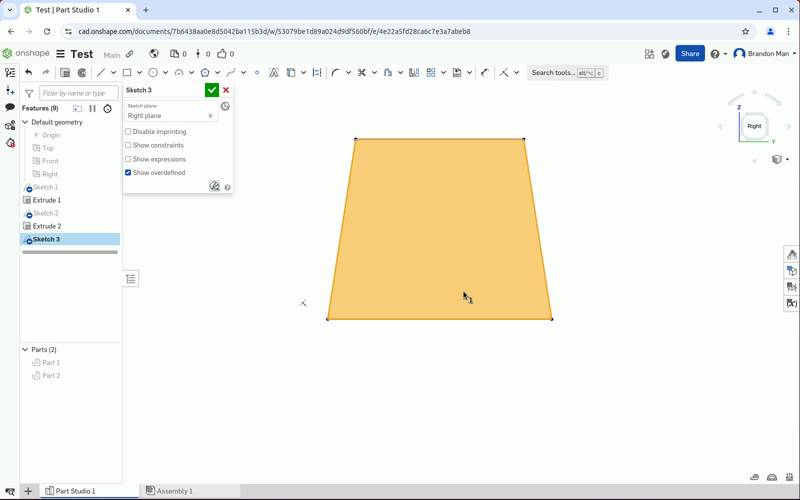
scroll(-6)
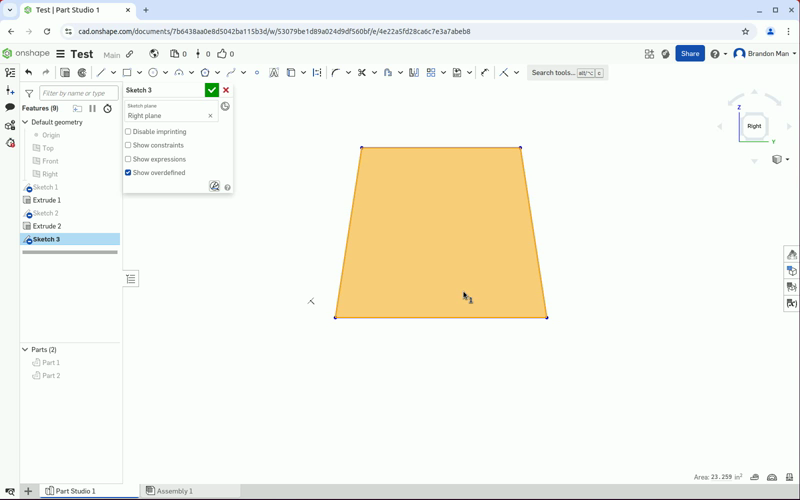
scroll(-6)
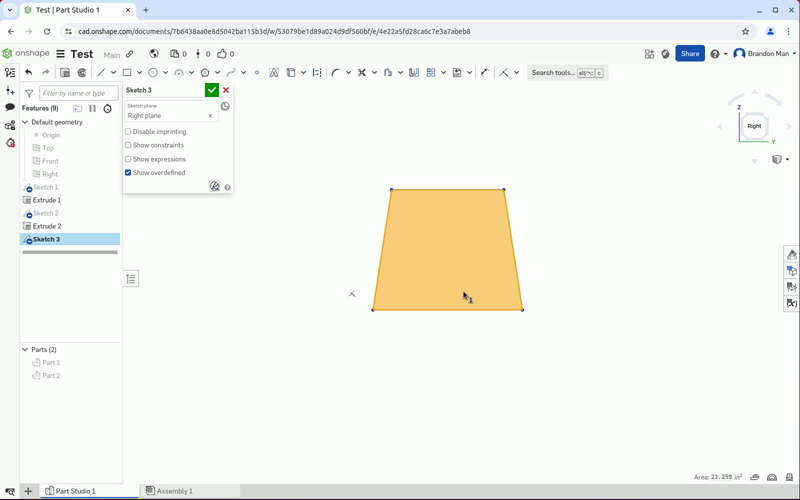
scroll(-6)
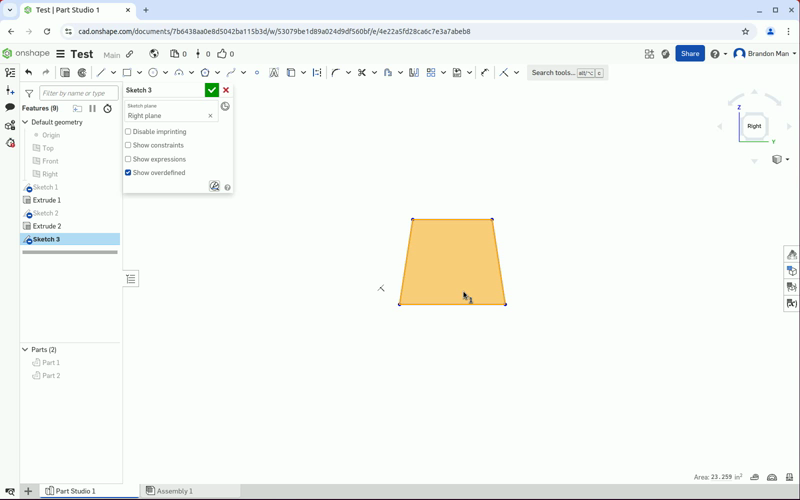
scroll(-6)
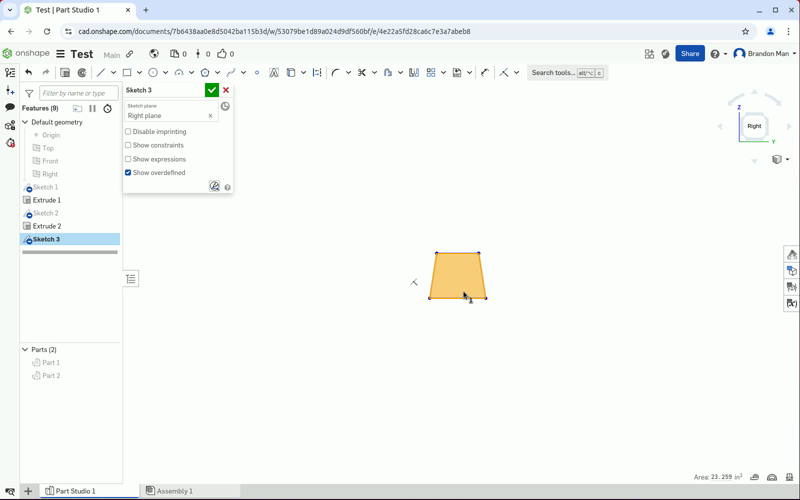
scroll(-6)
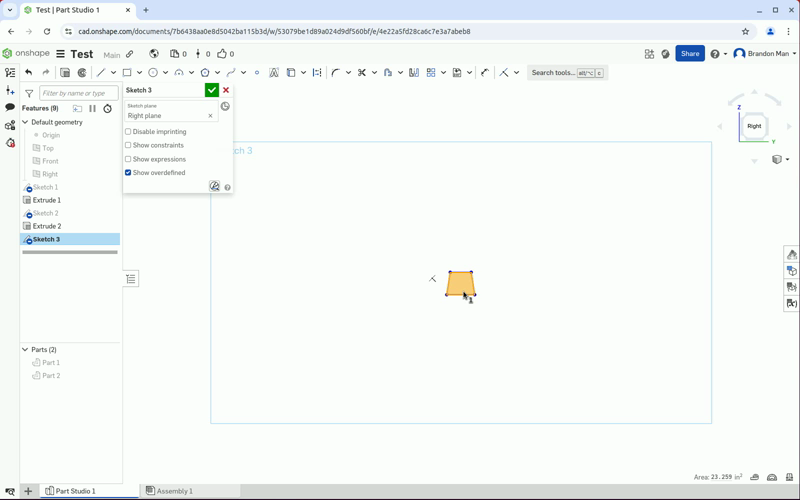
mouse_move(73, 352)
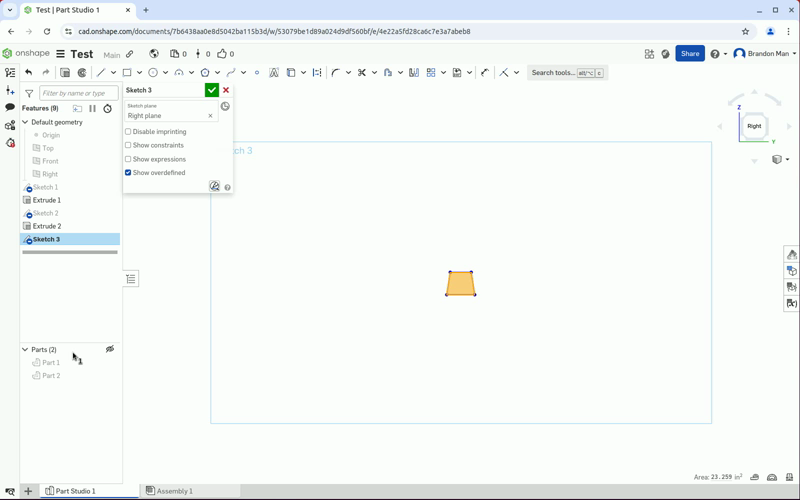
key(shift+y)
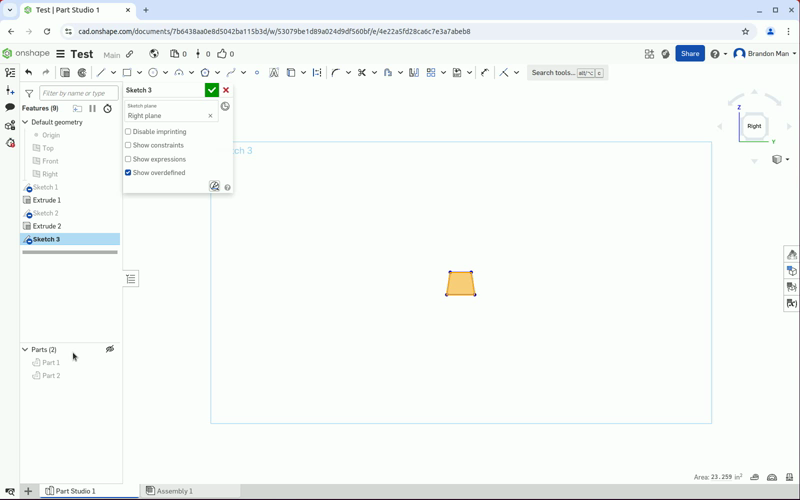
key(shift+e)
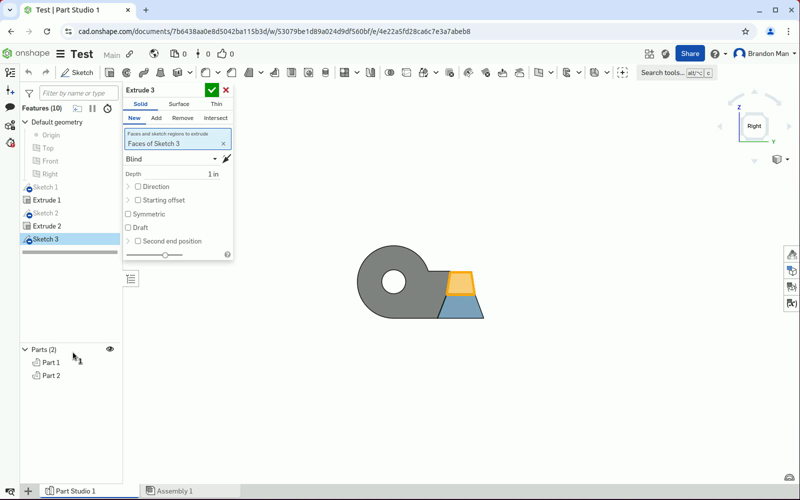
mouse_move(143, 106)
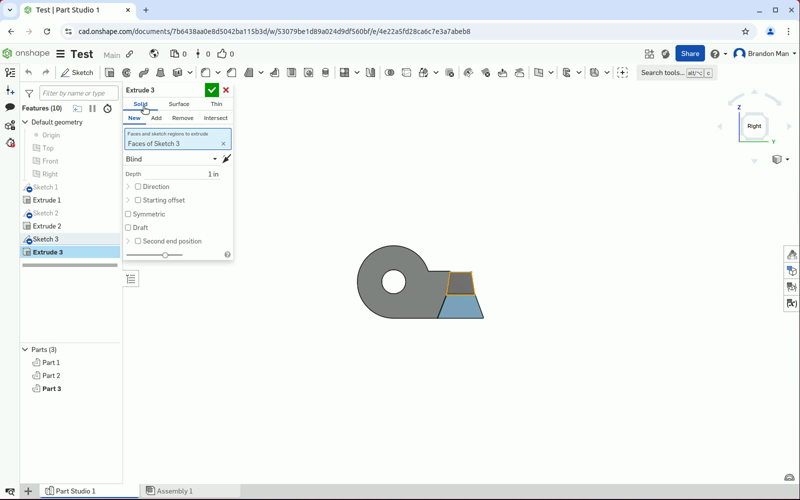
click(143, 106)
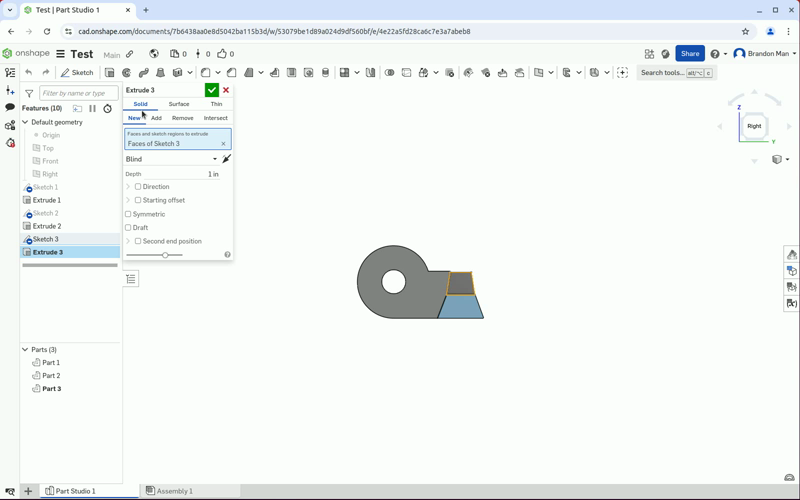
mouse_move(137, 120)
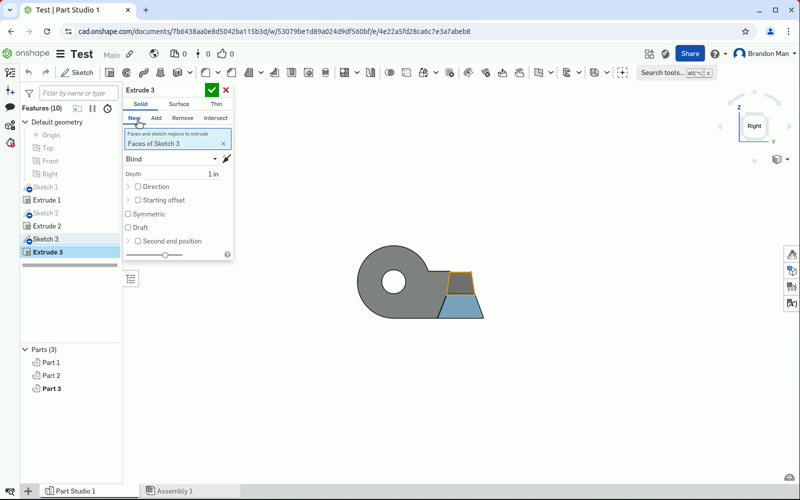
click(137, 120)
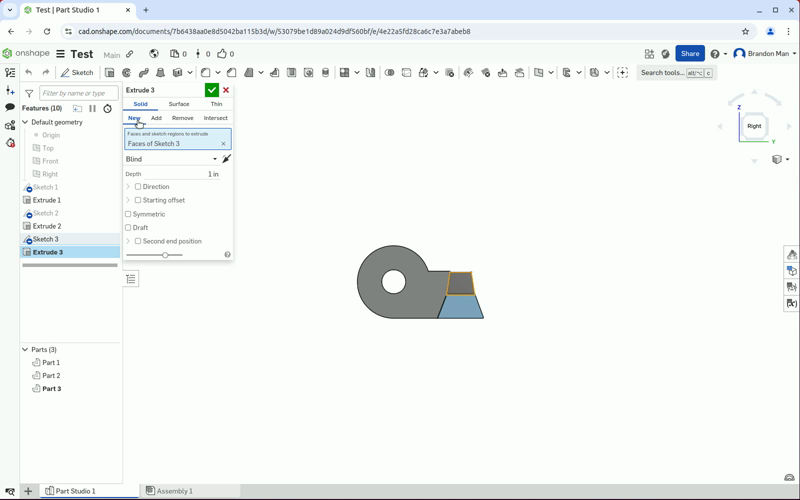
key(tab, 4)
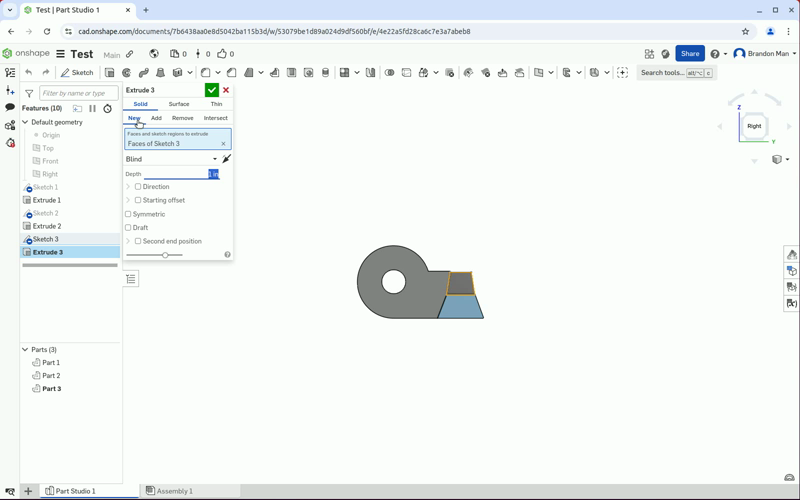
text(34.662)
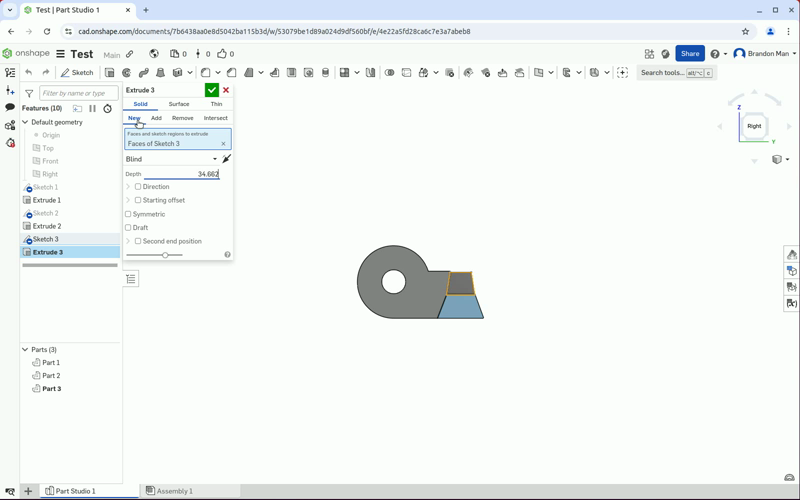
key(tab, 3)
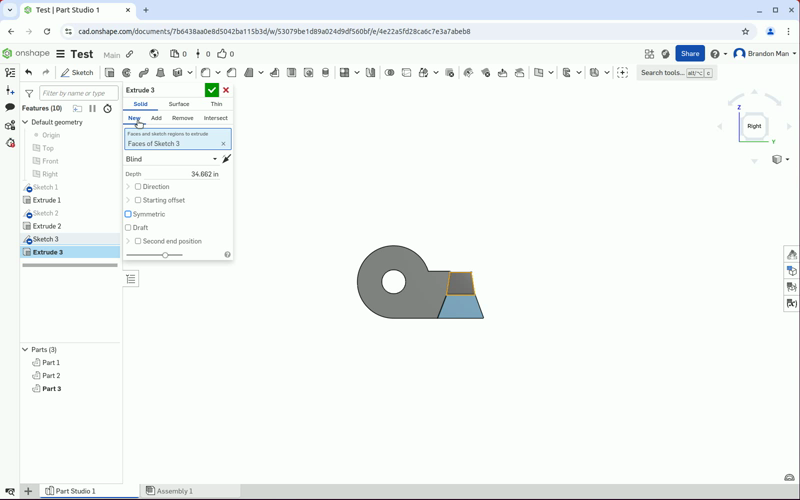
key(space)
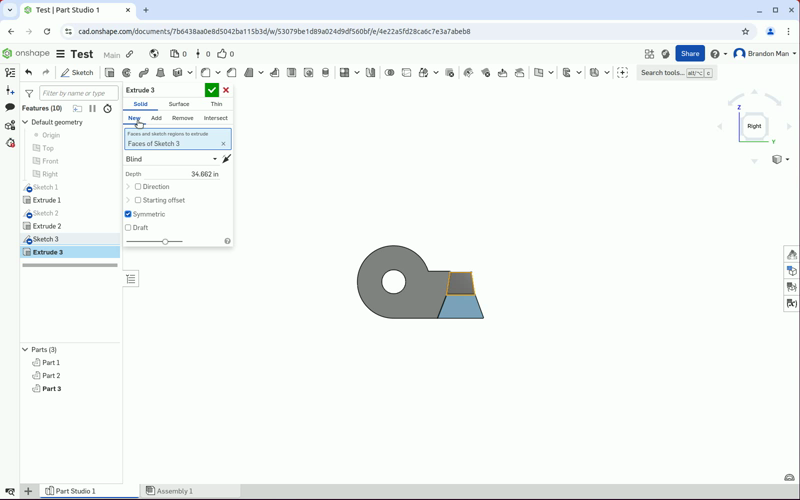
key(enter)
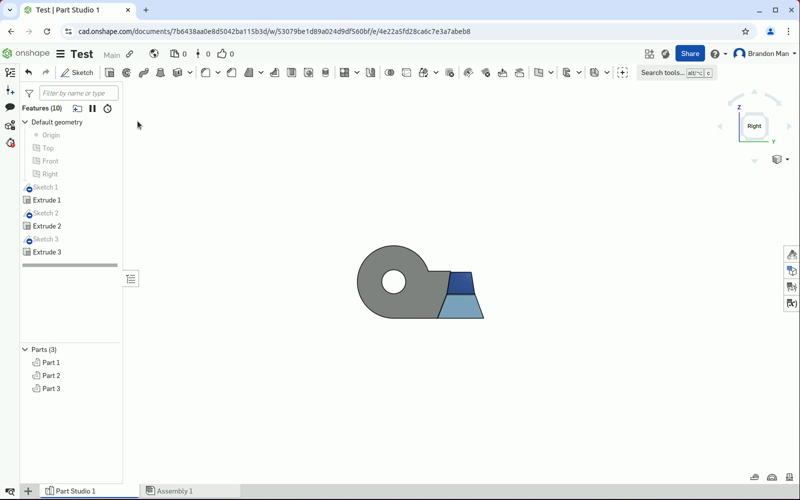
key(shift+h)
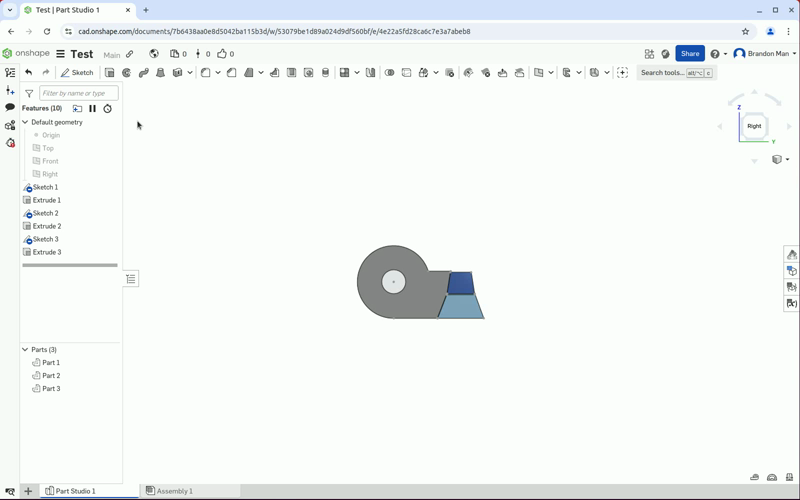
key(shift+h)
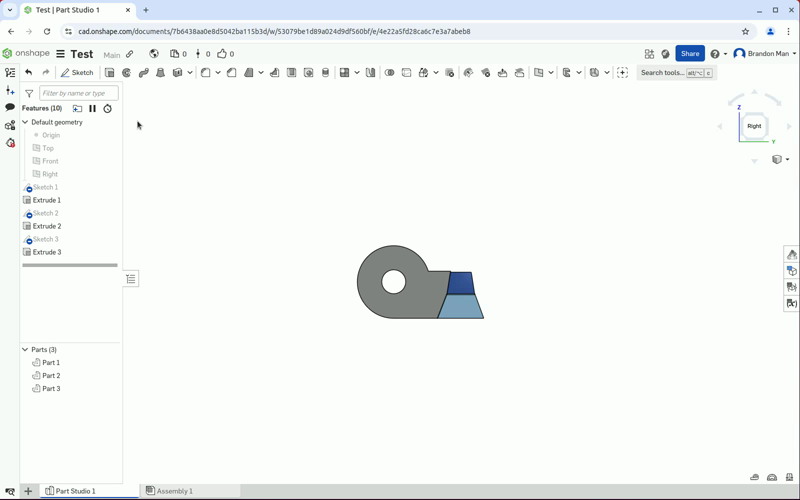
mouse_move(73, 189)
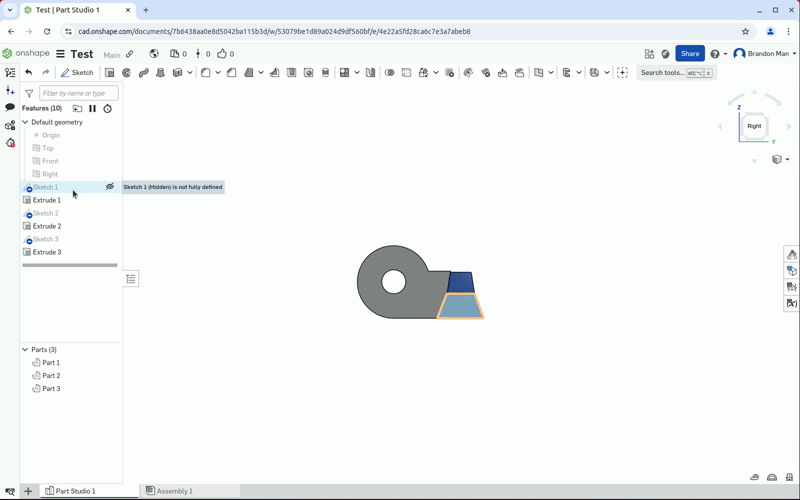
click(73, 189)
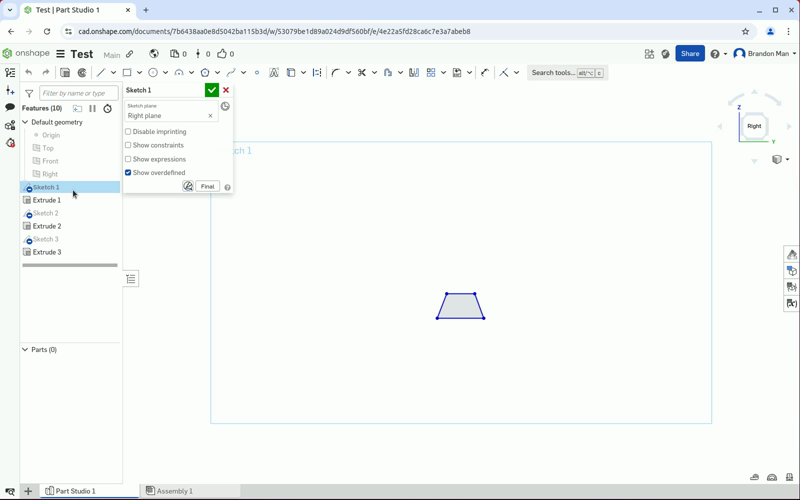
mouse_move(229, 92)
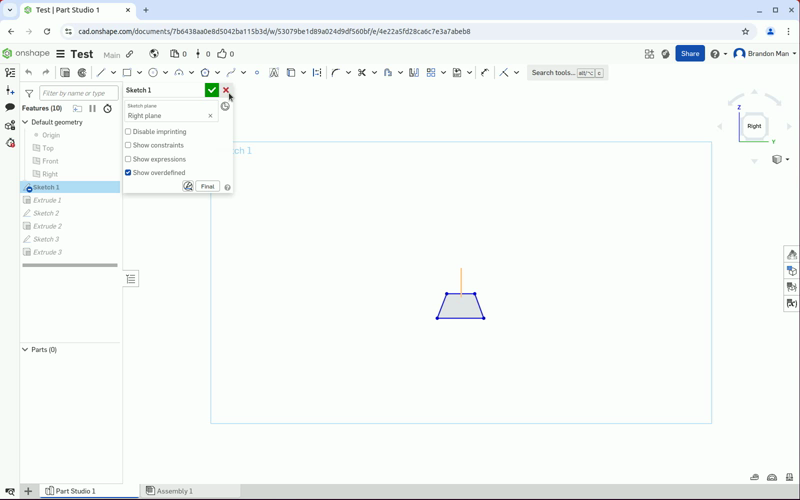
click(229, 92)
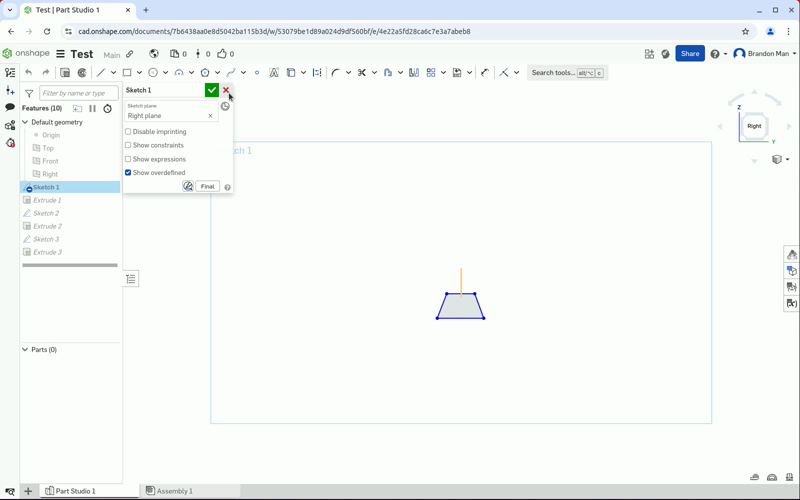
key(shift+s)
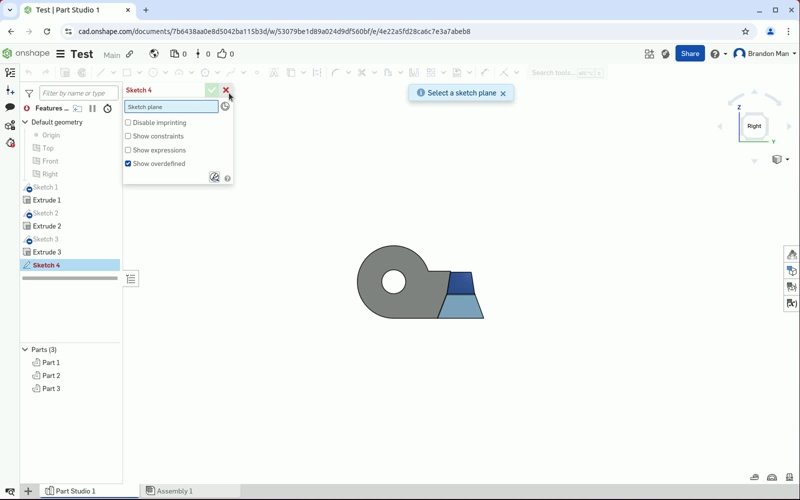
mouse_move(73, 176)
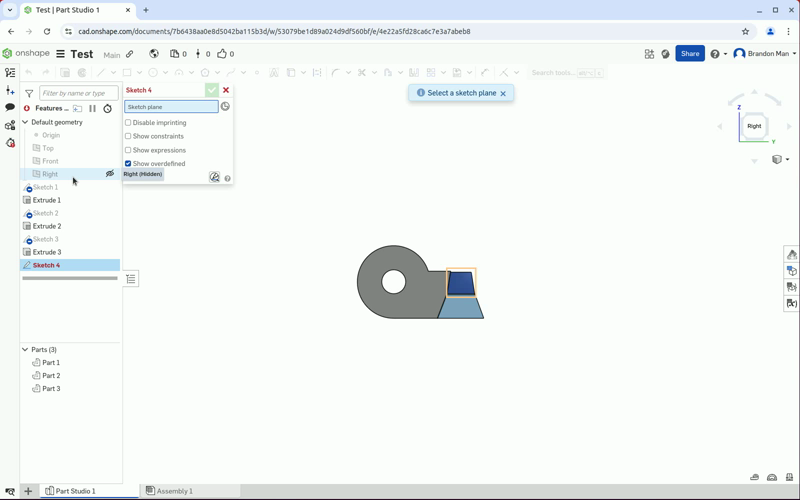
click(73, 176)
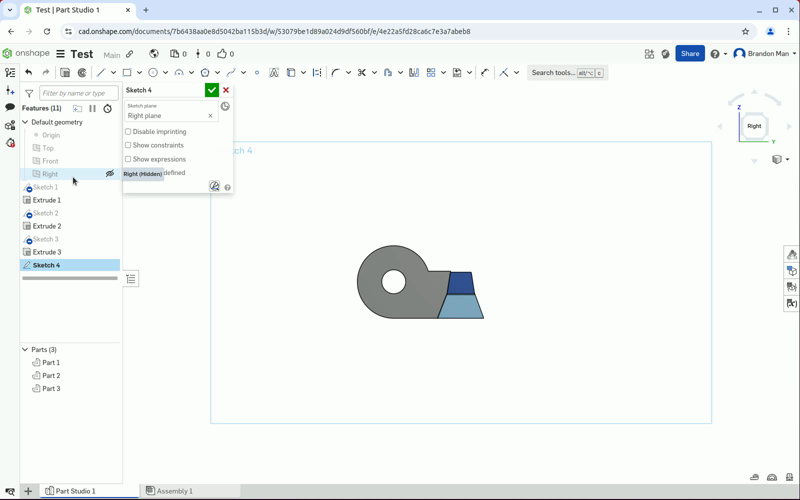
mouse_move(73, 352)
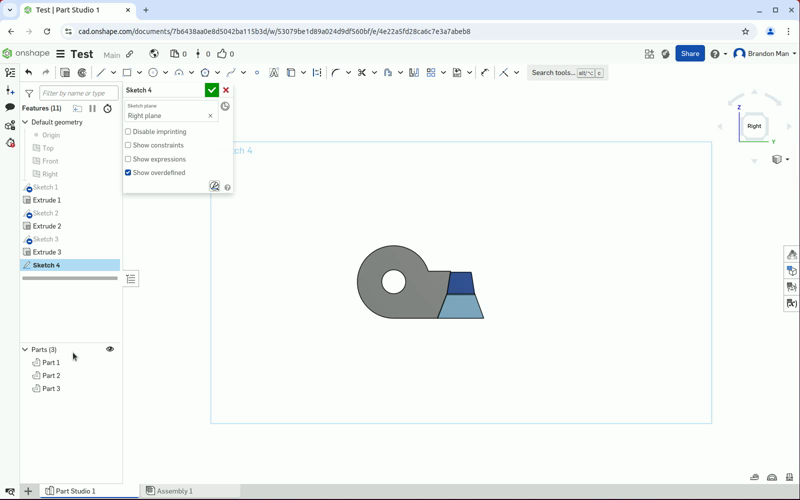
key(y)
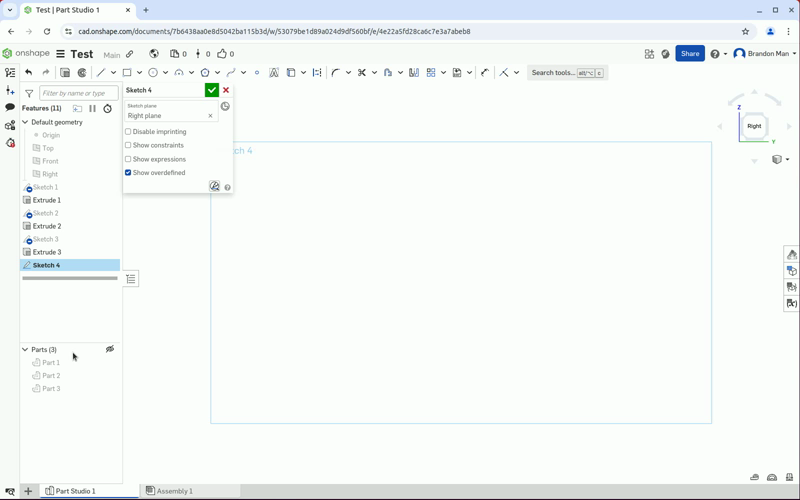
key(l)
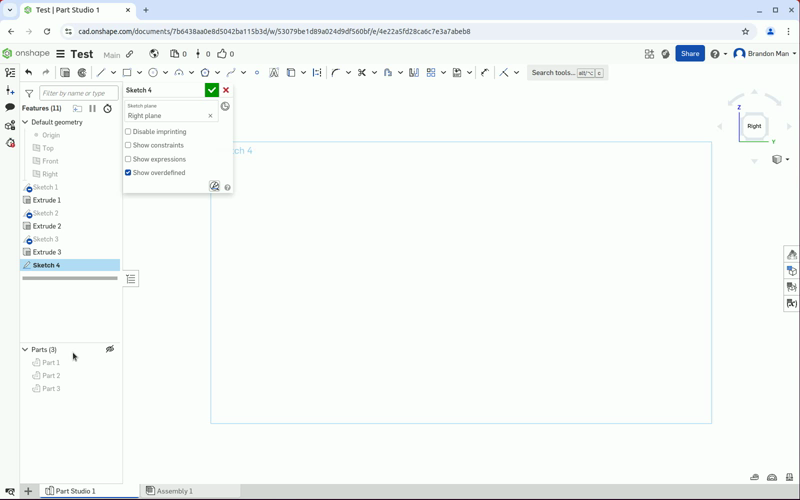
key_down(shift)
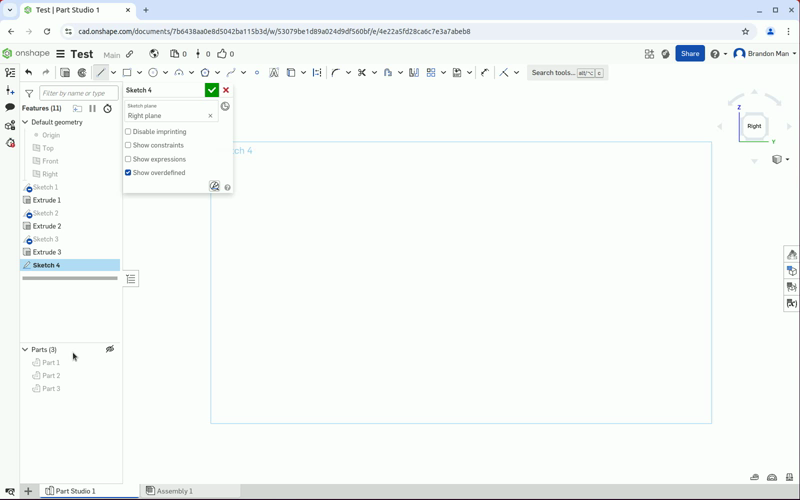
mouse_move(471, 272)
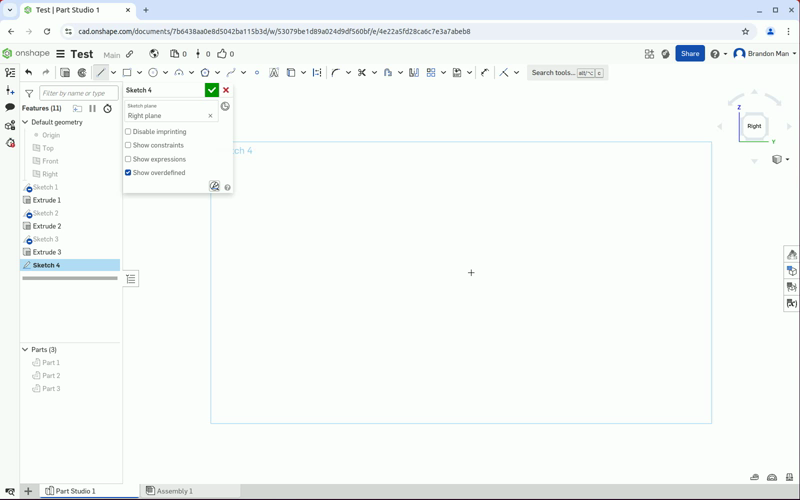
click(471, 272)
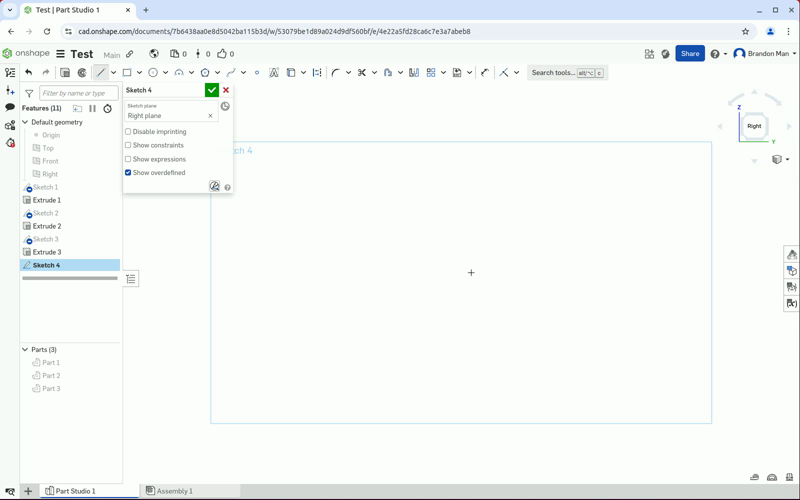
key_up(shift)
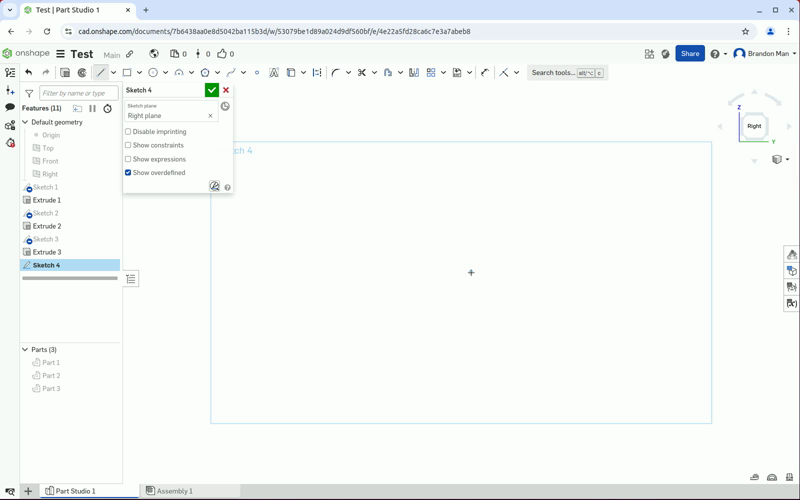
key_down(shift)
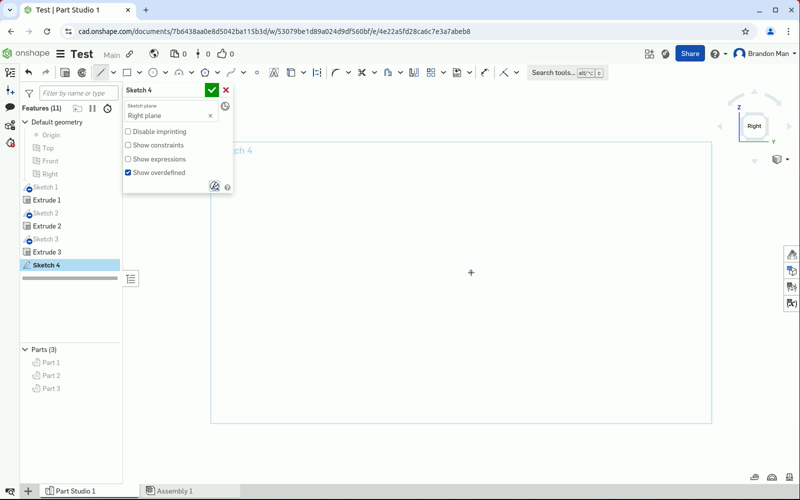
mouse_move(501, 272)
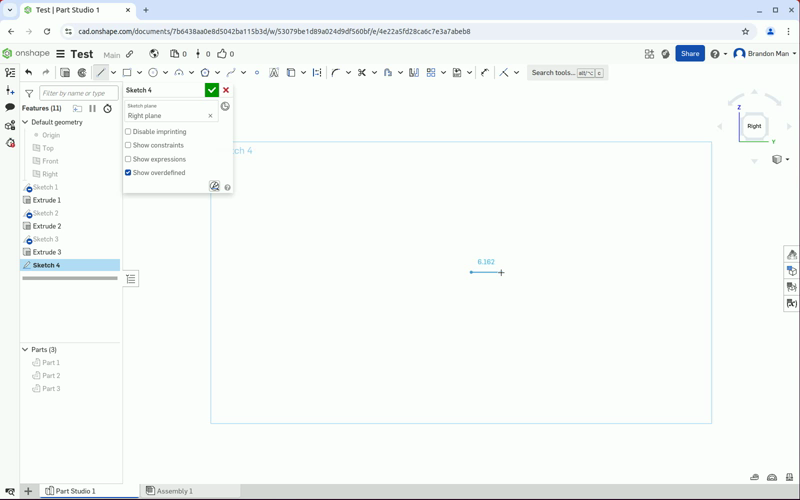
mouse_move(474, 294)
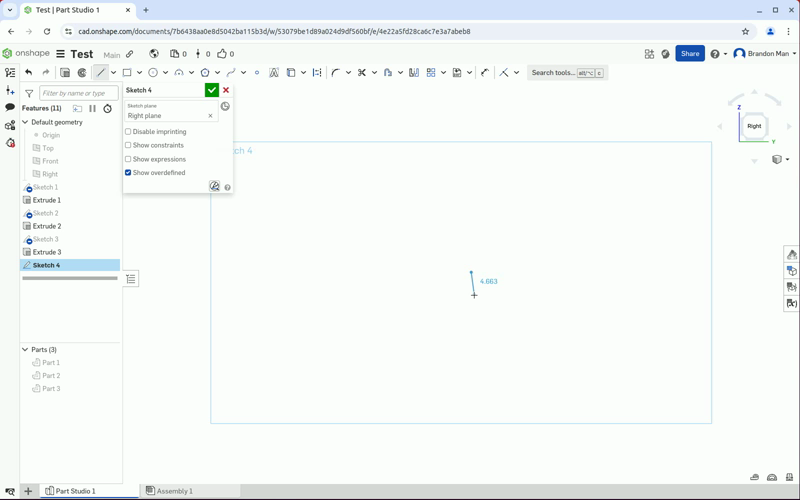
click(474, 294)
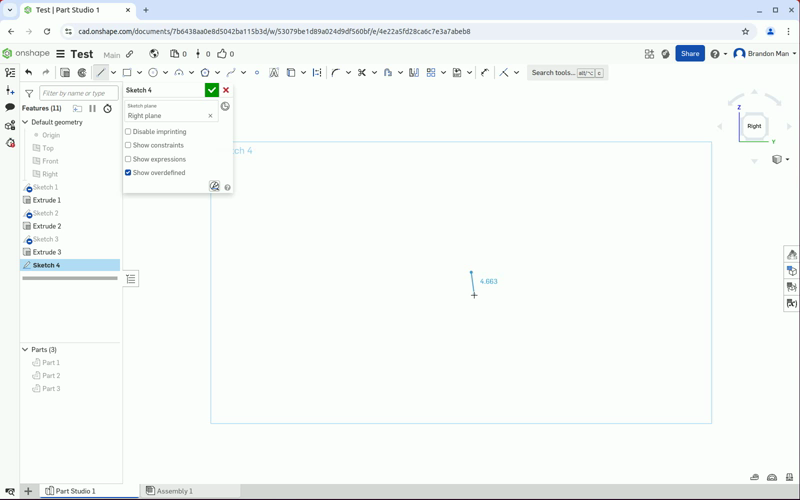
key_up(shift)
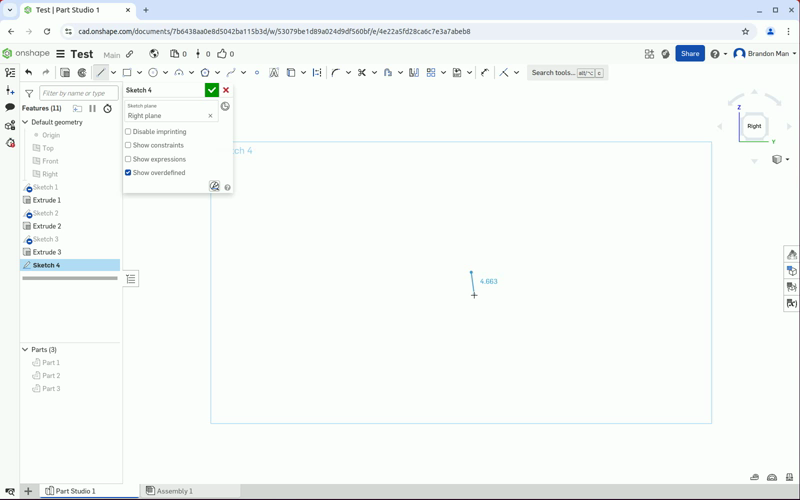
key_down(shift)
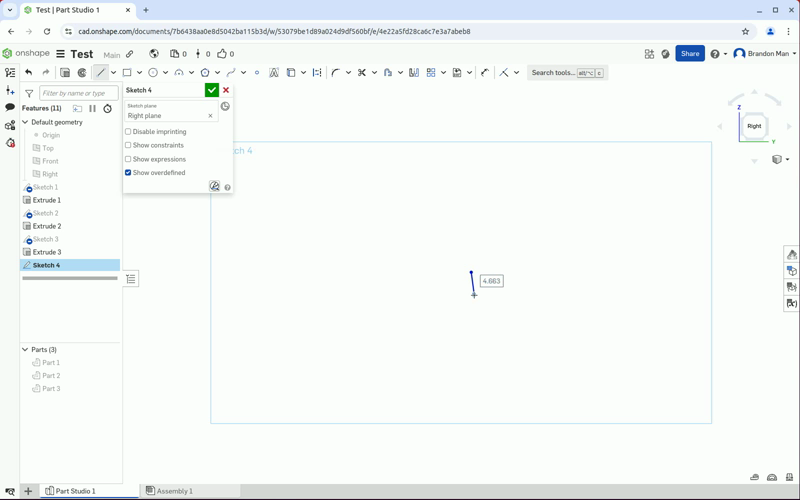
mouse_move(504, 294)
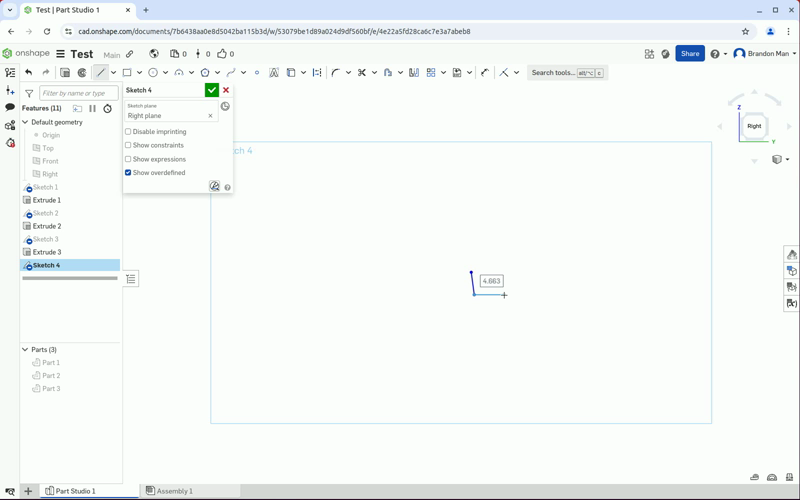
mouse_move(483, 318)
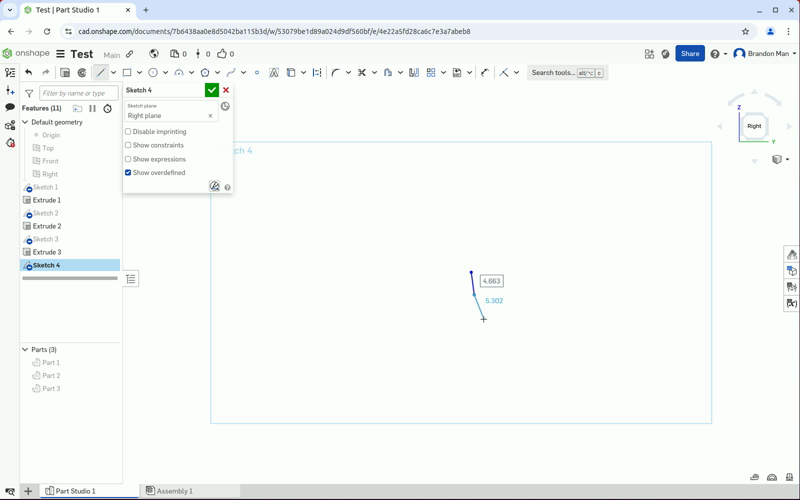
click(483, 318)
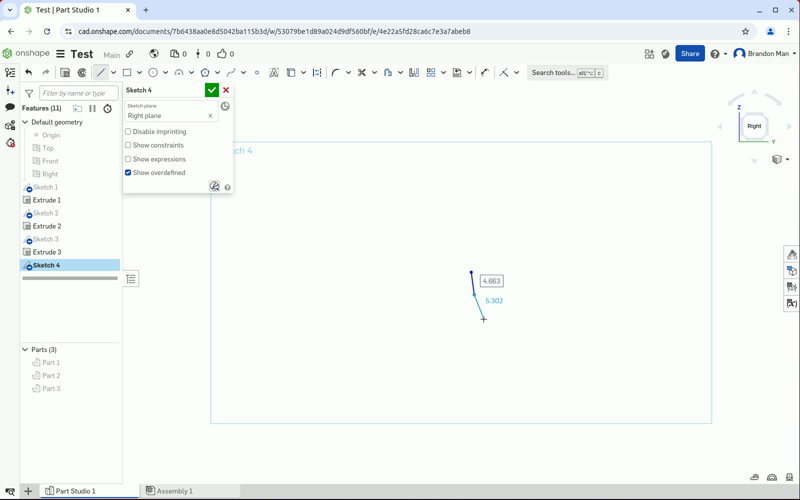
key_up(shift)
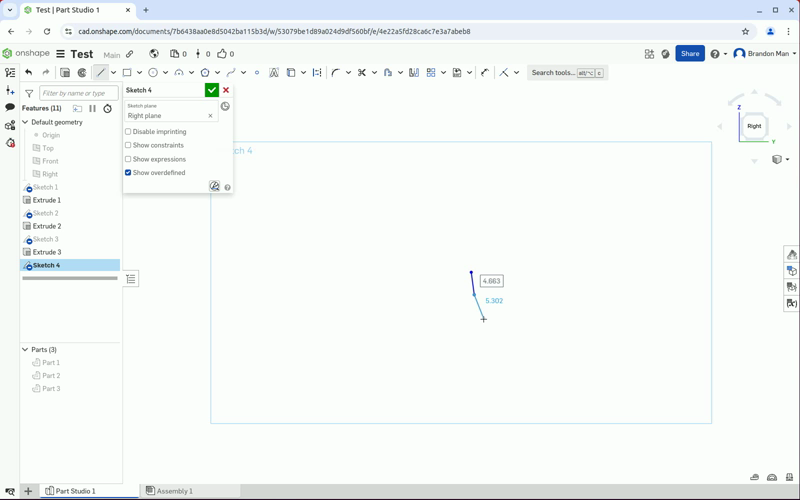
key_down(shift)
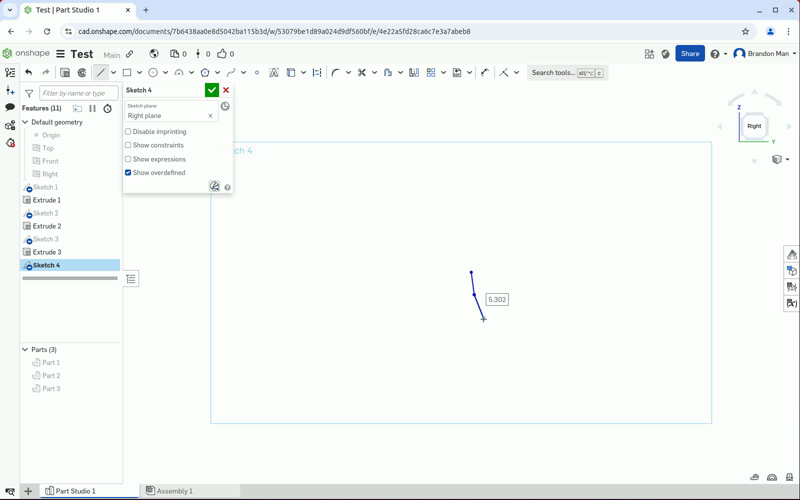
mouse_move(513, 318)
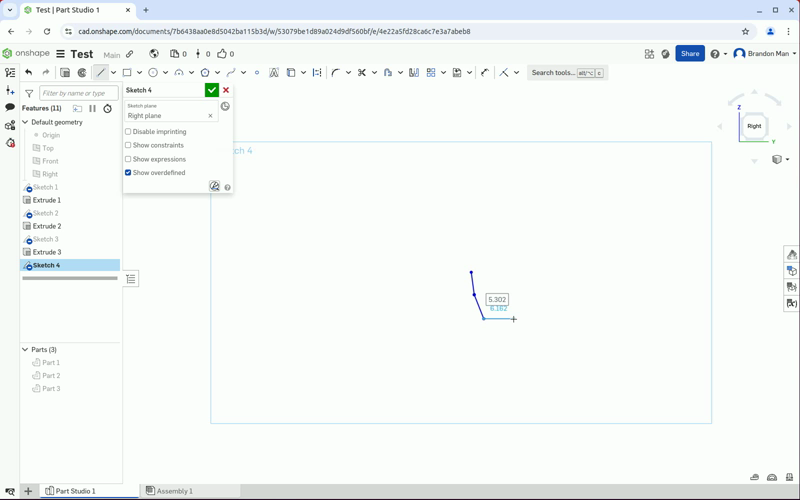
mouse_move(527, 318)
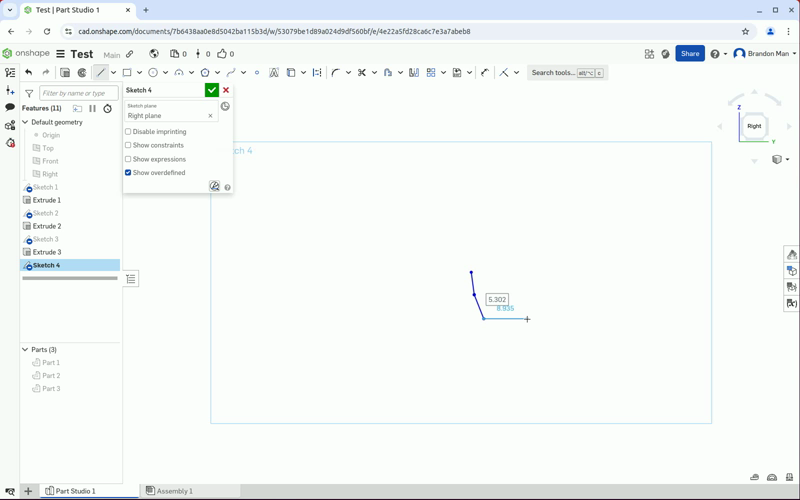
click(527, 318)
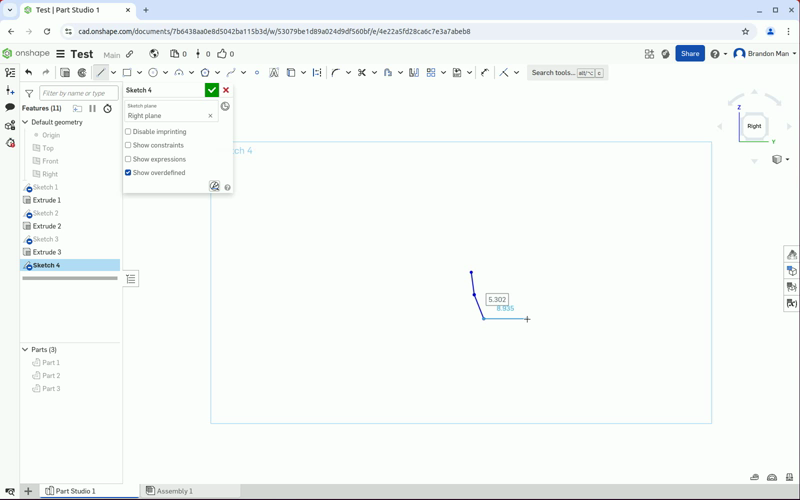
key_up(shift)
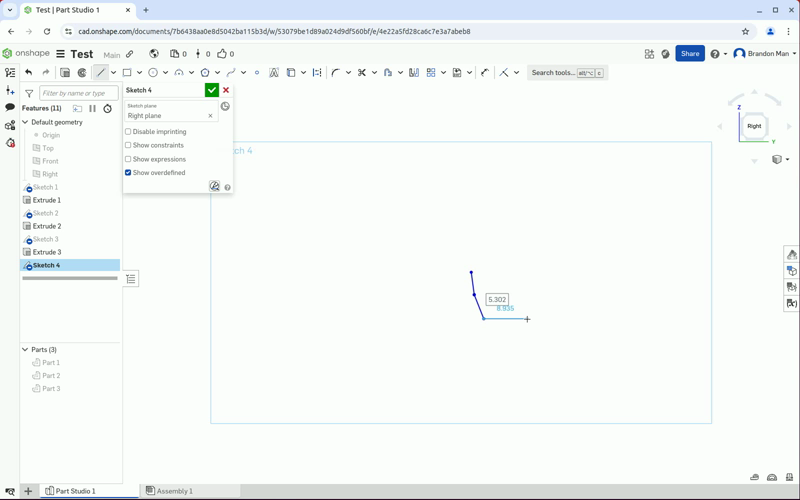
key(esc)
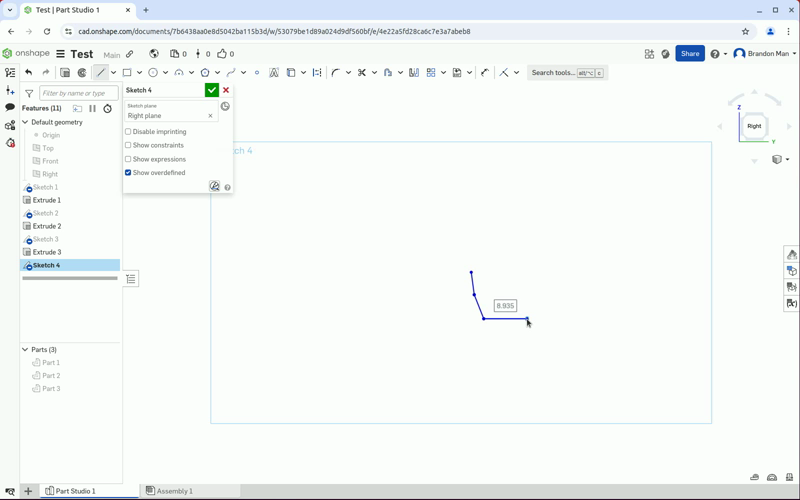
key(a)
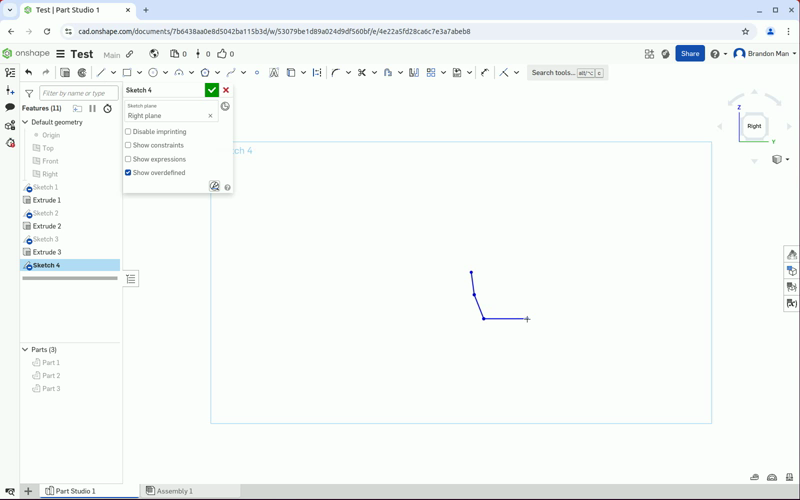
mouse_move(527, 318)
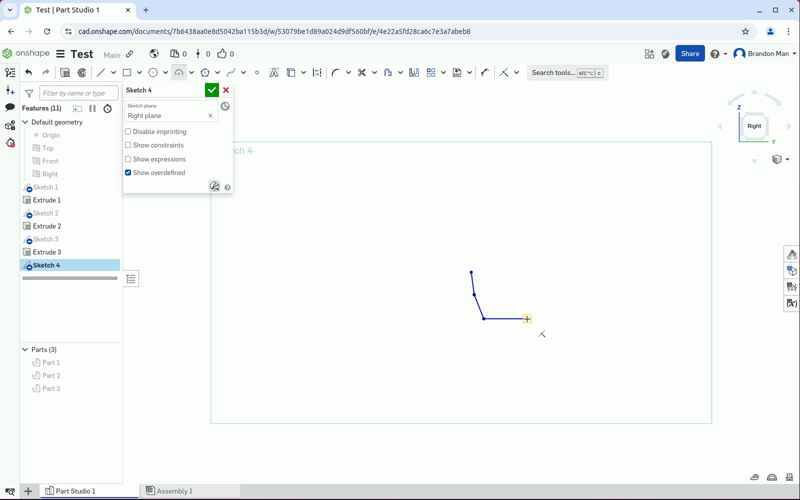
click(527, 318)
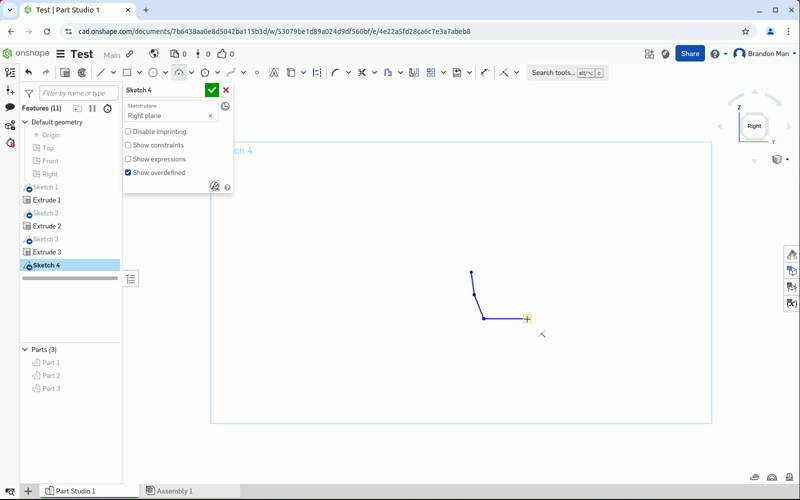
key_down(shift)
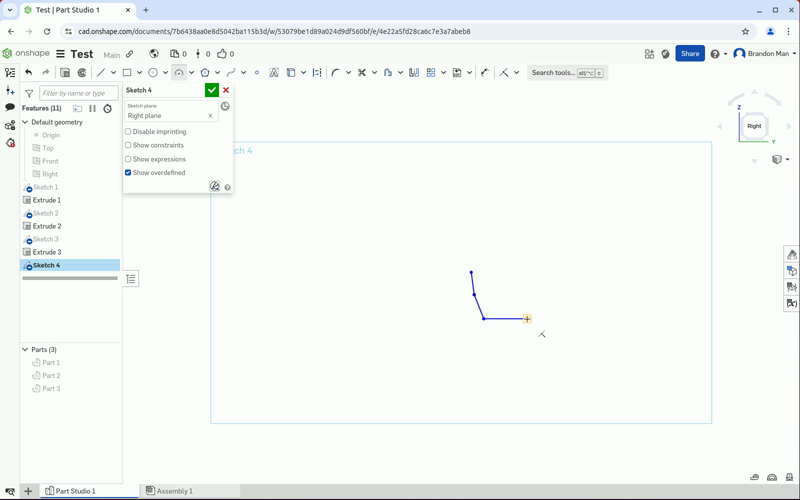
mouse_move(493, 272)
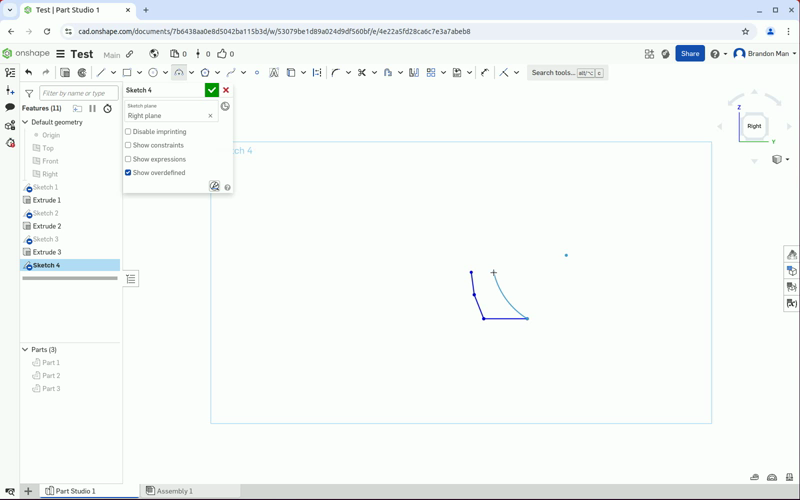
click(493, 272)
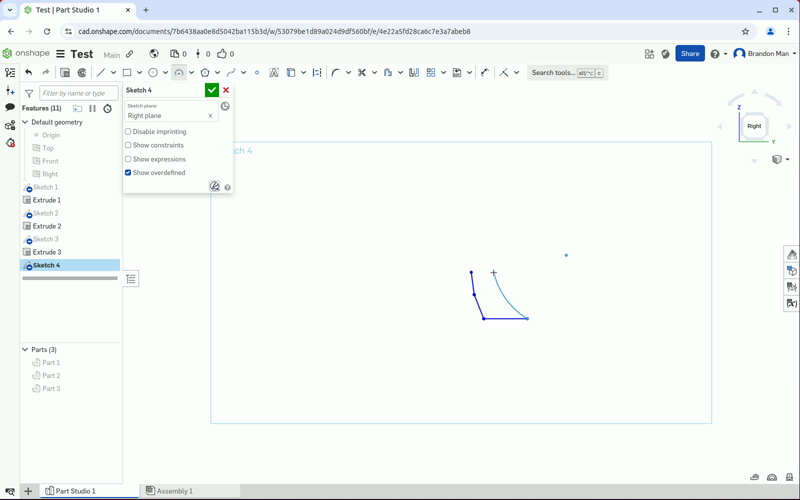
mouse_move(556, 261)
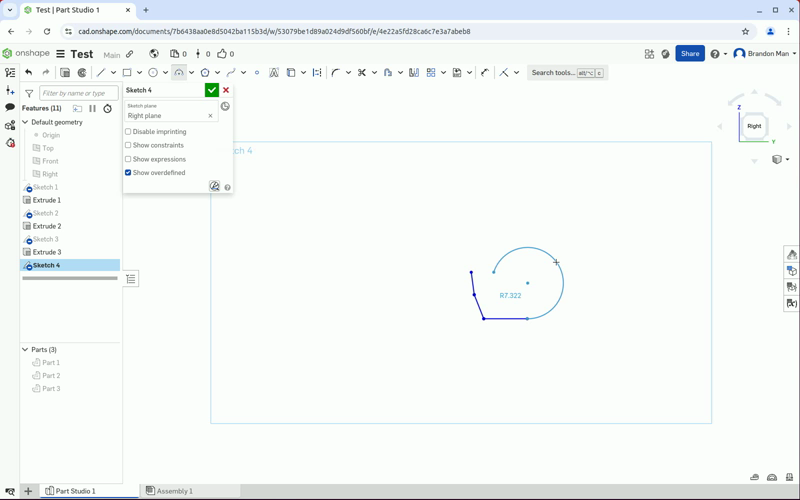
click(556, 261)
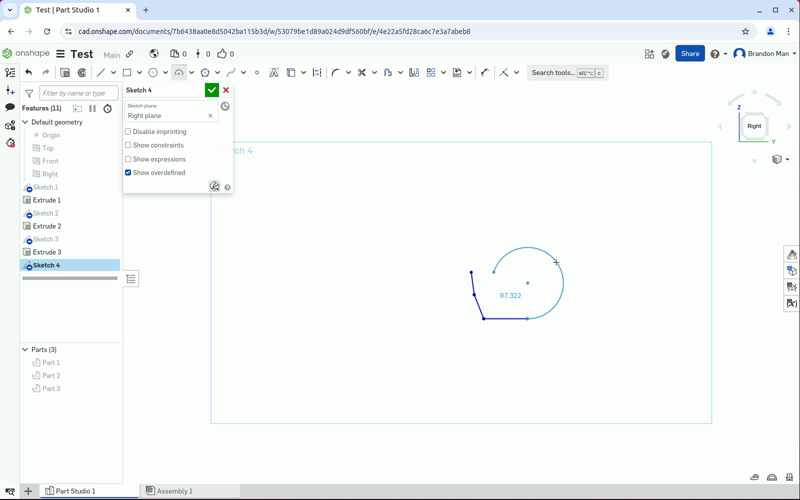
key_up(shift)
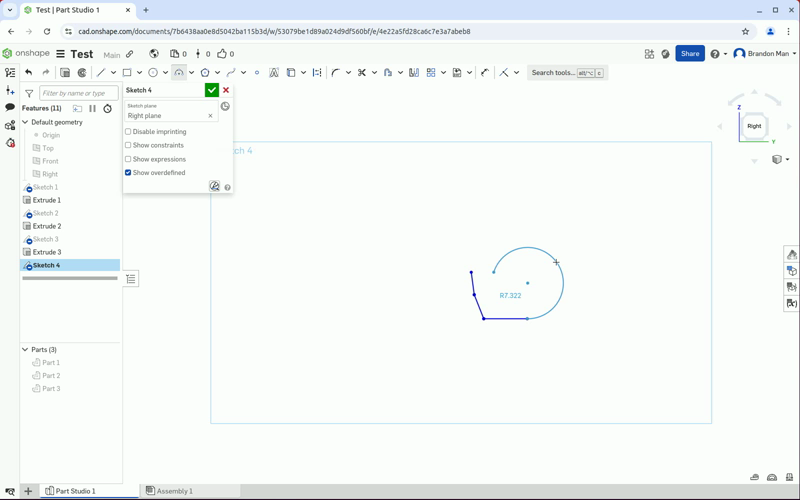
key(esc)
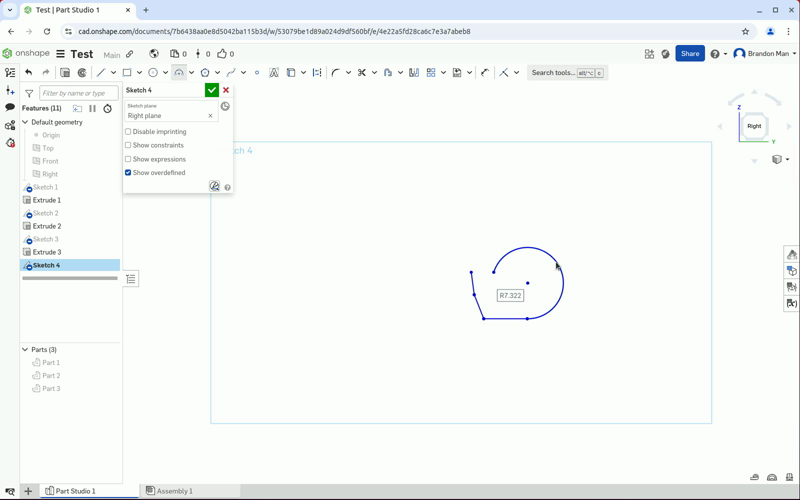
key(l)
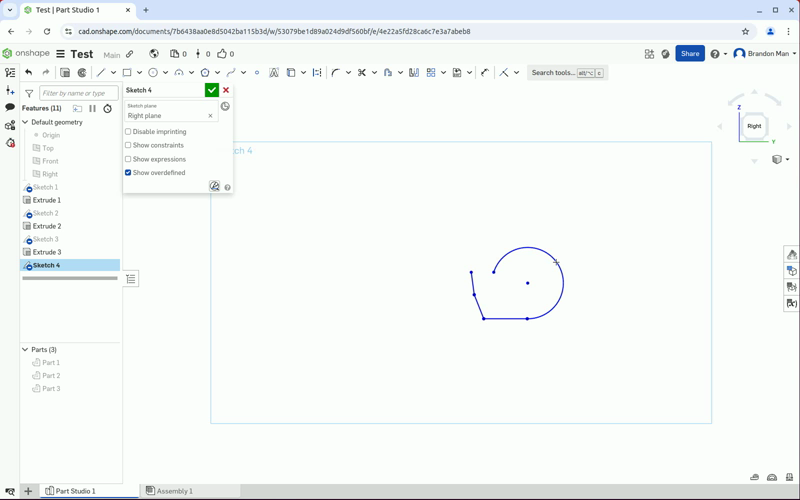
mouse_move(493, 272)
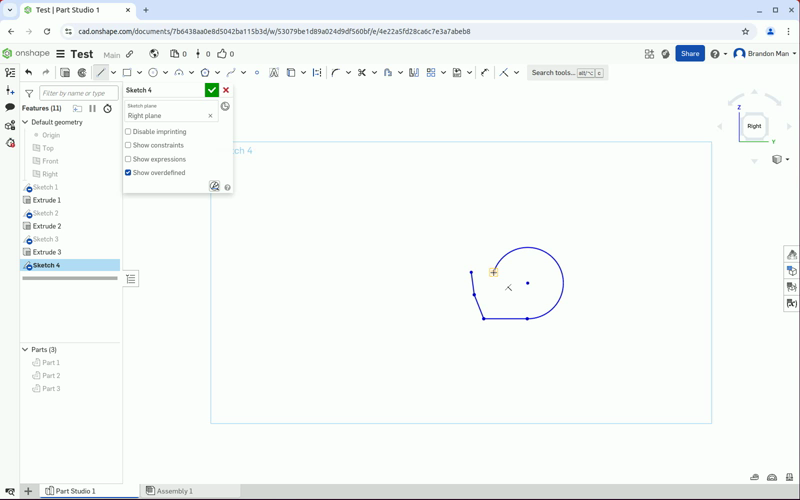
click(493, 272)
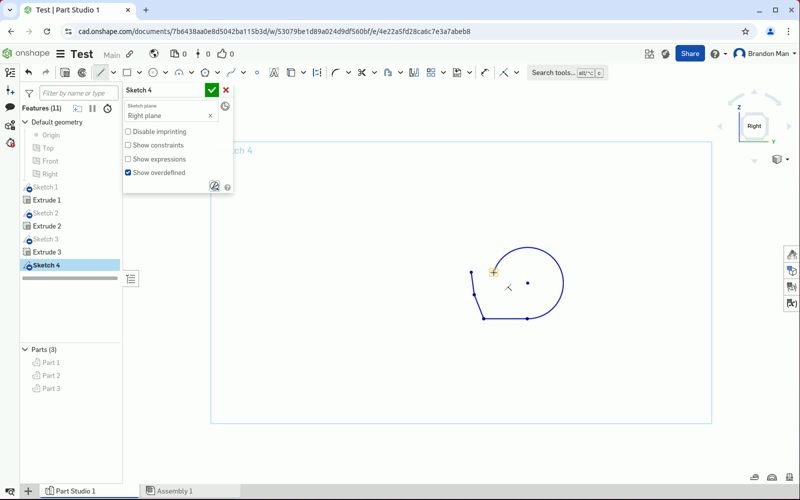
mouse_move(523, 272)
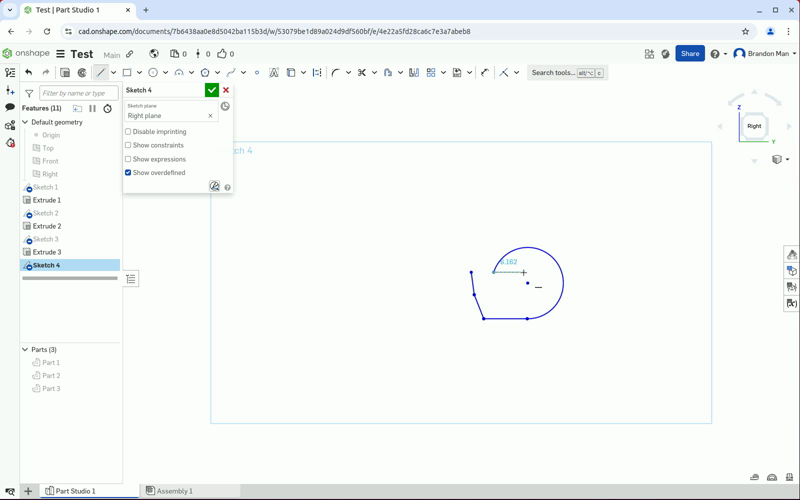
key_down(shift)
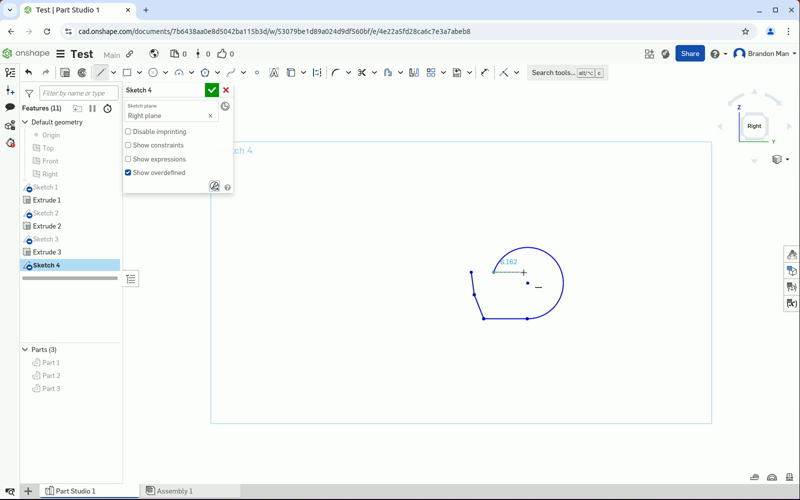
mouse_move(471, 272)
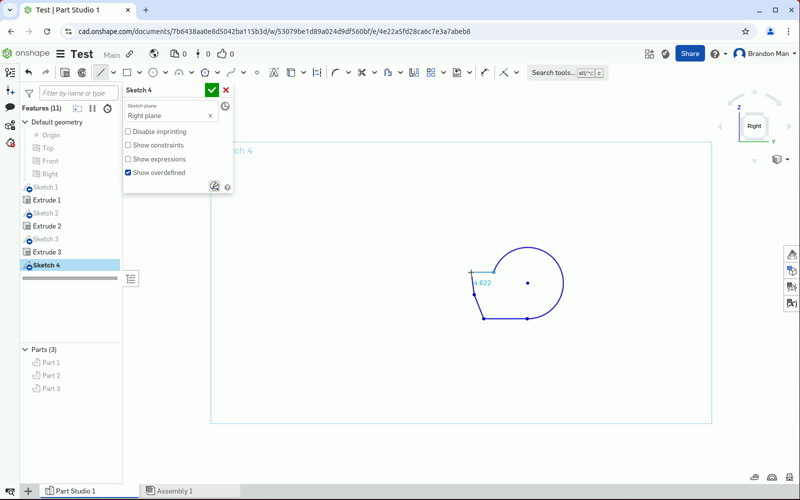
key_up(shift)
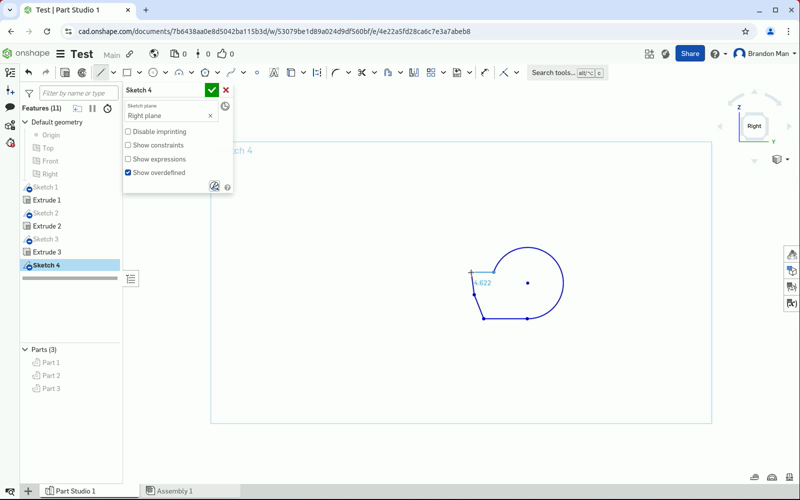
click(471, 272)
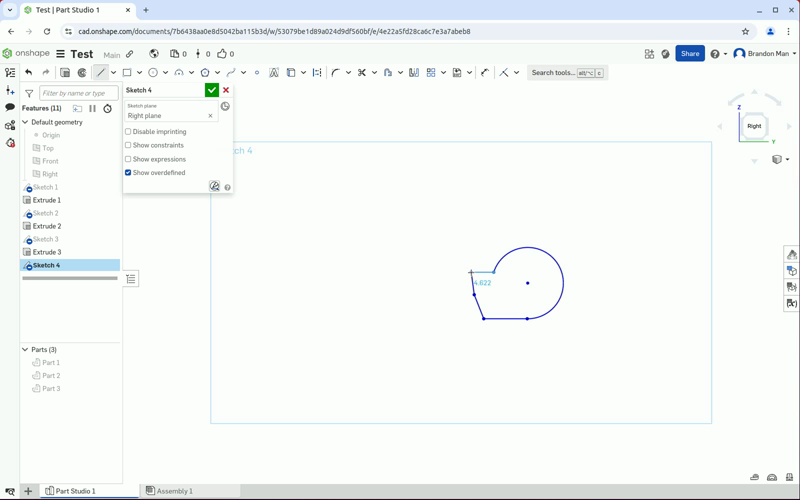
key(esc)
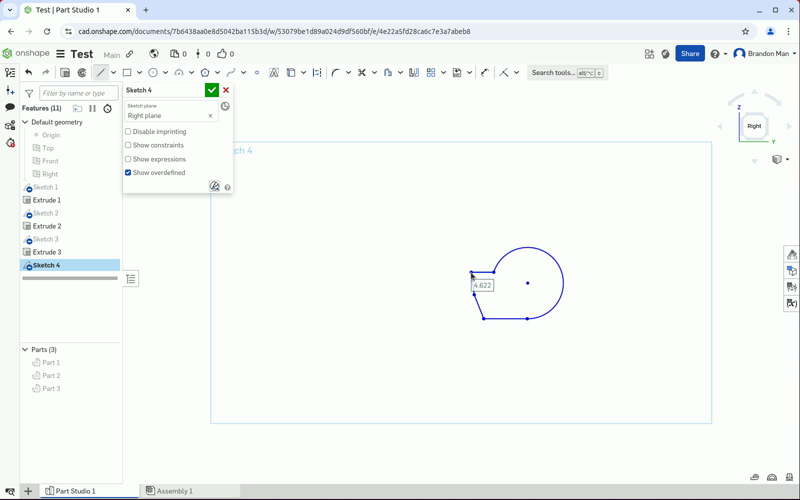
key(c)
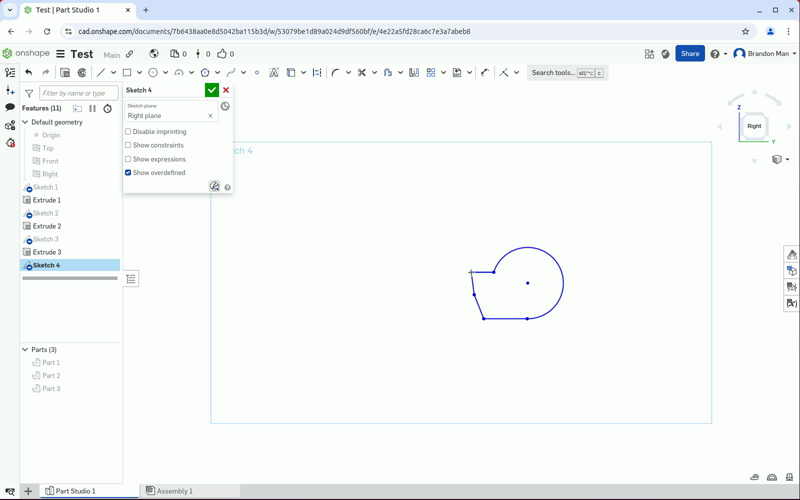
key_down(shift)
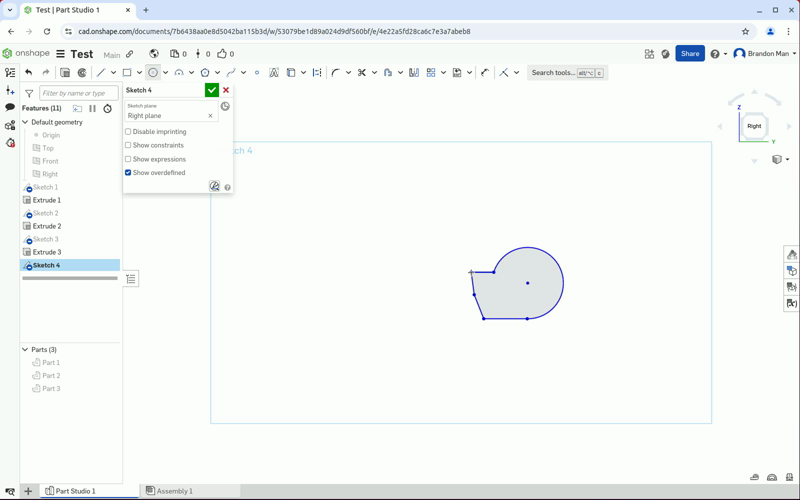
mouse_move(527, 282)
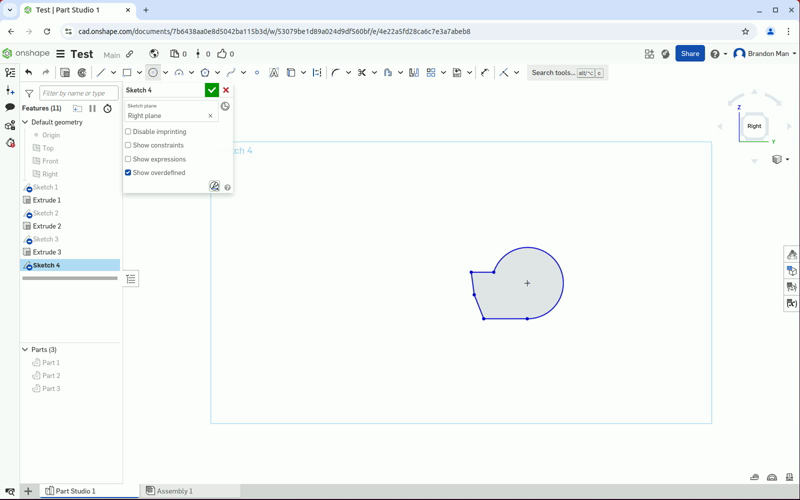
click(527, 282)
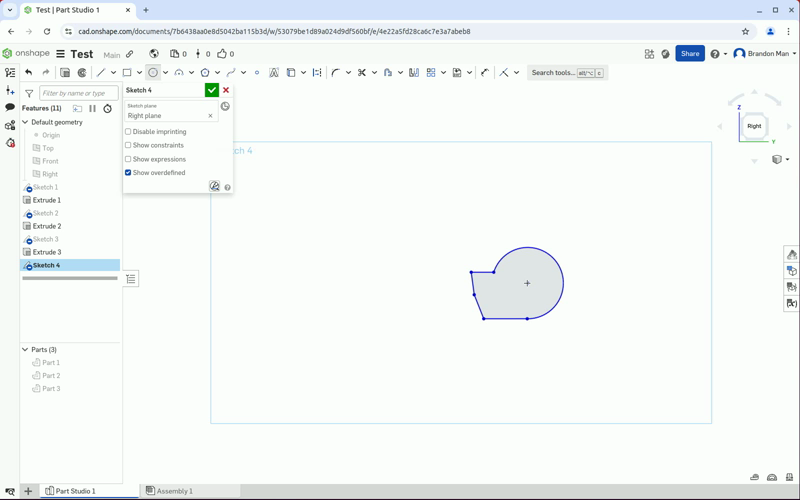
key_up(shift)
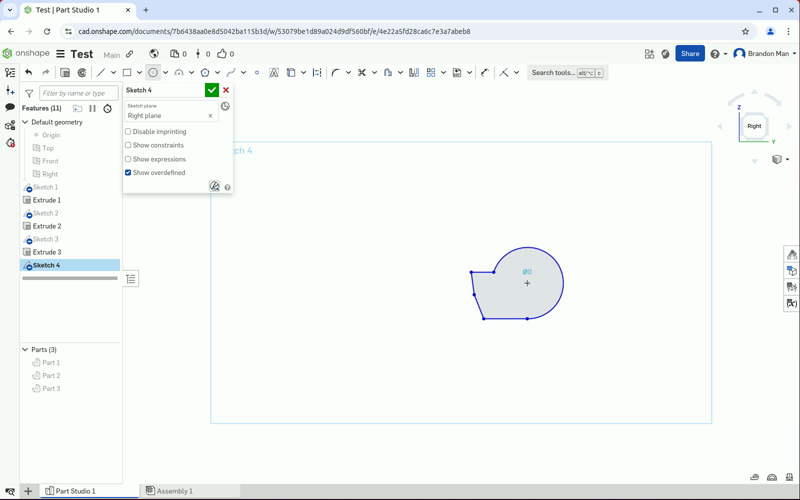
mouse_move(539, 282)
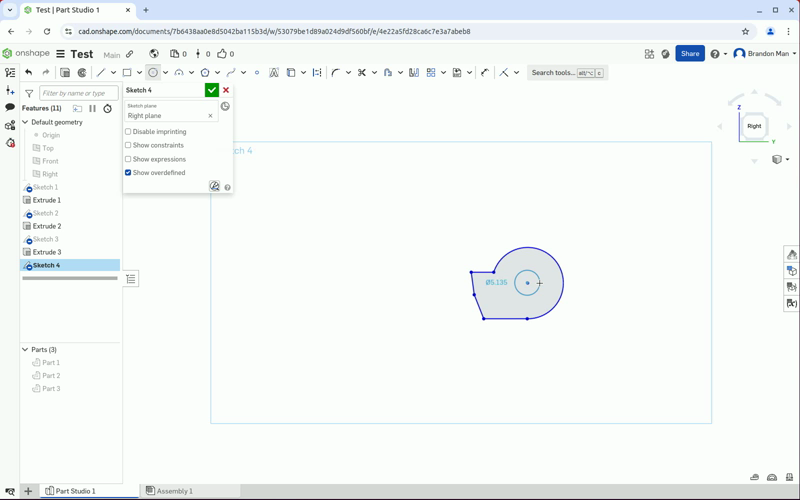
click(539, 282)
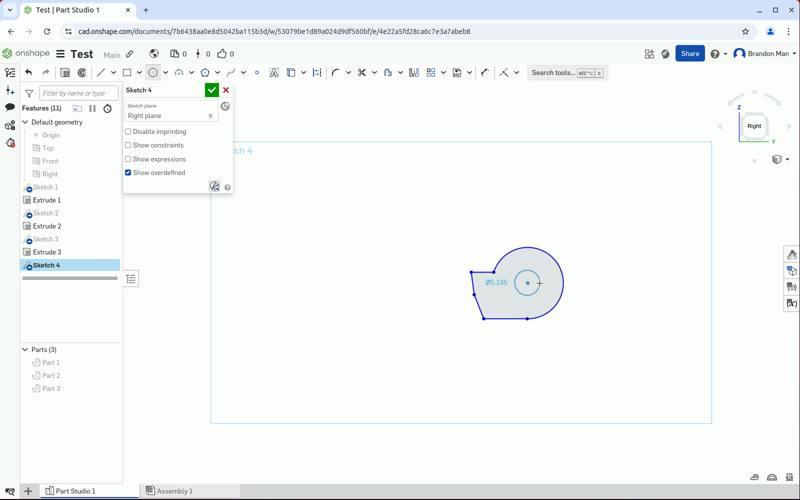
key(esc)
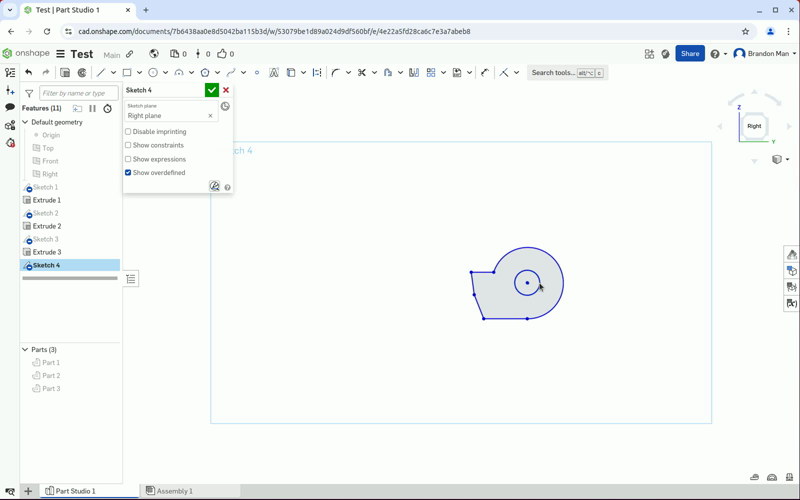
mouse_move(540, 312)
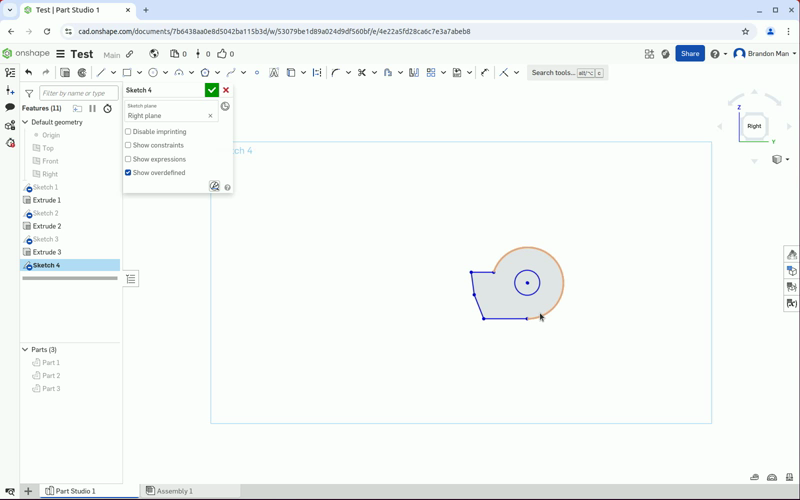
click(540, 312)
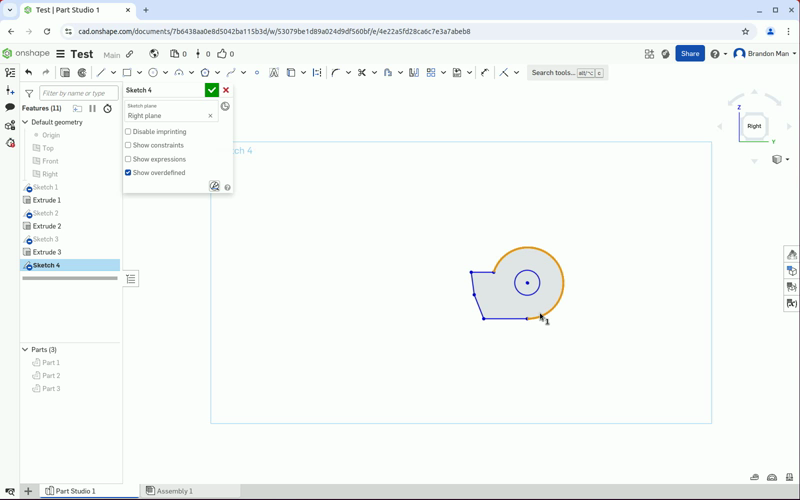
mouse_move(73, 352)
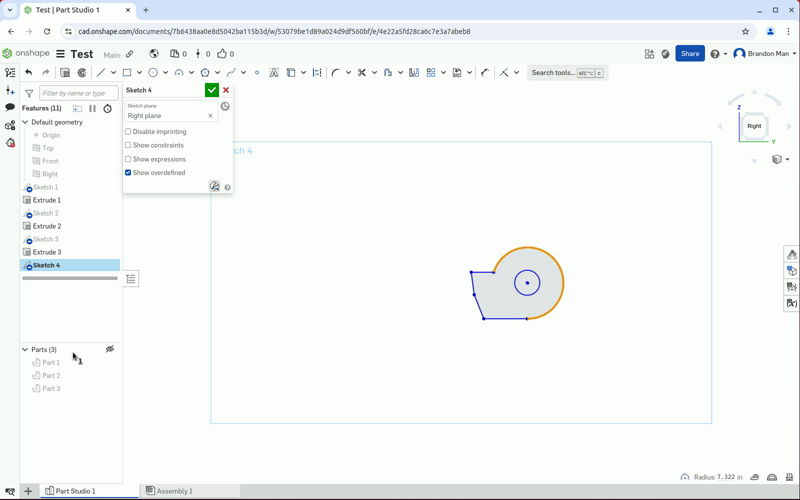
key(shift+y)
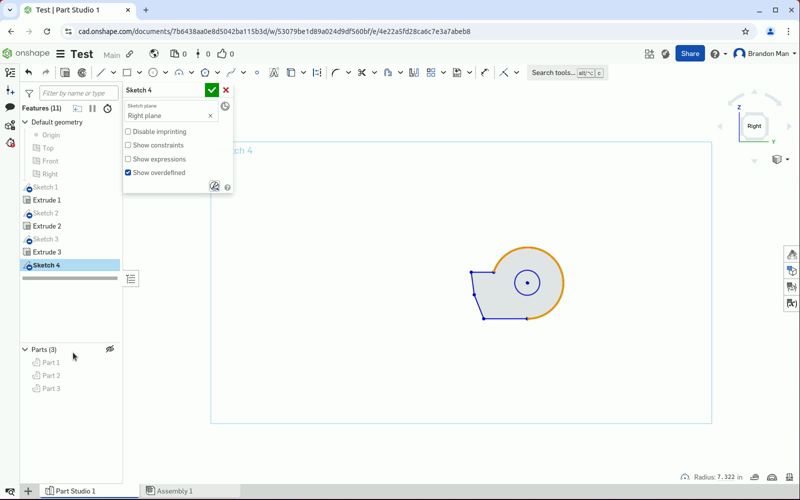
key(shift+e)
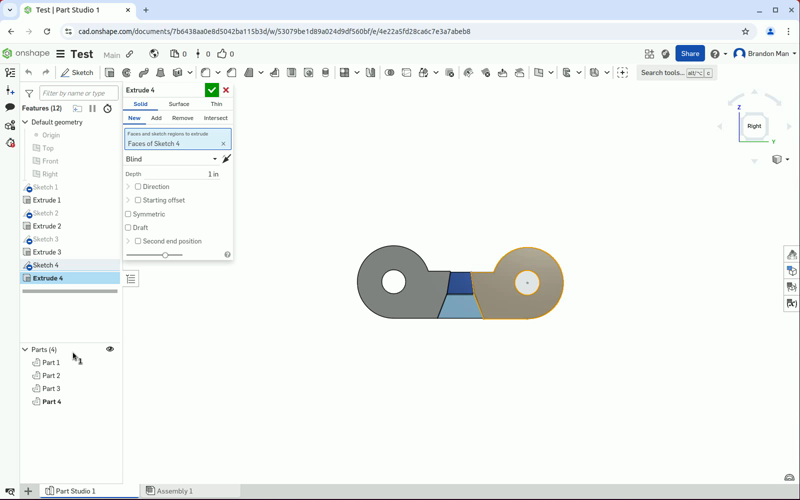
mouse_move(143, 106)
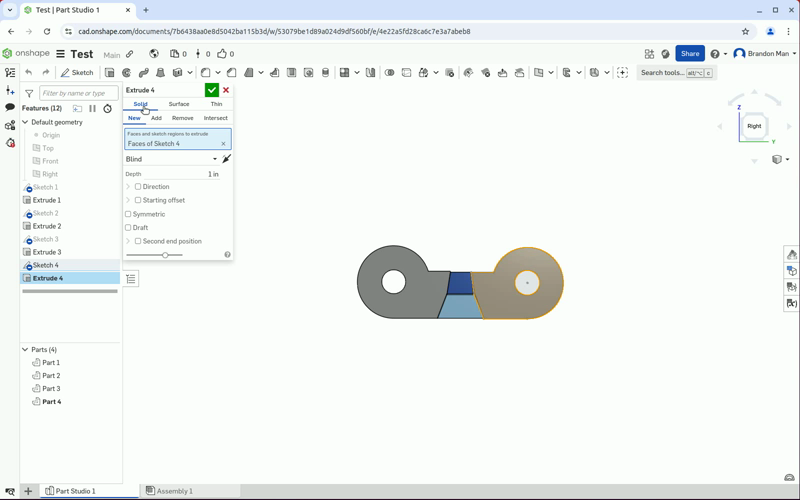
click(143, 106)
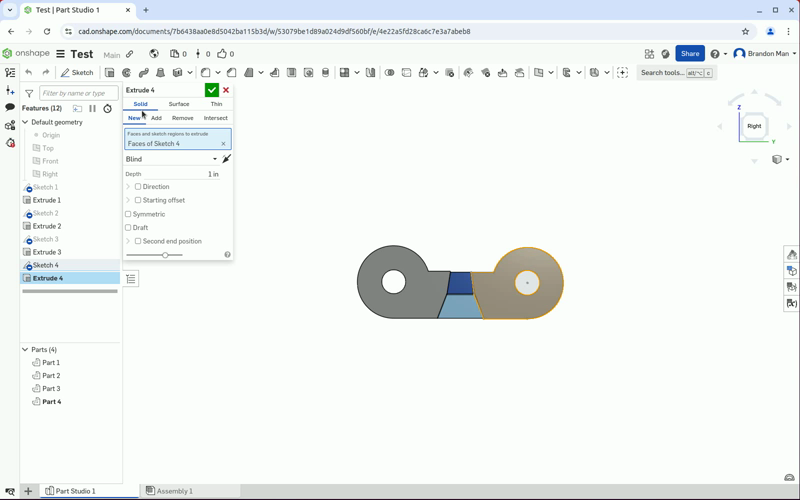
mouse_move(137, 120)
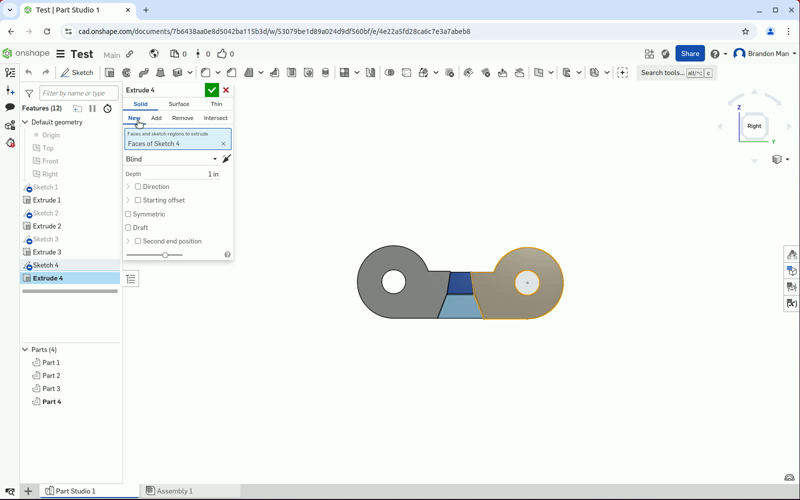
click(137, 120)
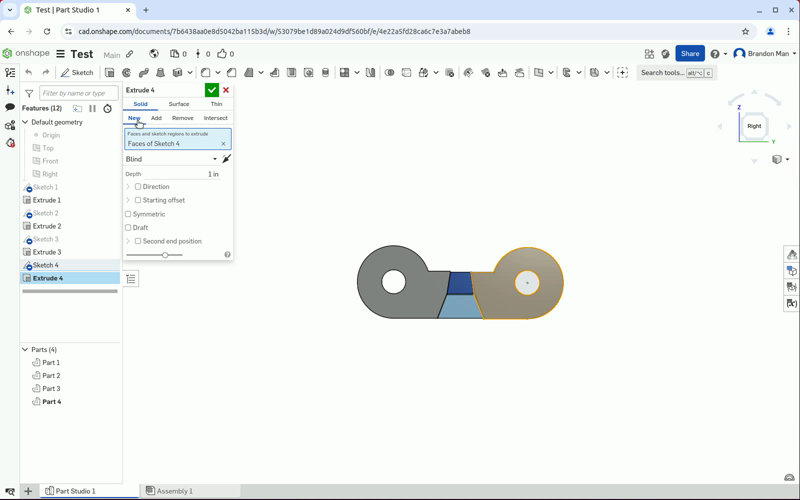
key(tab, 4)
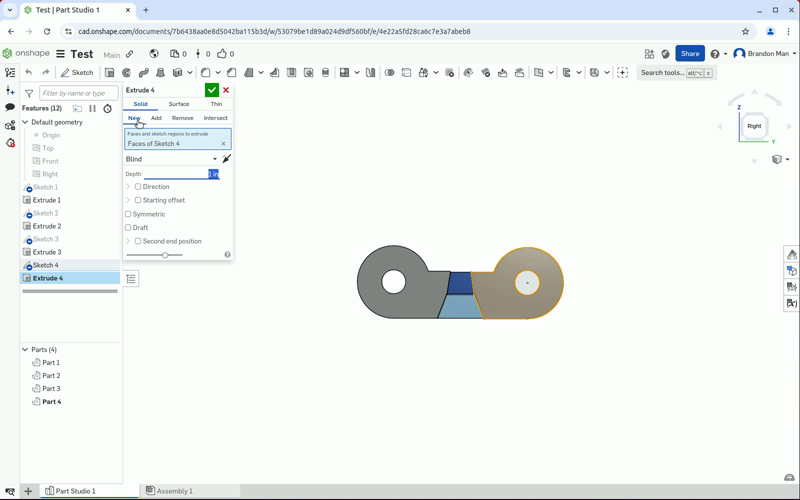
text(34.662)
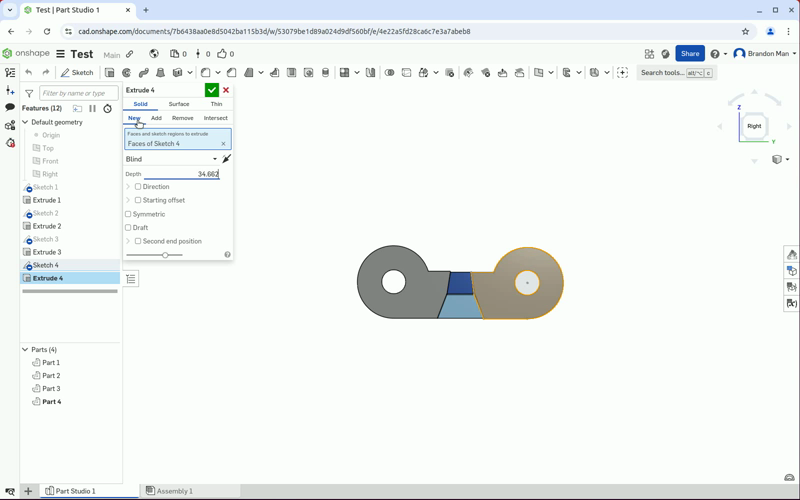
key(tab, 3)
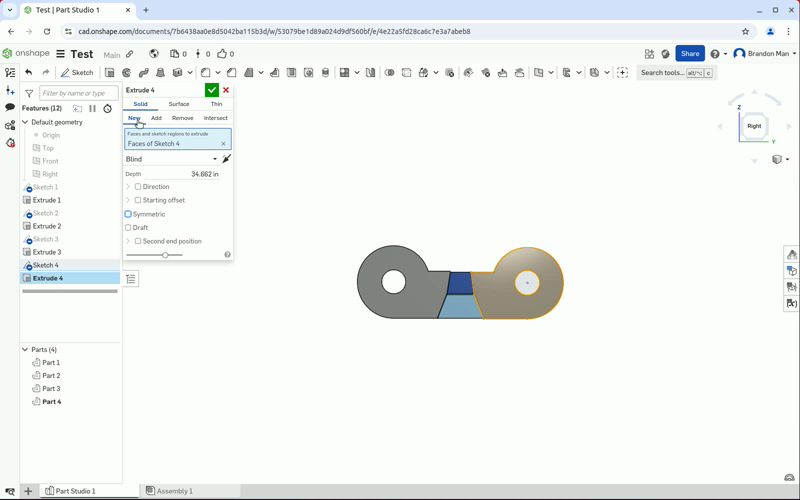
key(space)
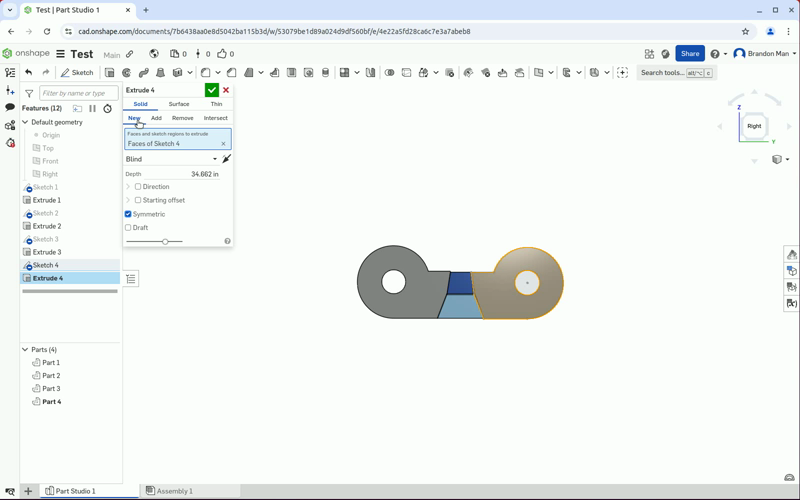
key(enter)
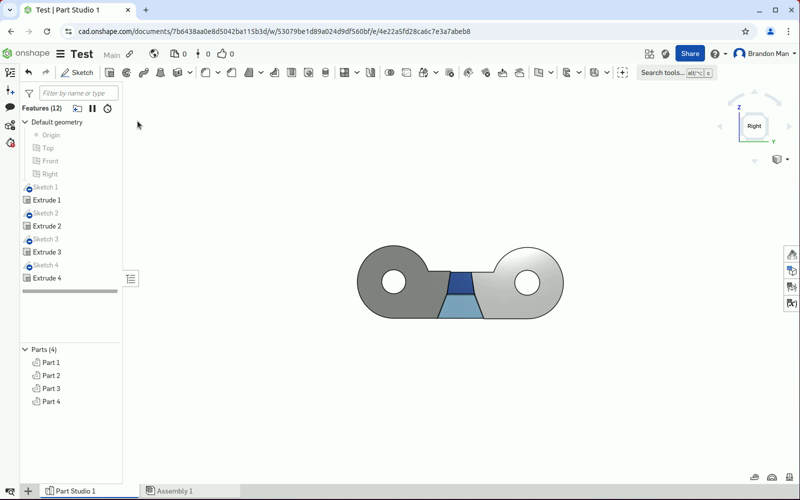
key(shift+h)
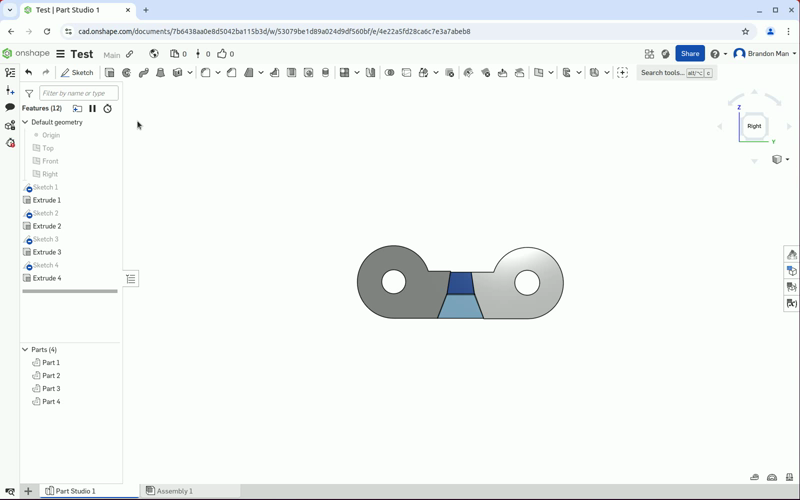
key(shift+h)
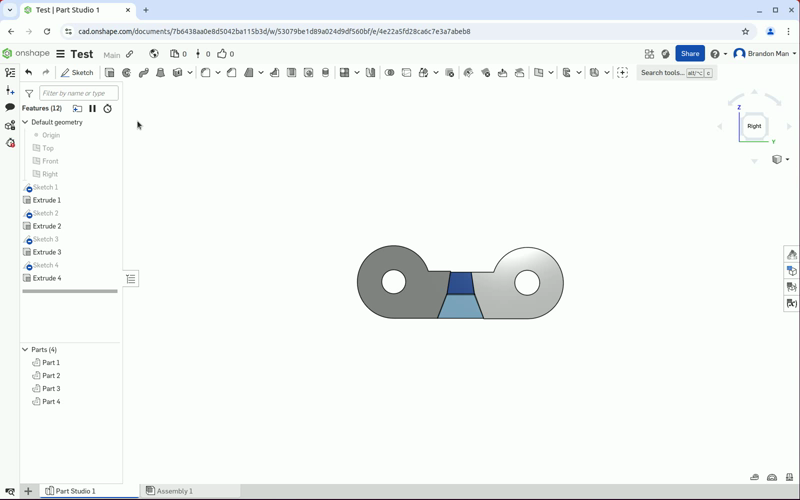
mouse_move(73, 189)
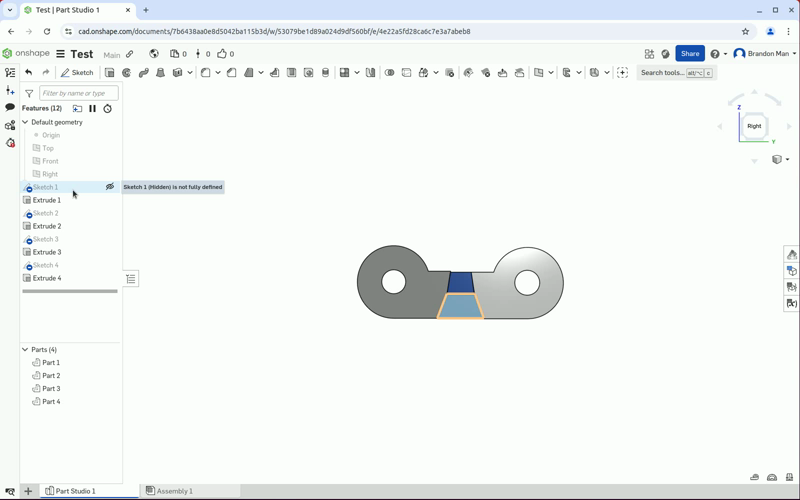
click(73, 189)
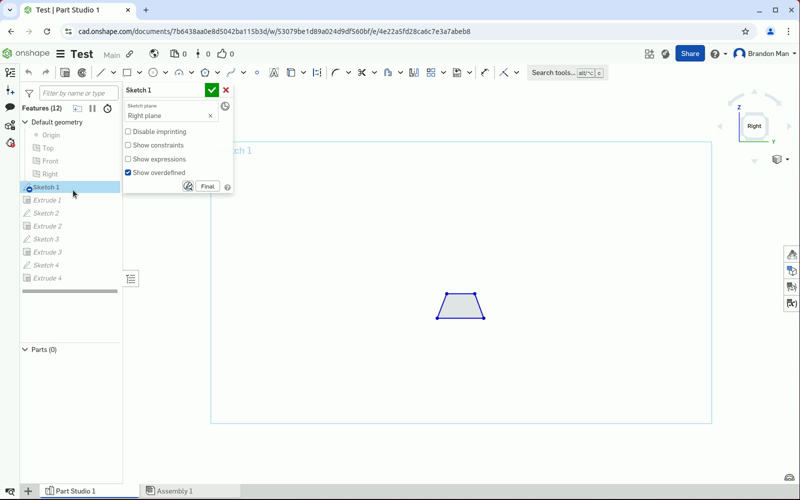
mouse_move(229, 92)
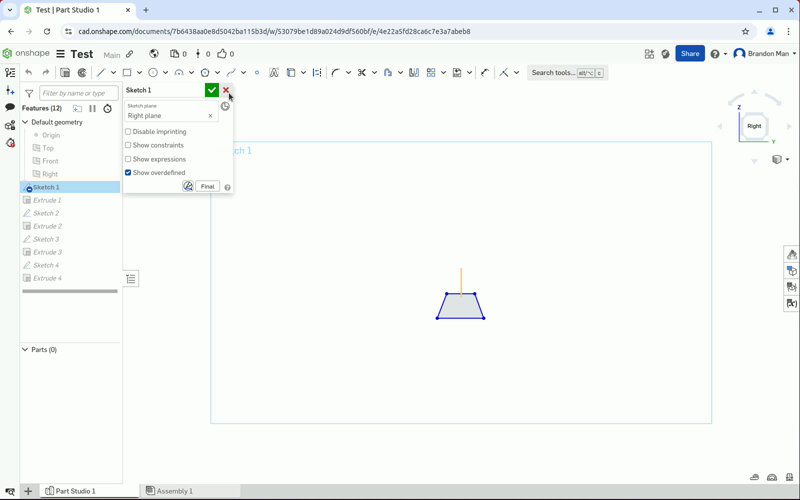
click(229, 92)
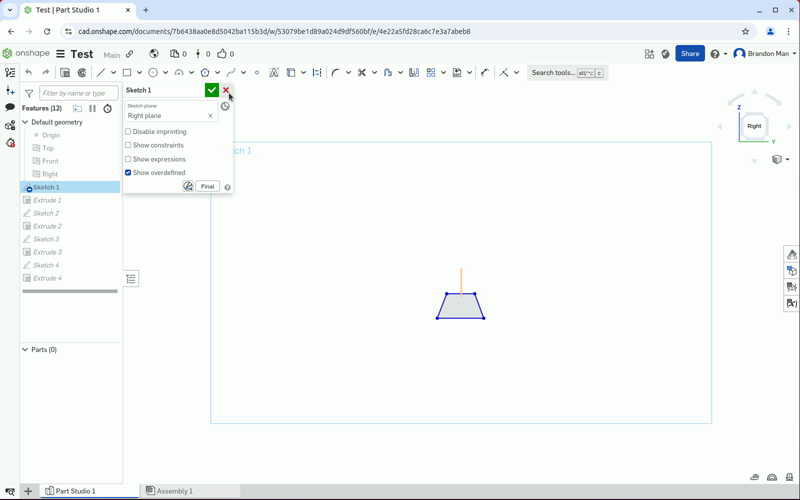
key(shift+s)
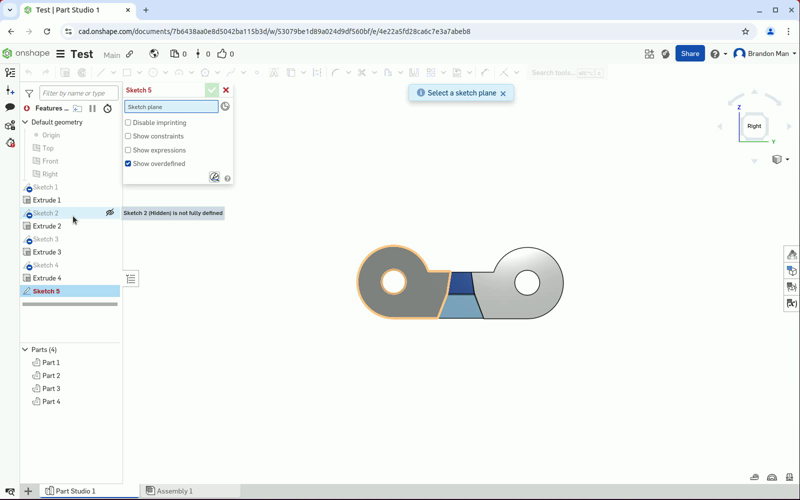
scroll(3)
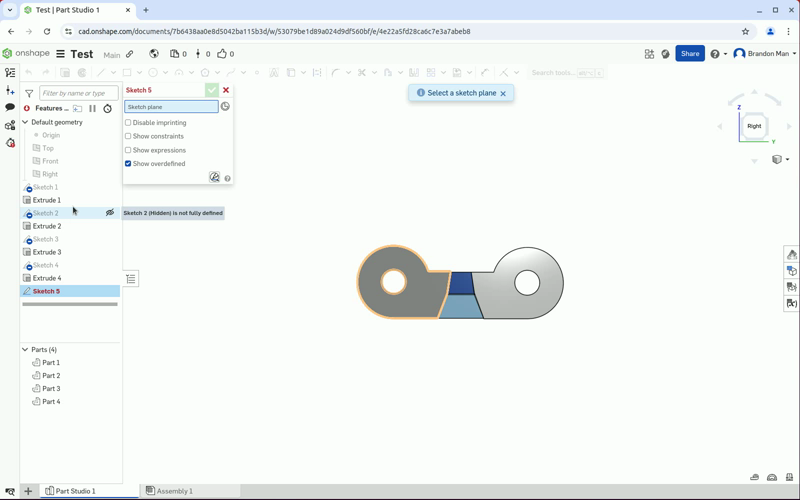
mouse_move(73, 176)
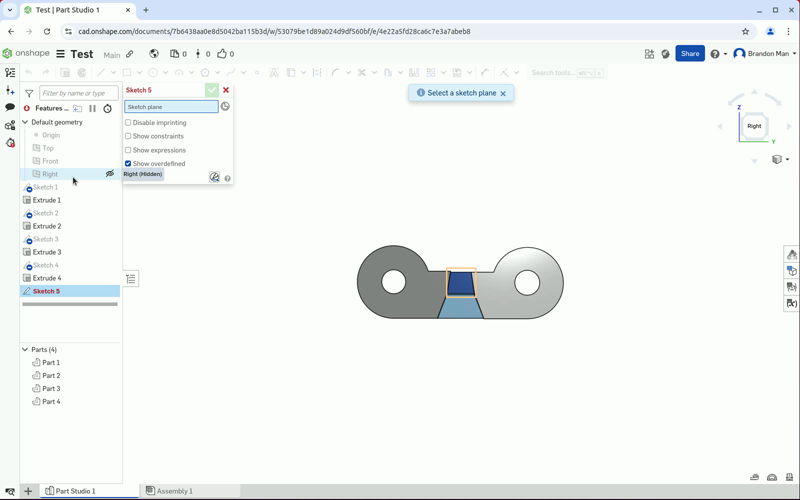
click(73, 176)
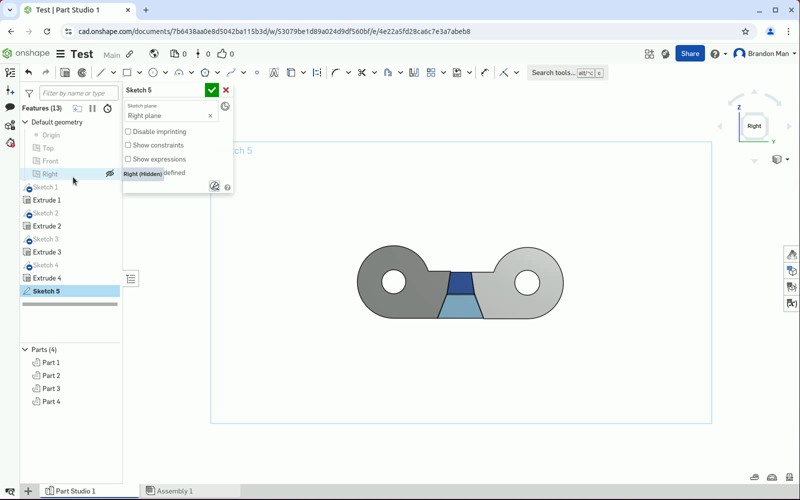
mouse_move(73, 352)
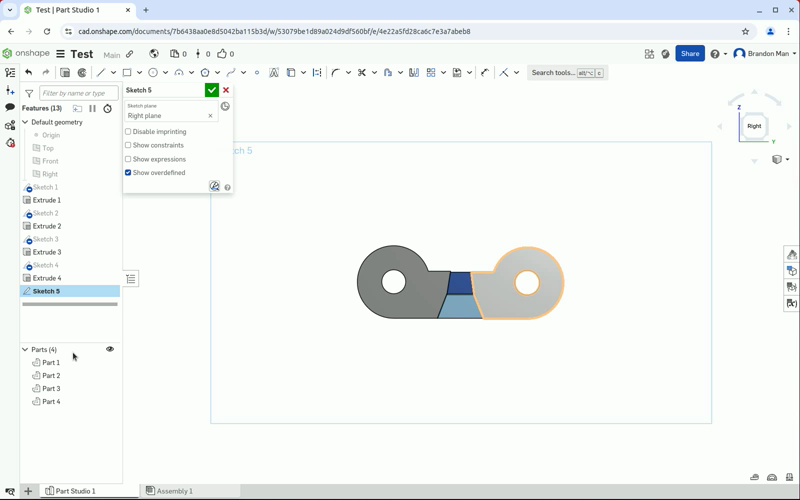
key(y)
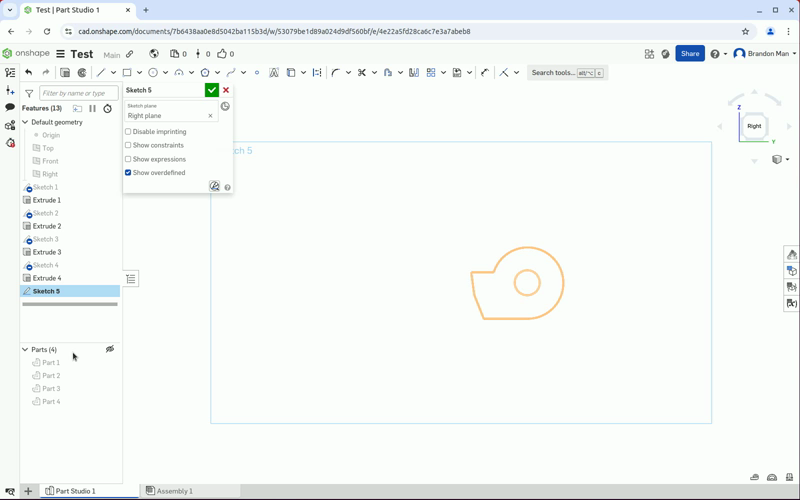
key(l)
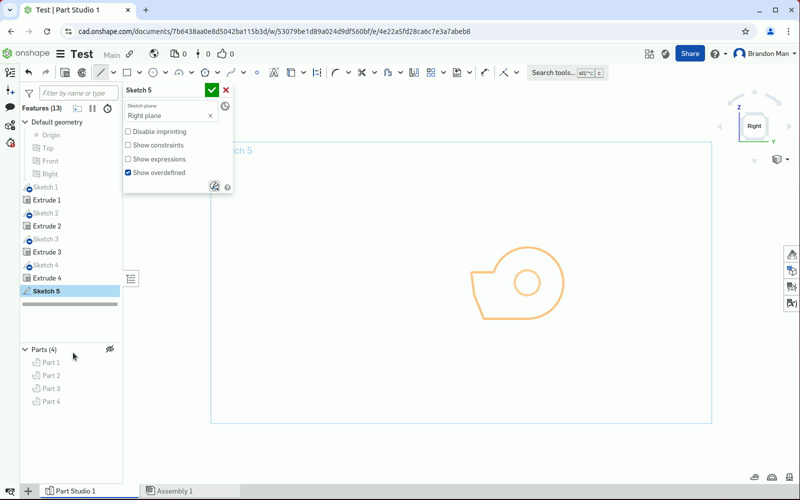
key_down(shift)
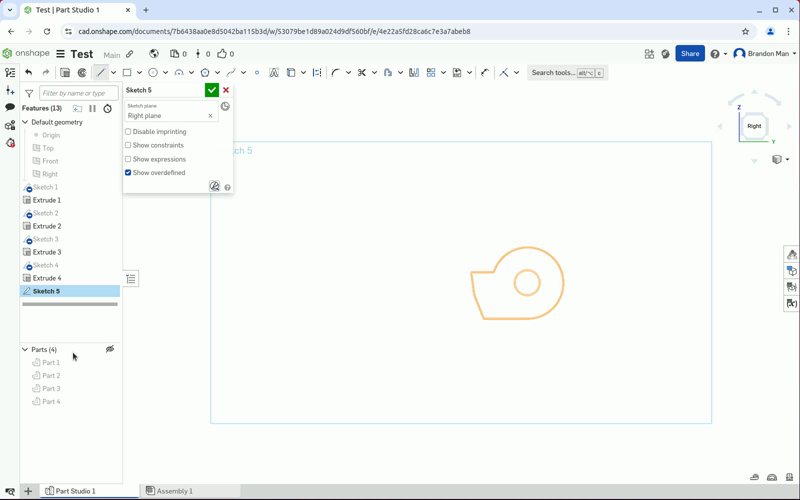
mouse_move(437, 318)
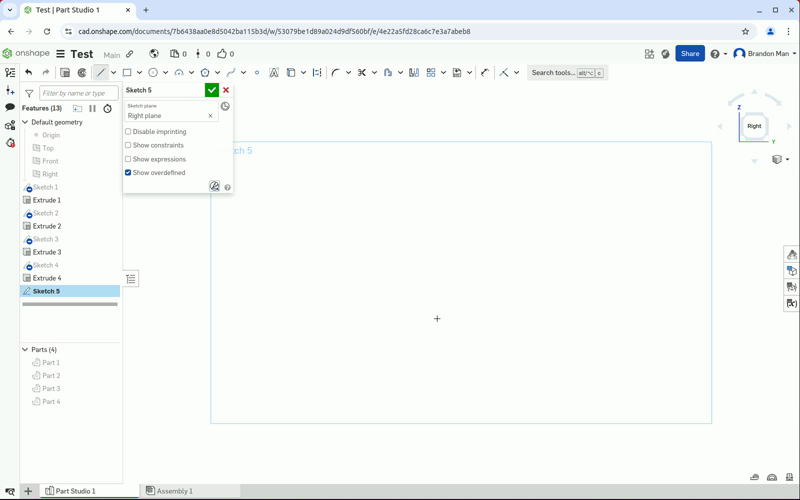
click(437, 318)
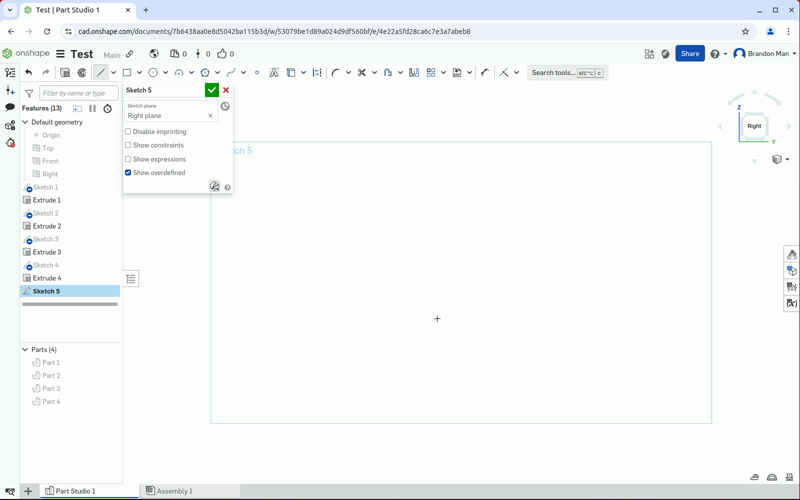
key_up(shift)
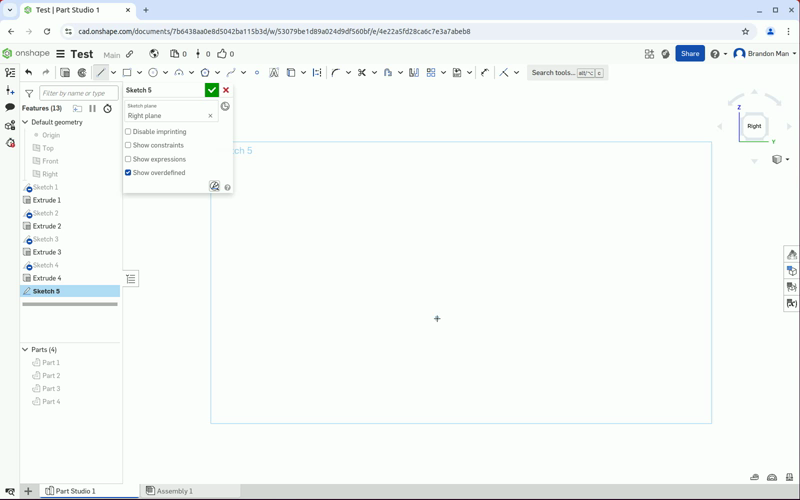
key_down(shift)
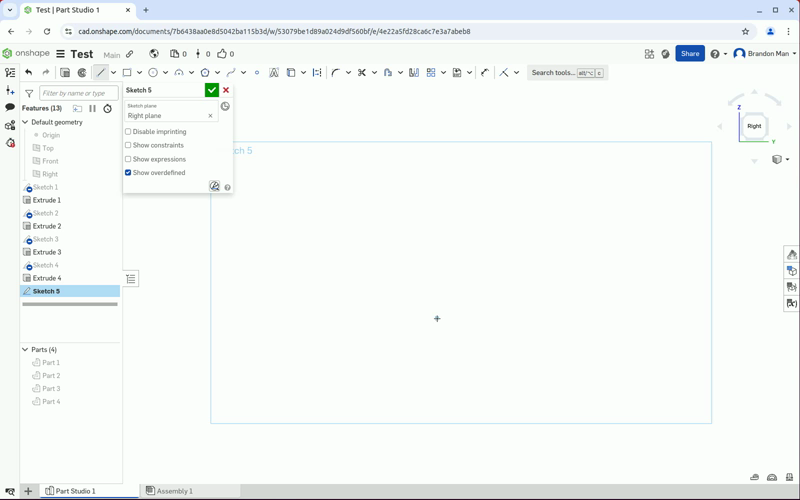
mouse_move(467, 318)
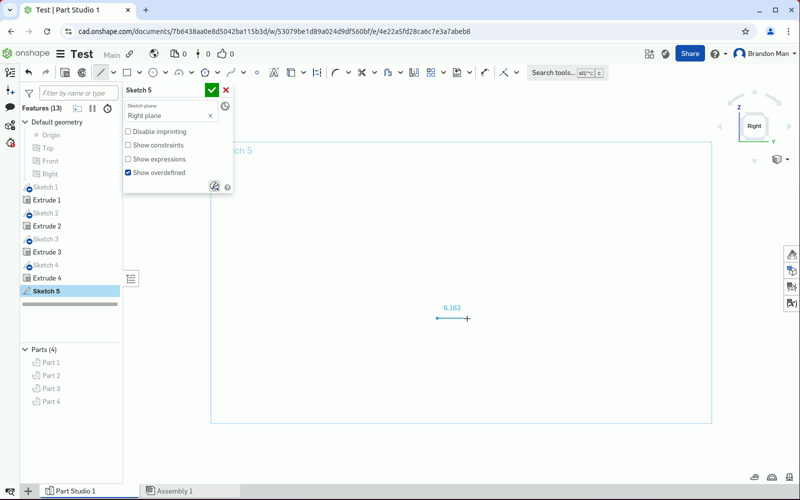
mouse_move(483, 318)
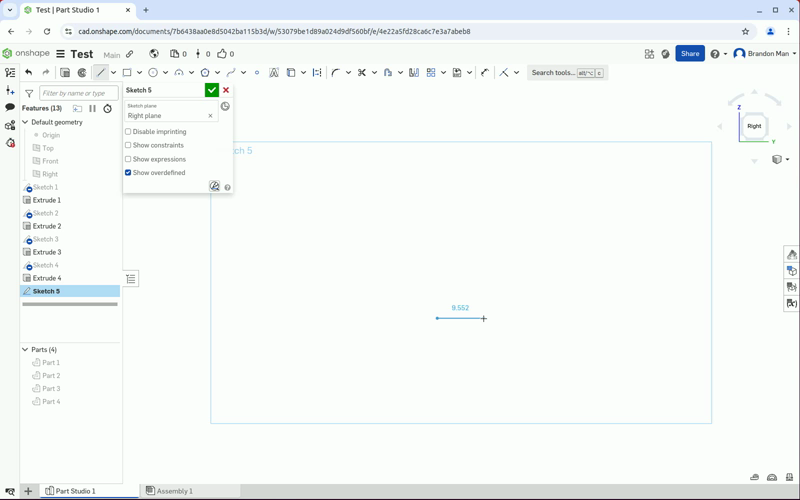
click(483, 318)
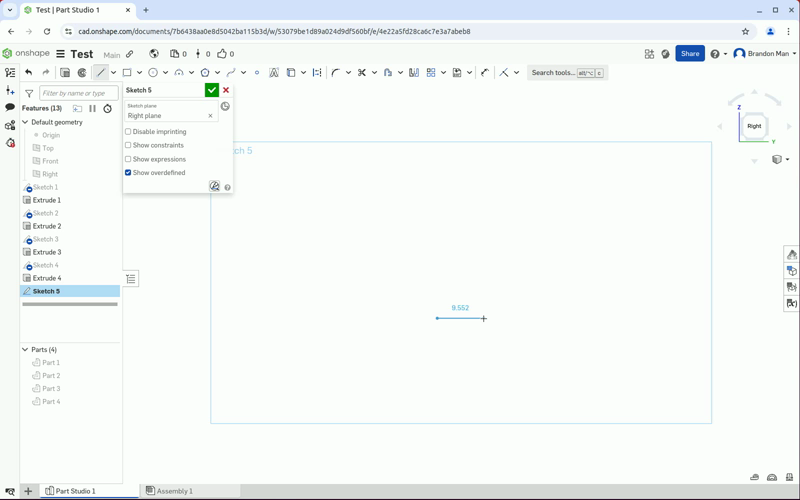
key_up(shift)
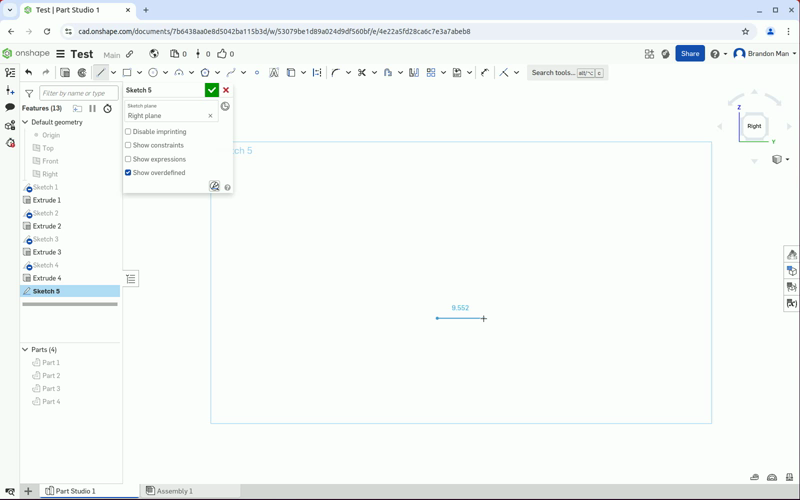
key_down(shift)
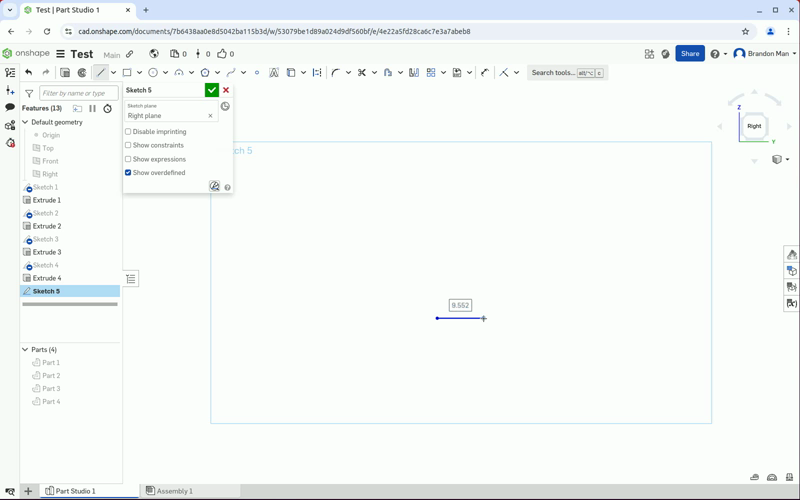
mouse_move(513, 318)
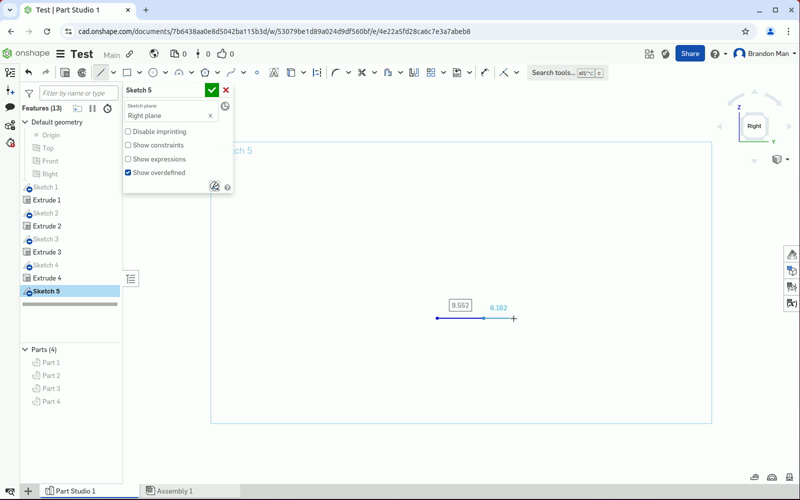
mouse_move(474, 293)
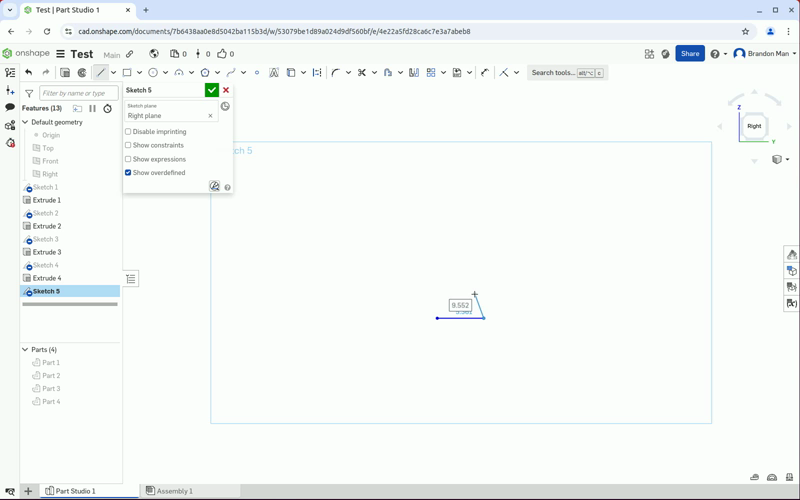
click(474, 293)
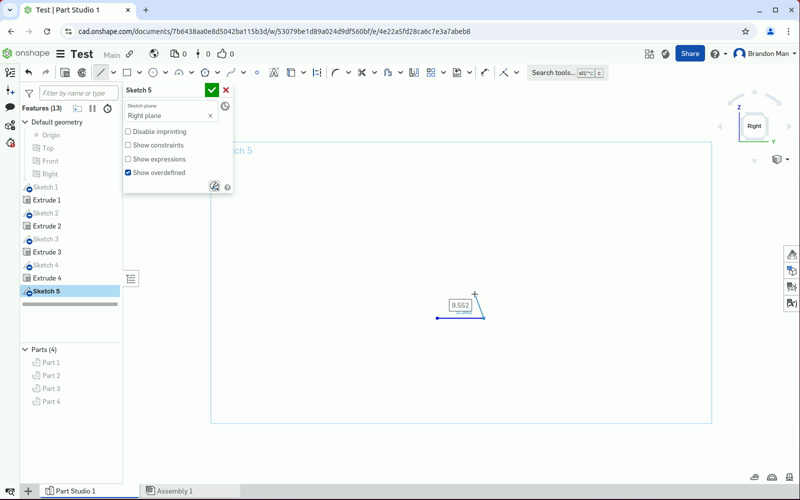
key_up(shift)
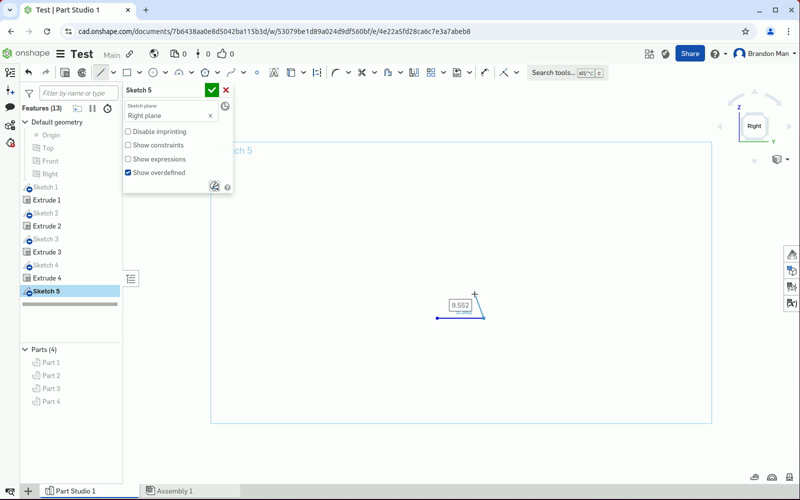
key_down(shift)
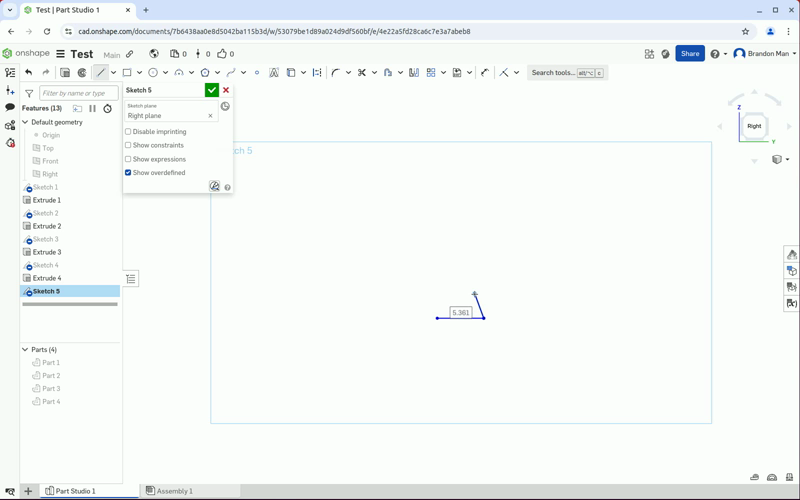
mouse_move(504, 293)
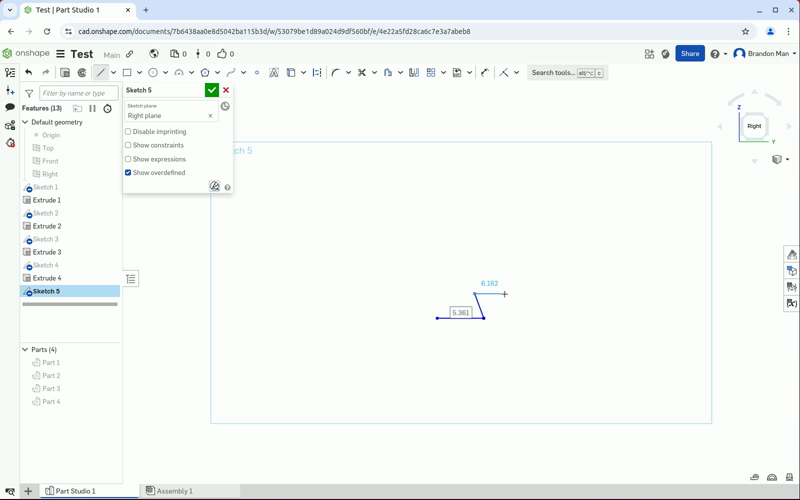
mouse_move(446, 293)
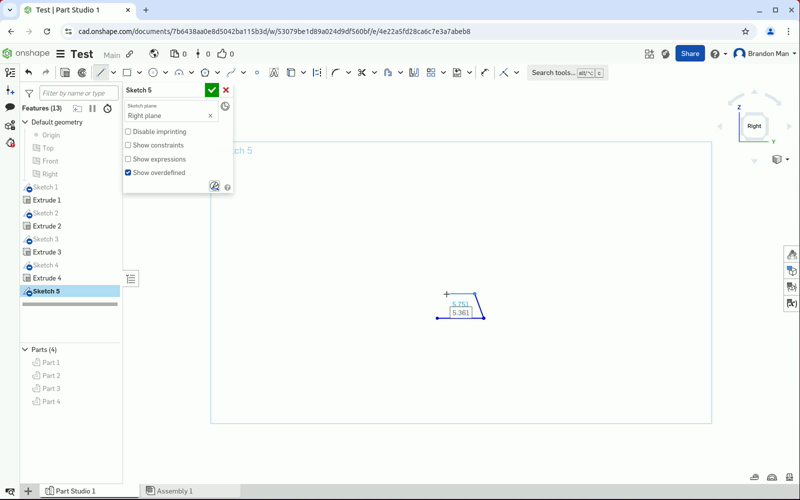
click(446, 293)
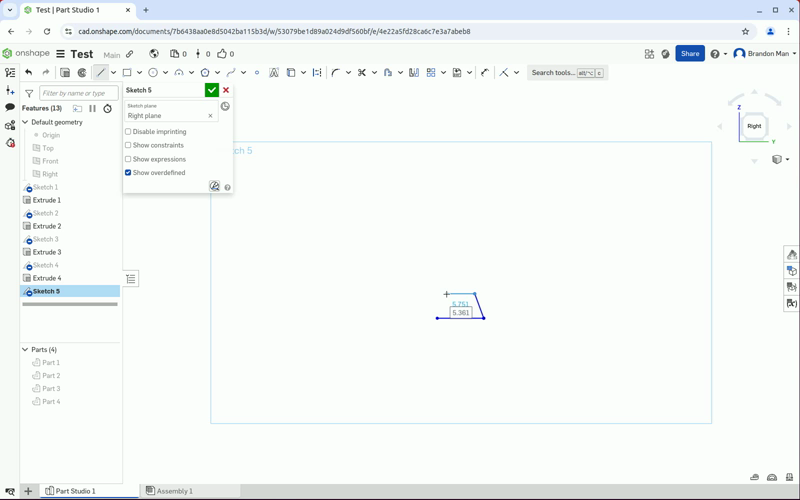
key_up(shift)
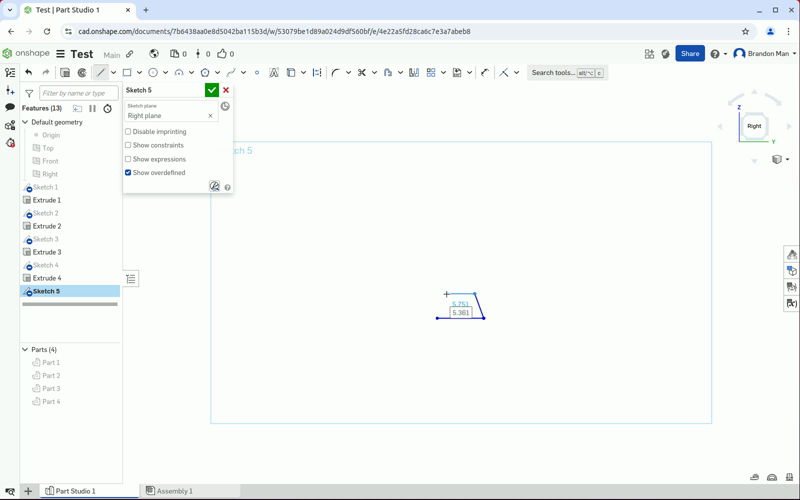
mouse_move(476, 293)
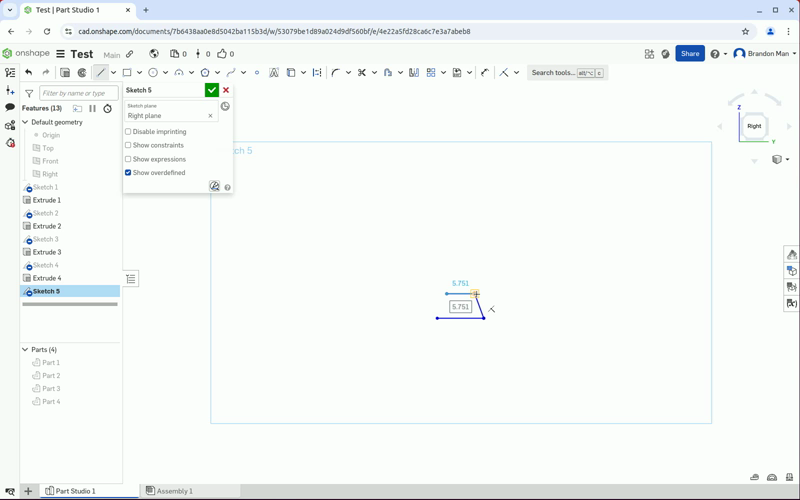
key_down(shift)
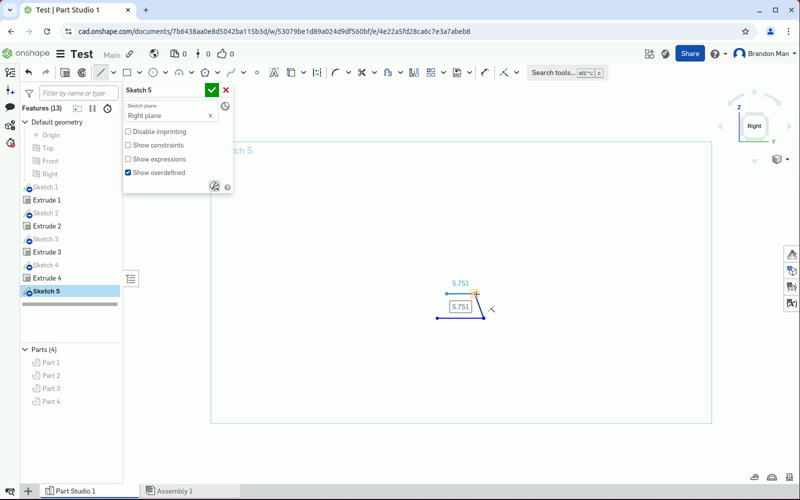
mouse_move(437, 318)
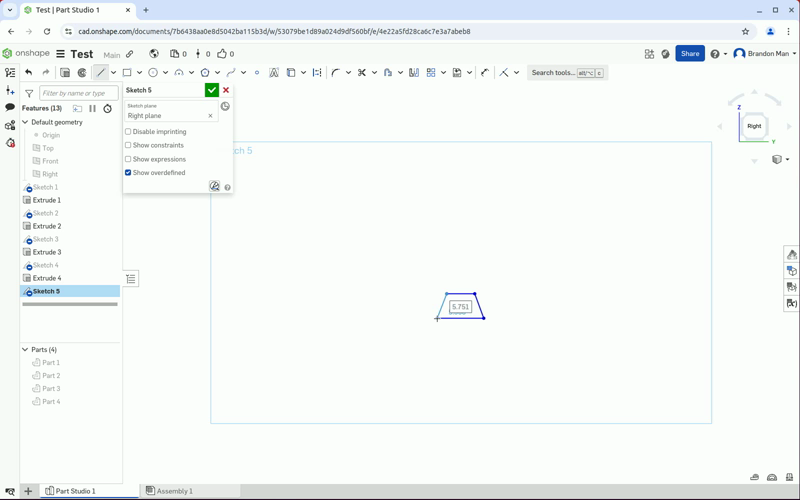
key_up(shift)
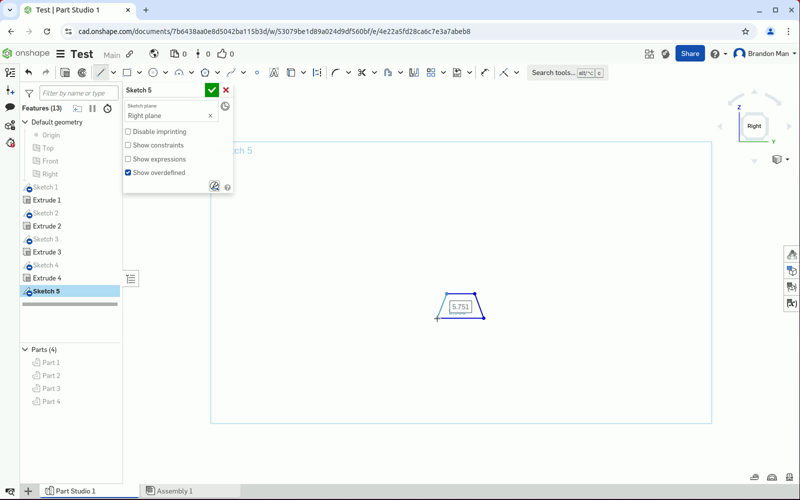
click(437, 318)
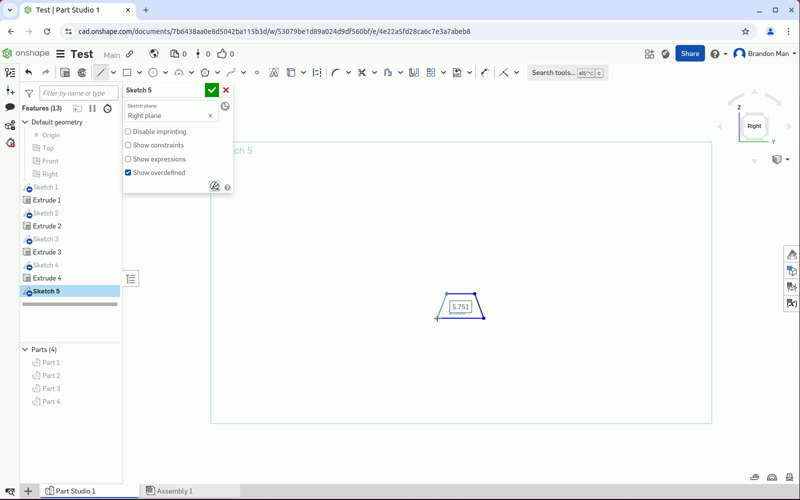
key(esc)
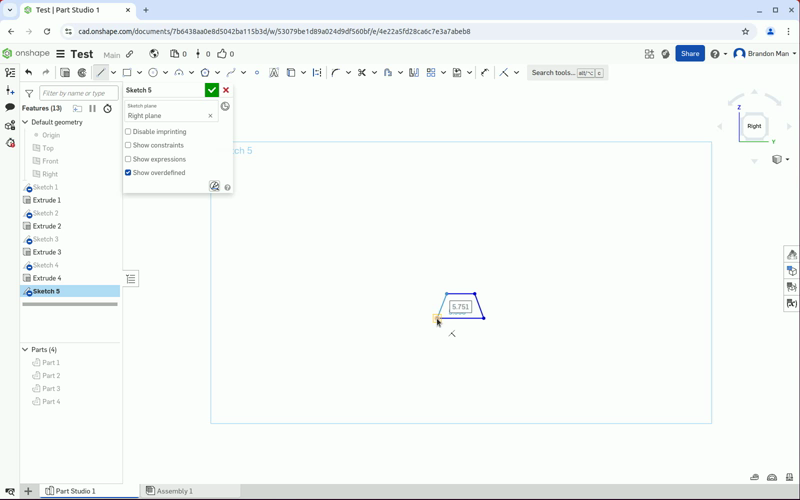
mouse_move(456, 315)
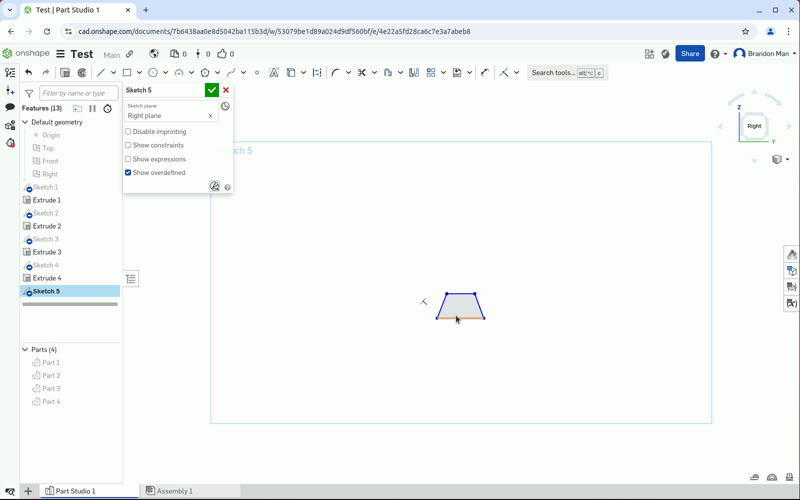
scroll(6)
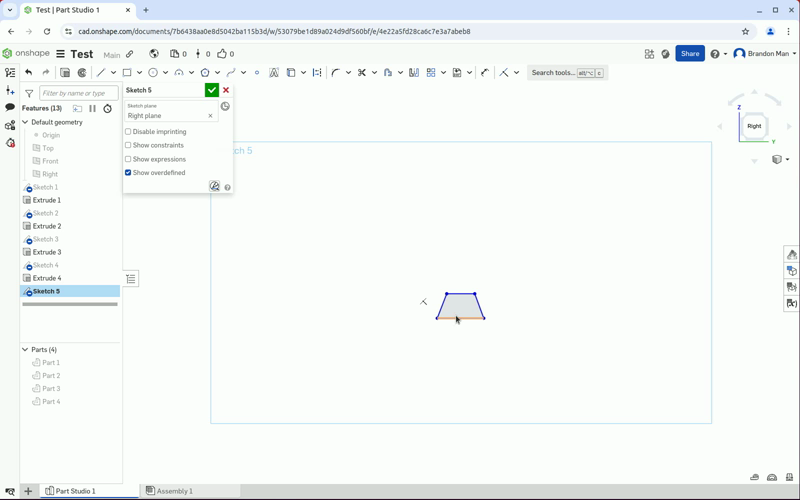
scroll(6)
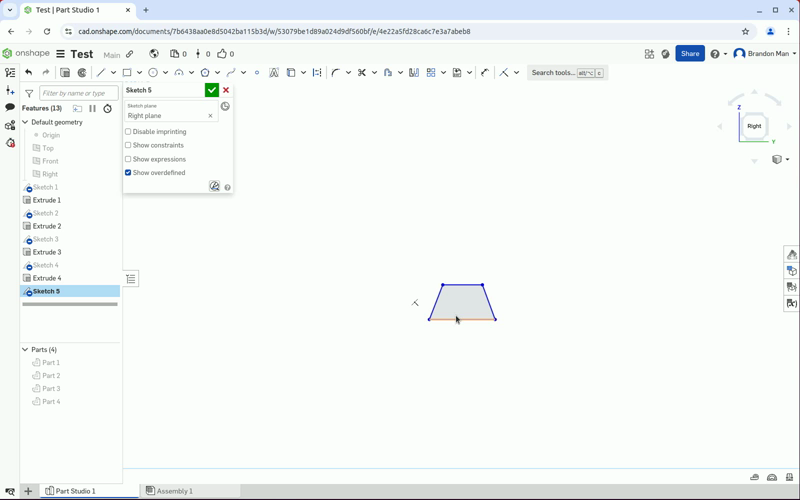
scroll(6)
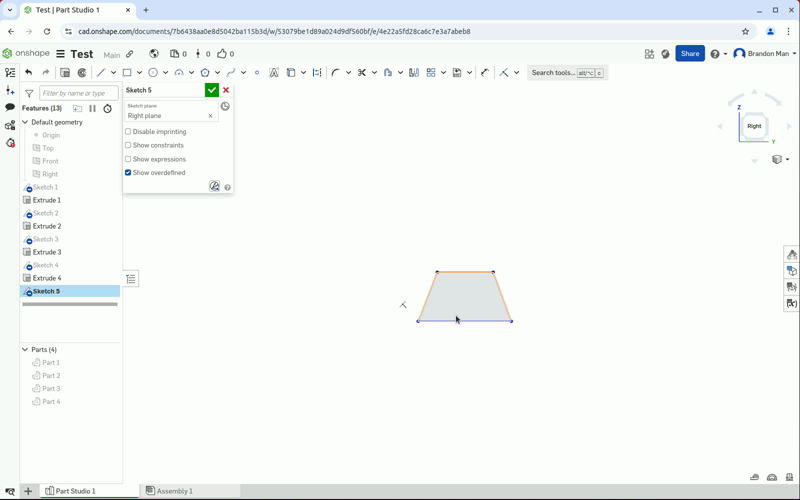
scroll(6)
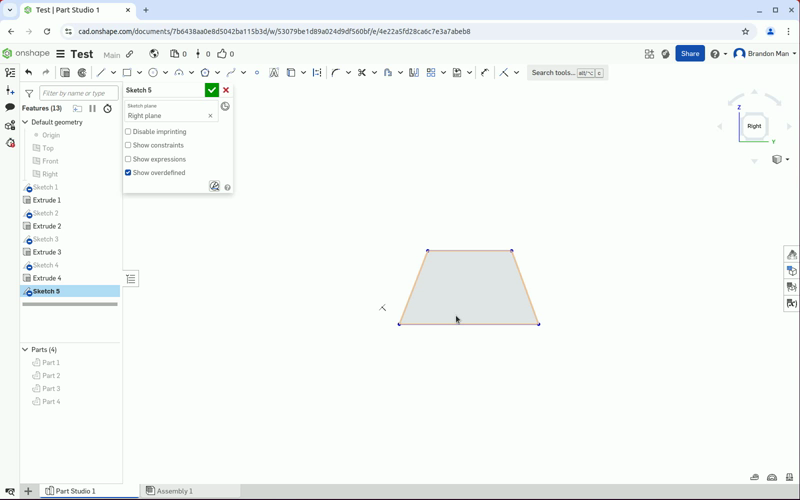
scroll(6)
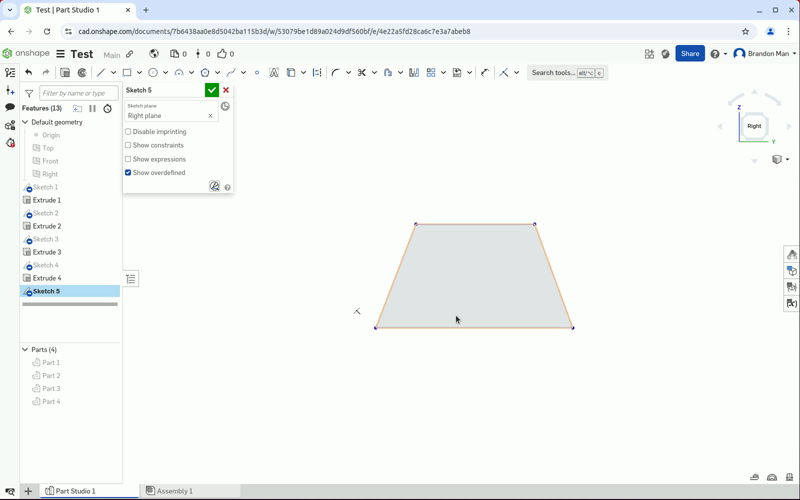
scroll(6)
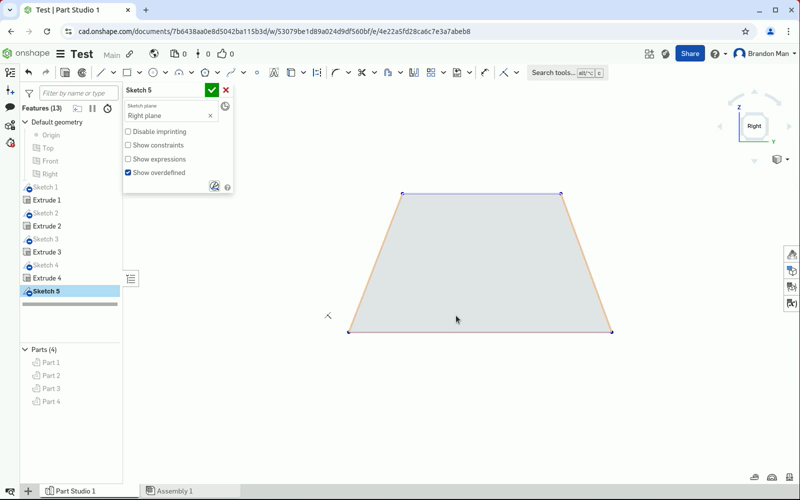
scroll(6)
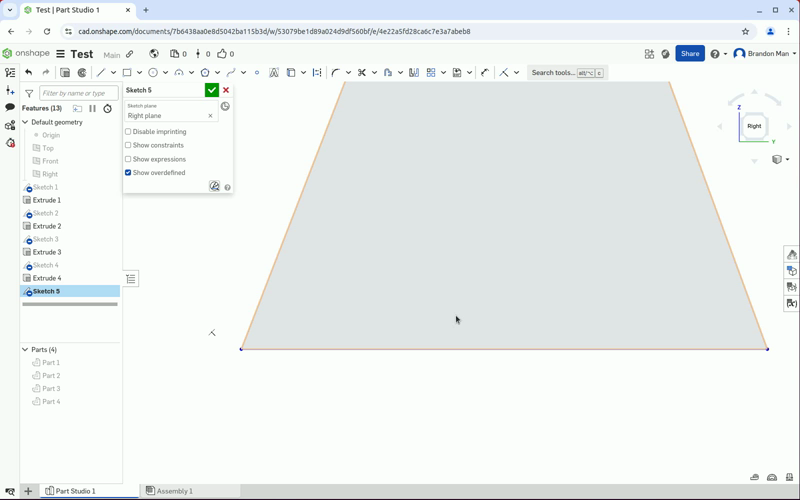
click(456, 315)
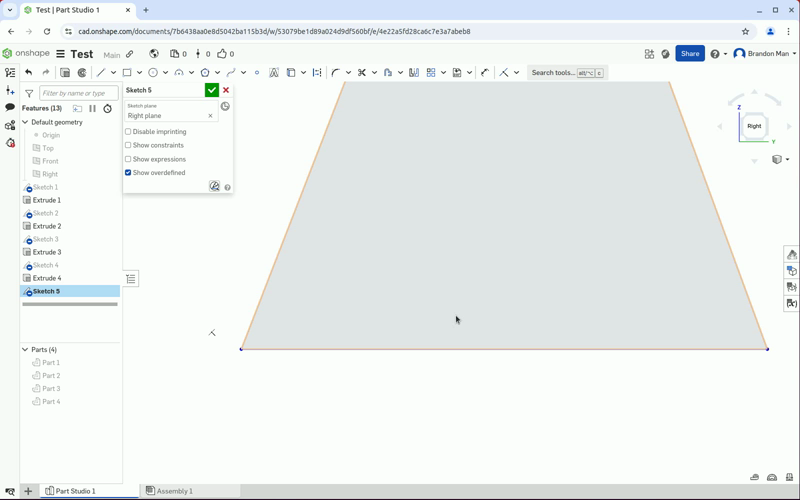
scroll(-6)
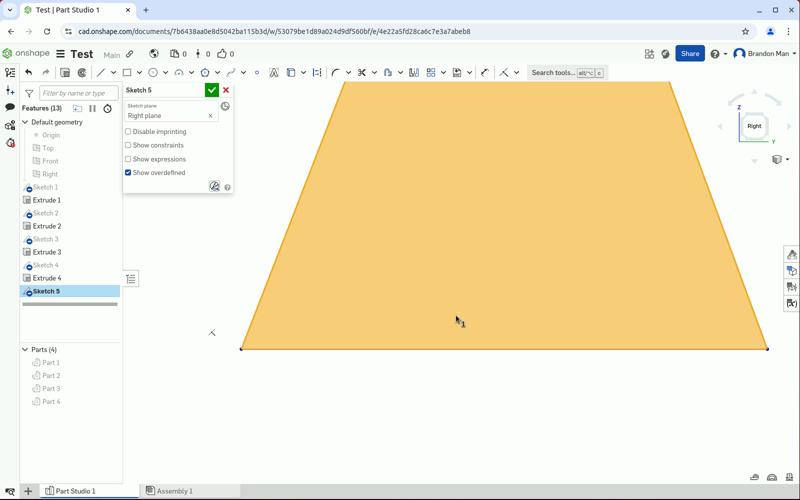
scroll(-6)
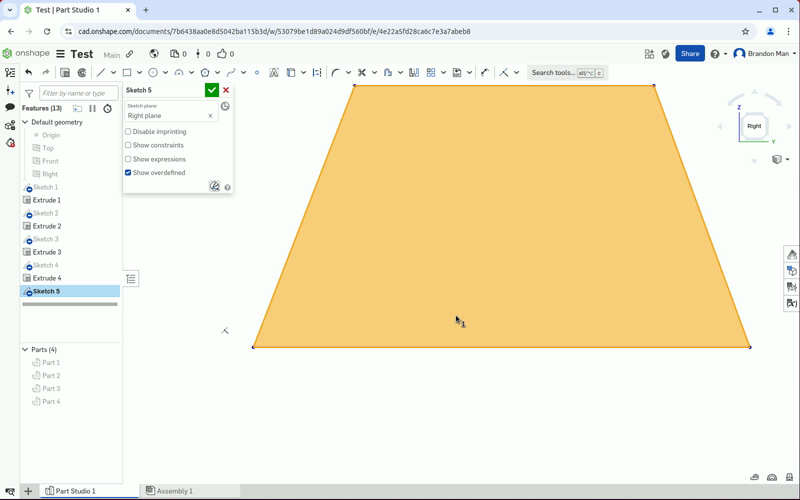
scroll(-6)
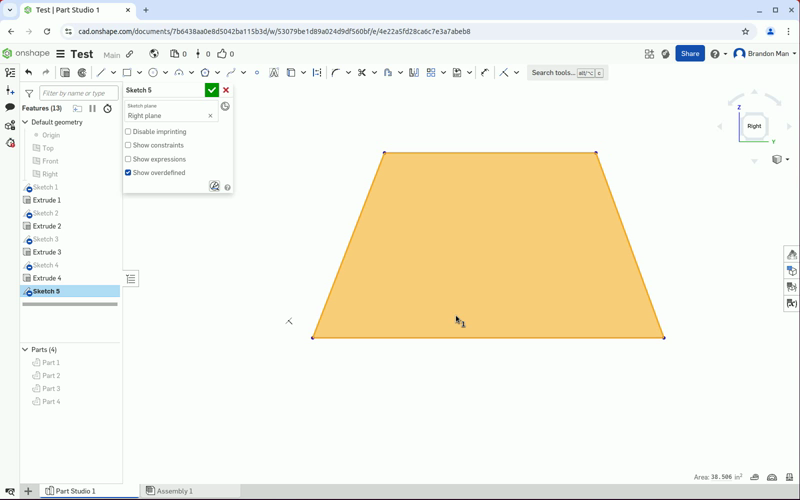
scroll(-6)
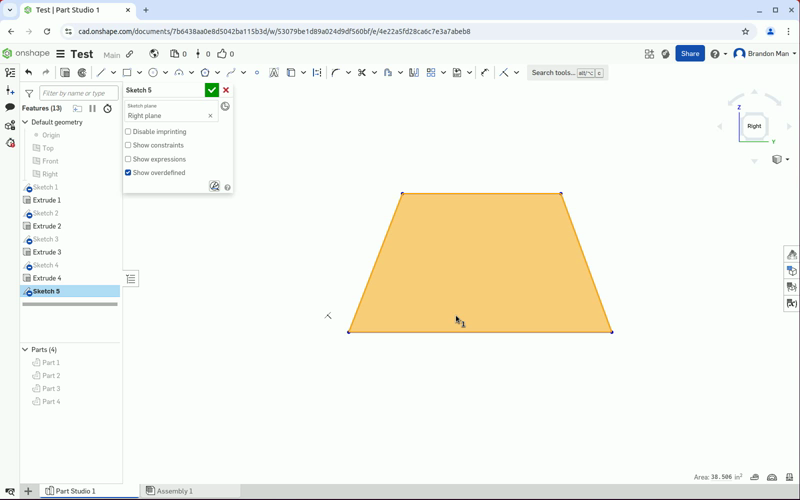
scroll(-6)
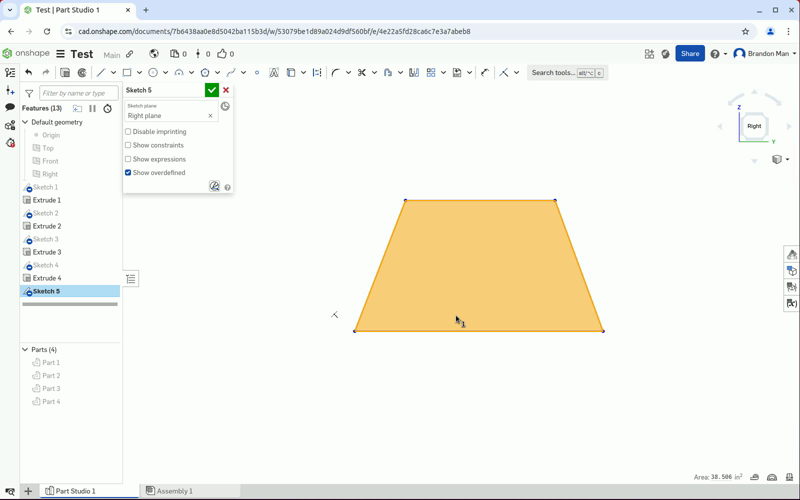
scroll(-6)
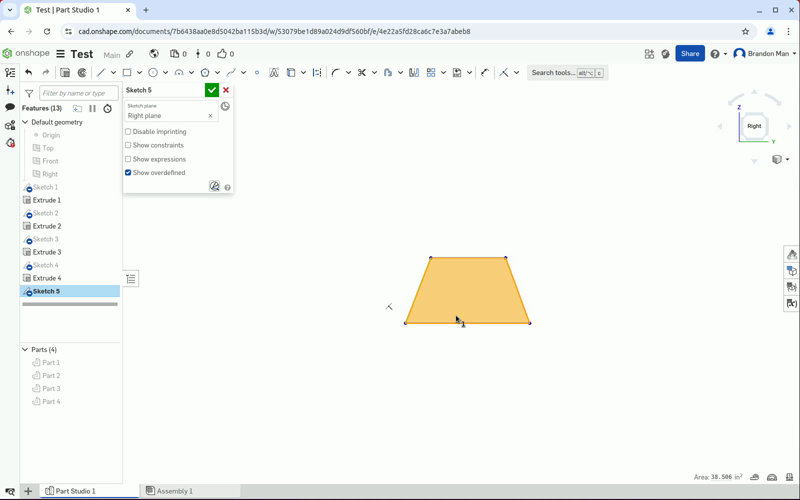
scroll(-6)
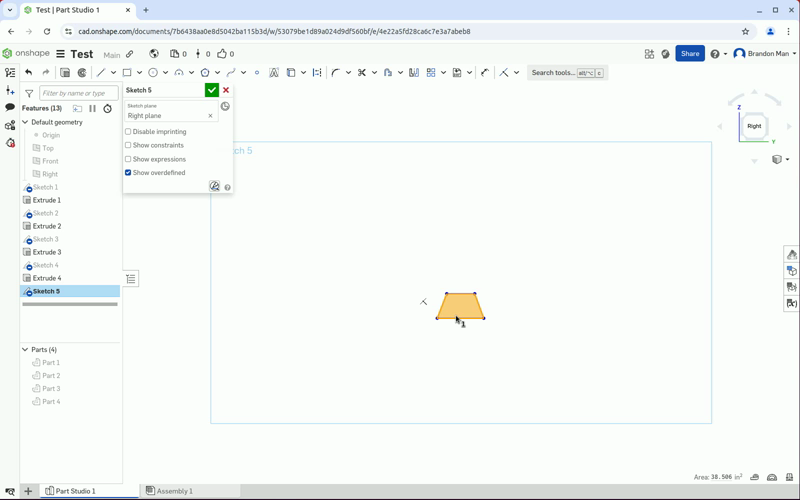
mouse_move(73, 352)
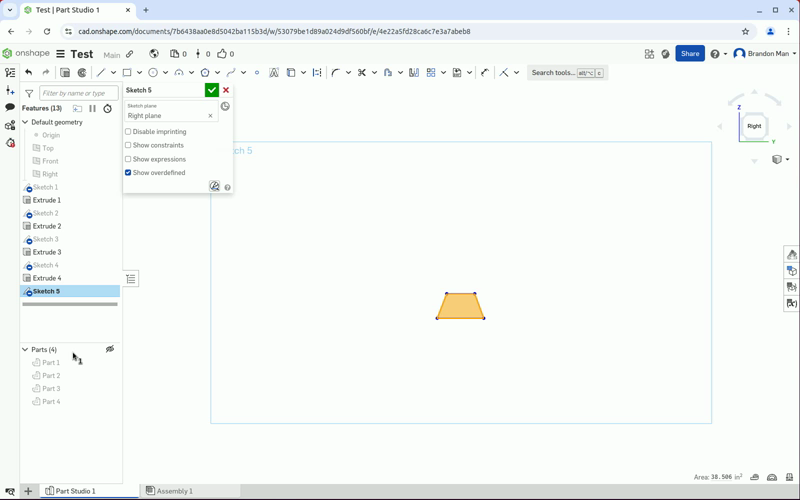
key(shift+y)
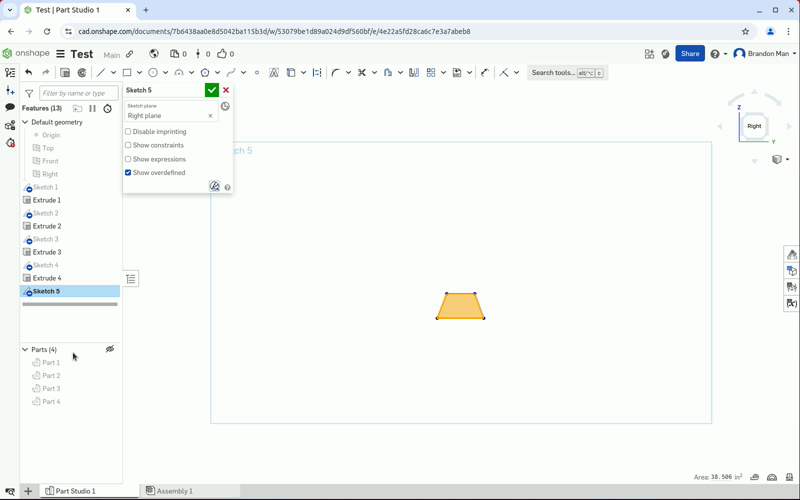
key(shift+e)
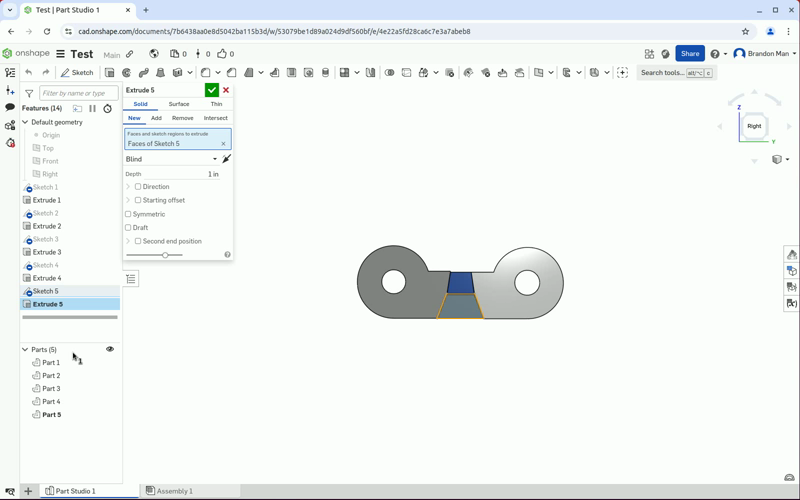
mouse_move(143, 106)
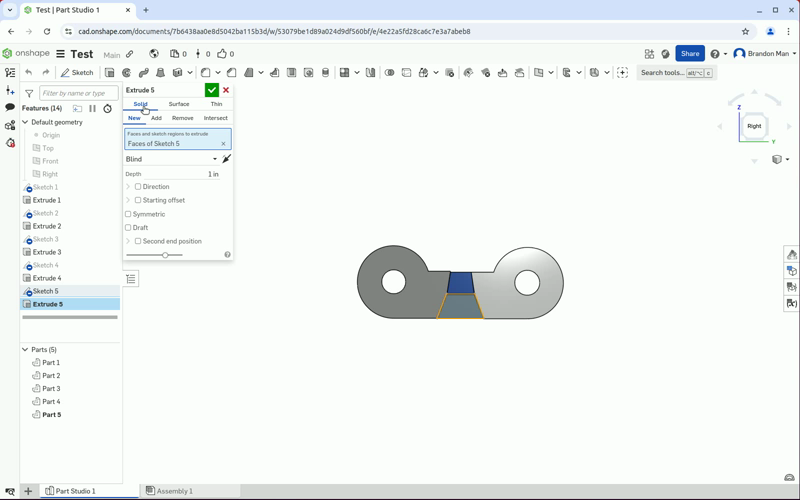
click(143, 106)
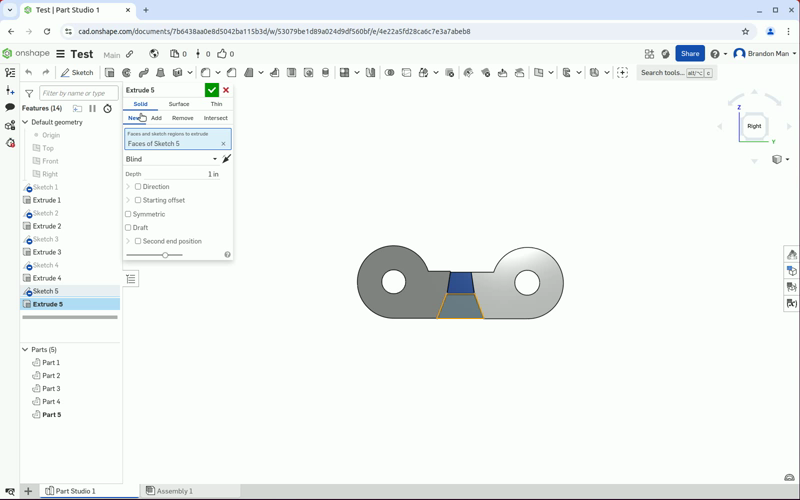
mouse_move(137, 120)
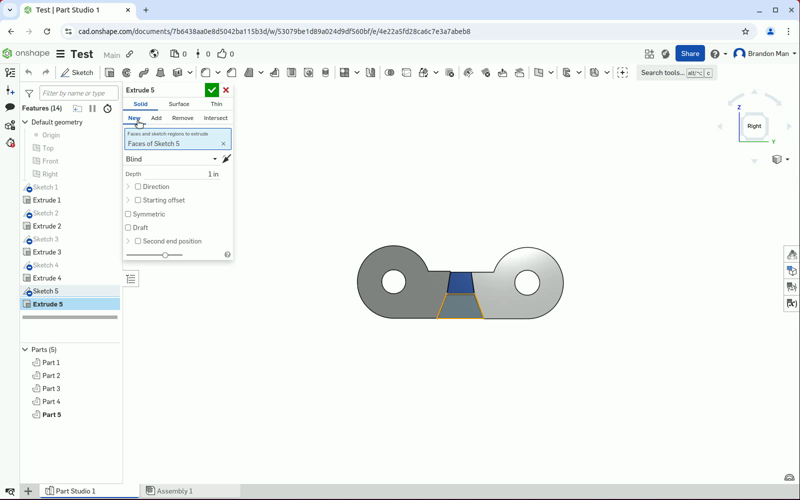
click(137, 120)
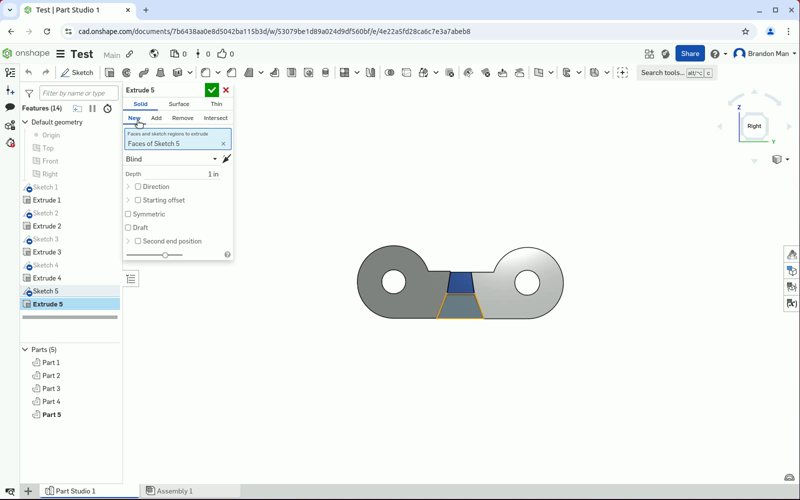
key(tab, 4)
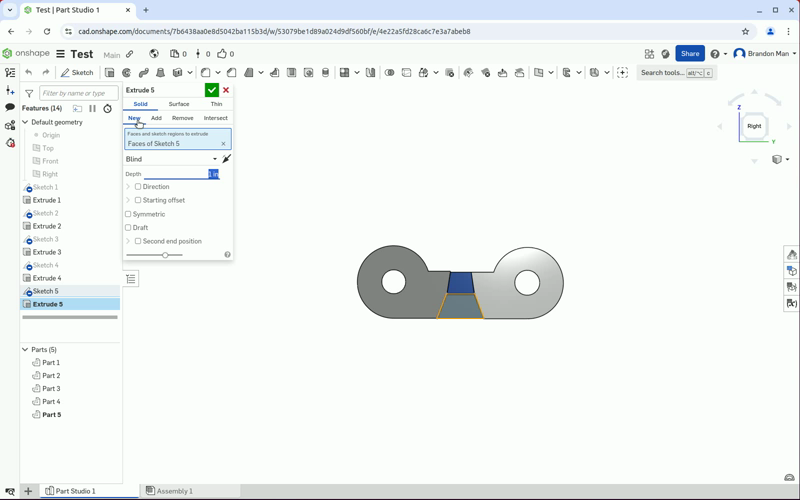
text(46.216)
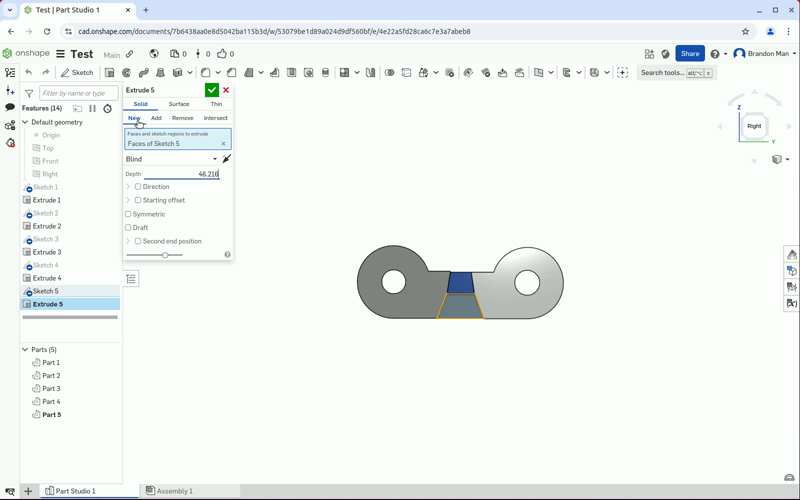
key(tab, 3)
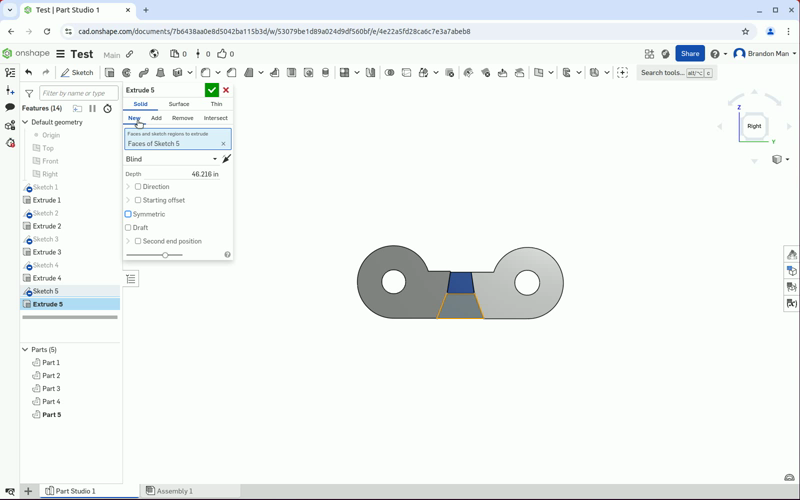
key(space)
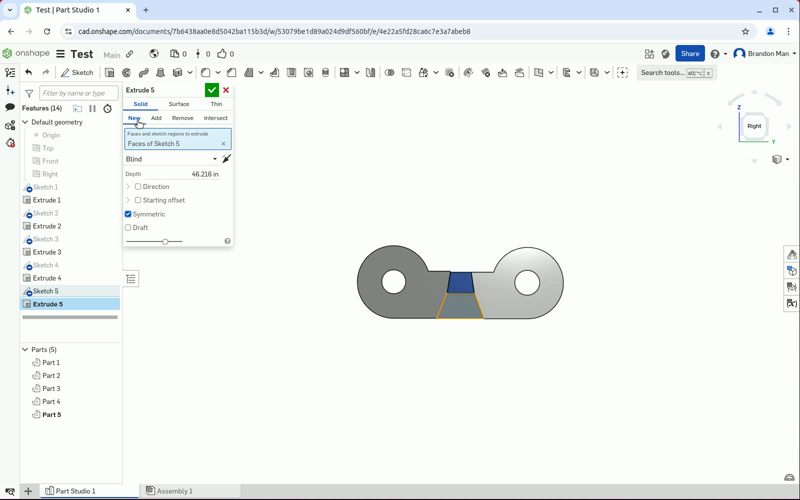
key(enter)
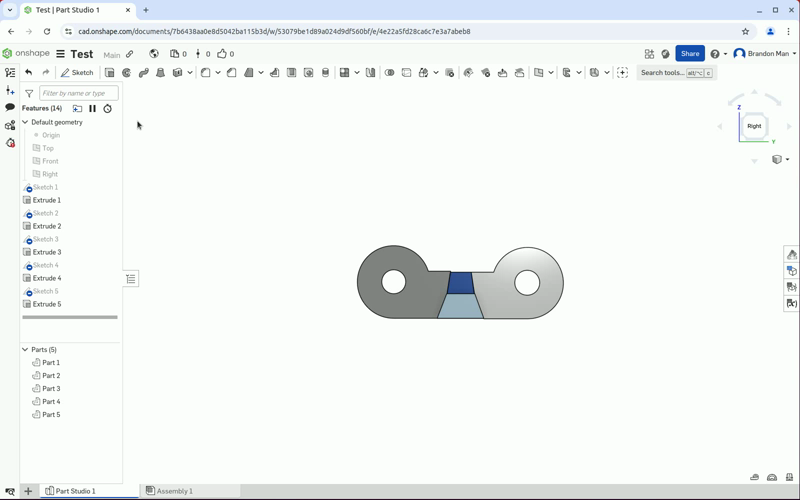
key(shift+h)
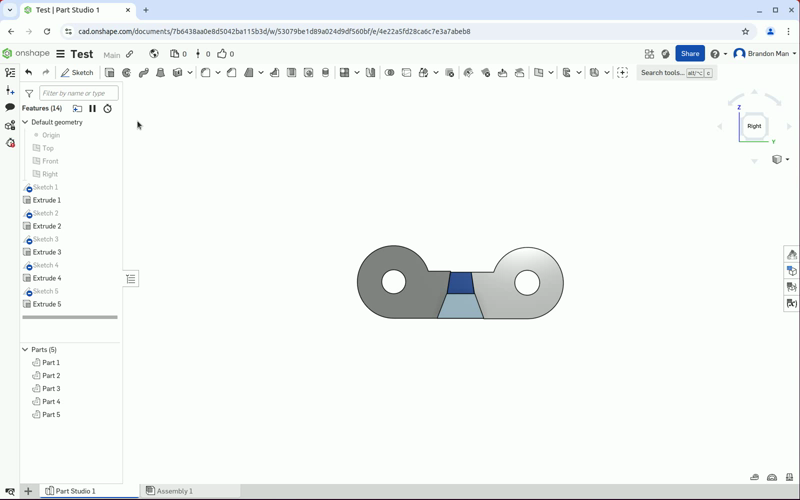
key(shift+h)
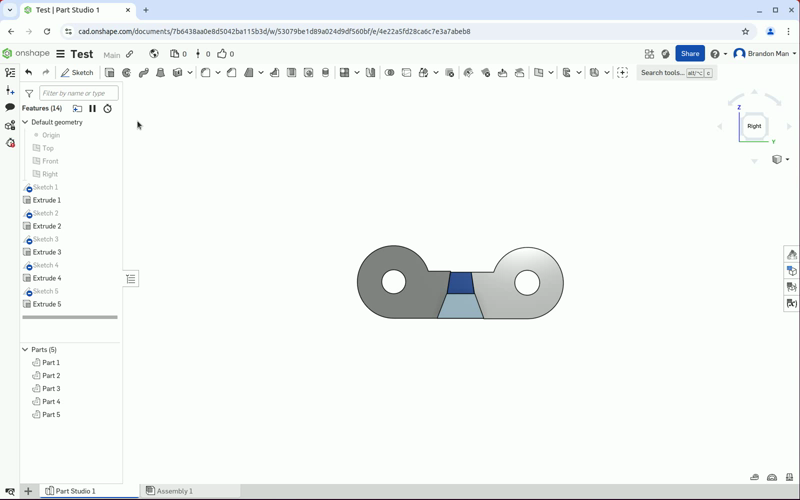
mouse_move(73, 189)
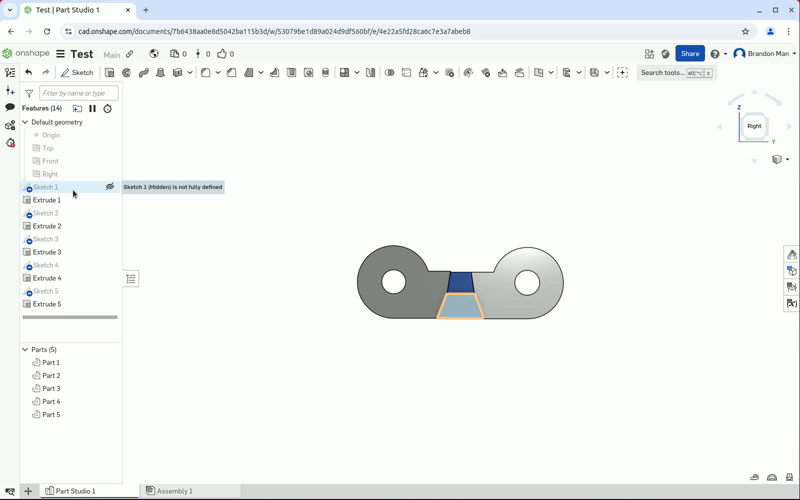
click(73, 189)
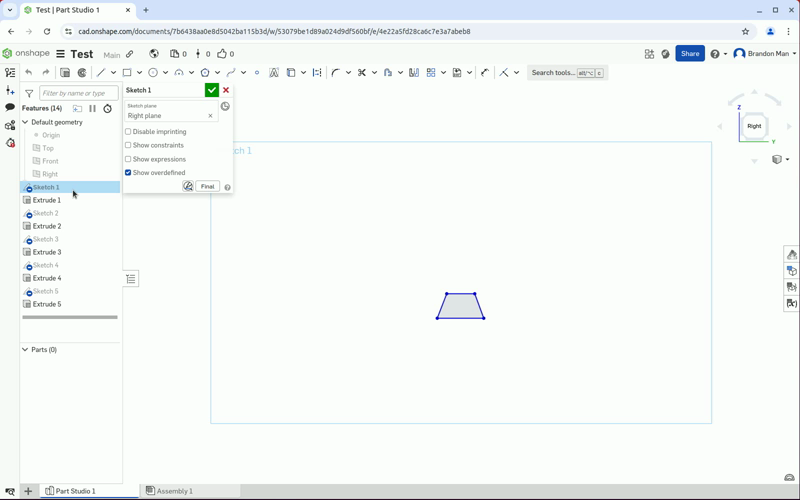
mouse_move(229, 92)
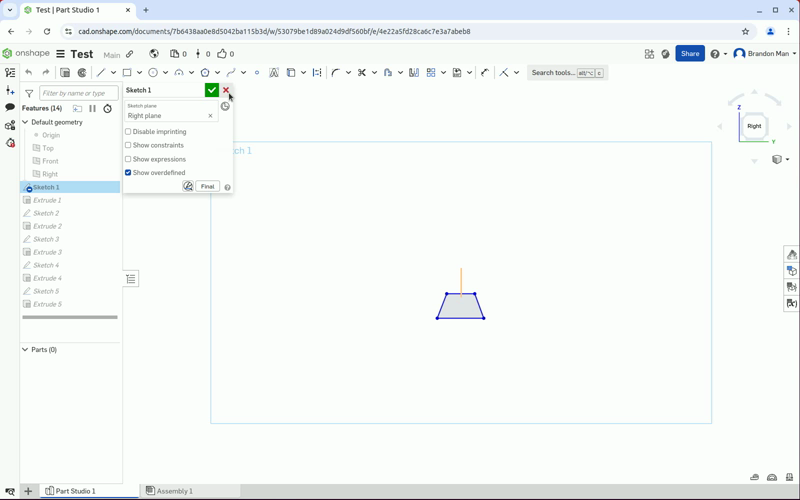
click(229, 92)
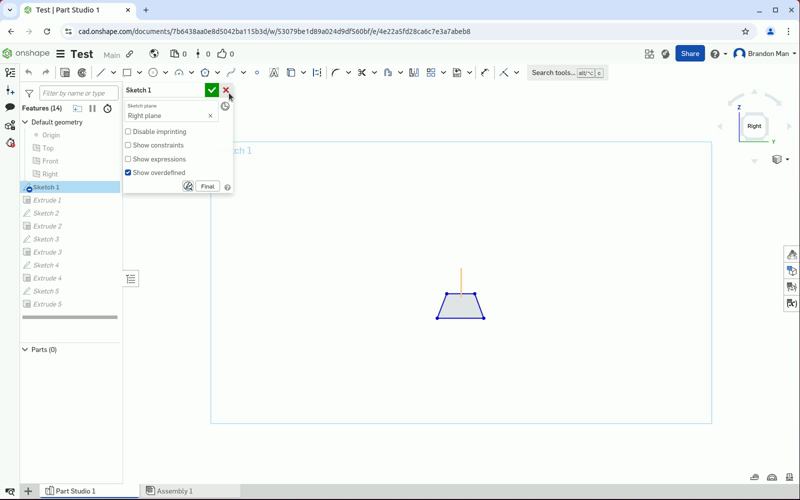
key(shift+s)
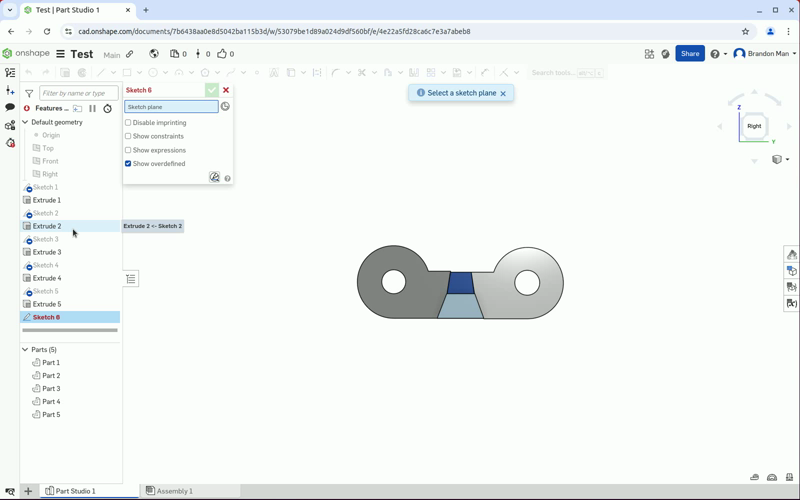
scroll(3)
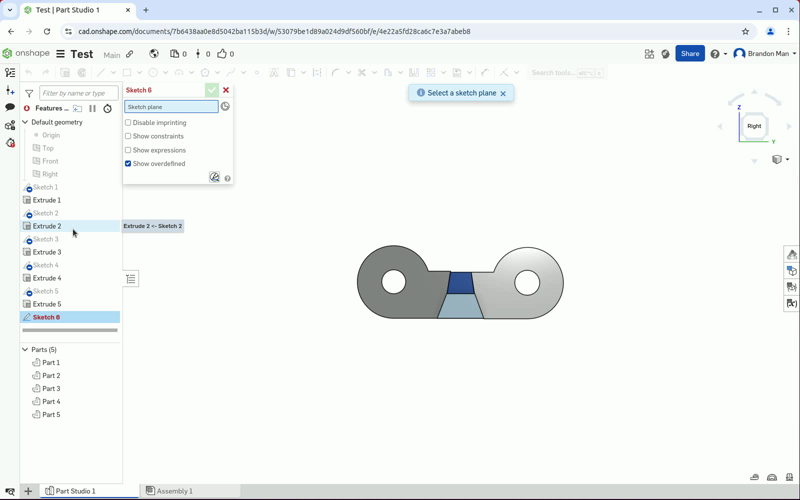
mouse_move(73, 176)
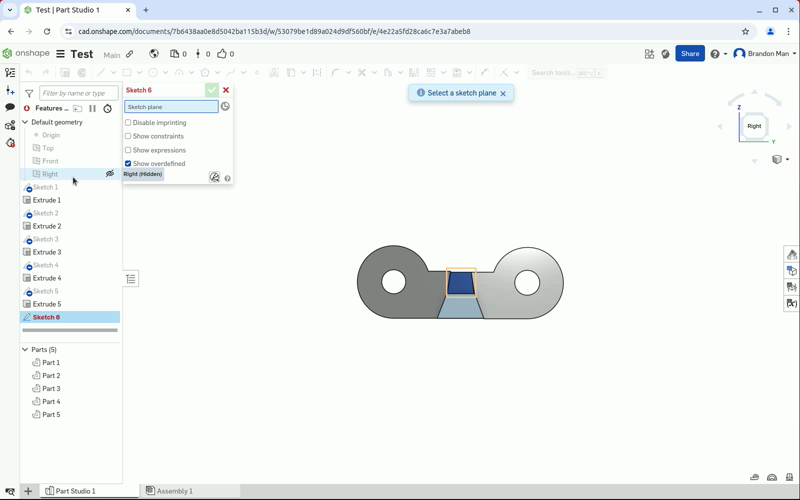
click(73, 176)
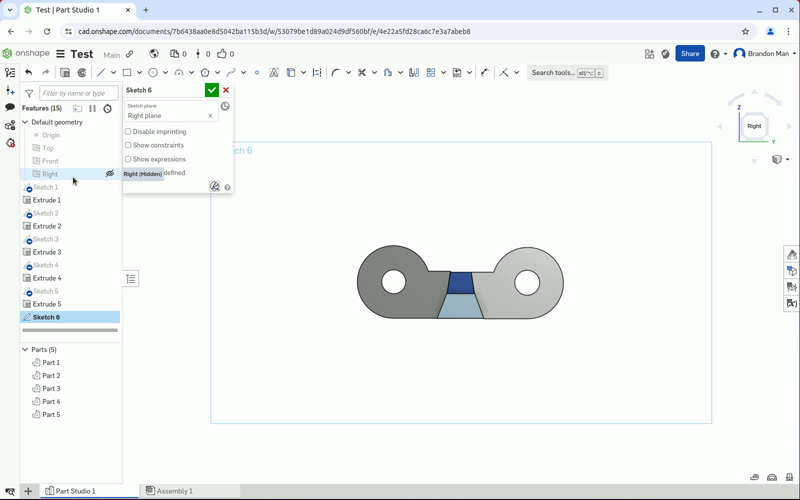
mouse_move(73, 352)
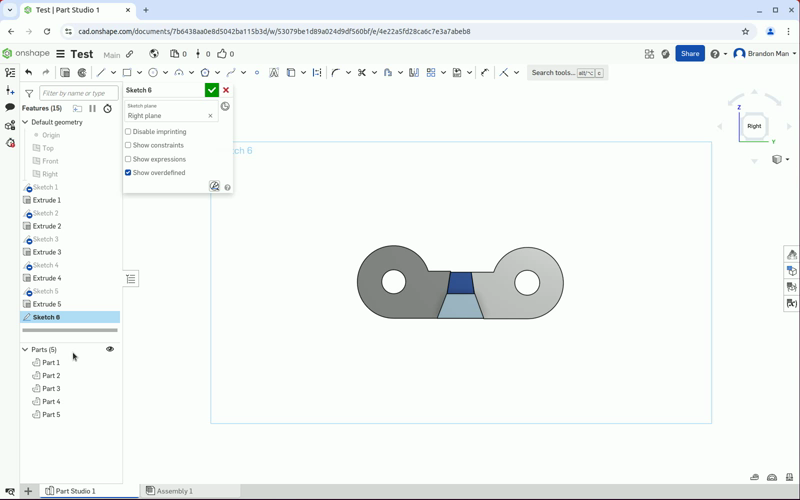
key(y)
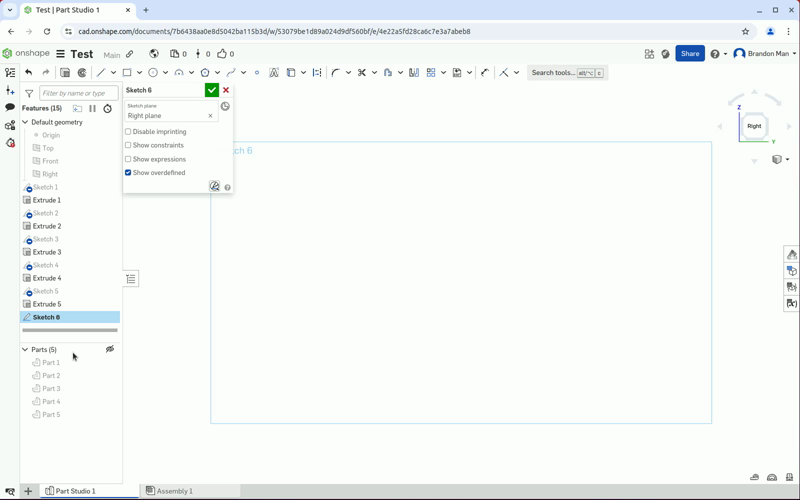
key(l)
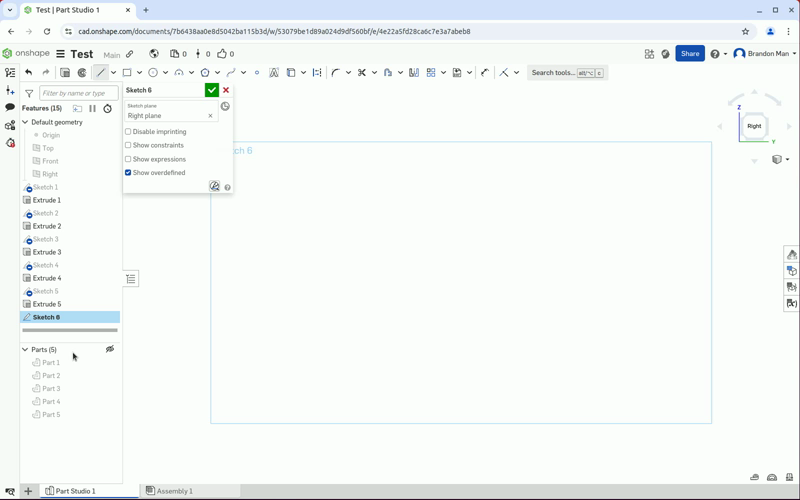
key_down(shift)
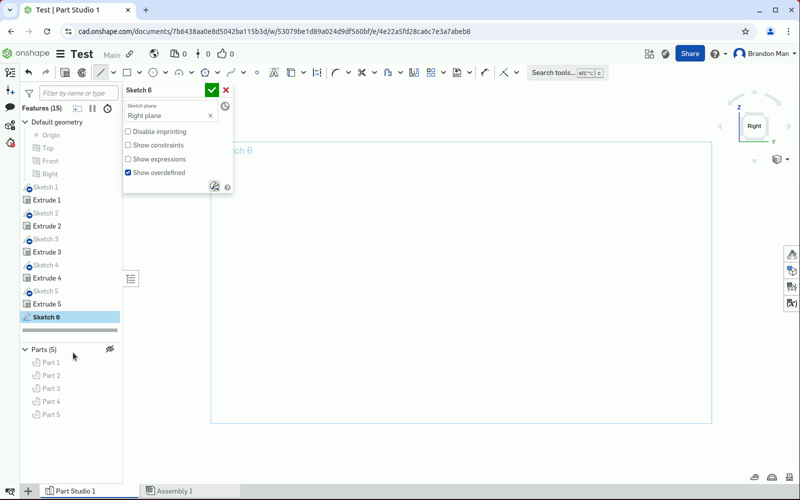
mouse_move(446, 294)
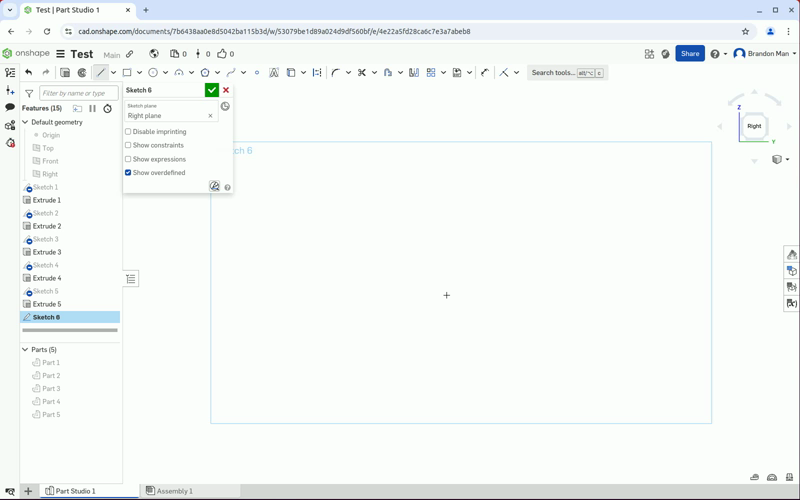
click(446, 294)
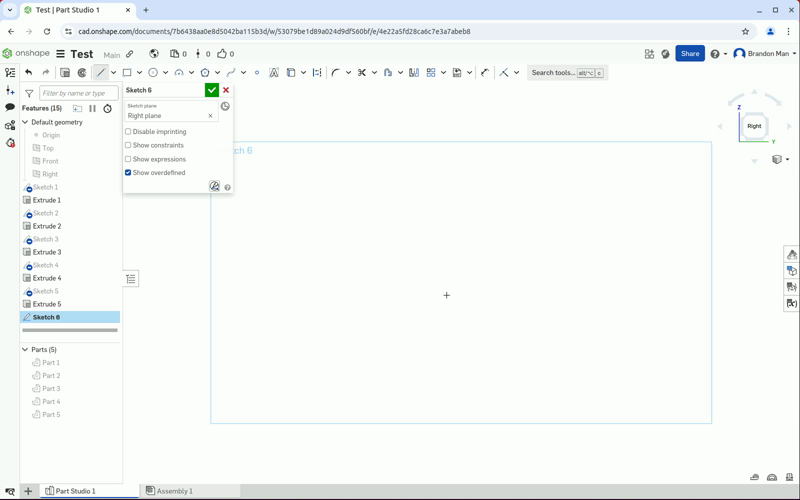
key_up(shift)
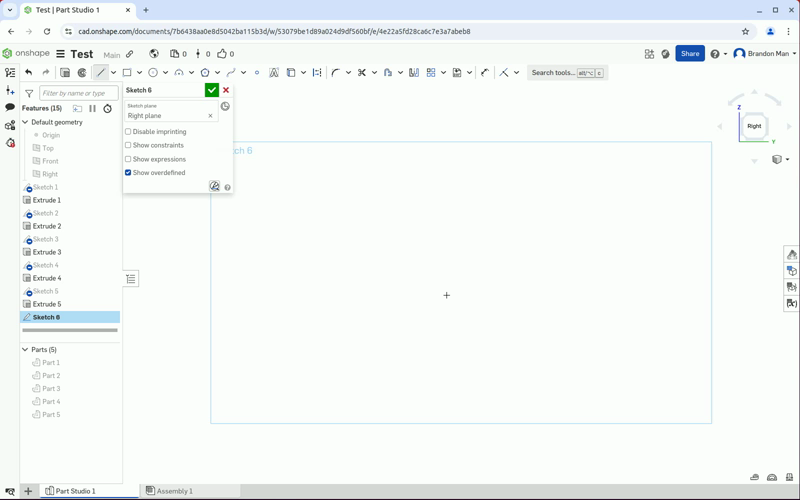
key_down(shift)
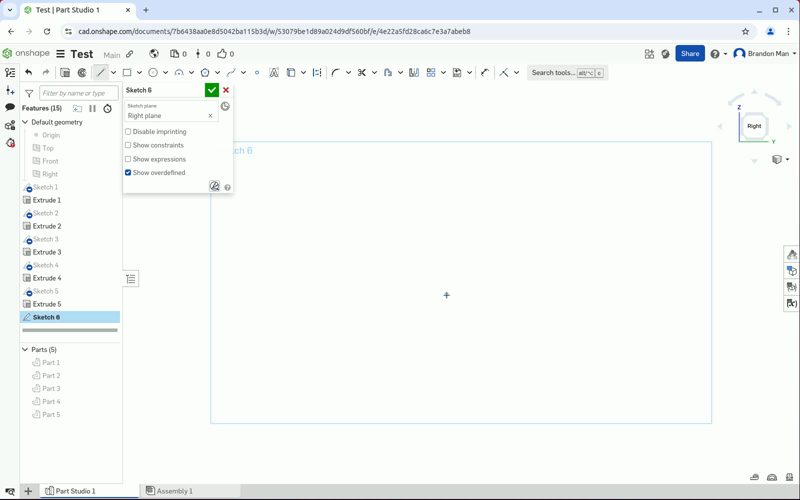
mouse_move(476, 294)
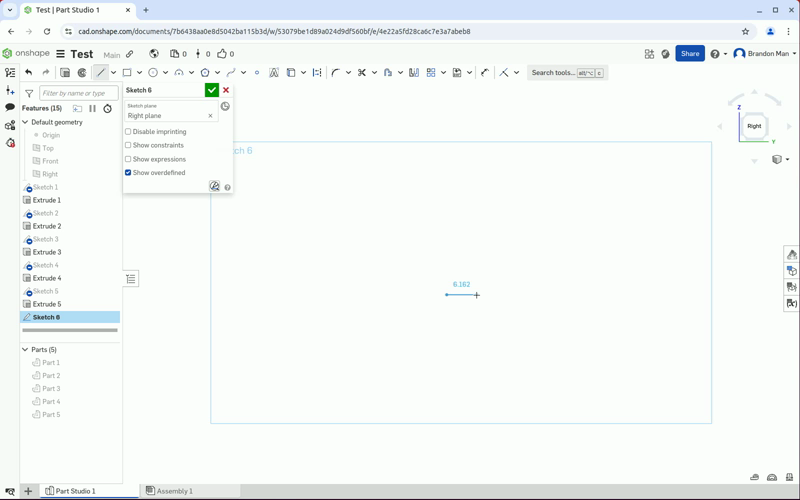
mouse_move(474, 294)
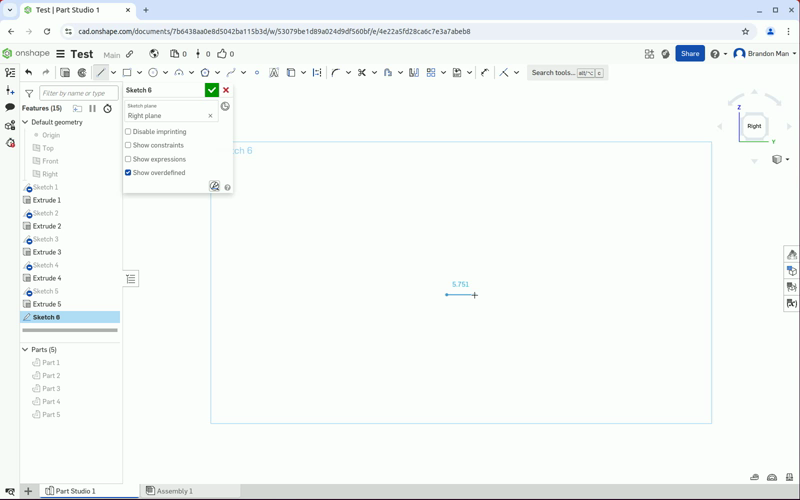
click(474, 294)
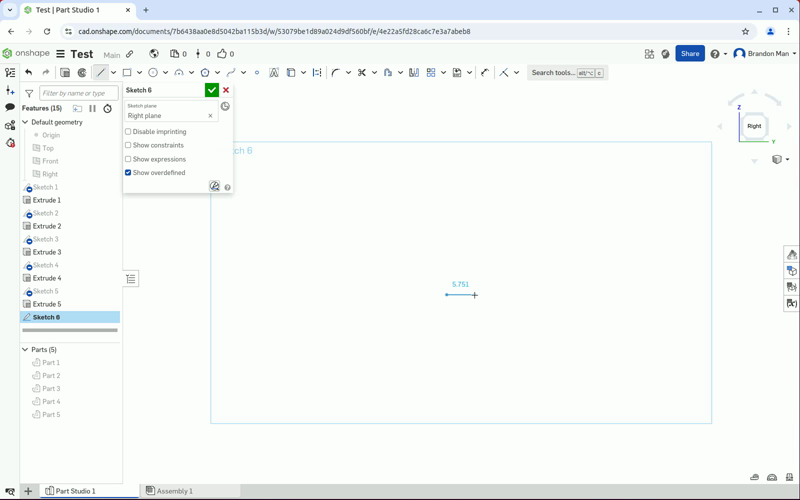
key_up(shift)
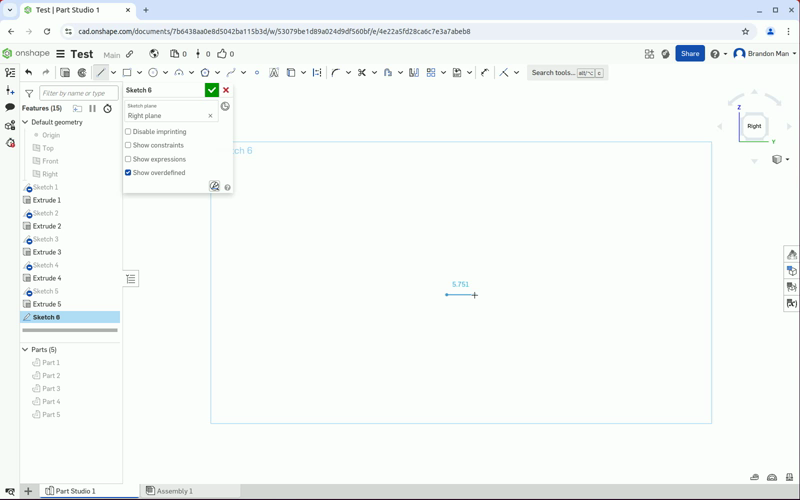
key_down(shift)
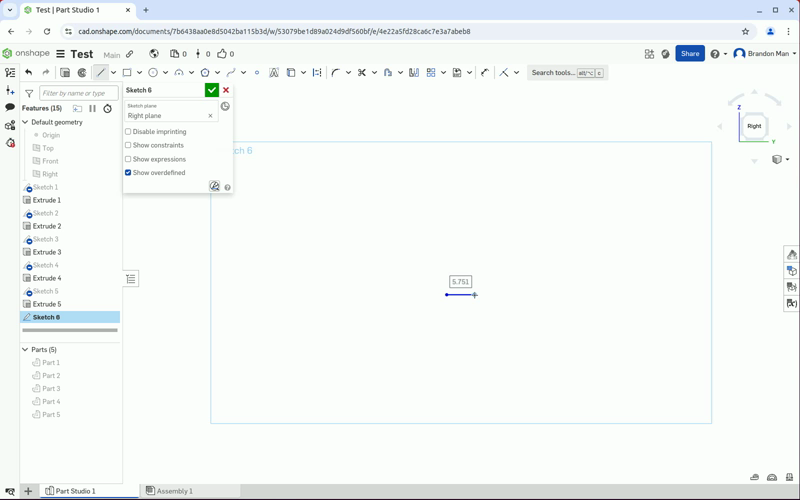
mouse_move(504, 294)
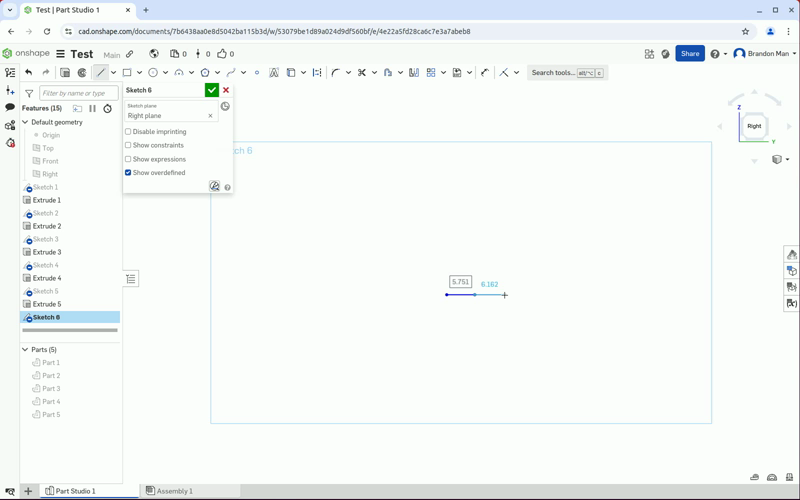
mouse_move(471, 272)
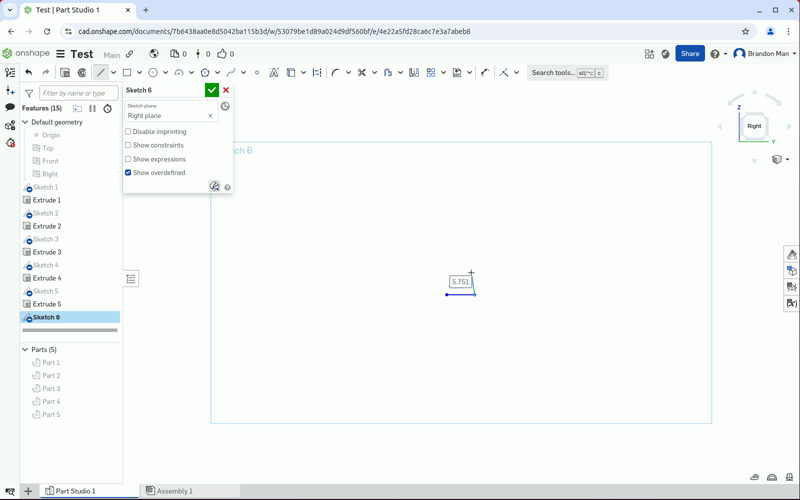
click(471, 272)
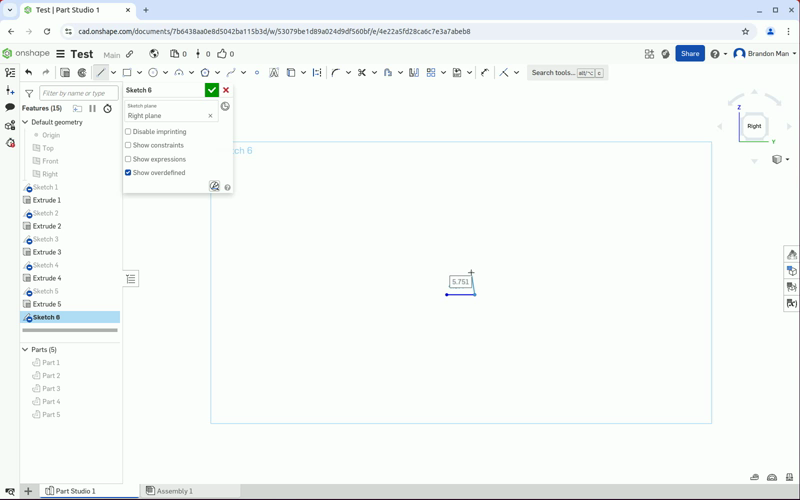
key_up(shift)
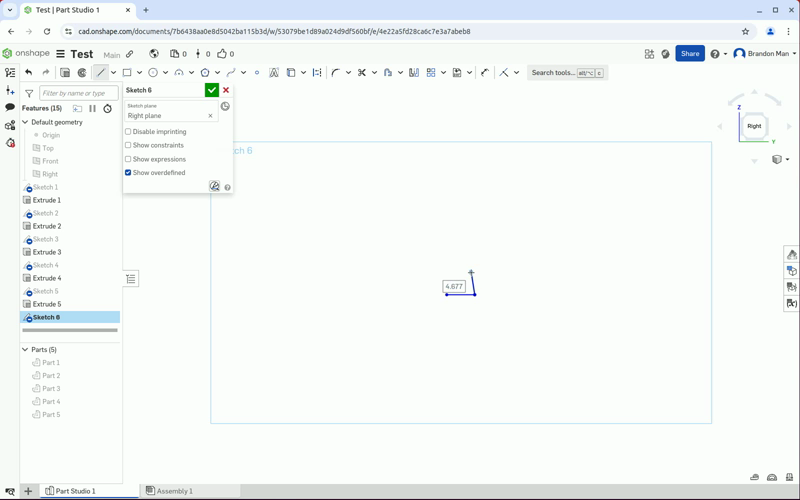
key_down(shift)
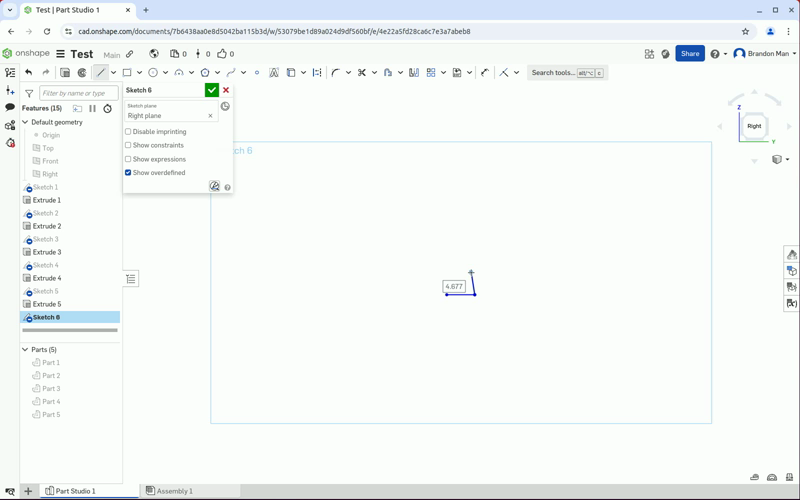
mouse_move(501, 272)
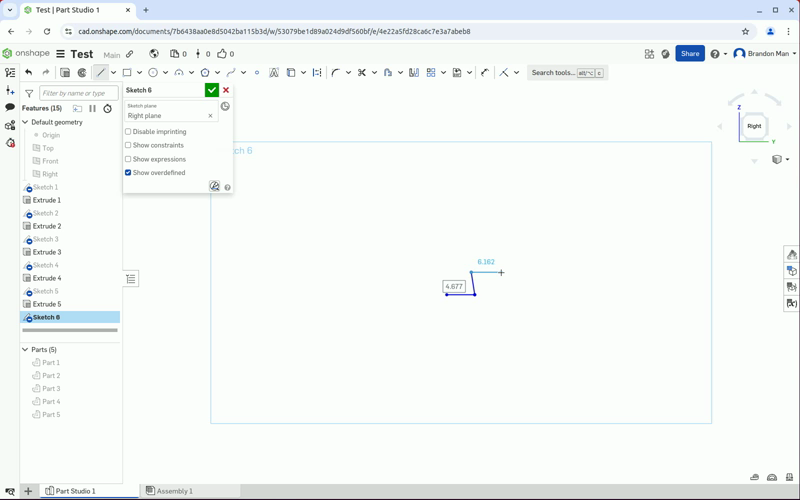
mouse_move(450, 272)
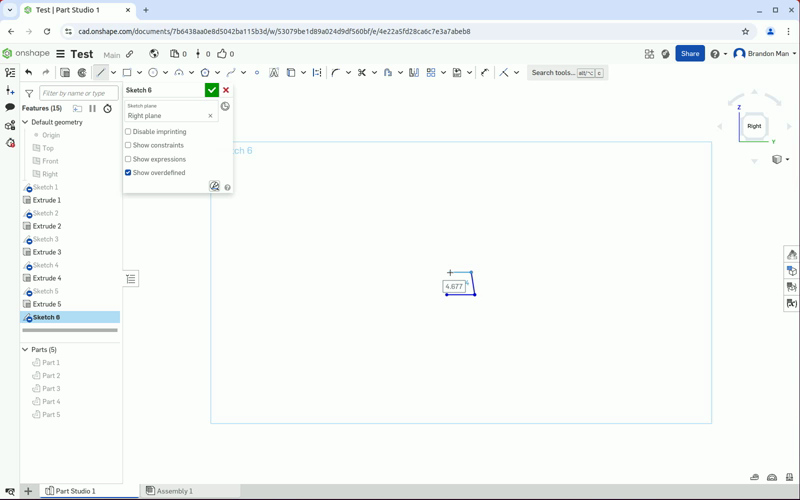
click(450, 272)
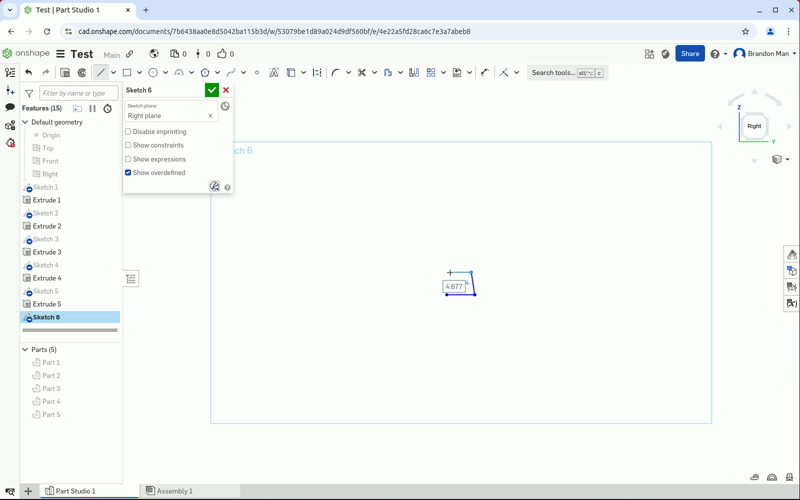
key_up(shift)
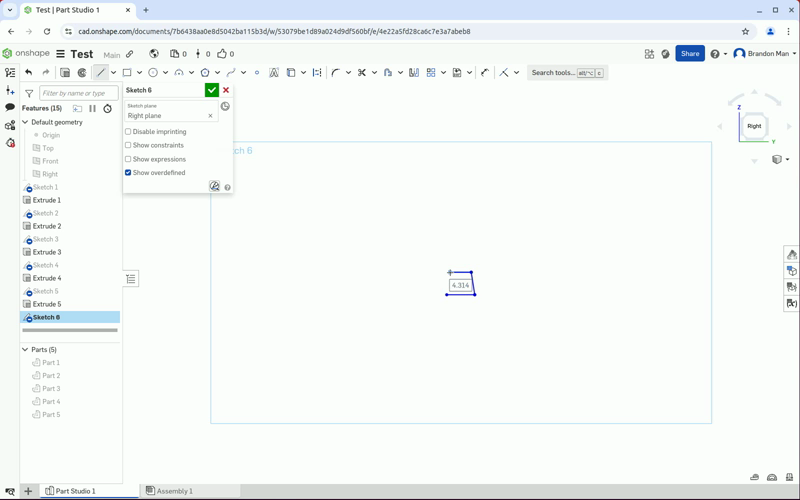
mouse_move(480, 272)
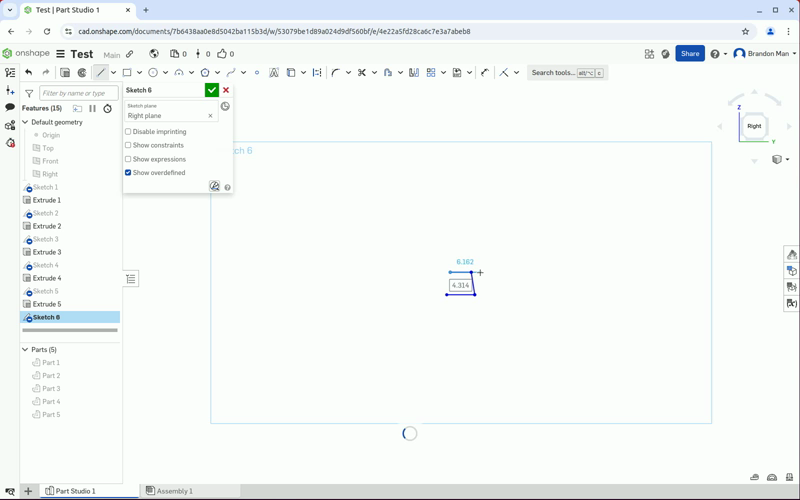
key_down(shift)
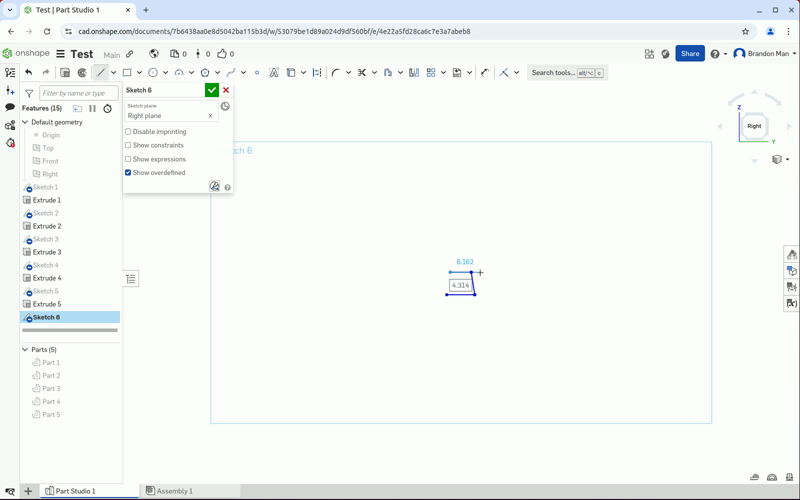
mouse_move(446, 294)
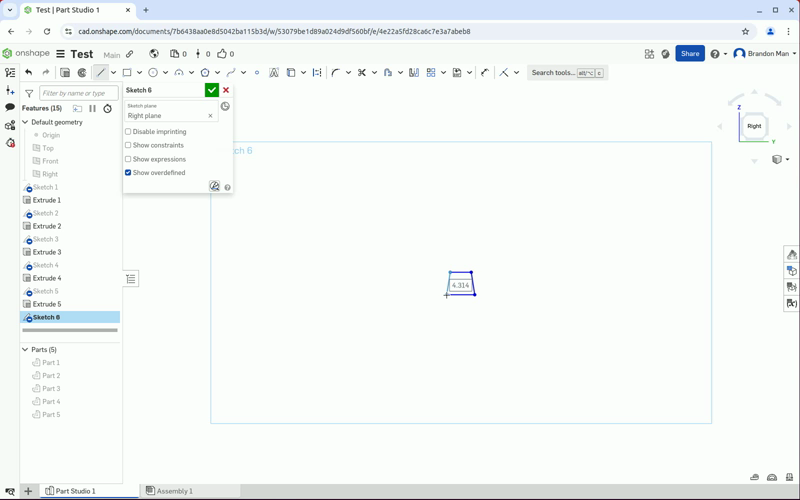
key_up(shift)
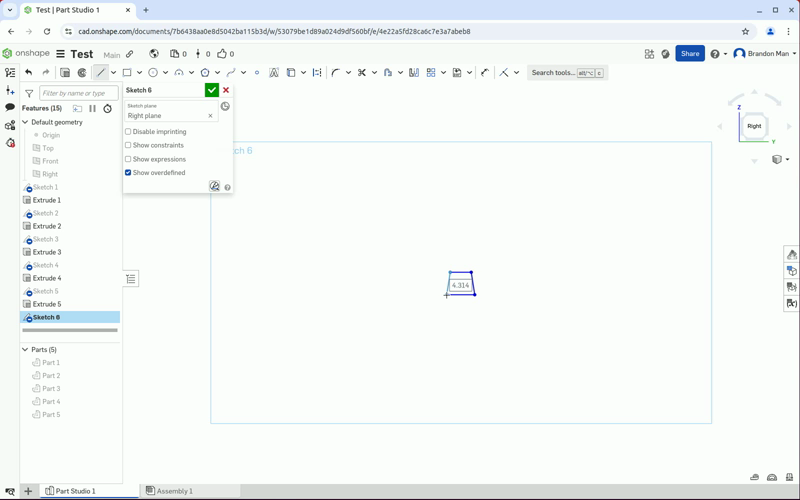
click(446, 294)
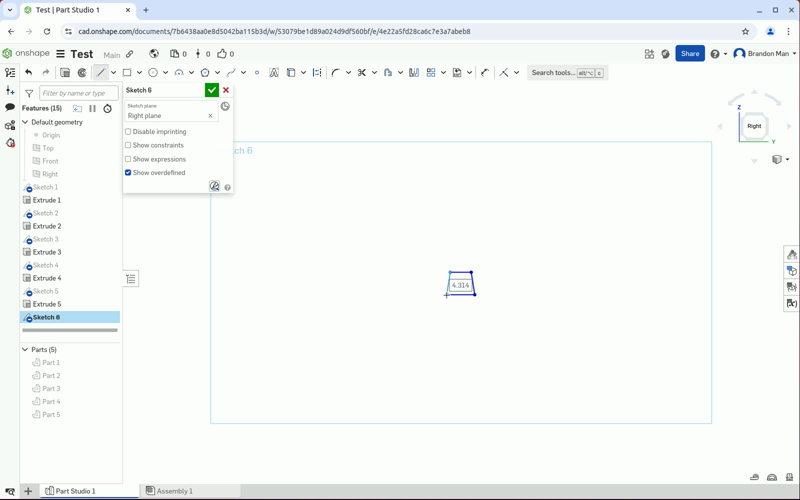
key(esc)
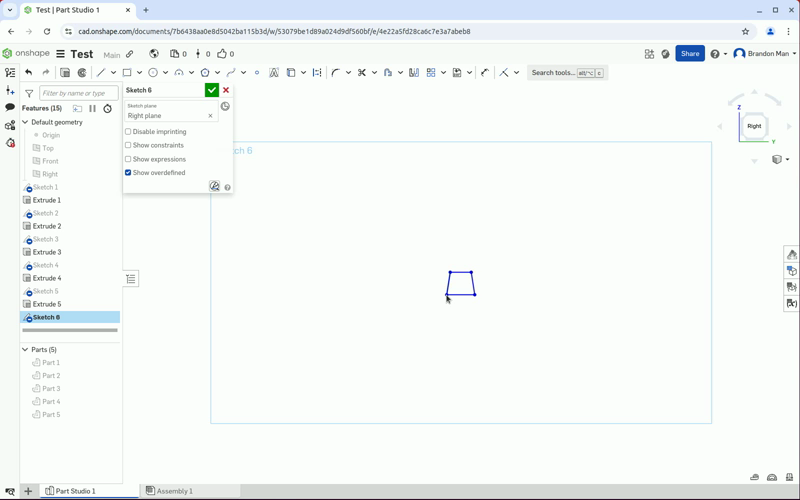
mouse_move(454, 285)
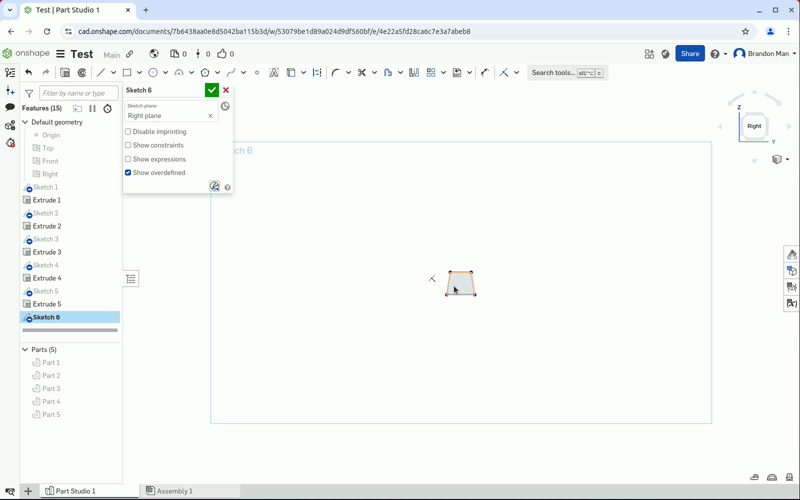
scroll(6)
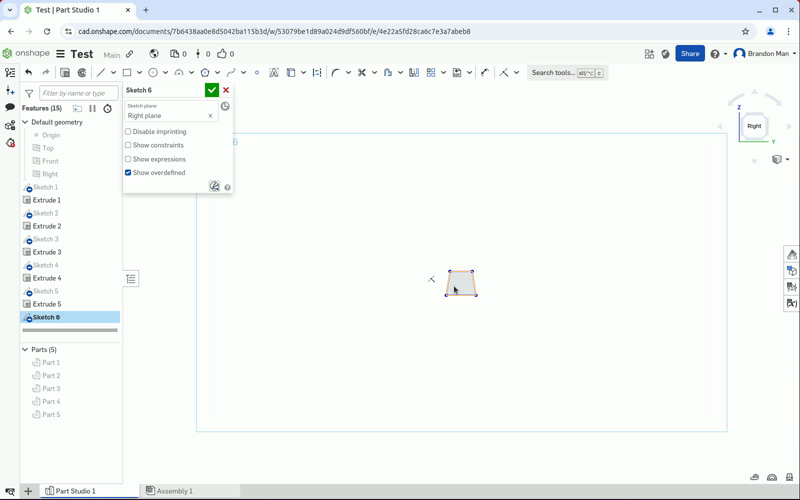
scroll(6)
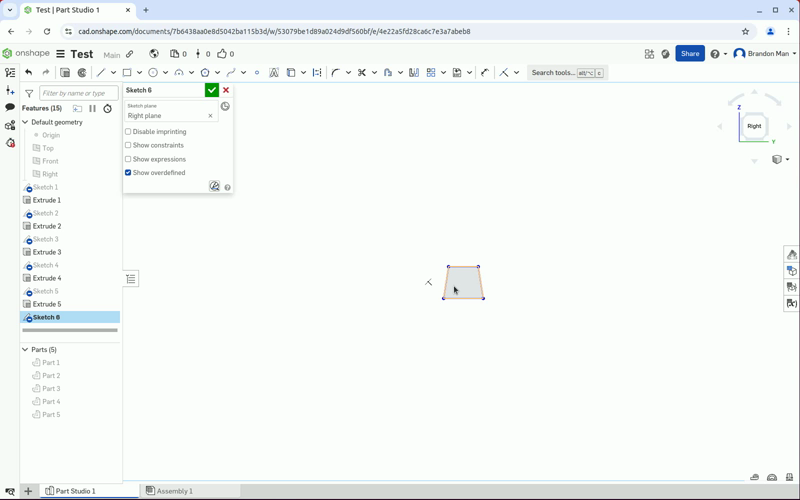
scroll(6)
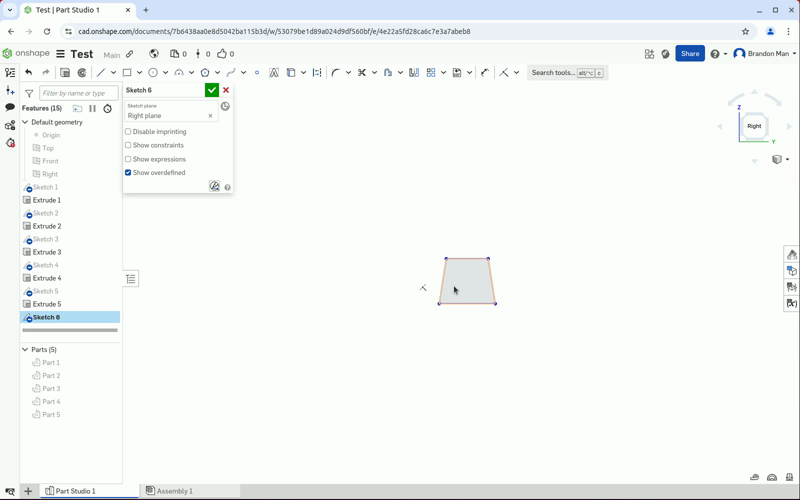
scroll(6)
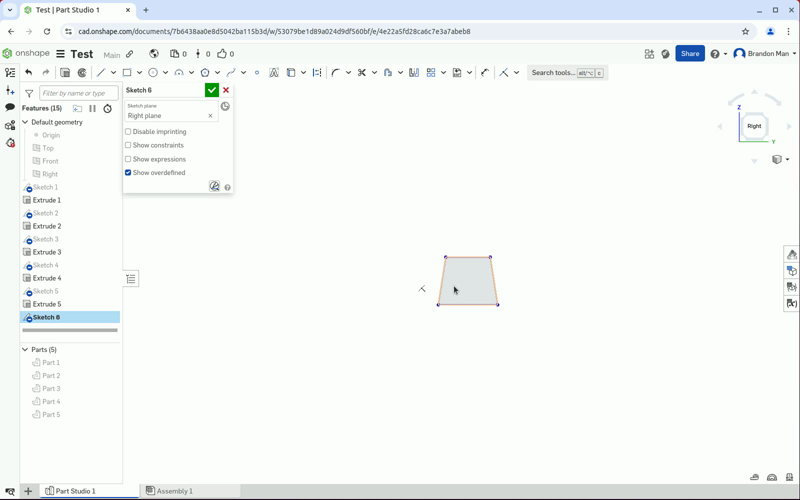
scroll(6)
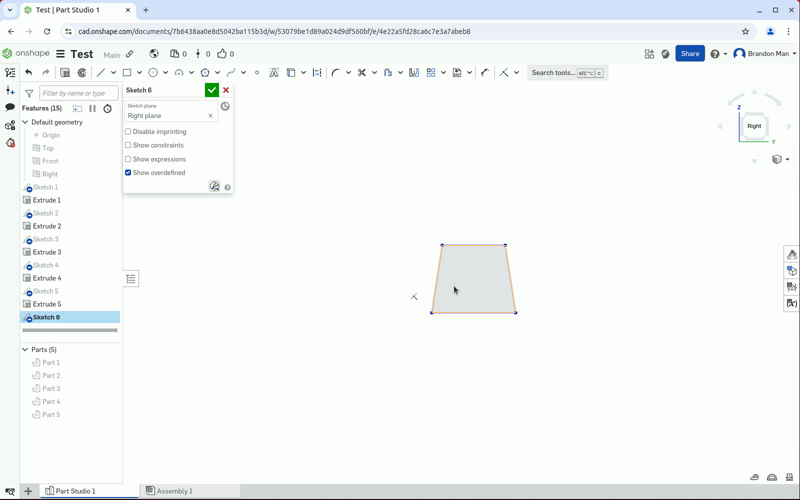
scroll(6)
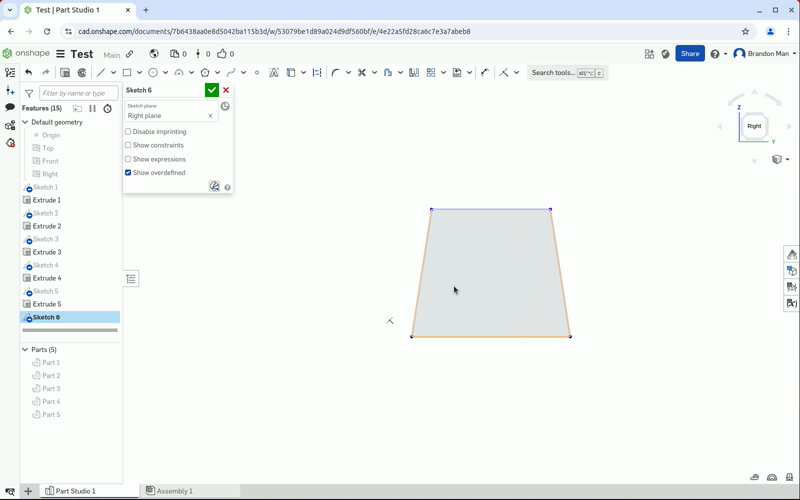
scroll(6)
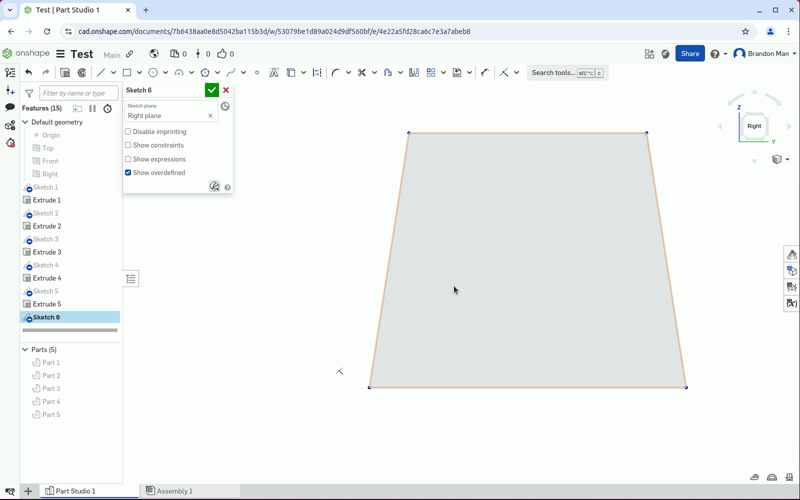
click(454, 285)
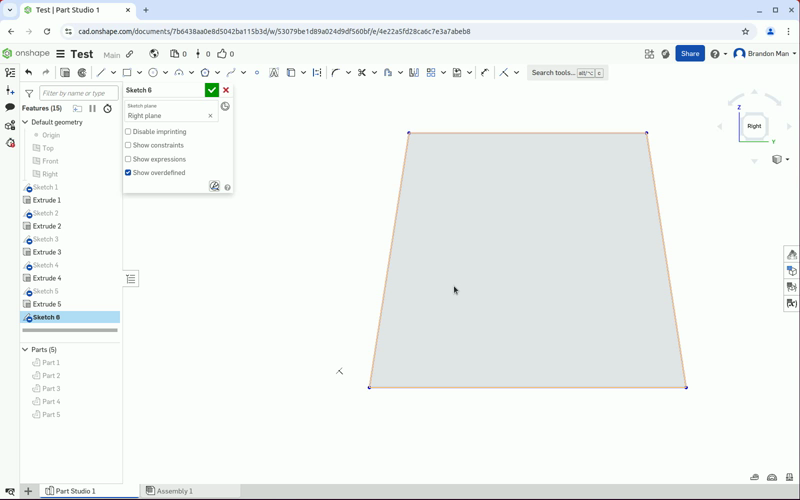
scroll(-6)
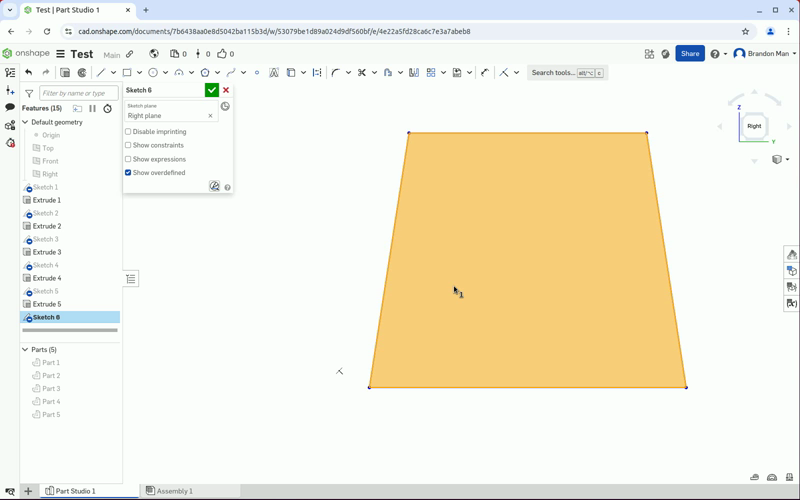
scroll(-6)
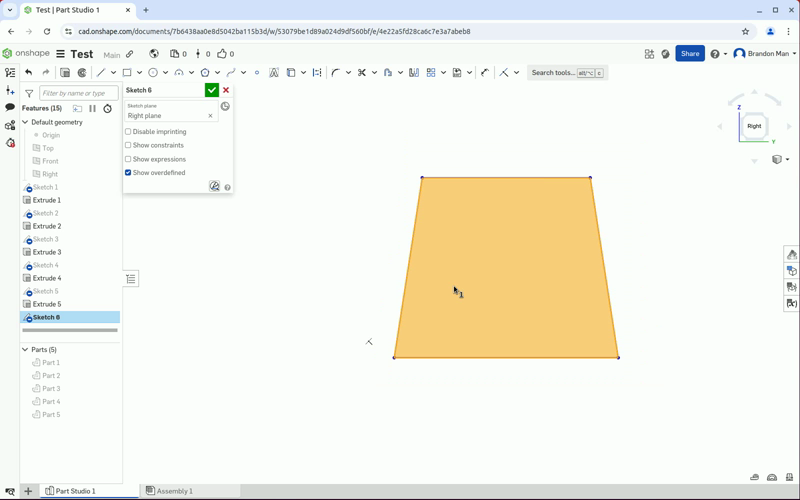
scroll(-6)
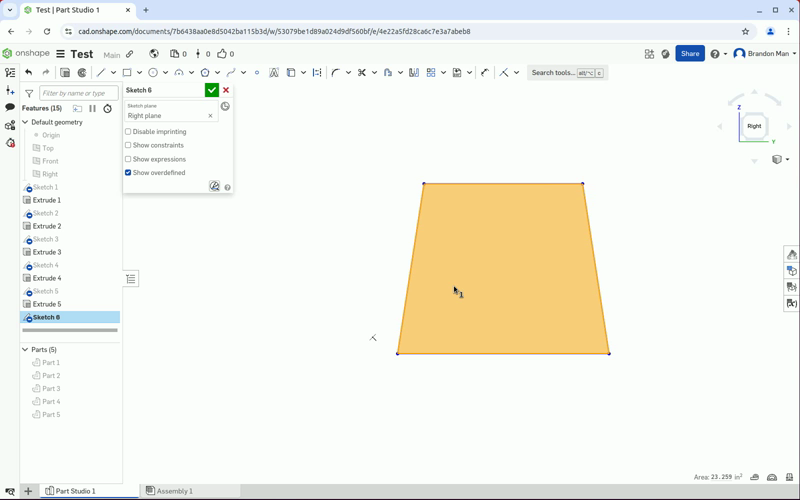
scroll(-6)
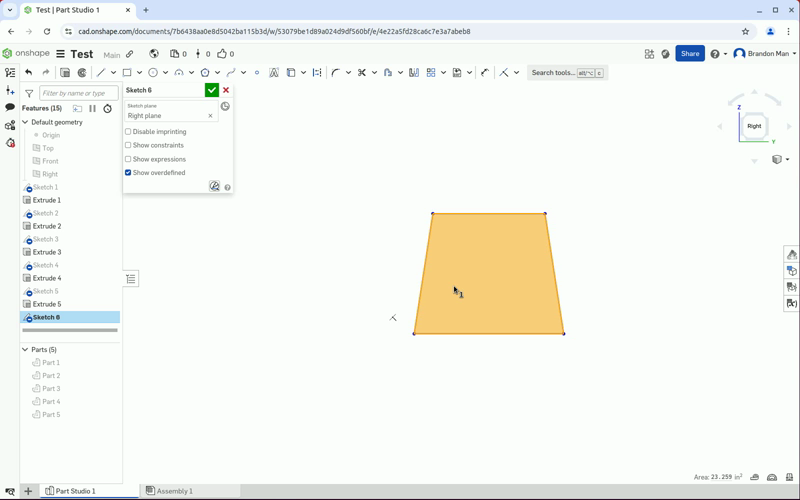
scroll(-6)
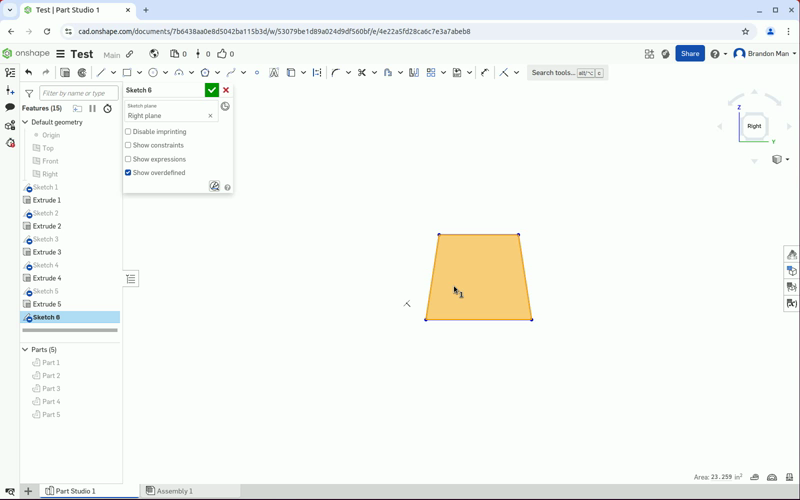
scroll(-6)
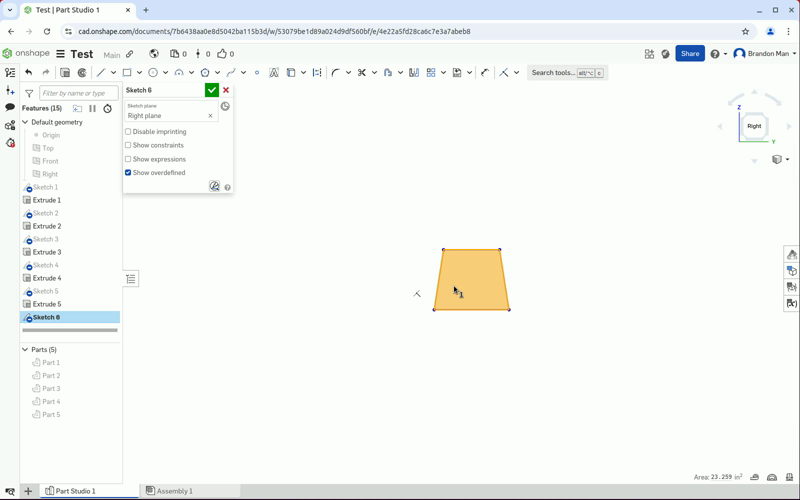
scroll(-6)
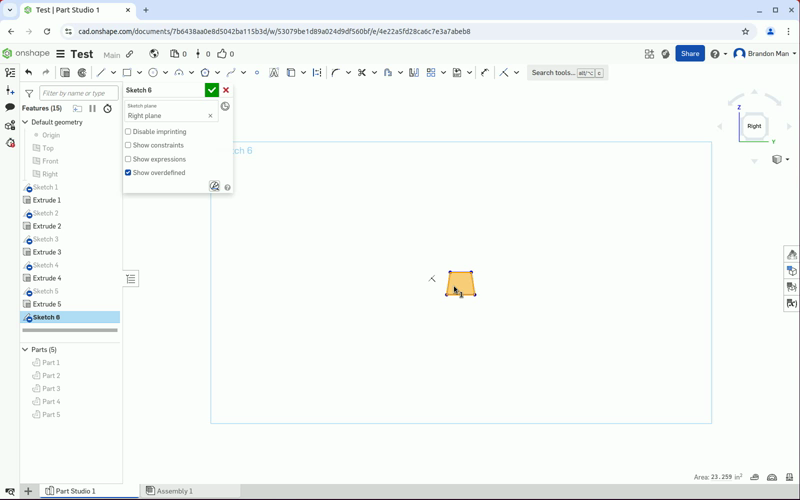
mouse_move(73, 352)
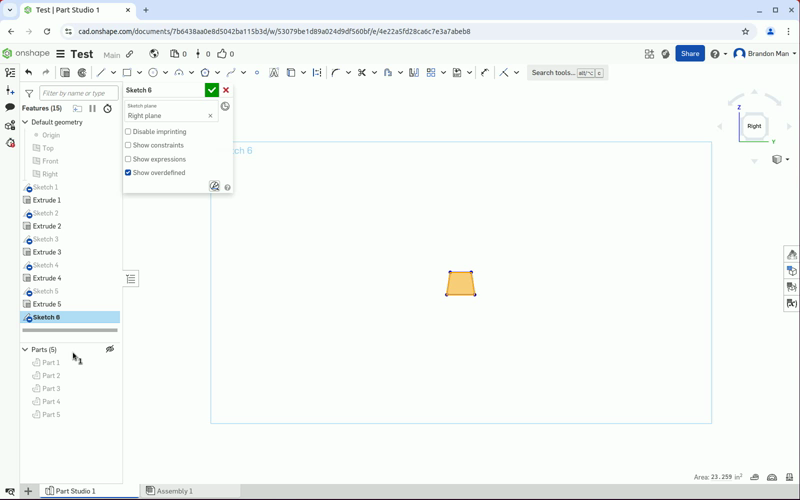
key(shift+y)
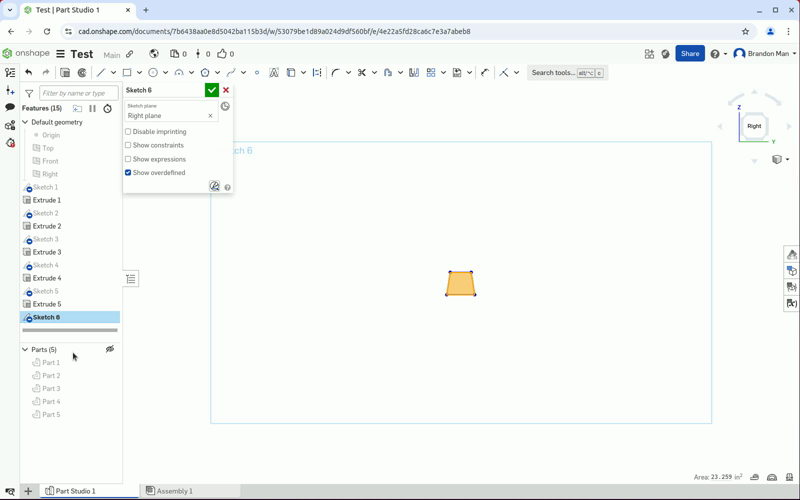
key(shift+e)
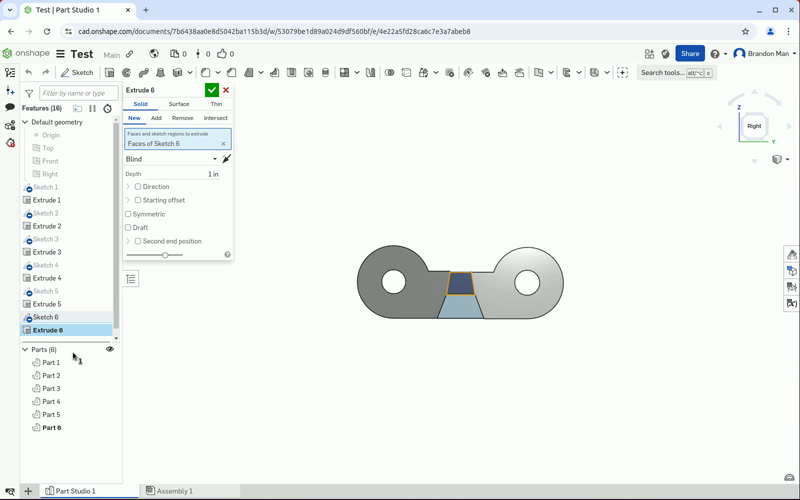
mouse_move(143, 106)
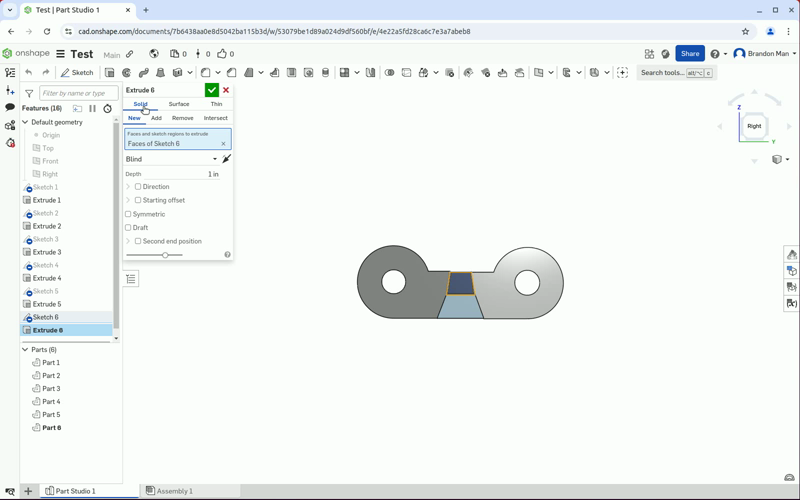
click(143, 106)
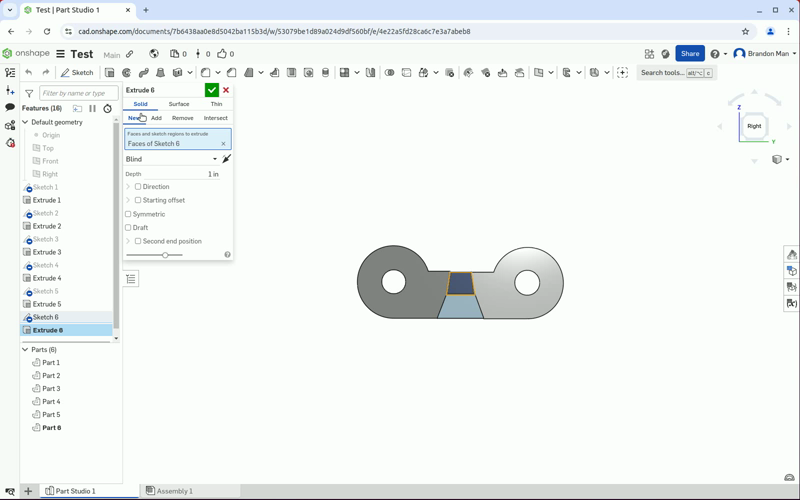
mouse_move(137, 120)
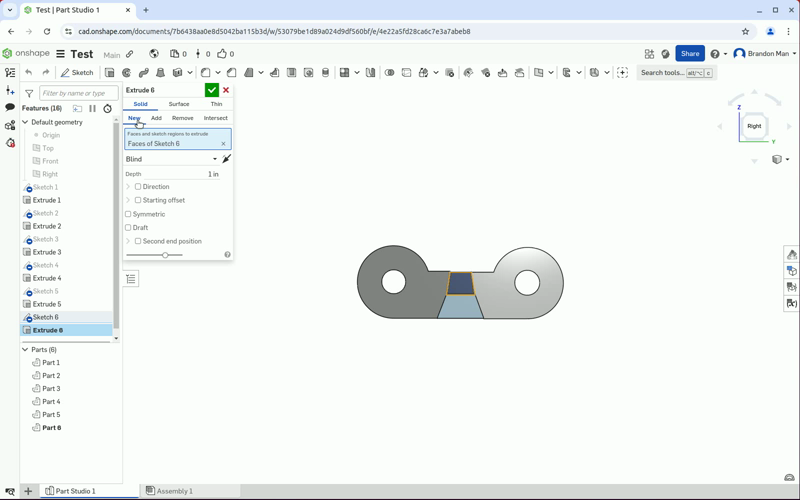
click(137, 120)
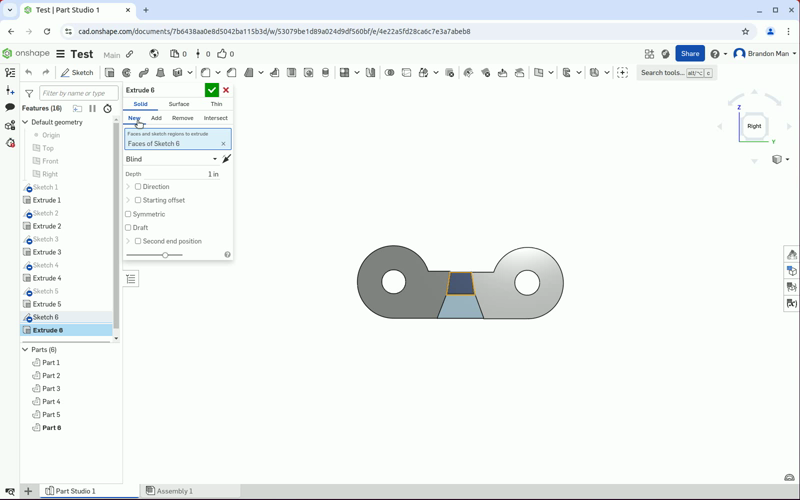
key(tab, 4)
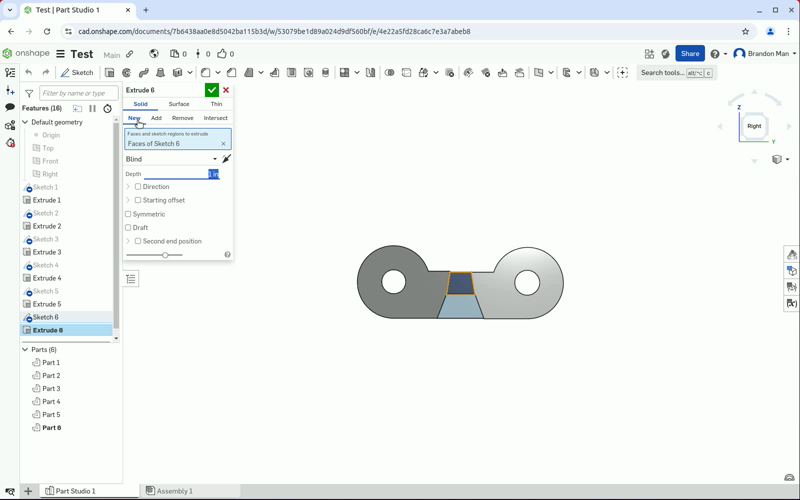
text(46.216)
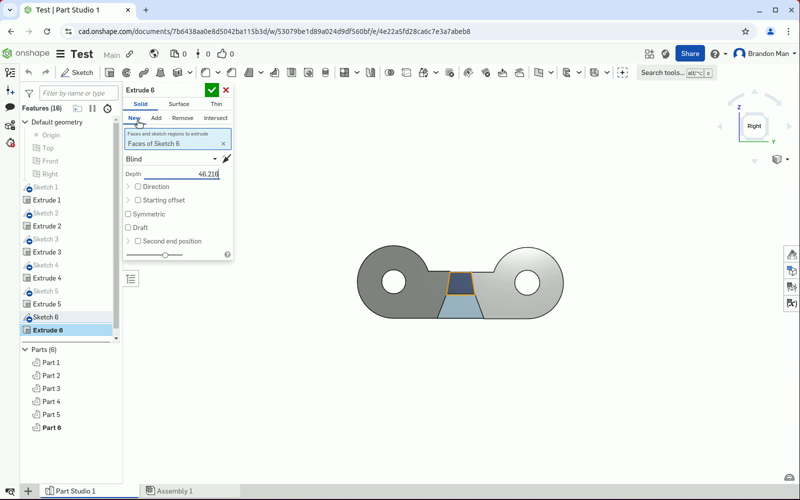
key(tab, 3)
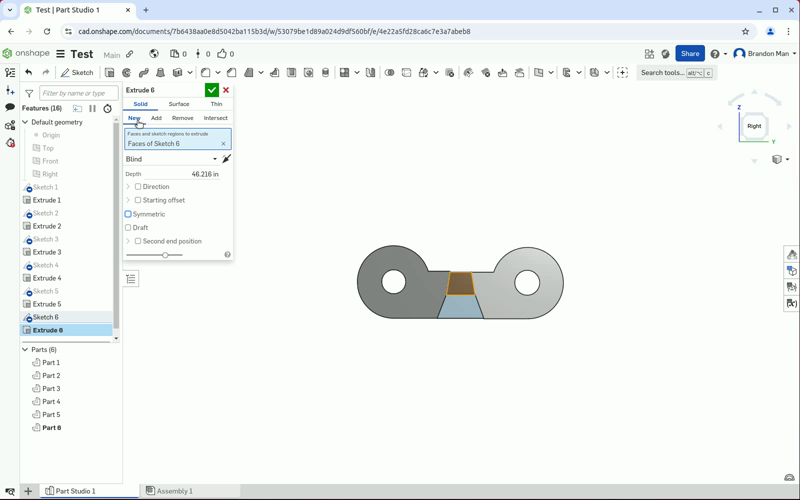
key(space)
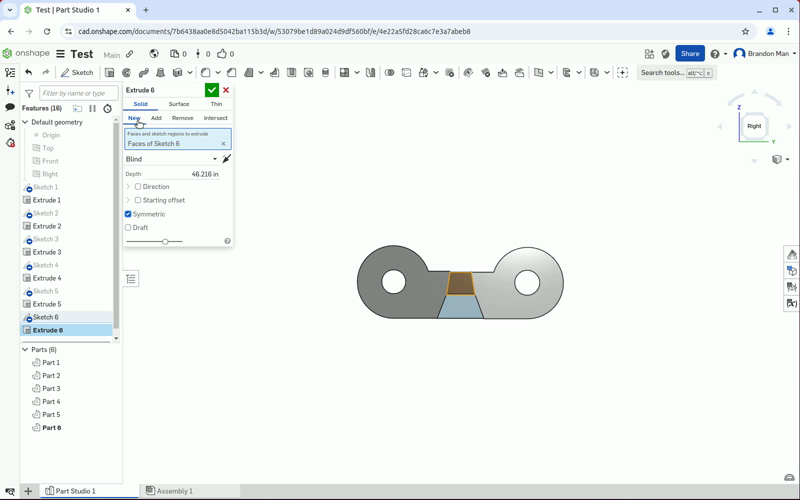
key(enter)
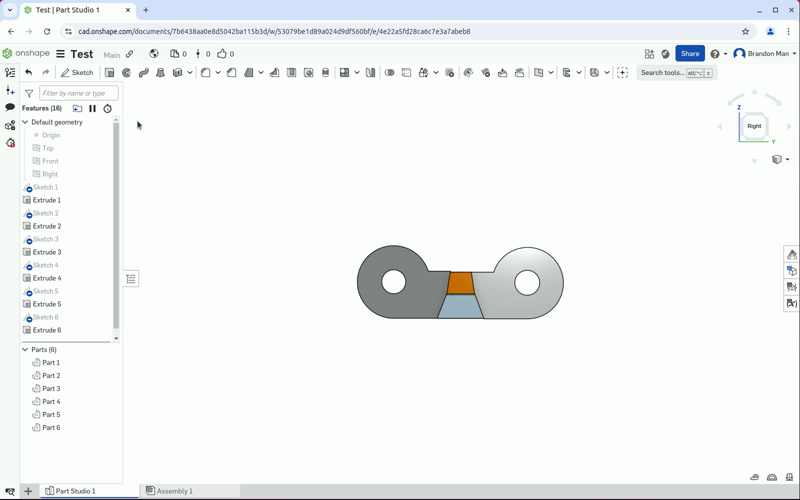
key(shift+h)
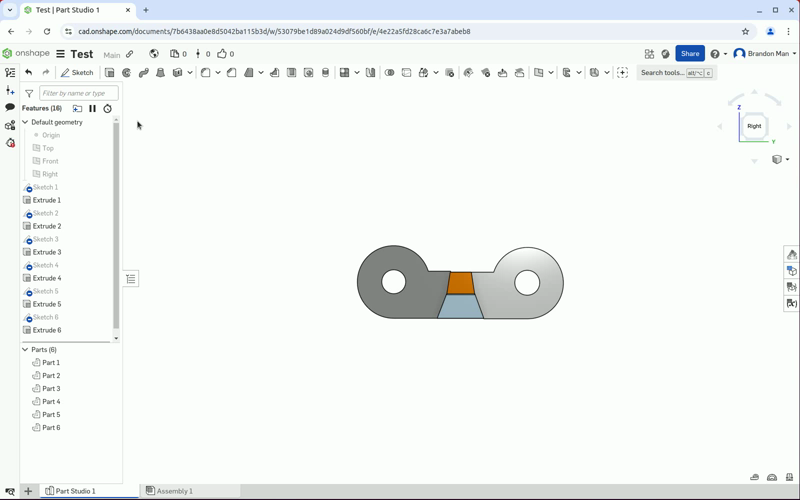
key(shift+h)
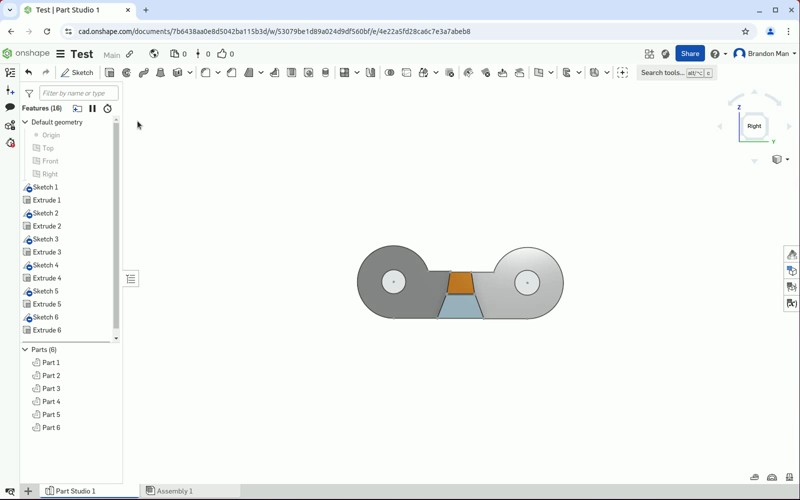
key(shift+7)
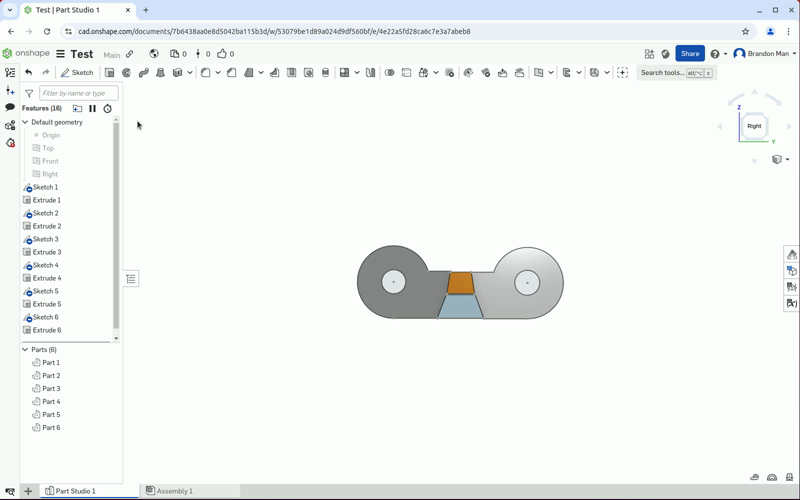
key(right, 2)
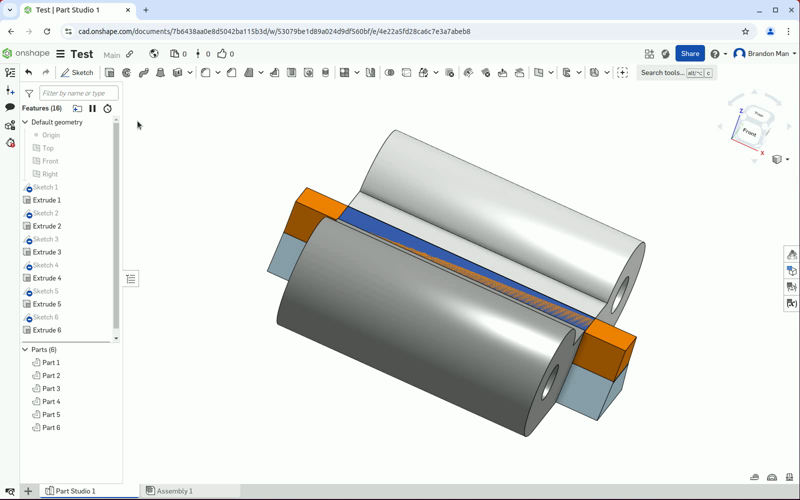
key(down, 2)
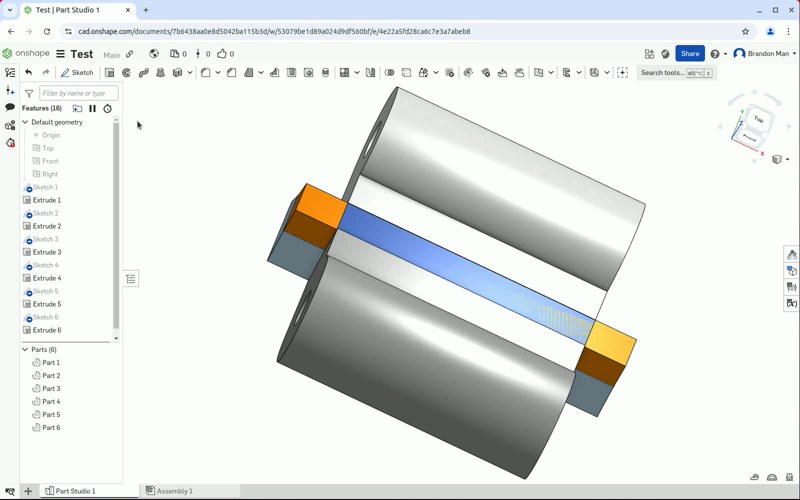
key(up, 2)
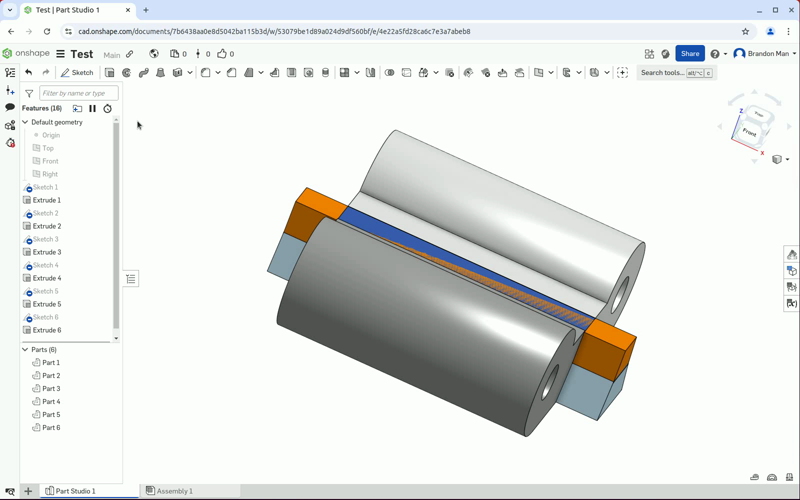
key(left, 2)
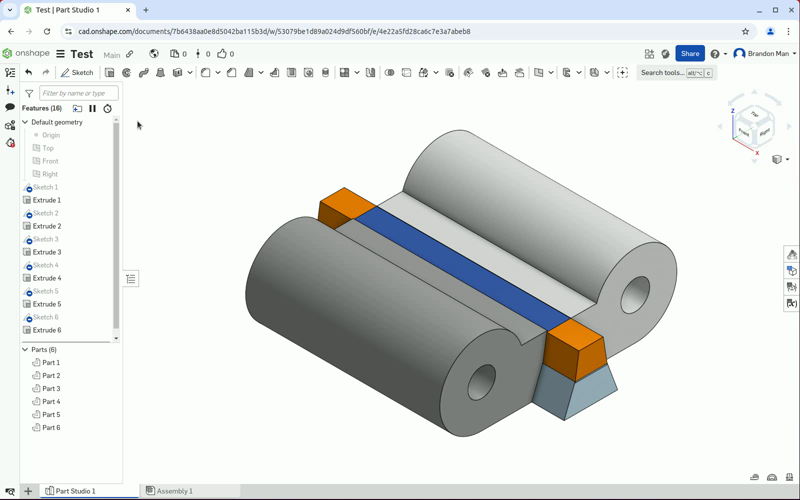
mouse_move(69, 189)
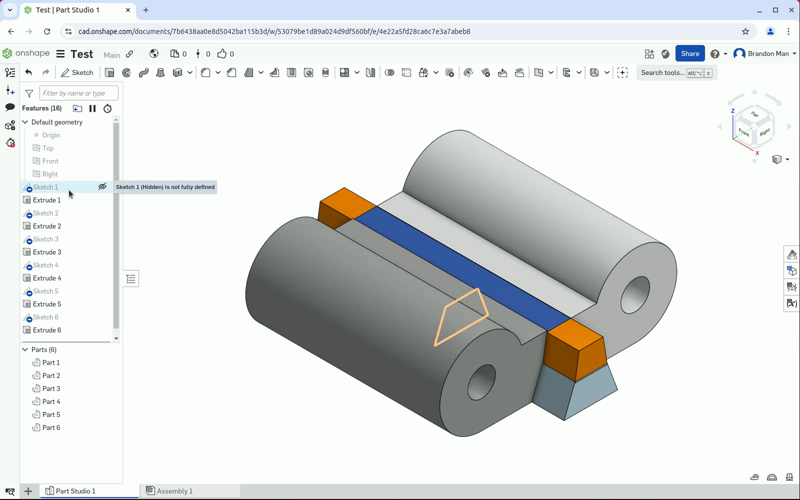
click(69, 189)